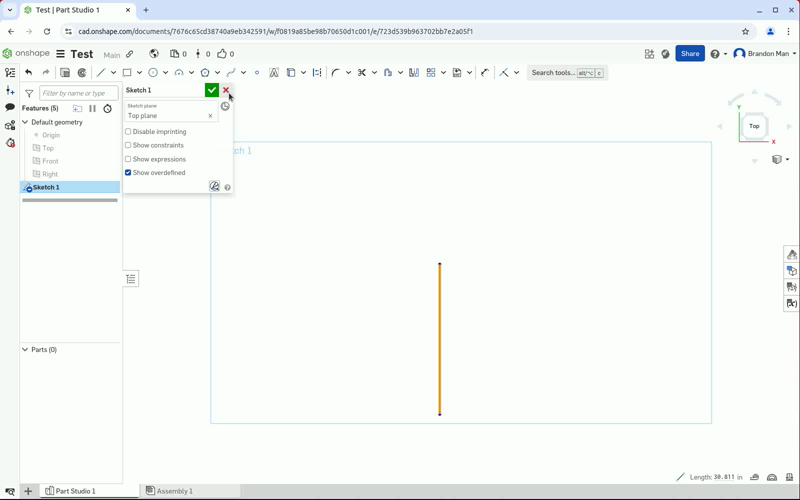
key(shift+h)
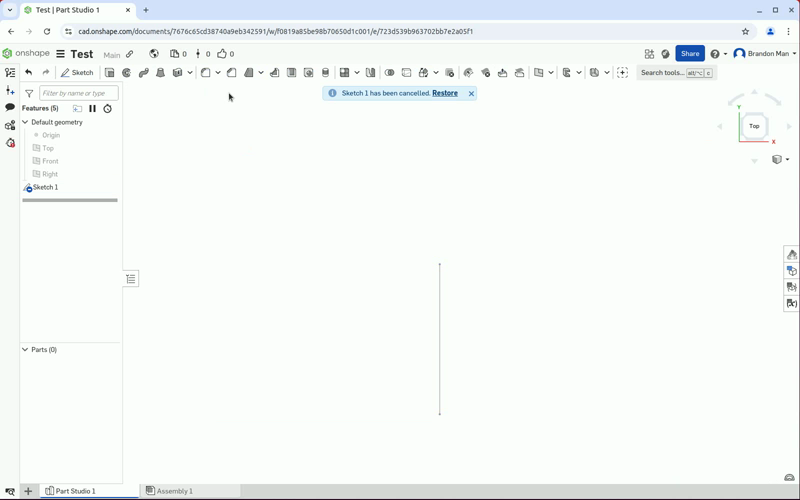
key(shift+s)
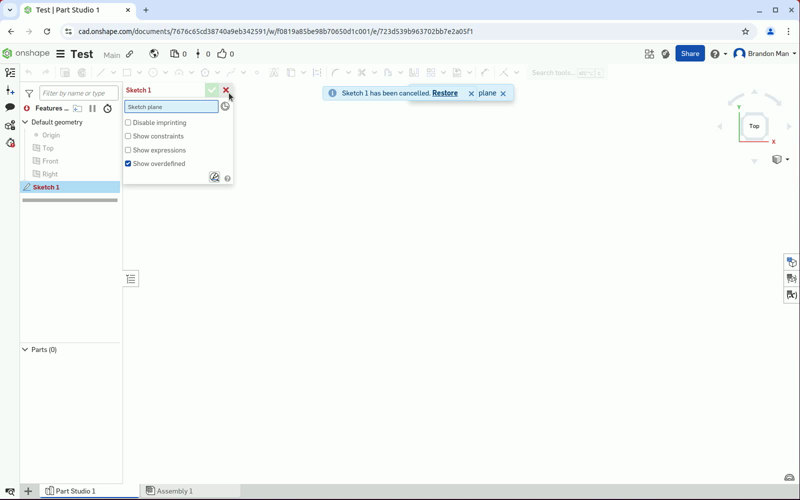
mouse_move(73, 150)
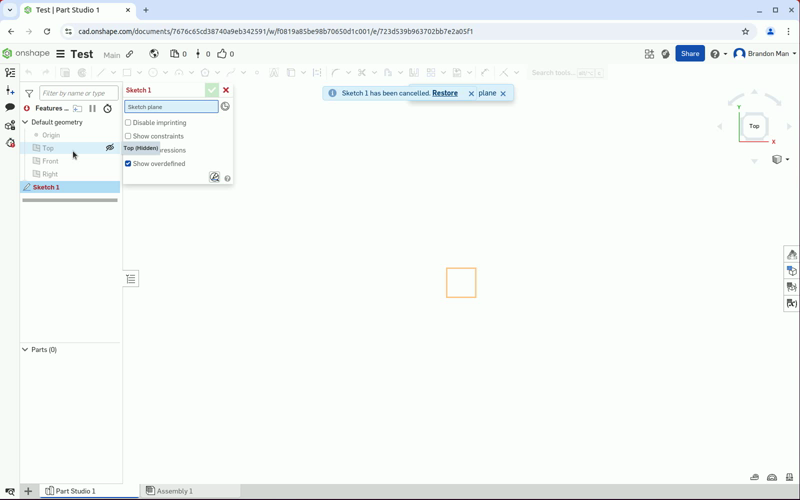
click(73, 150)
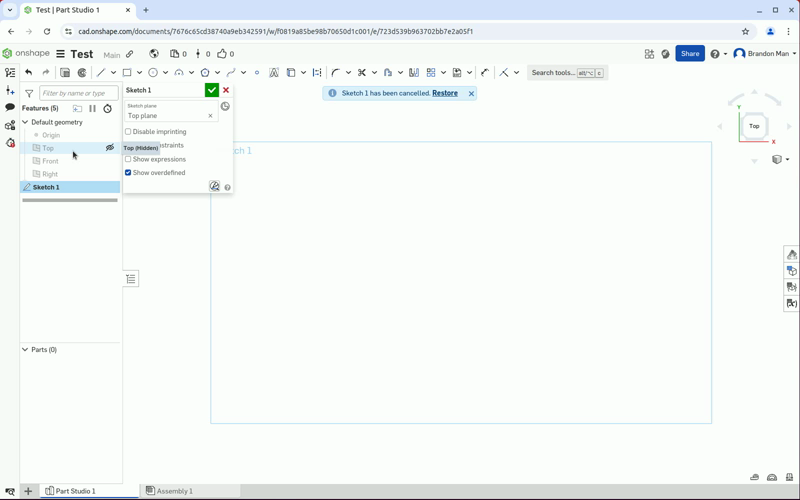
mouse_move(73, 352)
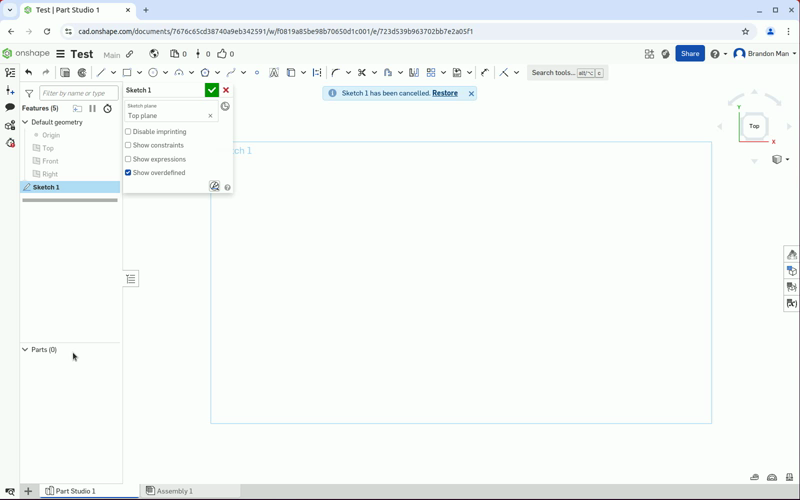
key(y)
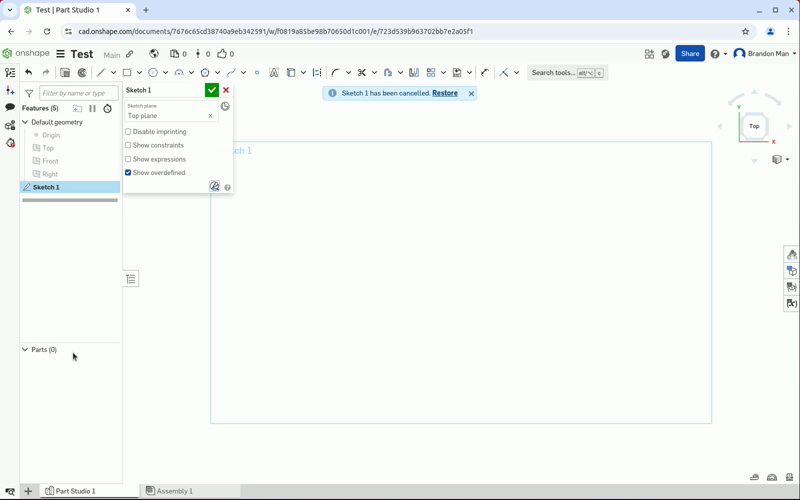
key(l)
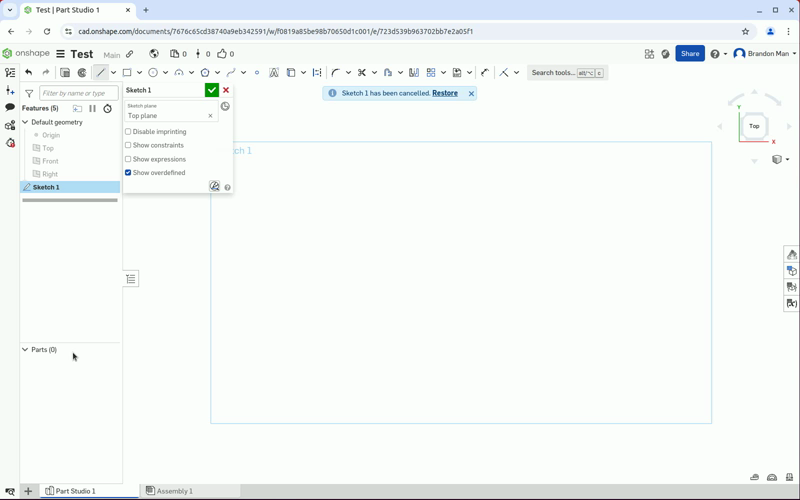
key_down(shift)
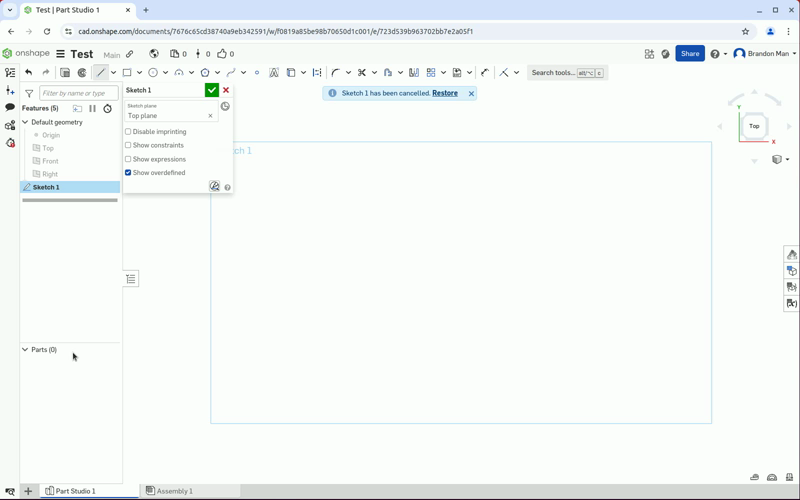
mouse_move(423, 348)
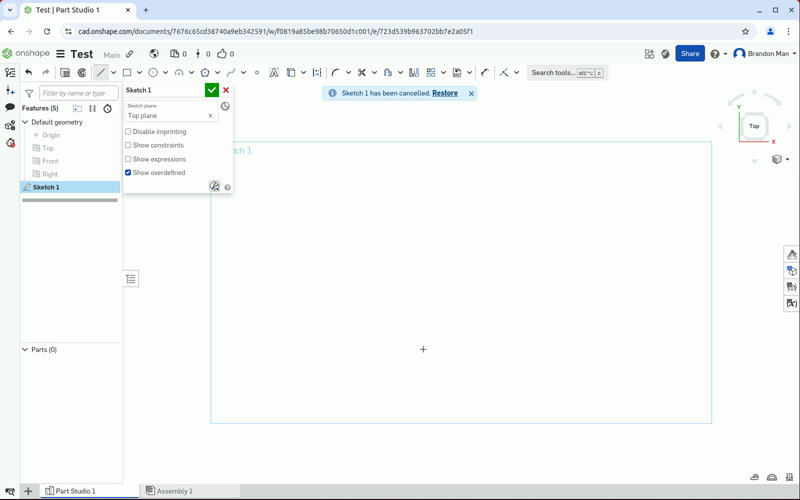
click(423, 348)
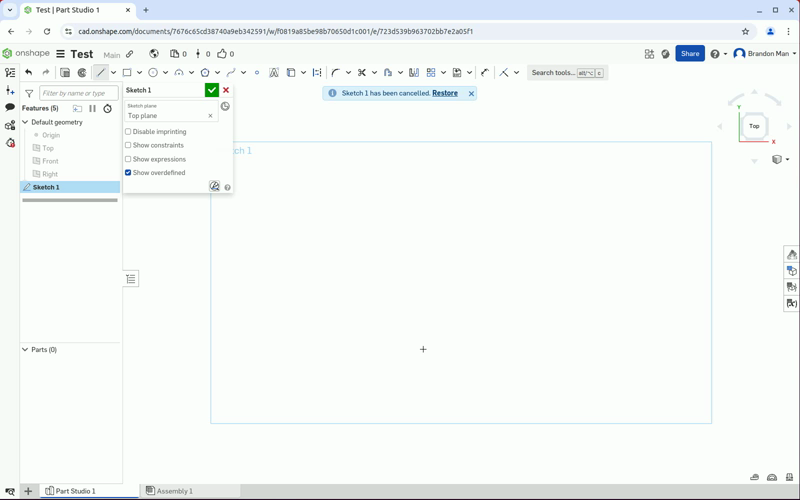
key_up(shift)
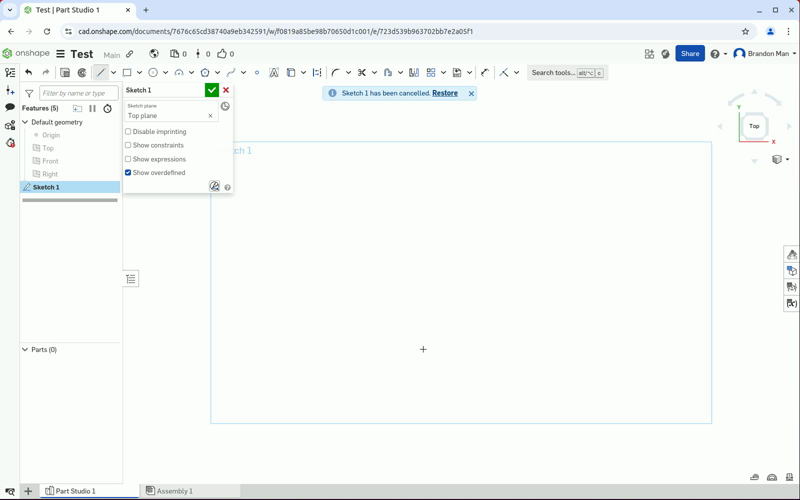
key_down(shift)
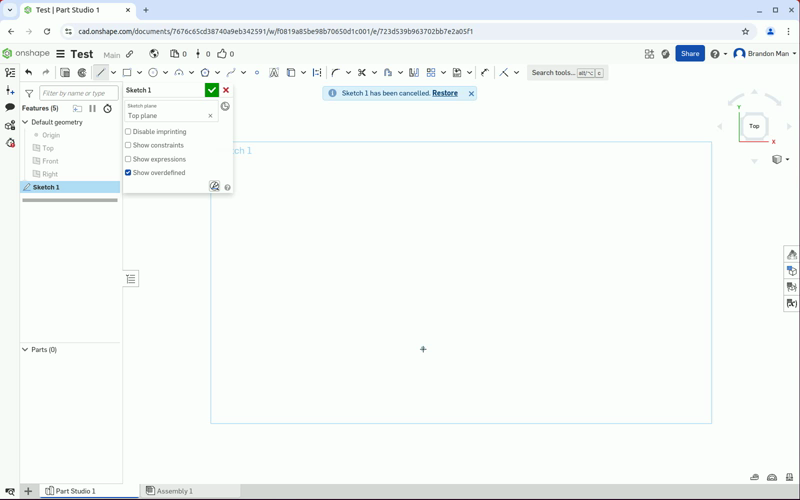
mouse_move(497, 348)
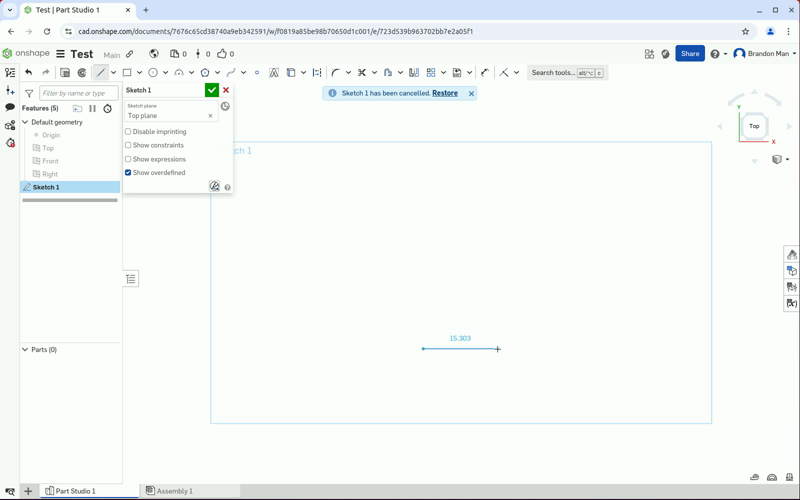
click(497, 348)
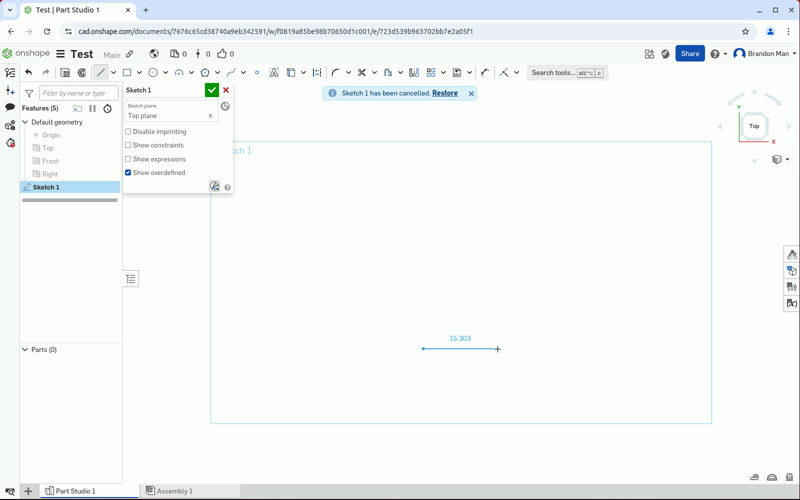
key_up(shift)
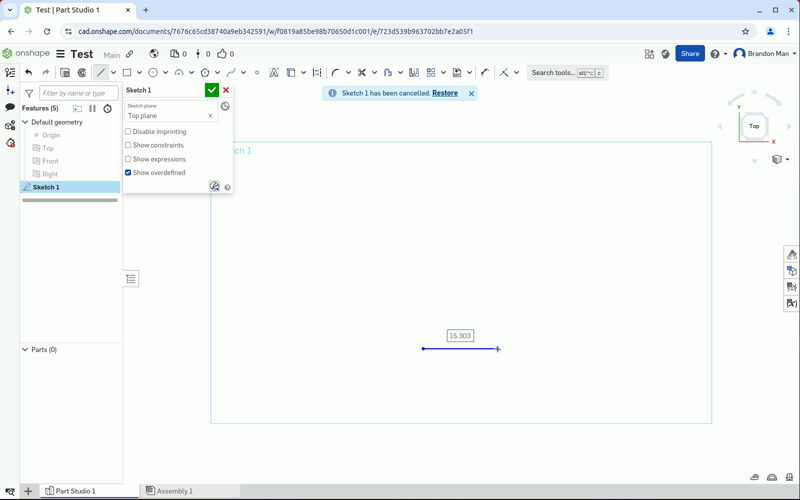
key_down(shift)
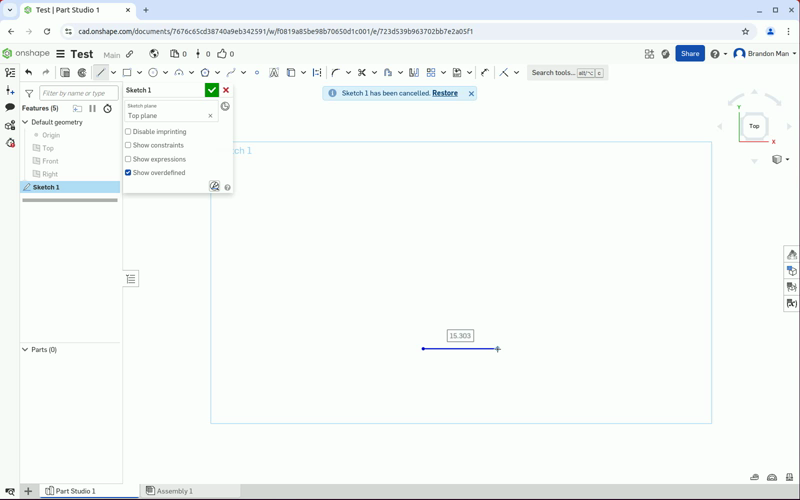
mouse_move(497, 217)
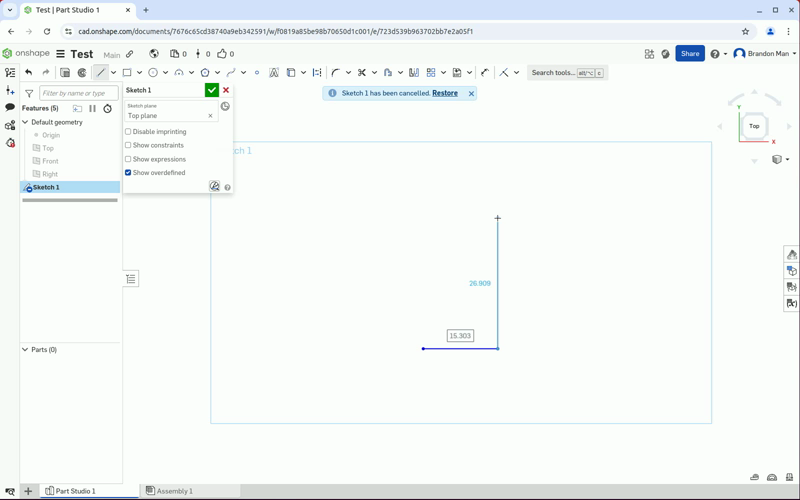
click(497, 217)
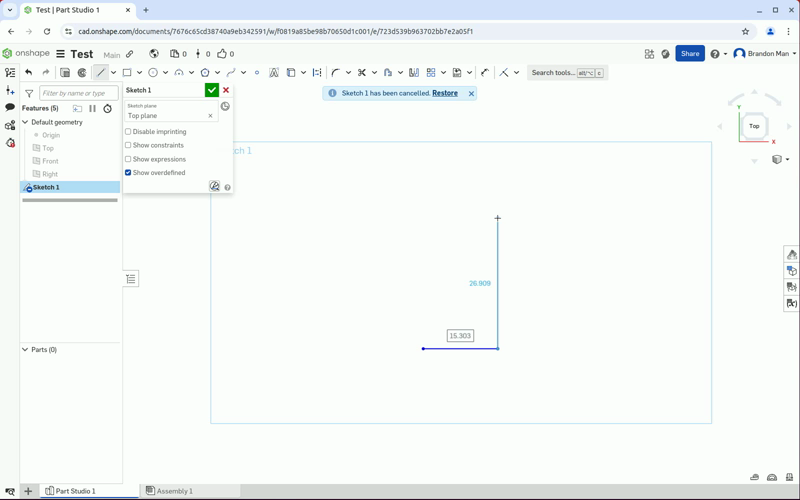
key_up(shift)
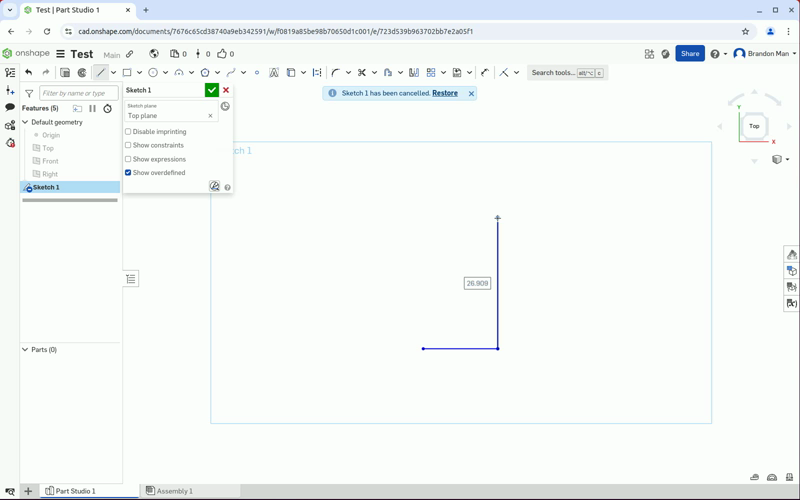
key_down(shift)
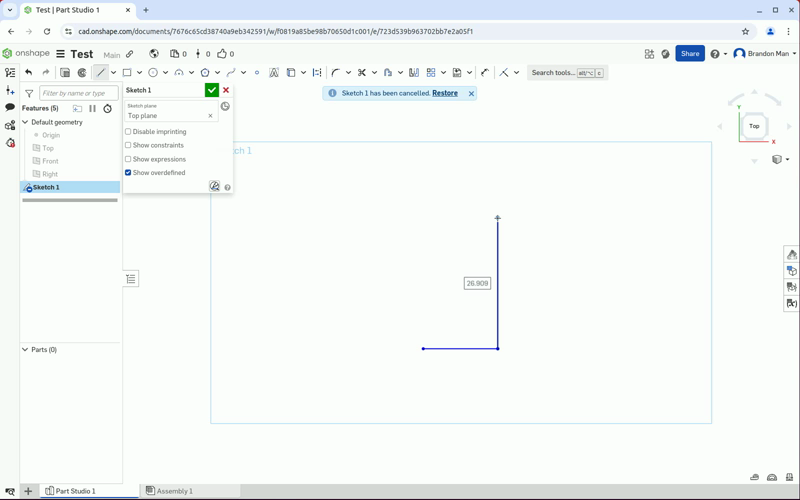
mouse_move(527, 217)
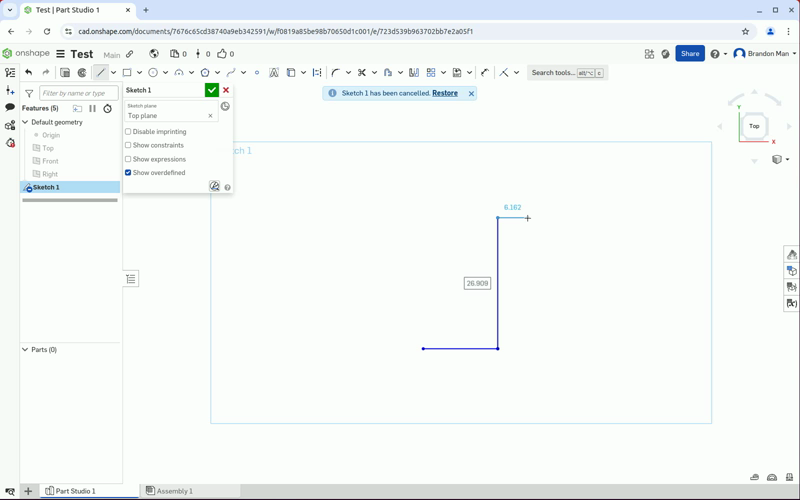
mouse_move(473, 217)
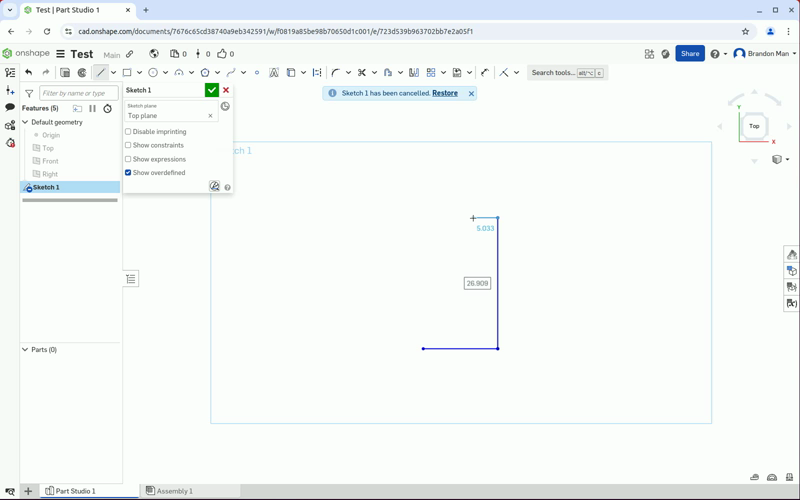
click(473, 217)
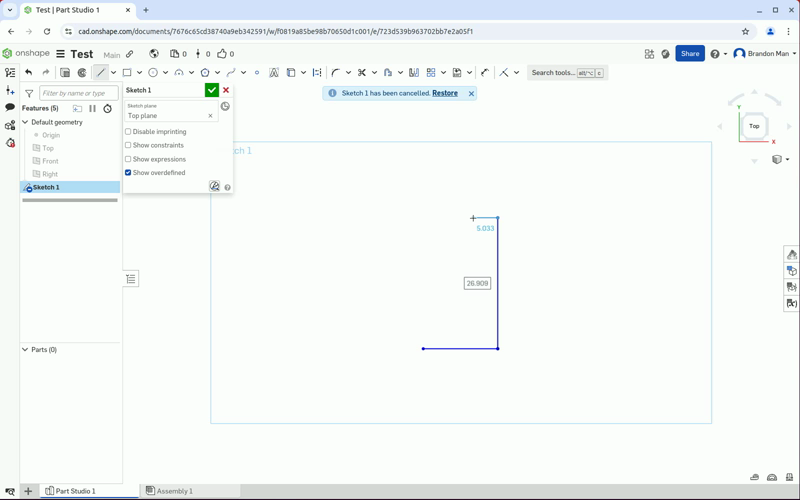
key_up(shift)
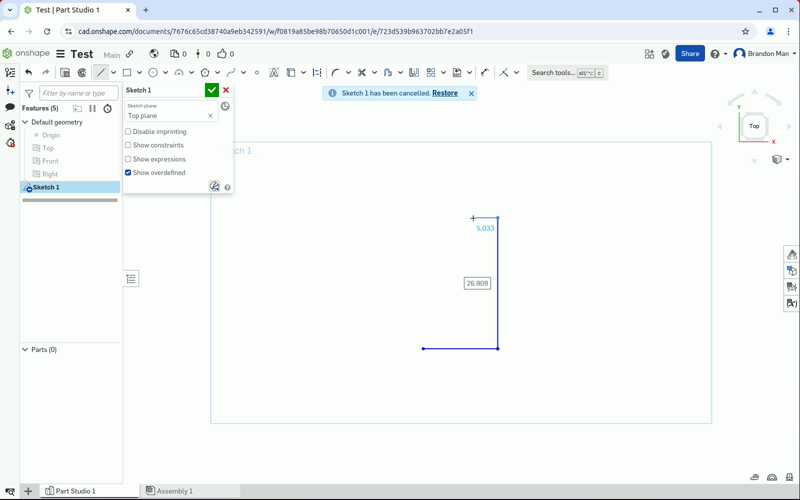
key_down(shift)
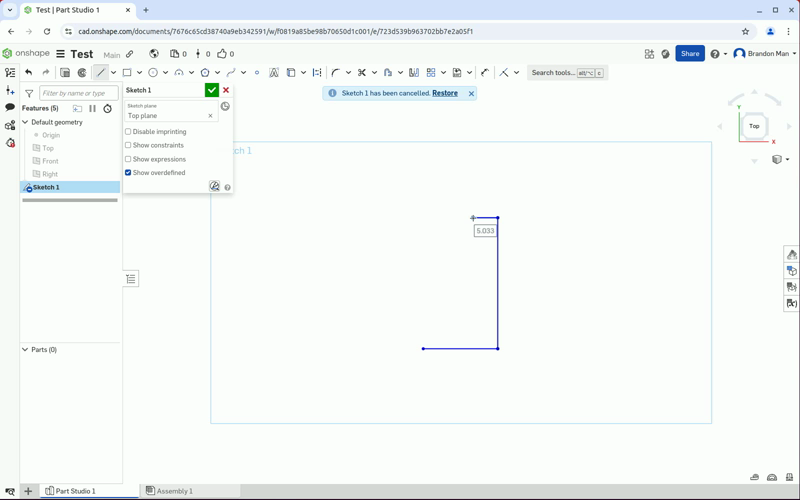
mouse_move(503, 217)
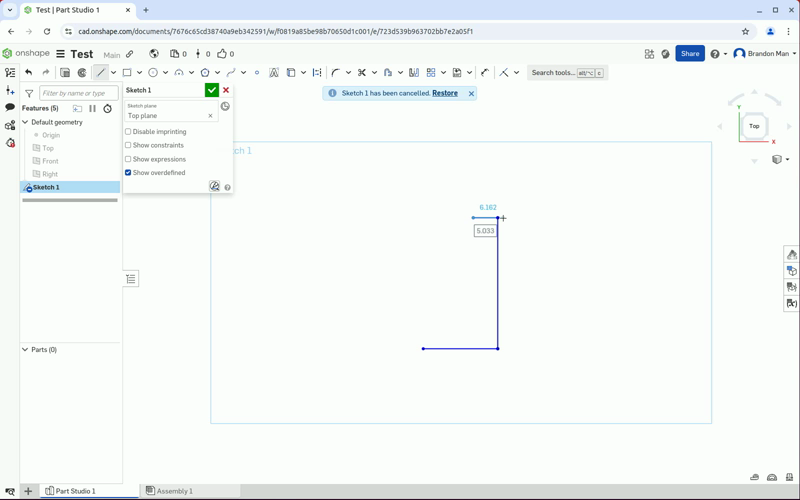
mouse_move(473, 224)
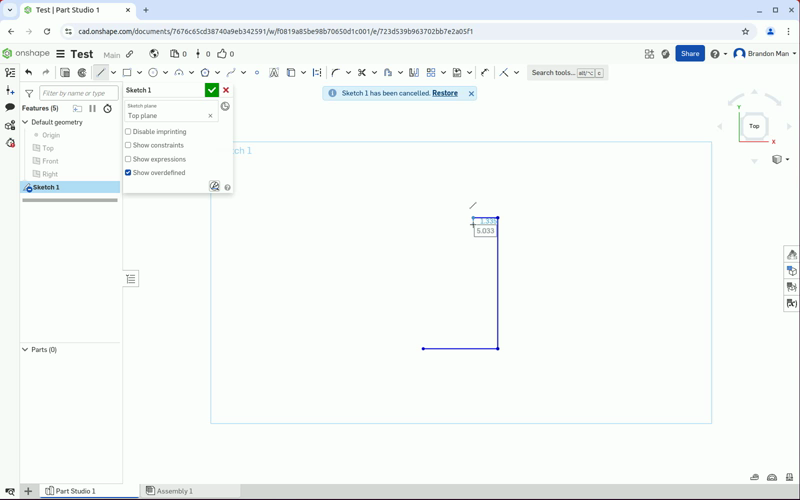
scroll(6)
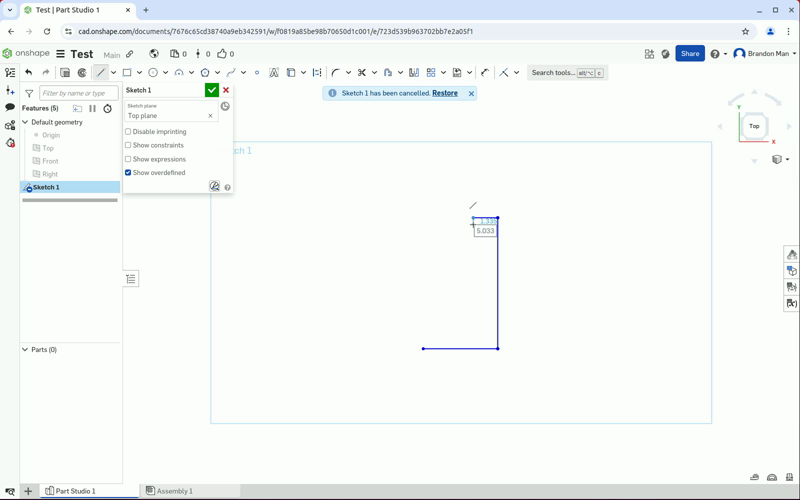
scroll(6)
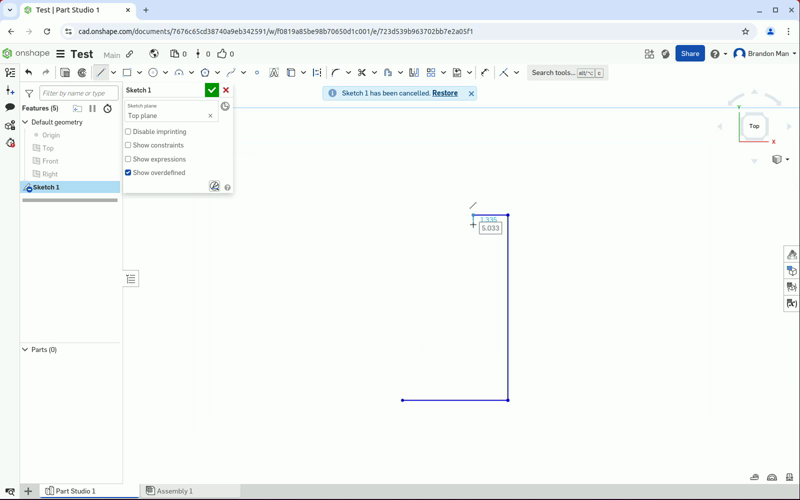
scroll(6)
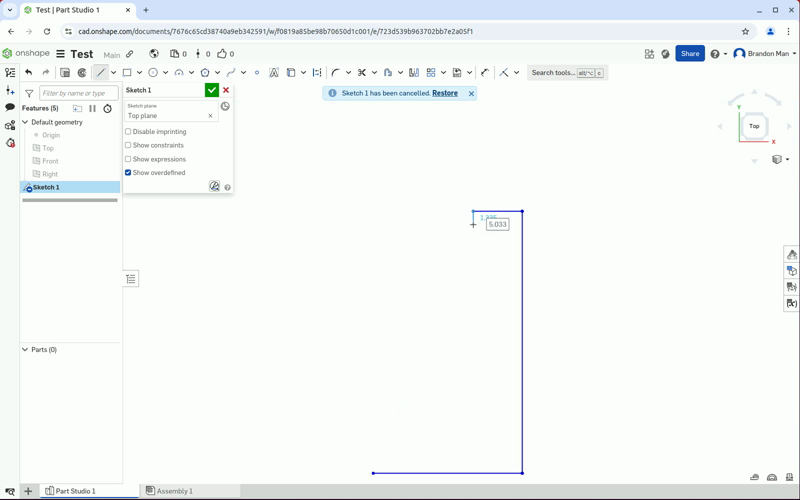
scroll(6)
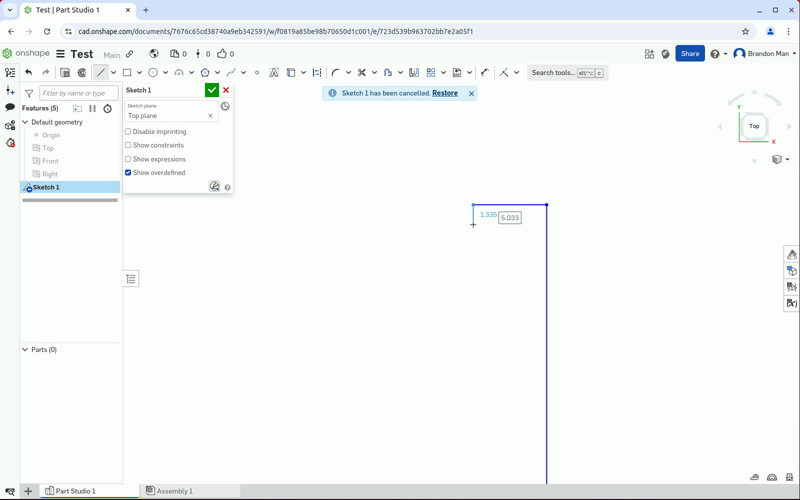
scroll(6)
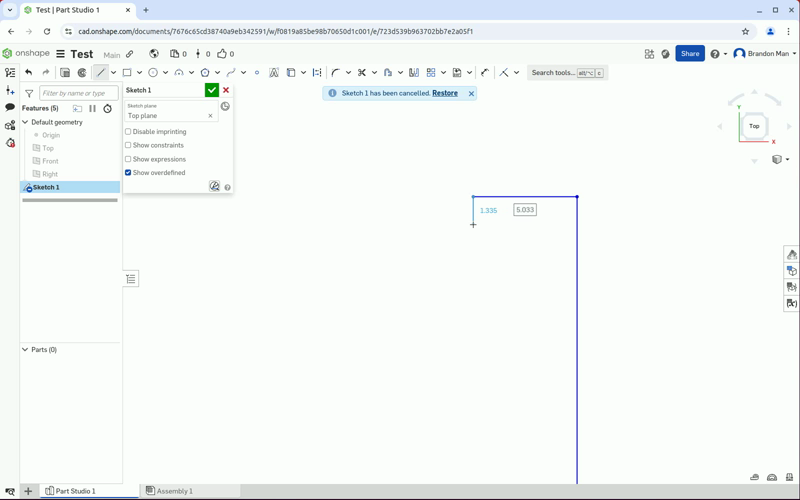
scroll(6)
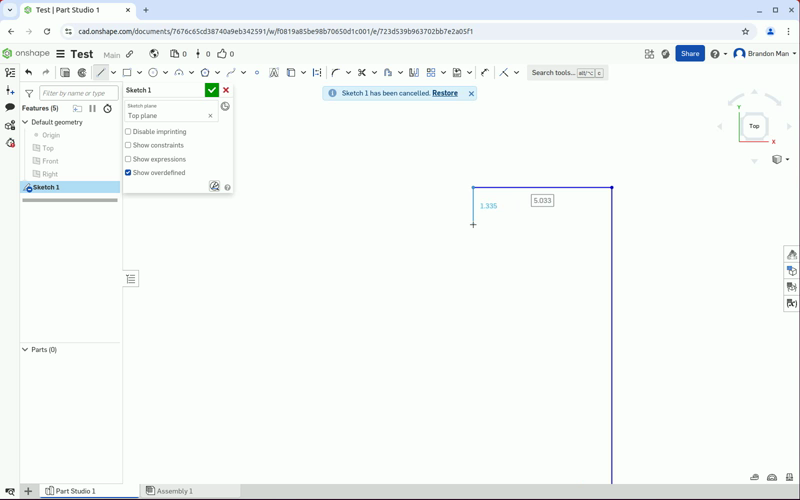
scroll(6)
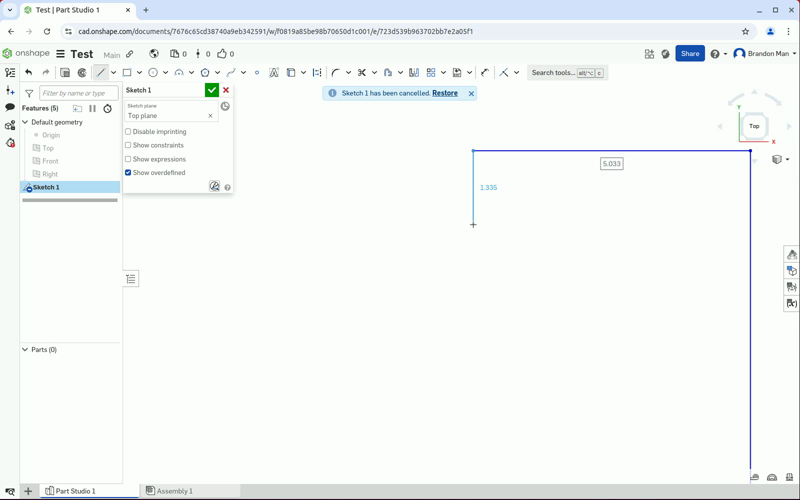
click(473, 224)
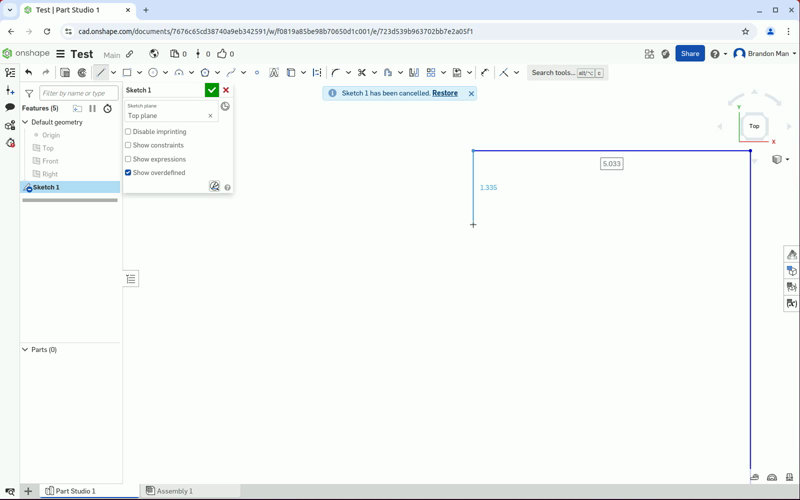
scroll(-6)
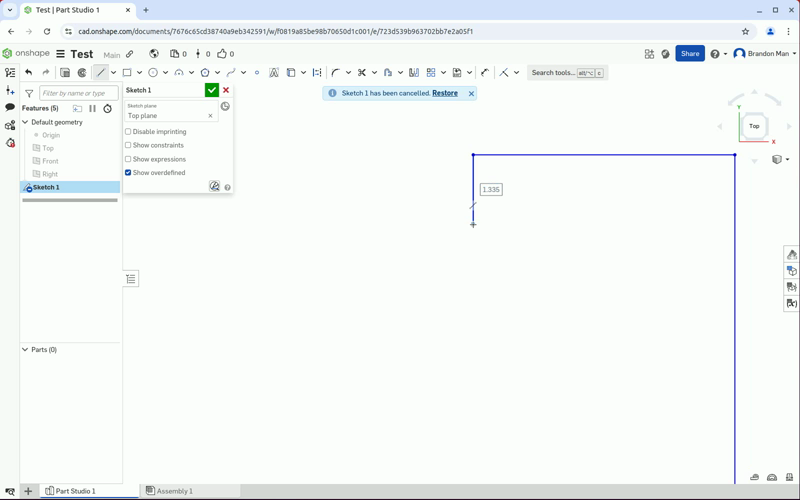
scroll(-6)
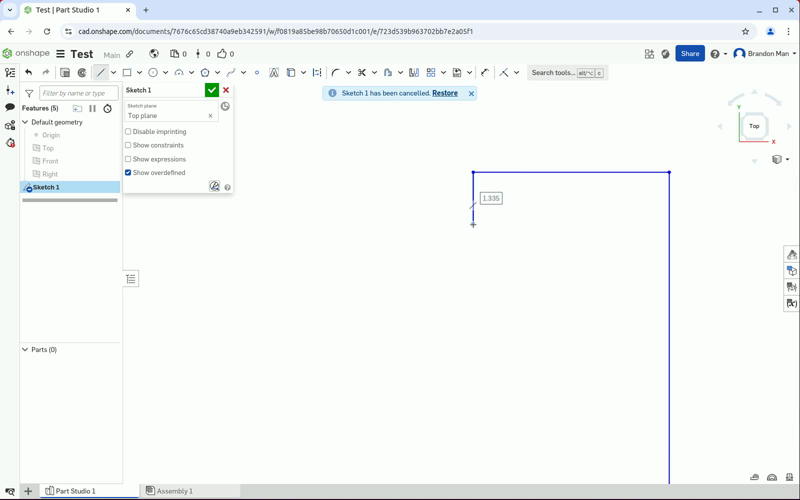
scroll(-6)
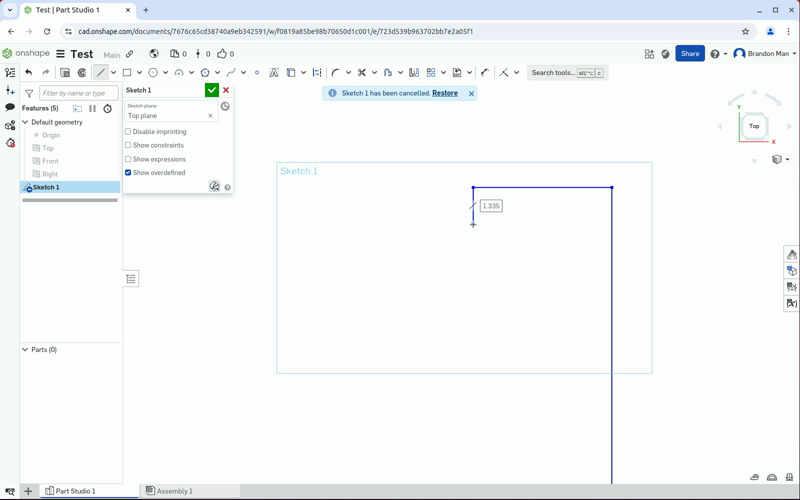
scroll(-6)
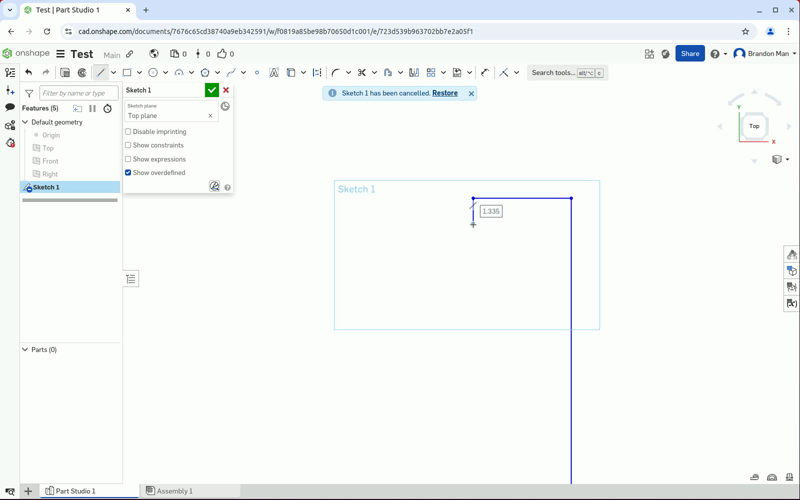
scroll(-6)
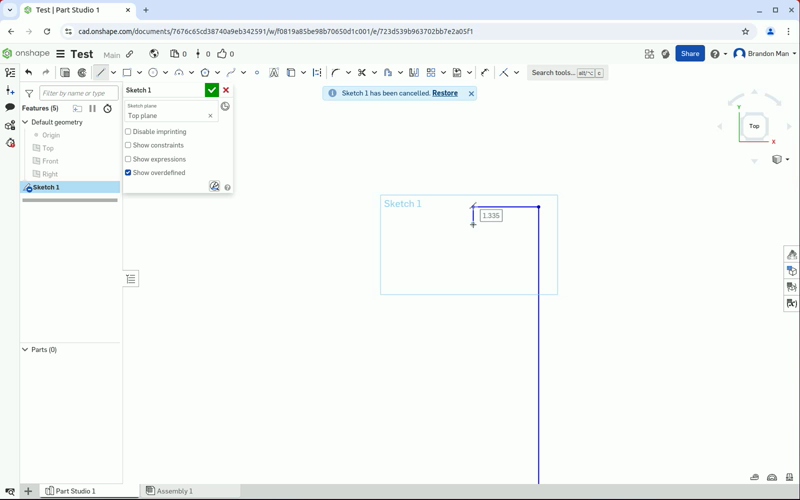
scroll(-6)
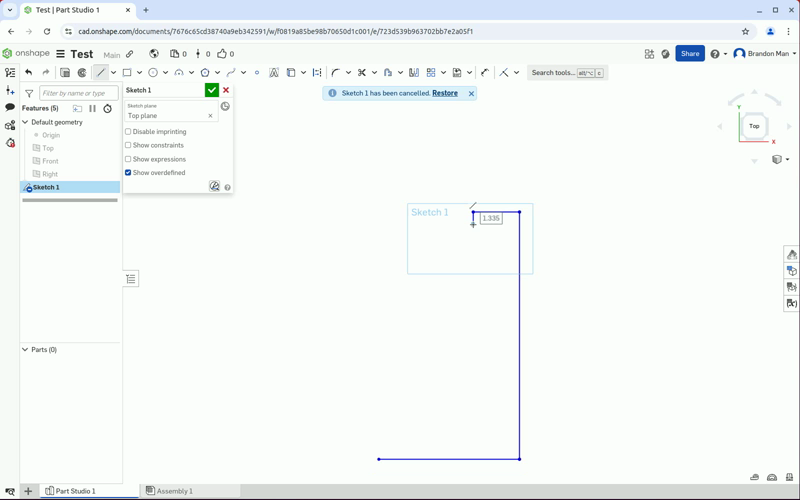
scroll(-6)
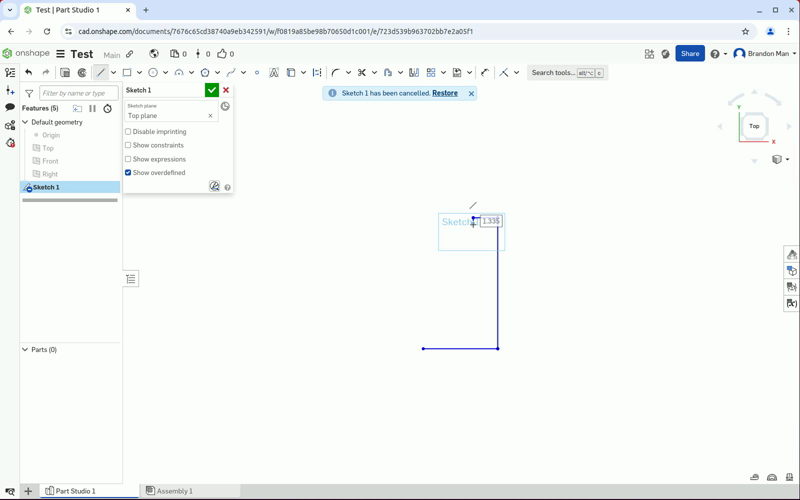
key_up(shift)
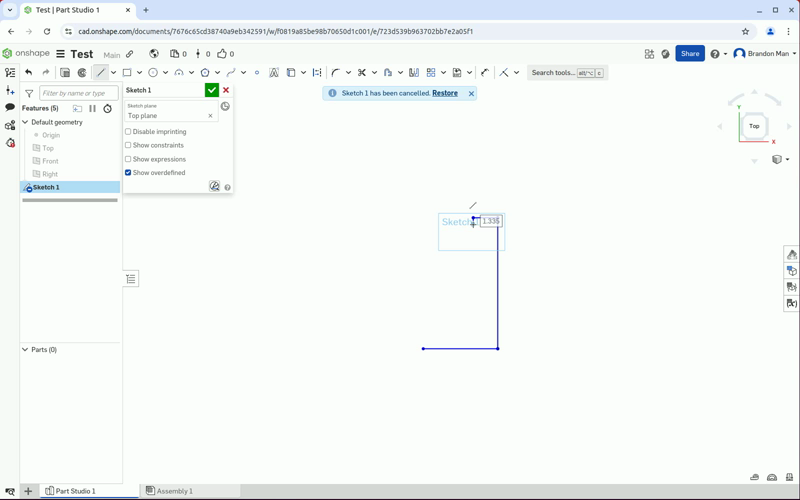
key_down(shift)
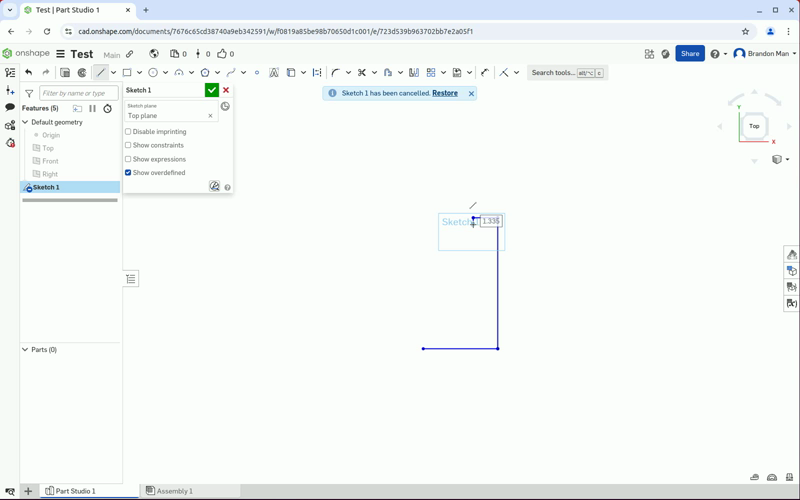
mouse_move(503, 224)
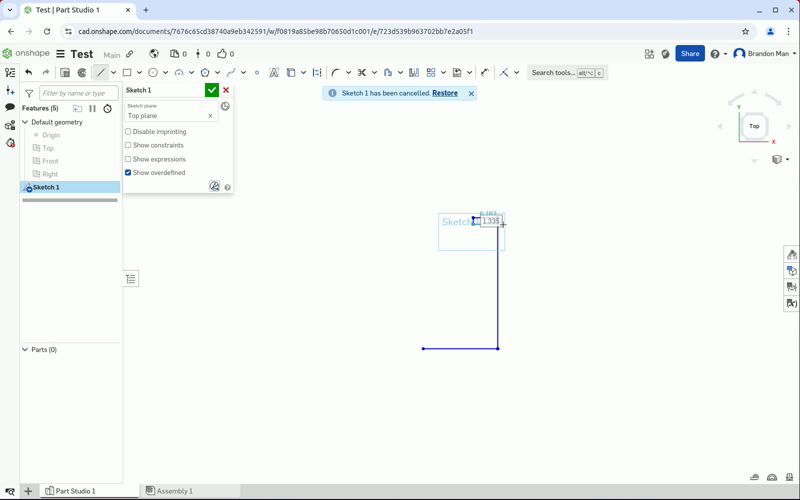
mouse_move(480, 224)
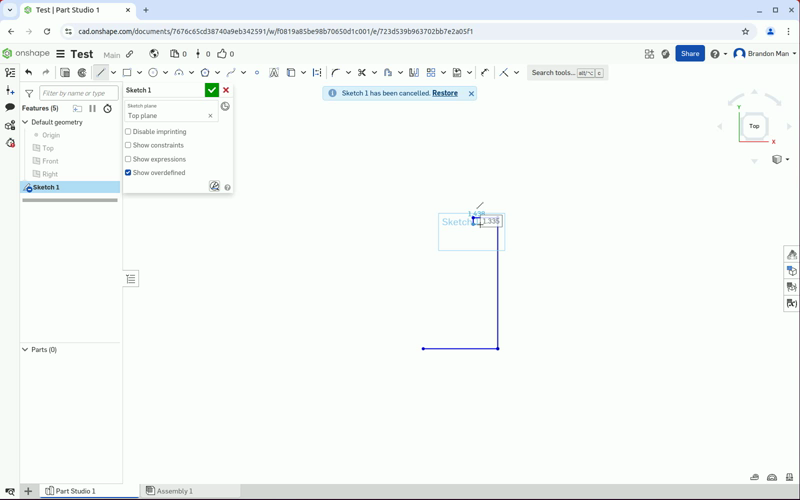
scroll(6)
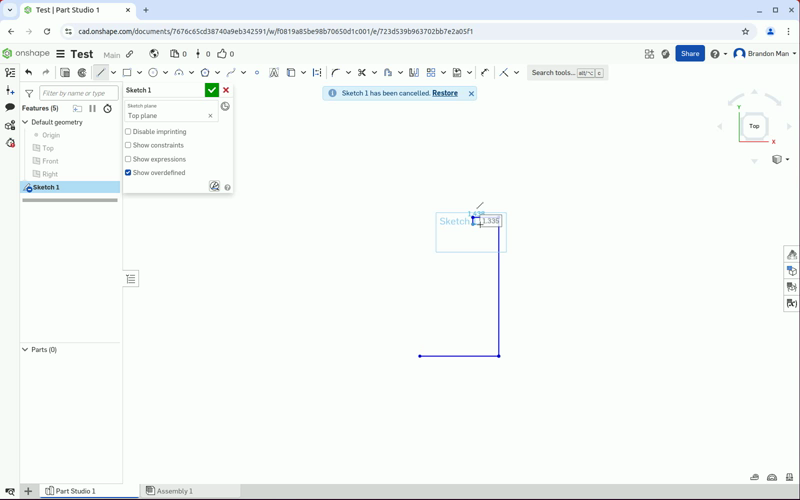
scroll(6)
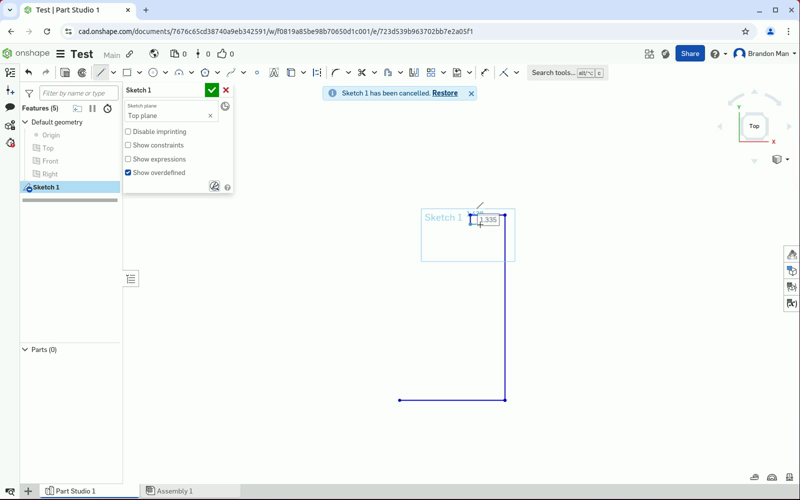
scroll(6)
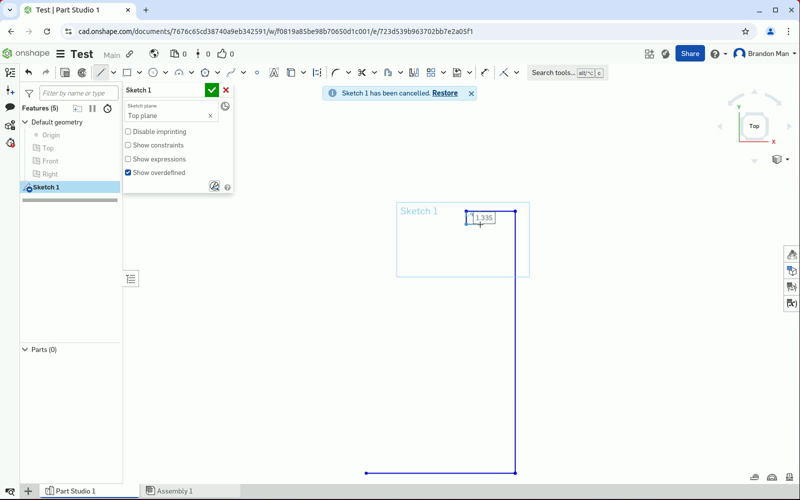
scroll(6)
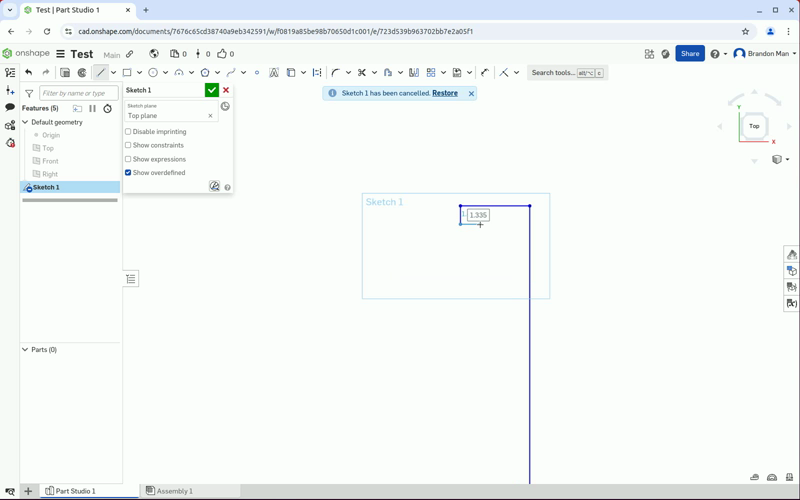
scroll(6)
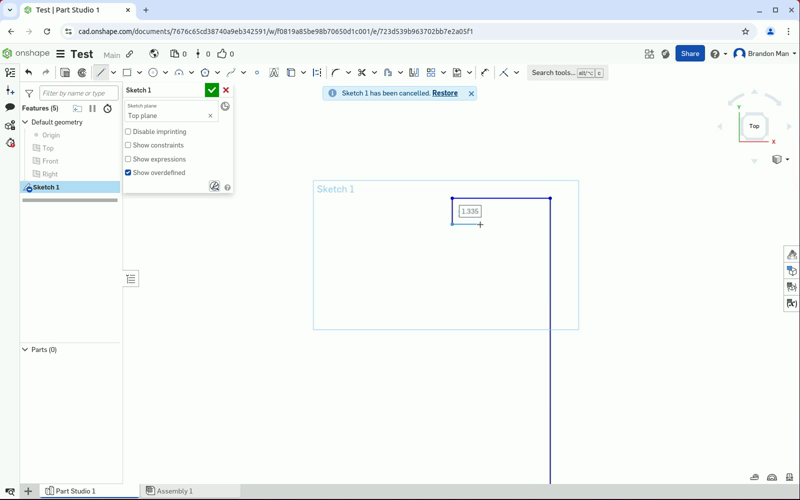
scroll(6)
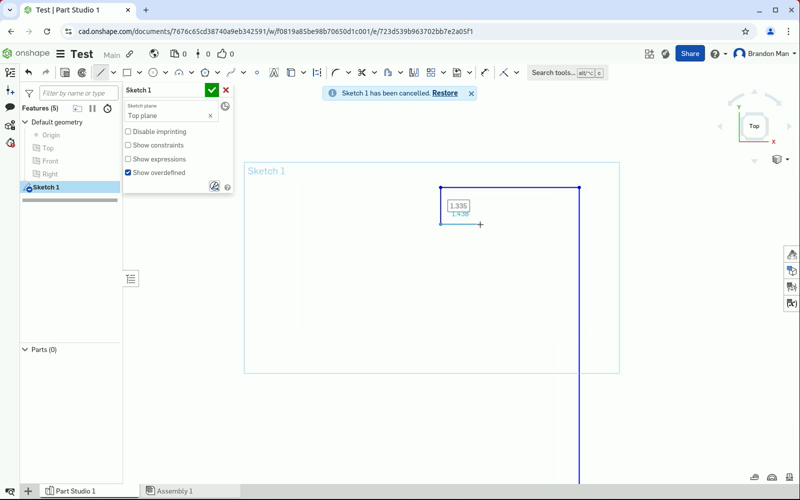
scroll(6)
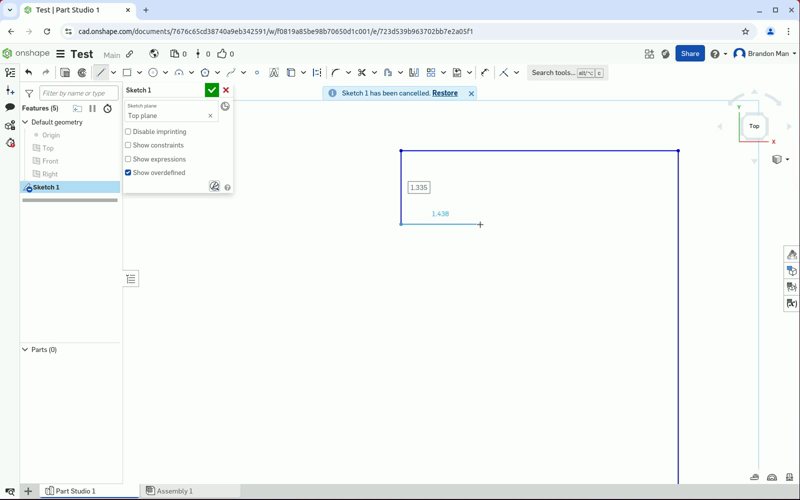
click(480, 224)
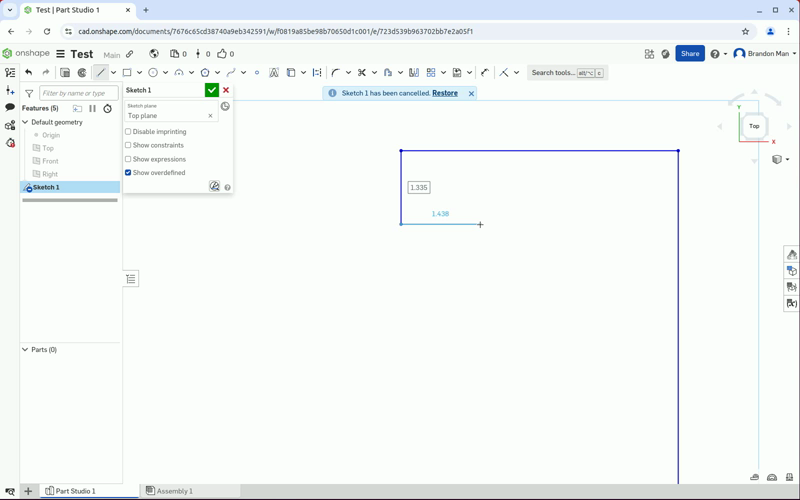
scroll(-6)
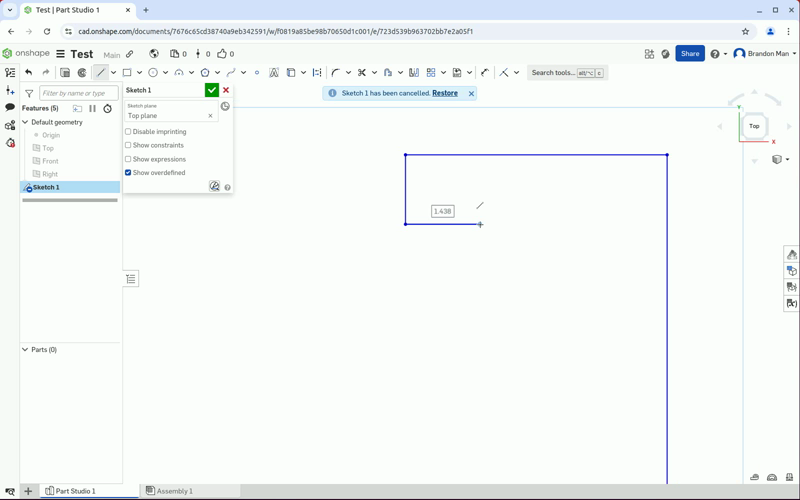
scroll(-6)
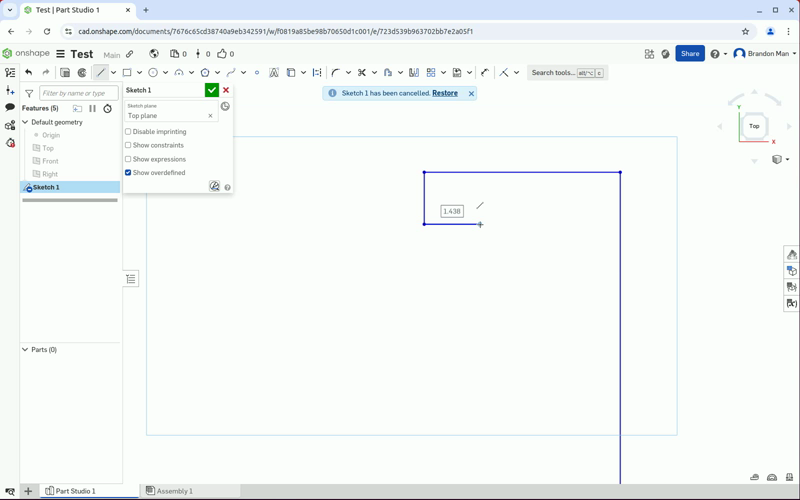
scroll(-6)
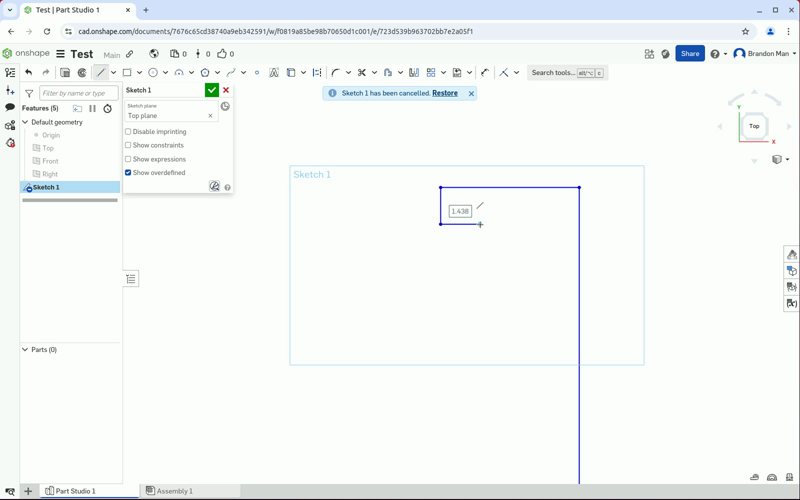
scroll(-6)
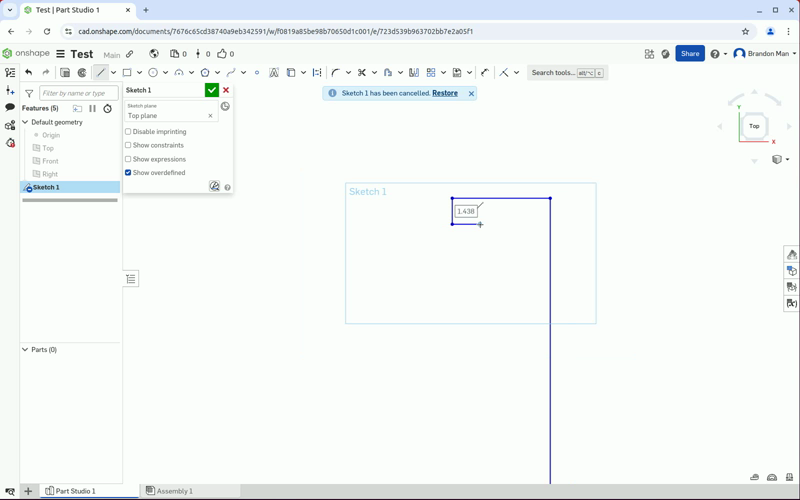
scroll(-6)
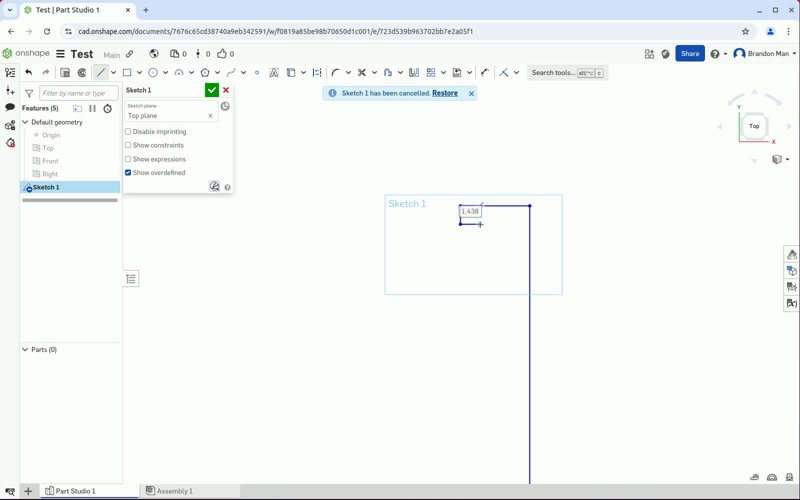
scroll(-6)
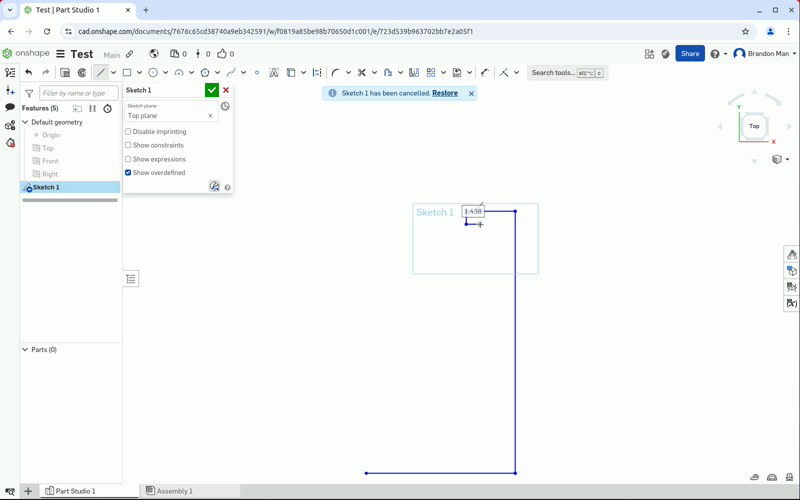
scroll(-6)
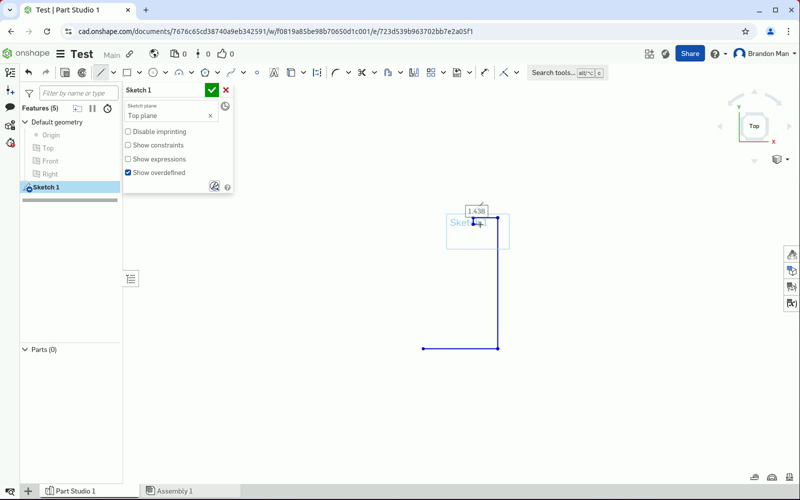
key_up(shift)
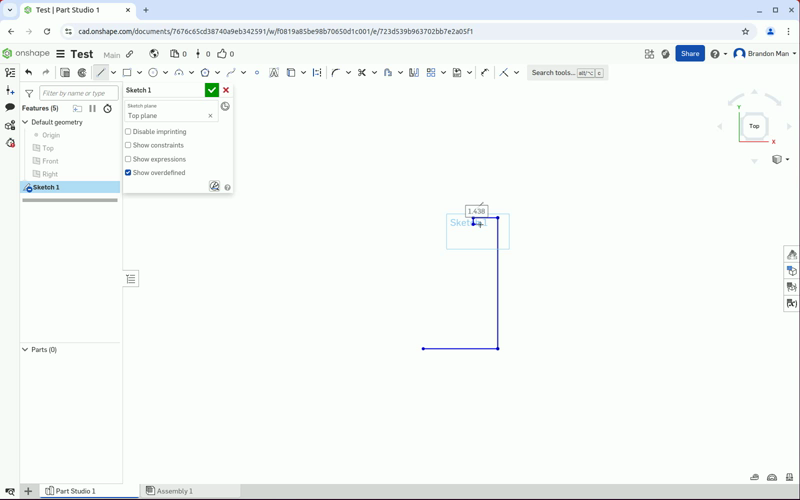
key_down(shift)
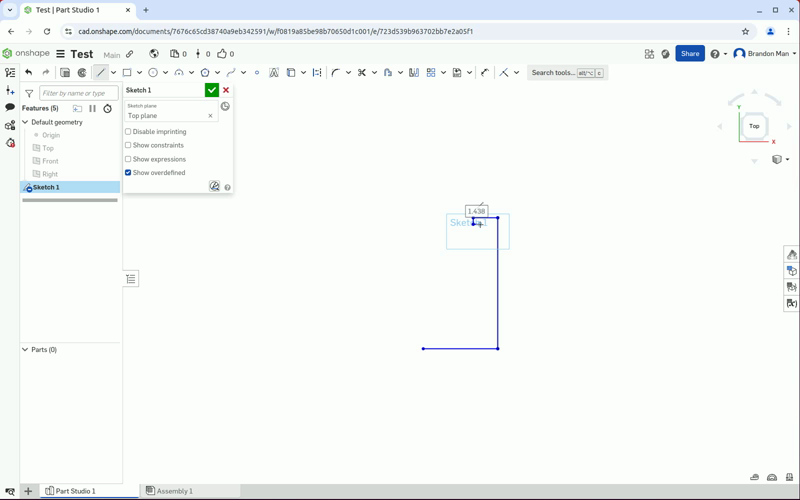
mouse_move(510, 224)
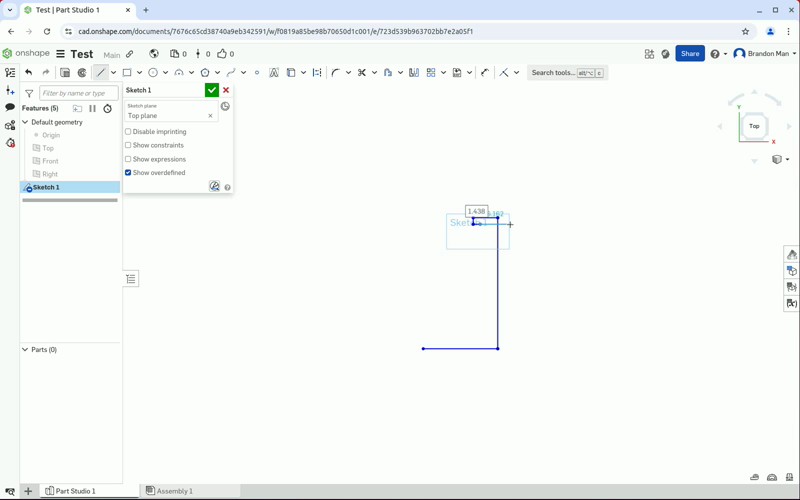
mouse_move(480, 230)
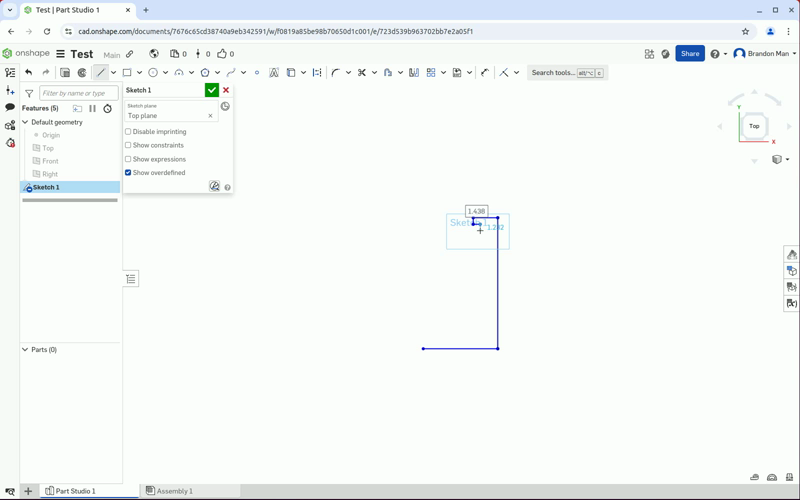
scroll(6)
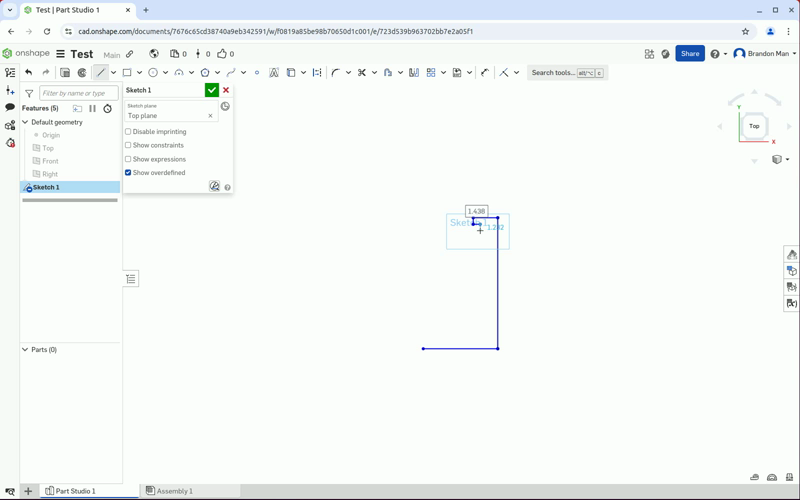
scroll(6)
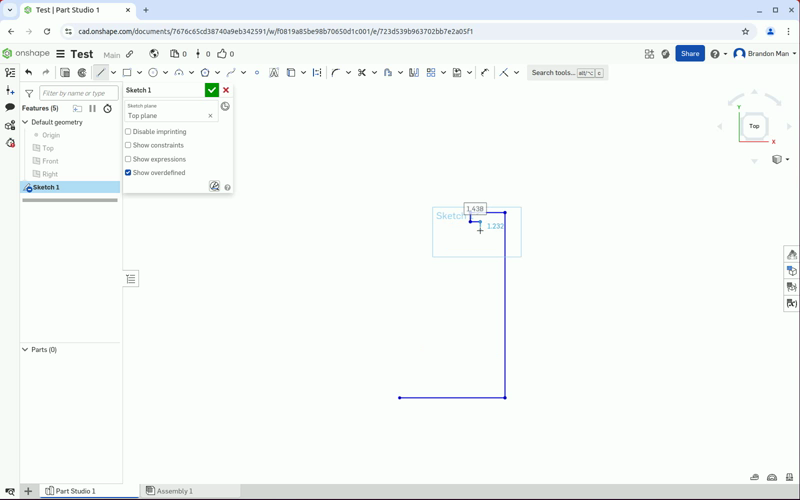
scroll(6)
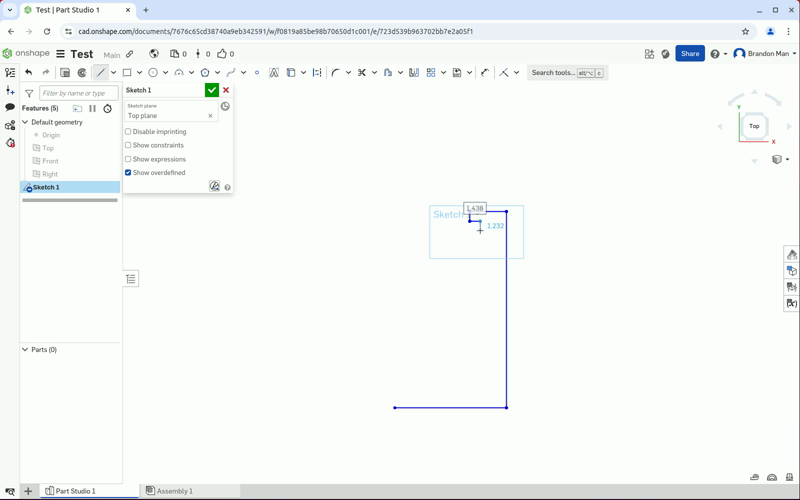
scroll(6)
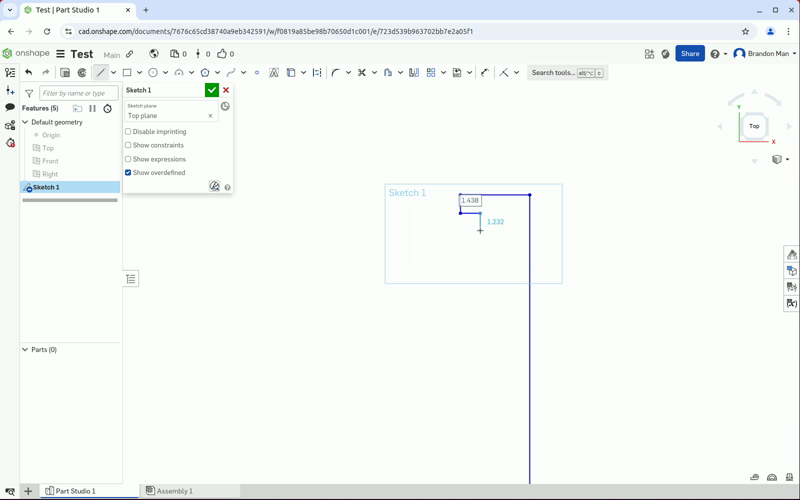
scroll(6)
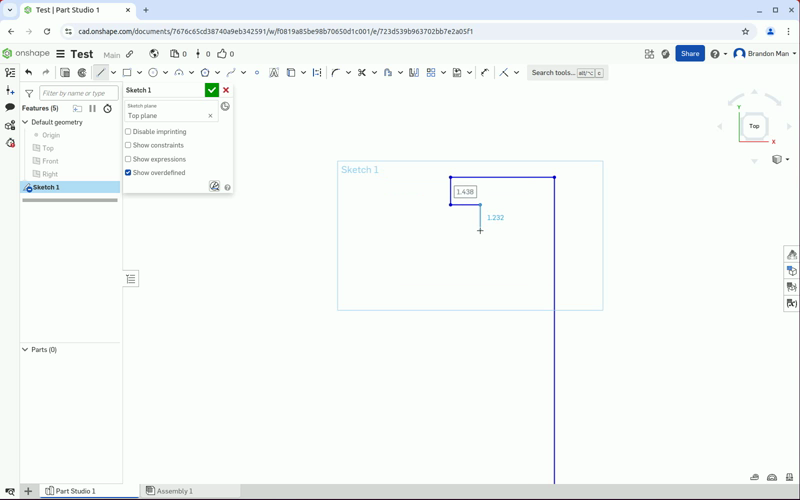
scroll(6)
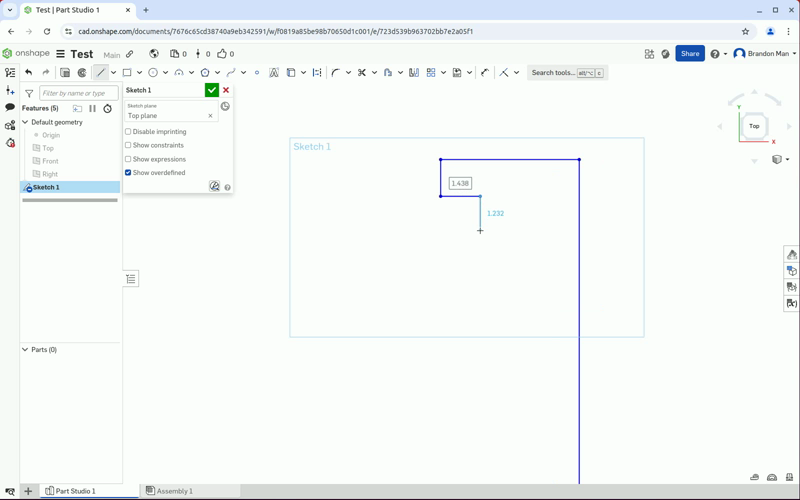
scroll(6)
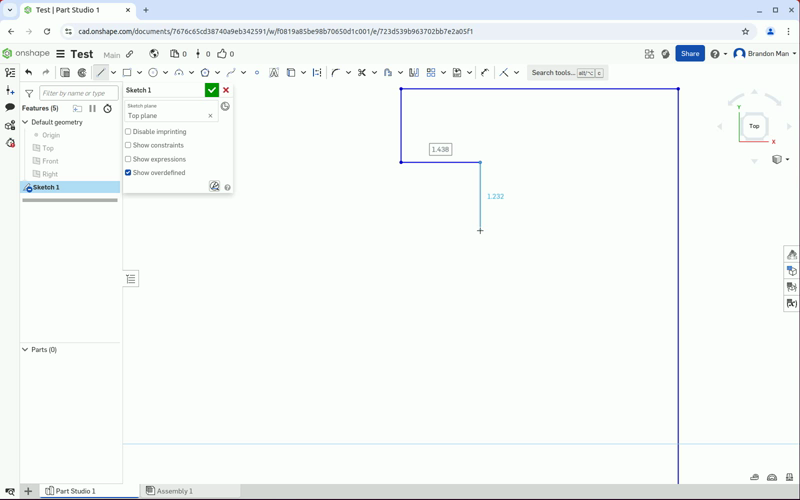
click(480, 230)
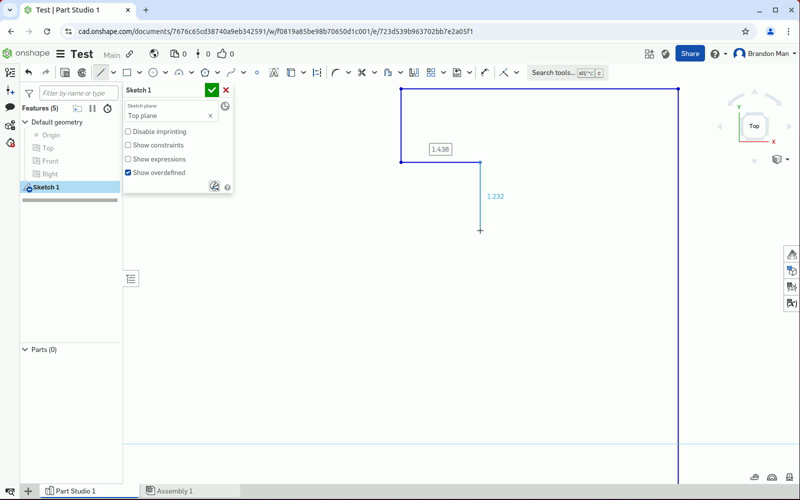
scroll(-6)
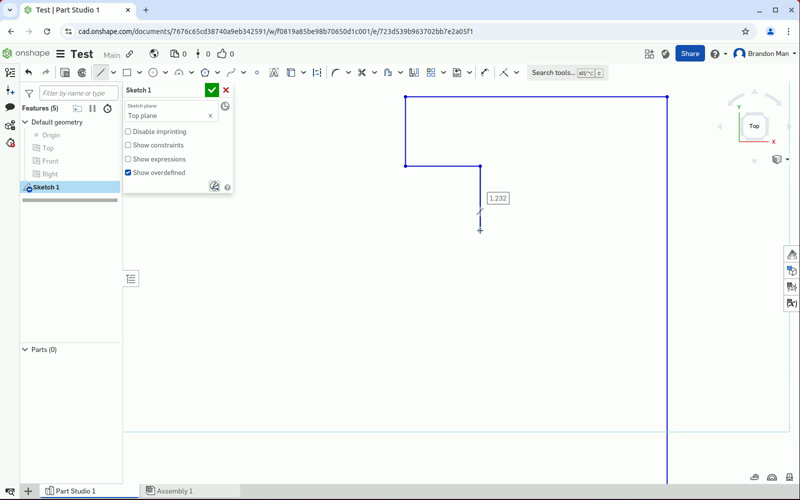
scroll(-6)
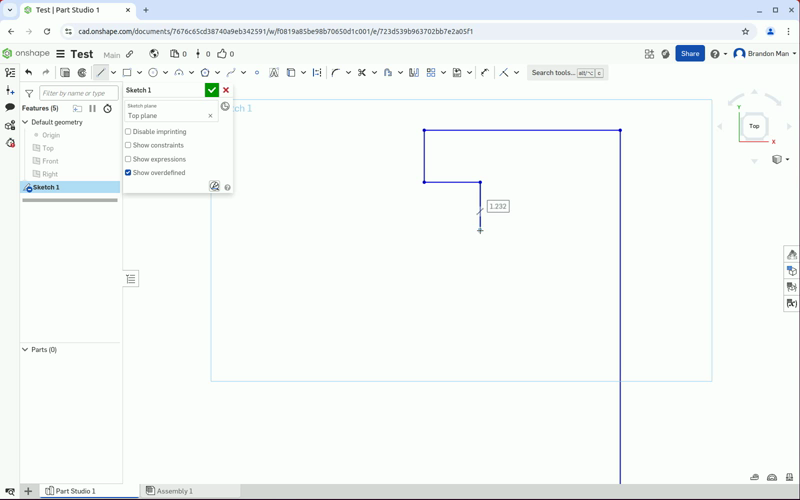
scroll(-6)
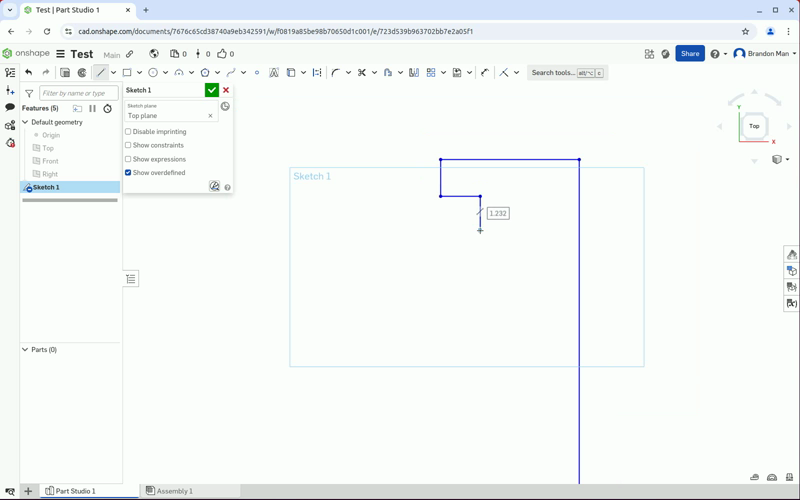
scroll(-6)
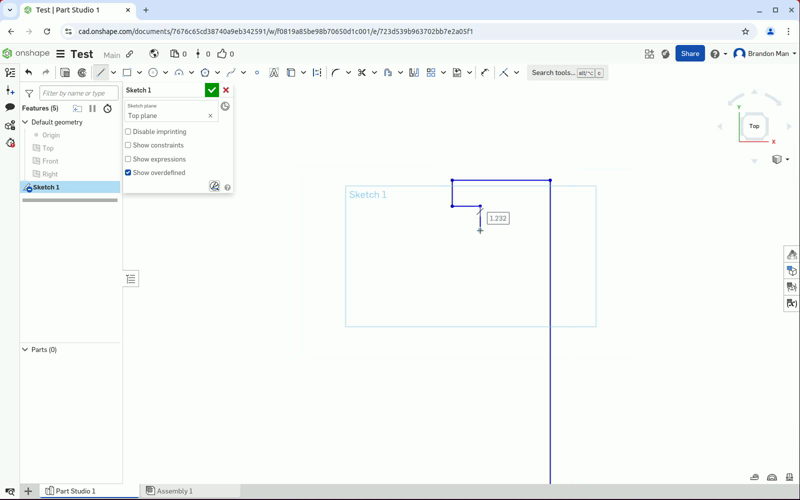
scroll(-6)
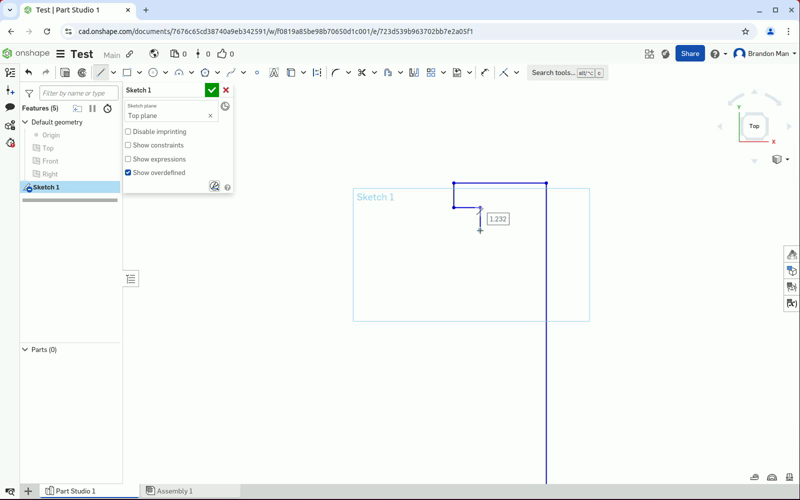
scroll(-6)
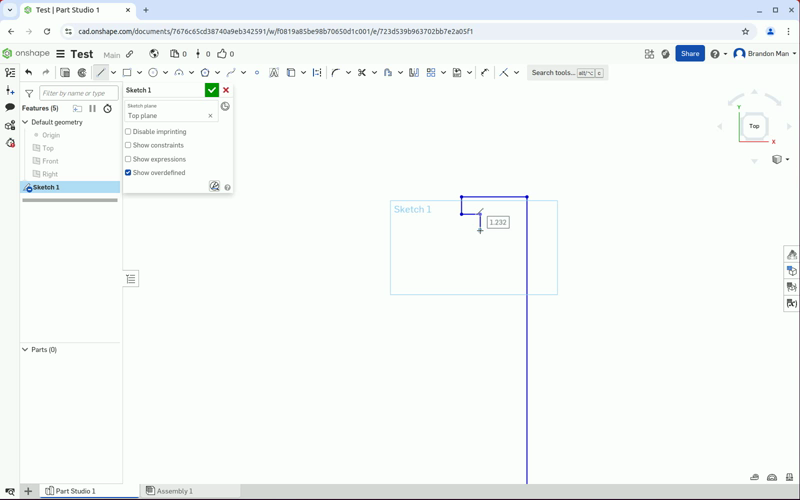
scroll(-6)
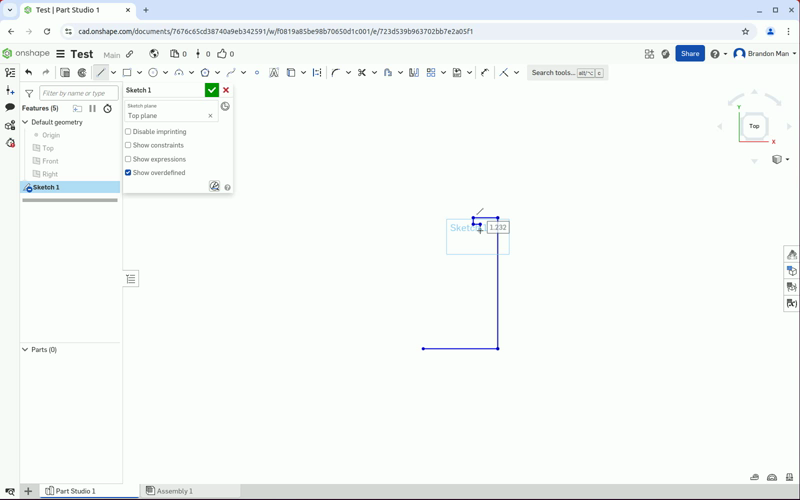
key_up(shift)
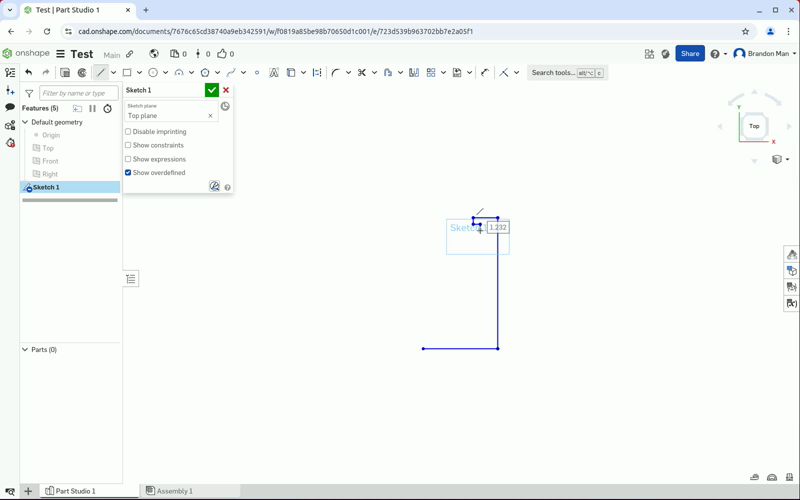
key_down(shift)
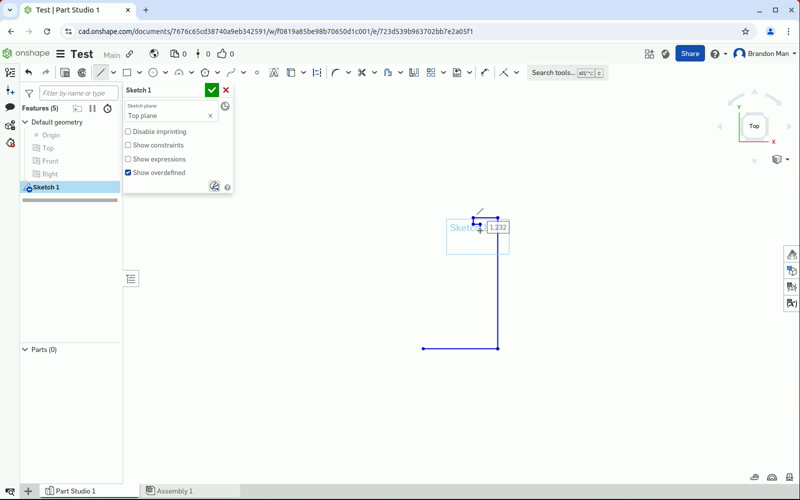
mouse_move(510, 230)
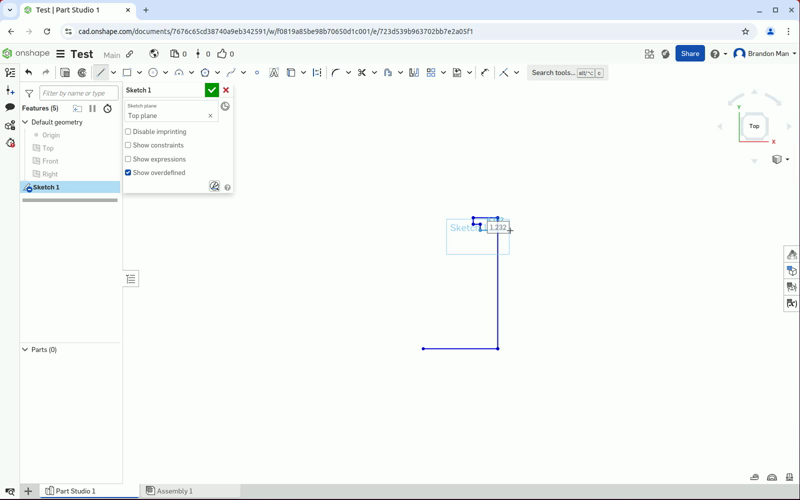
mouse_move(473, 242)
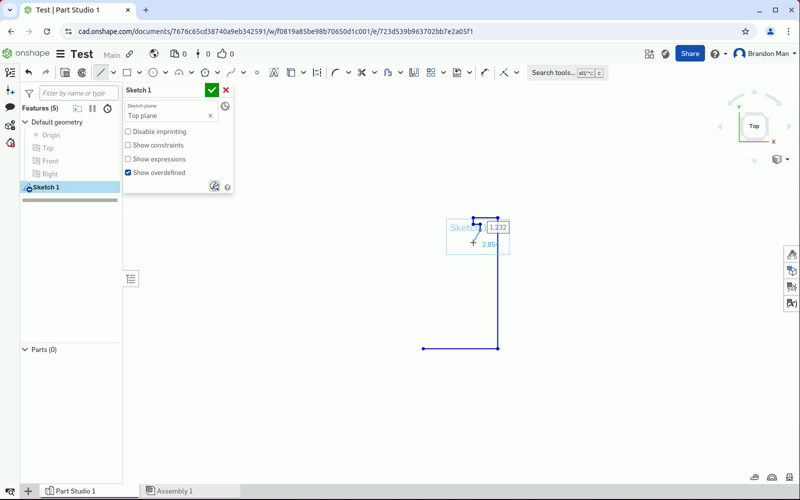
click(473, 242)
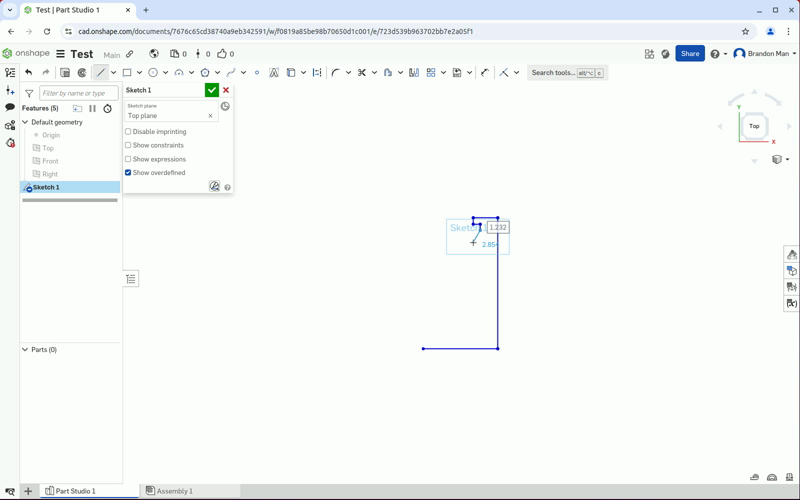
key_up(shift)
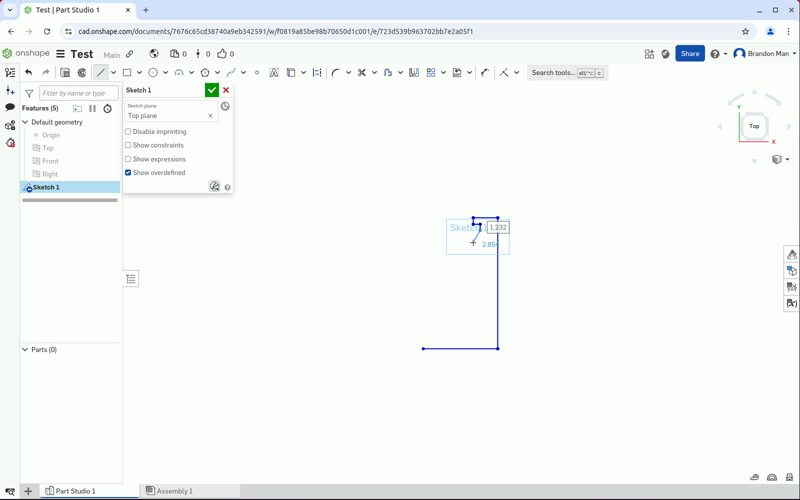
key_down(shift)
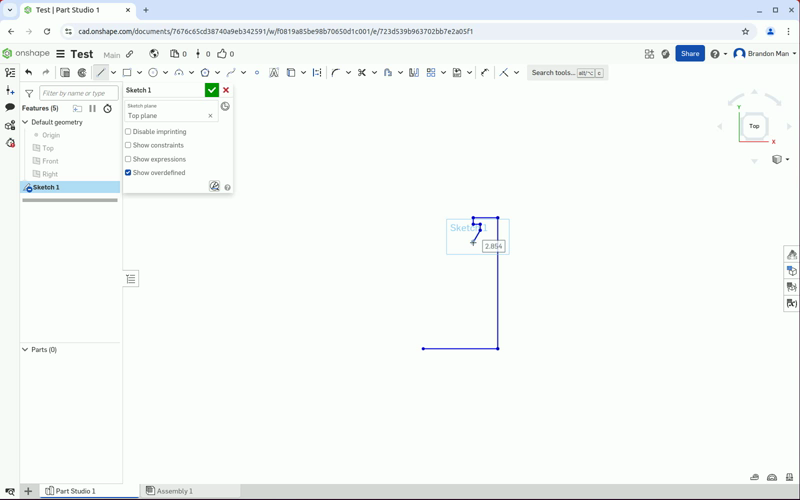
mouse_move(503, 242)
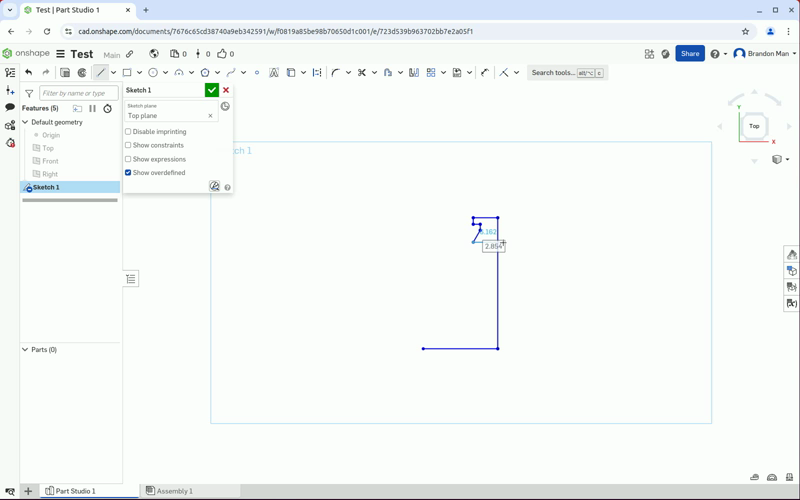
mouse_move(448, 242)
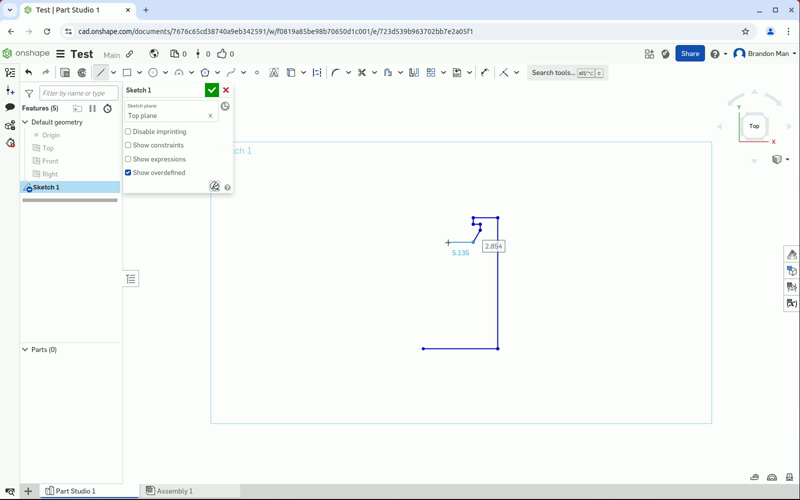
click(448, 242)
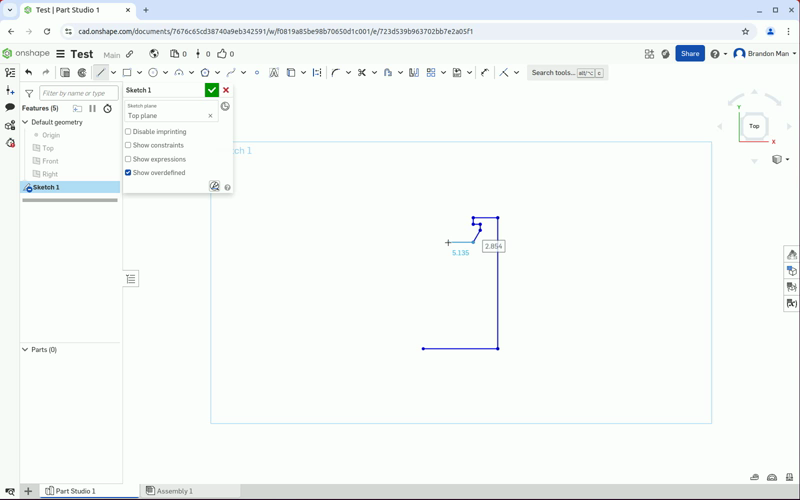
key_up(shift)
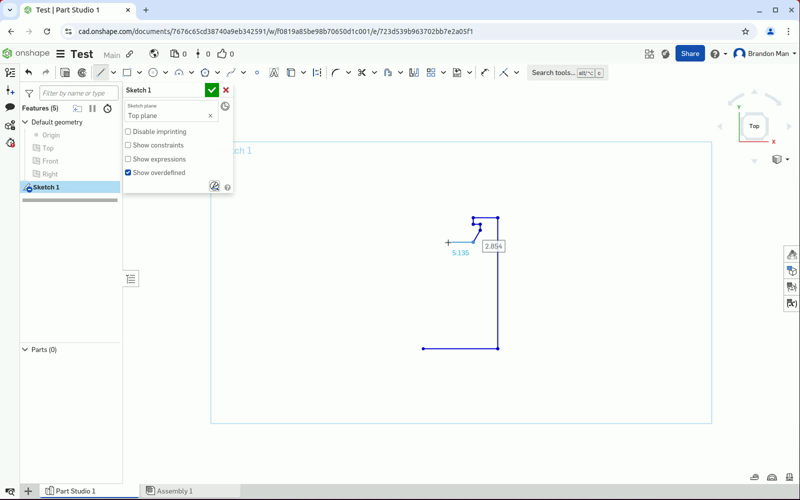
key_down(shift)
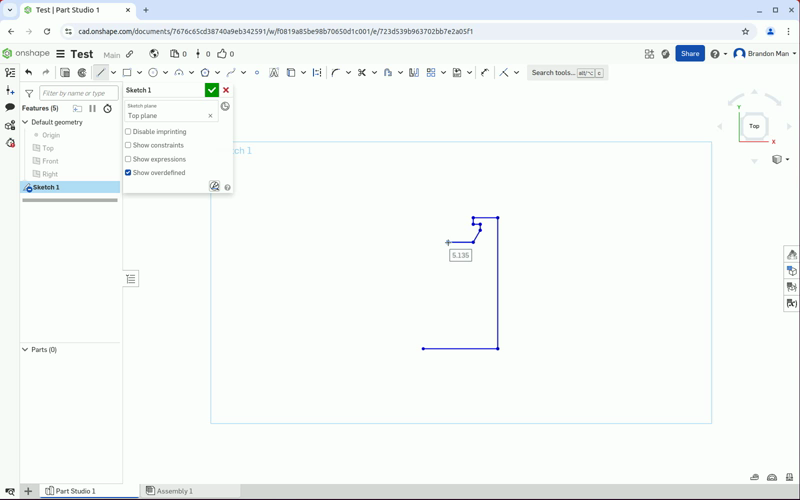
mouse_move(478, 242)
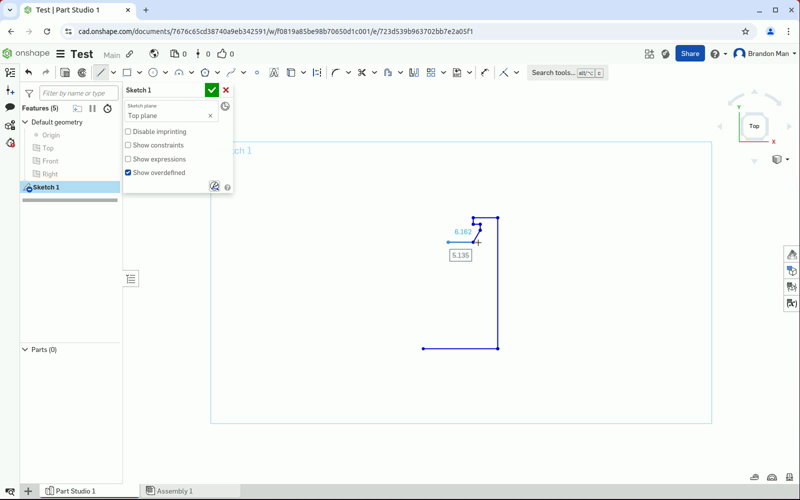
mouse_move(441, 230)
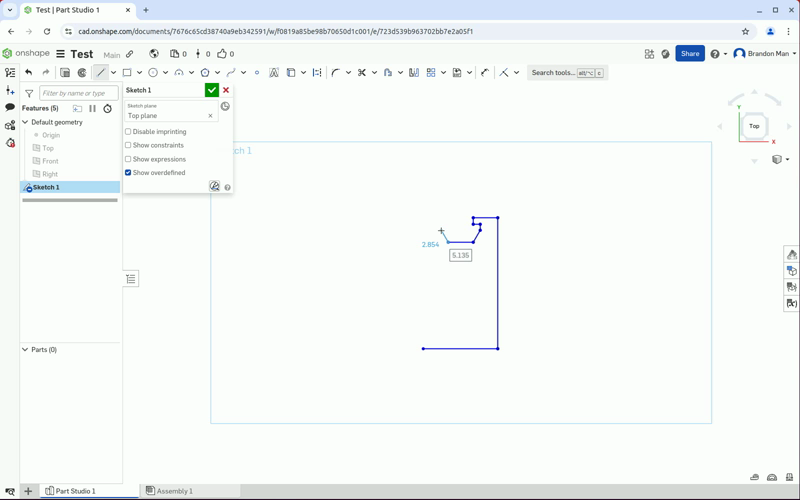
click(441, 230)
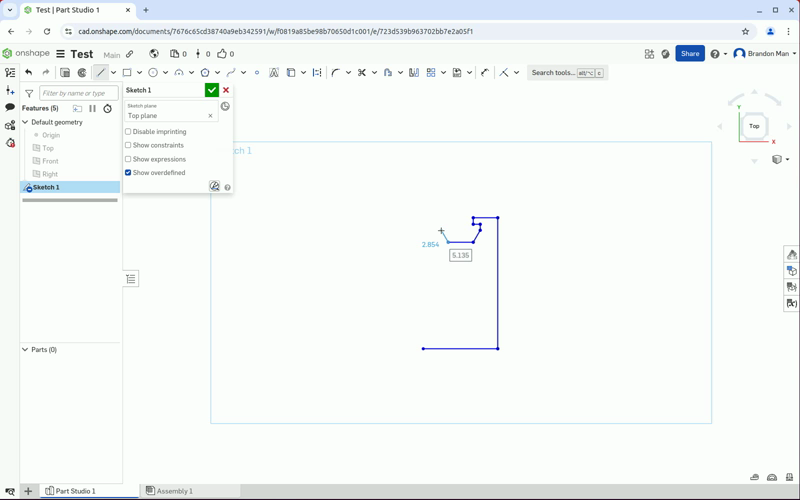
key_up(shift)
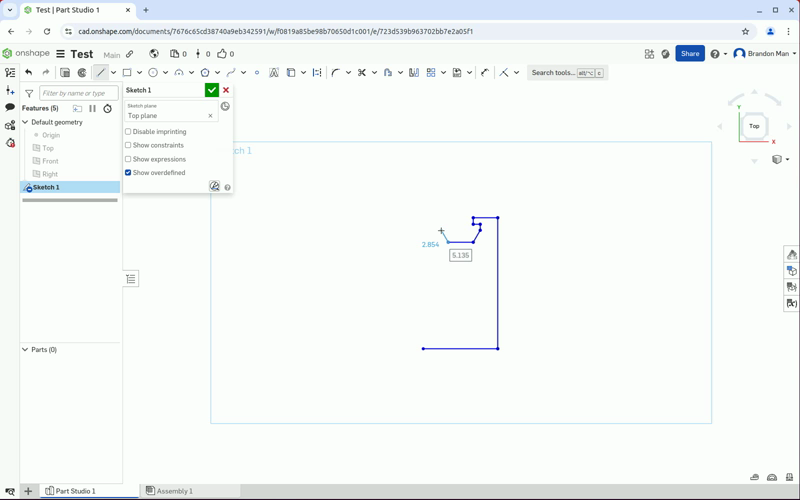
key_down(shift)
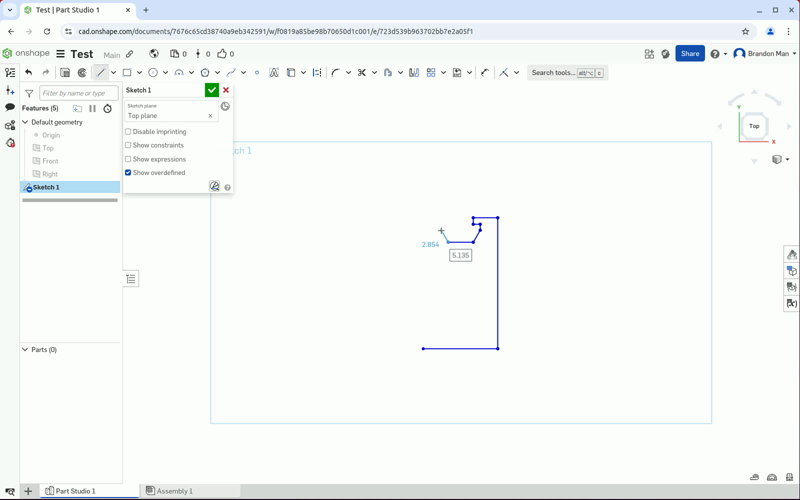
mouse_move(471, 230)
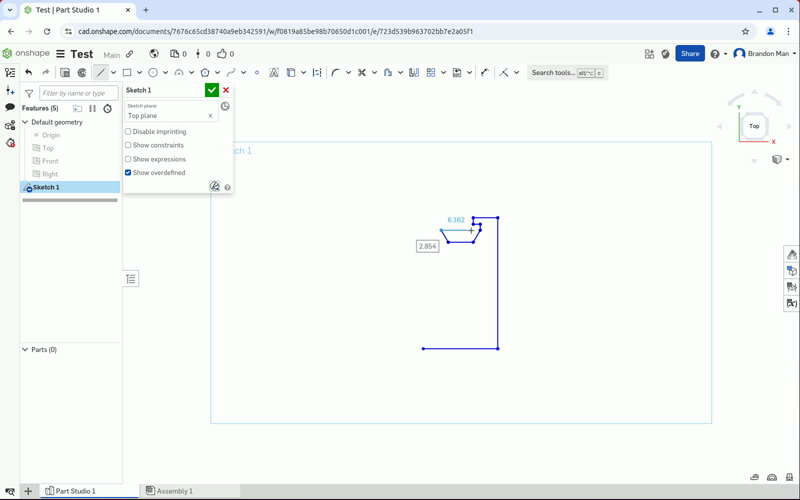
mouse_move(441, 224)
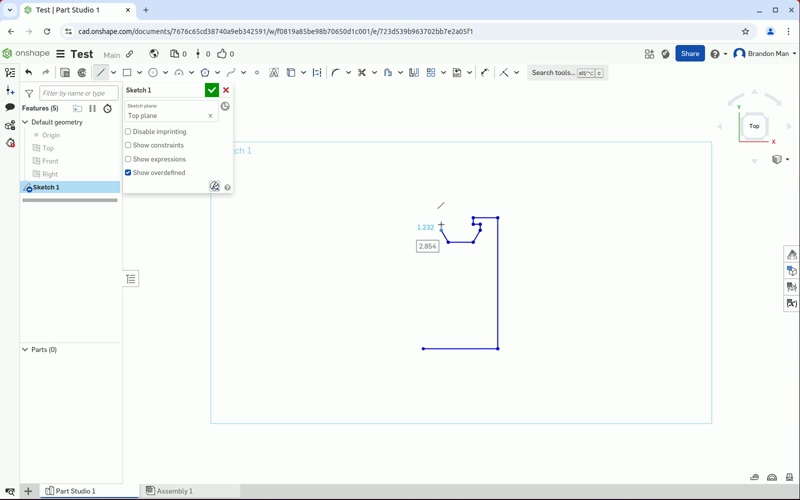
scroll(6)
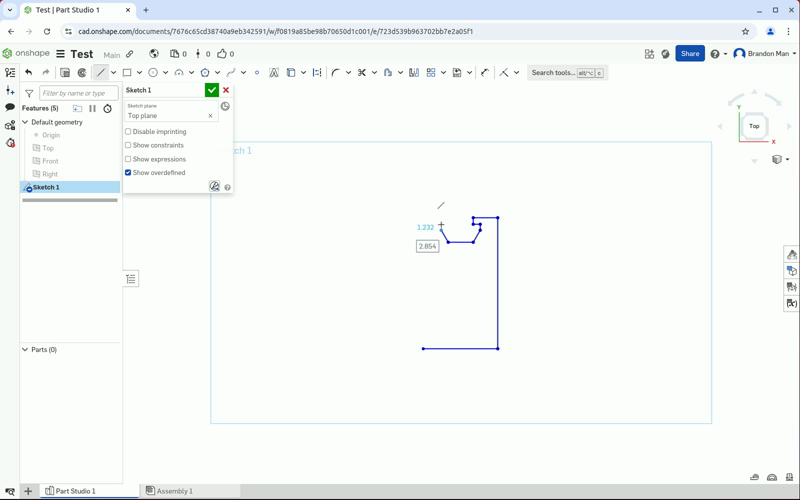
scroll(6)
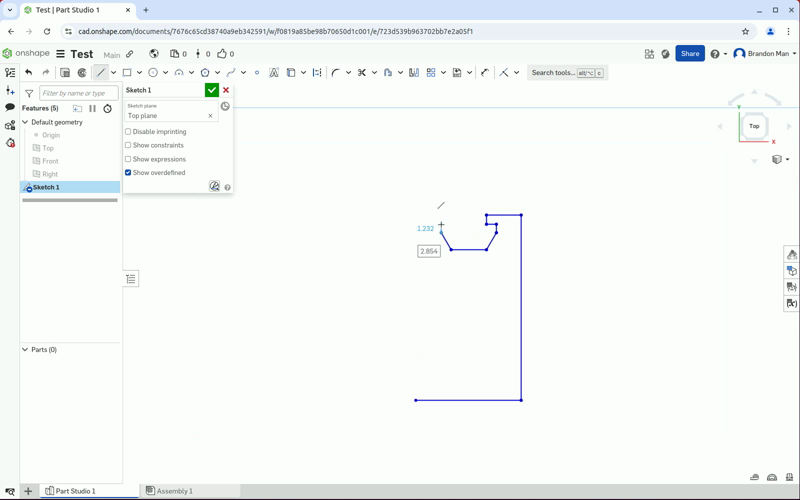
scroll(6)
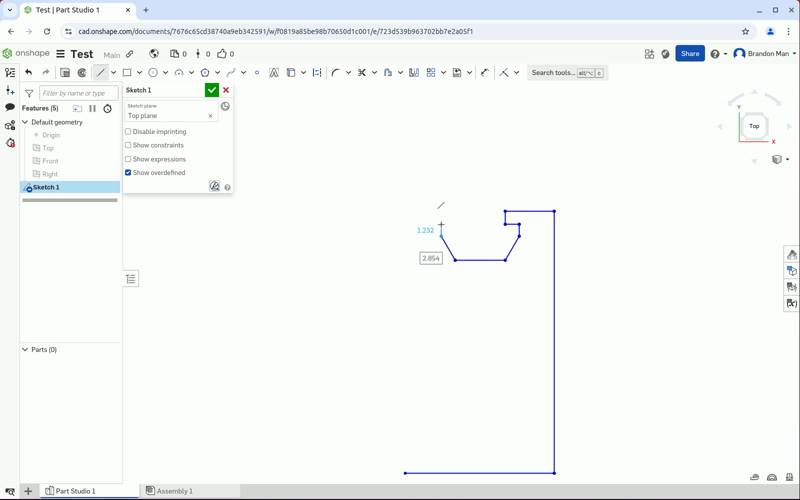
scroll(6)
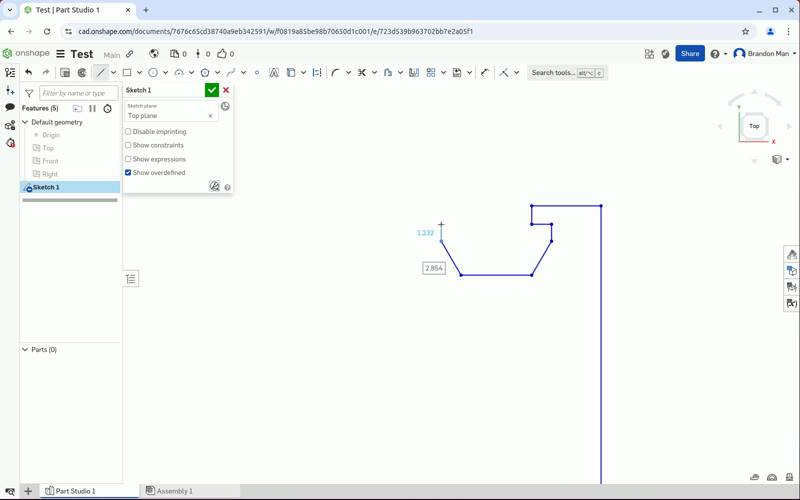
scroll(6)
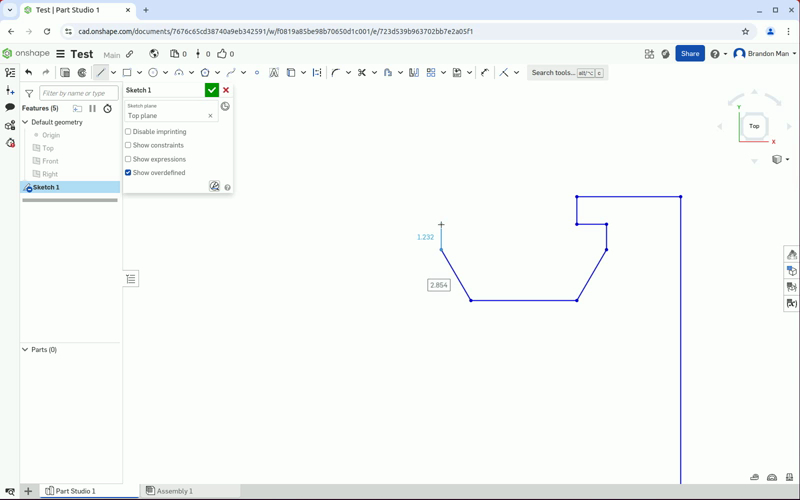
scroll(6)
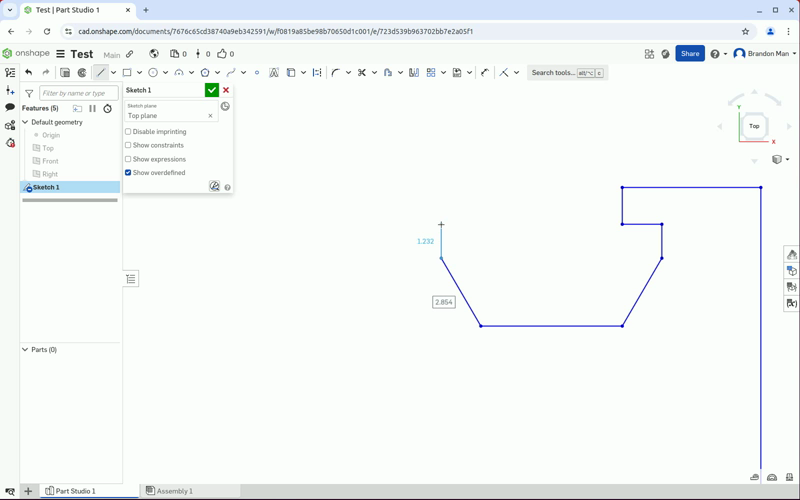
scroll(6)
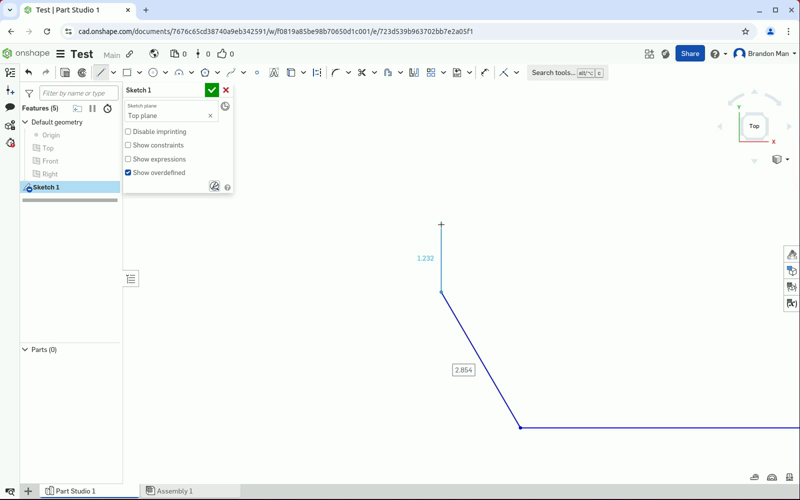
click(441, 224)
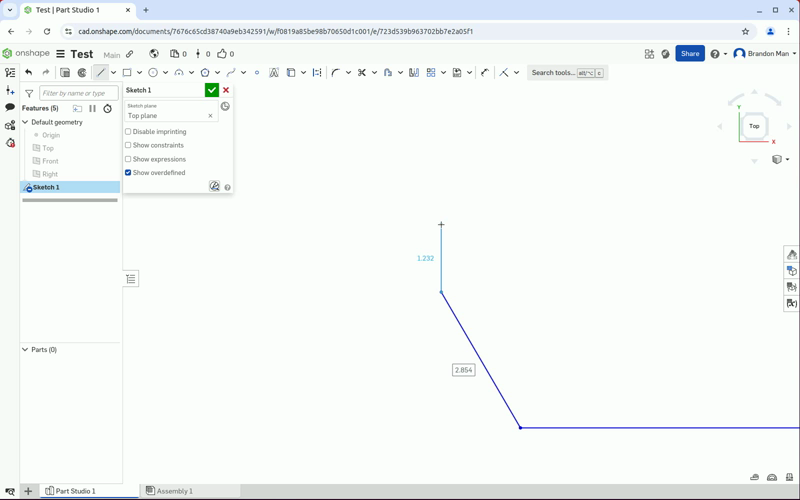
scroll(-6)
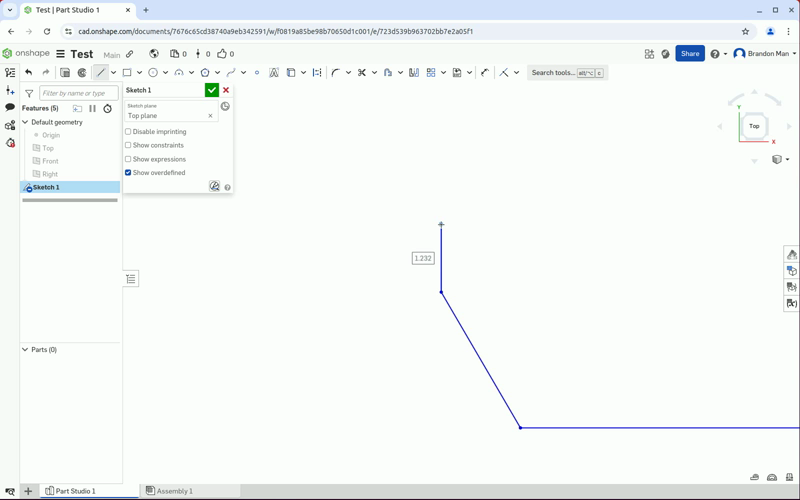
scroll(-6)
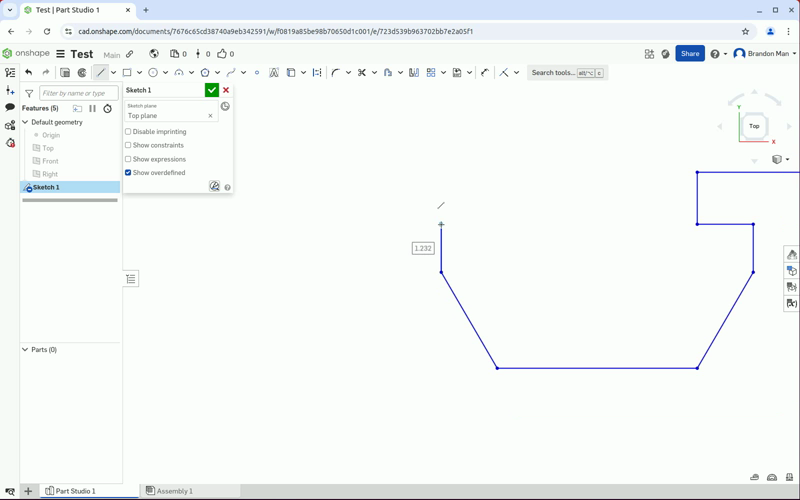
scroll(-6)
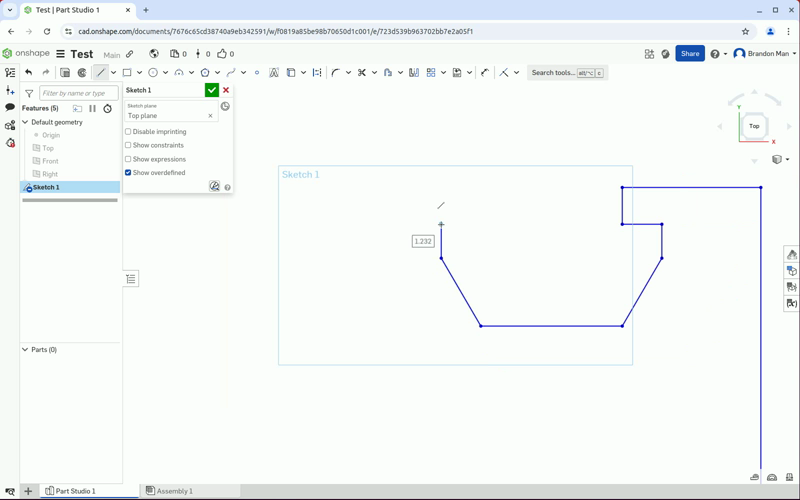
scroll(-6)
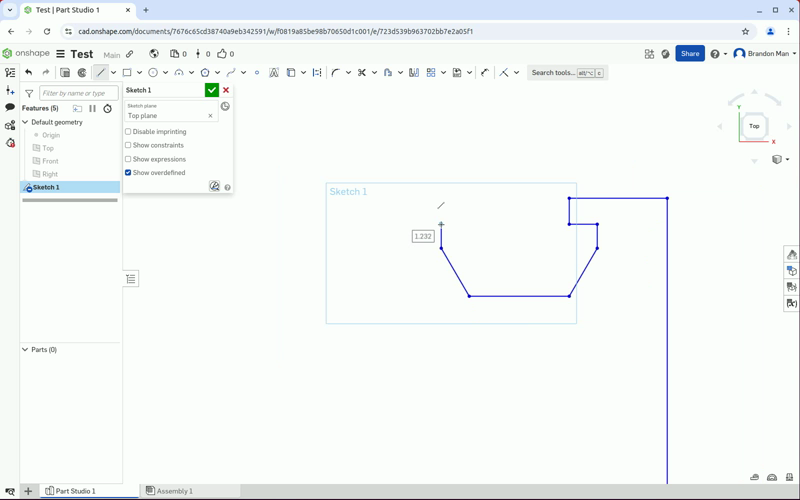
scroll(-6)
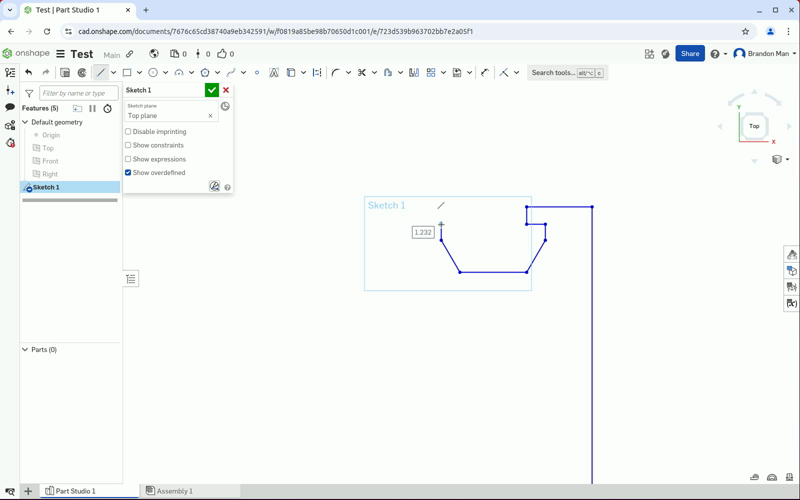
scroll(-6)
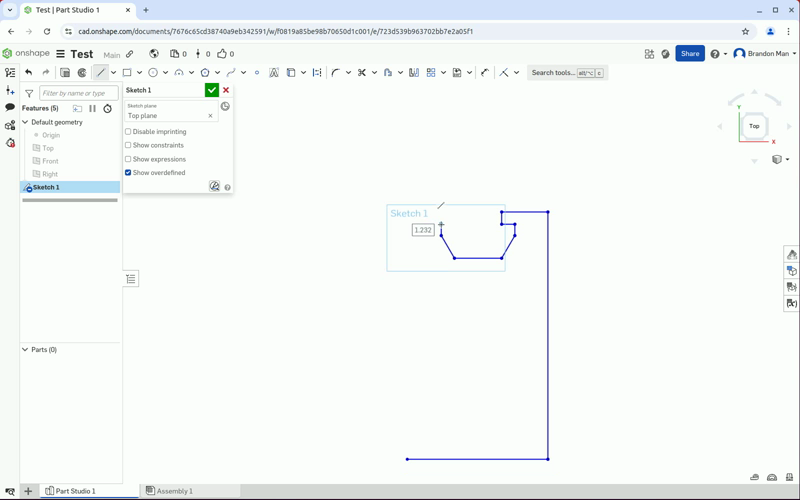
scroll(-6)
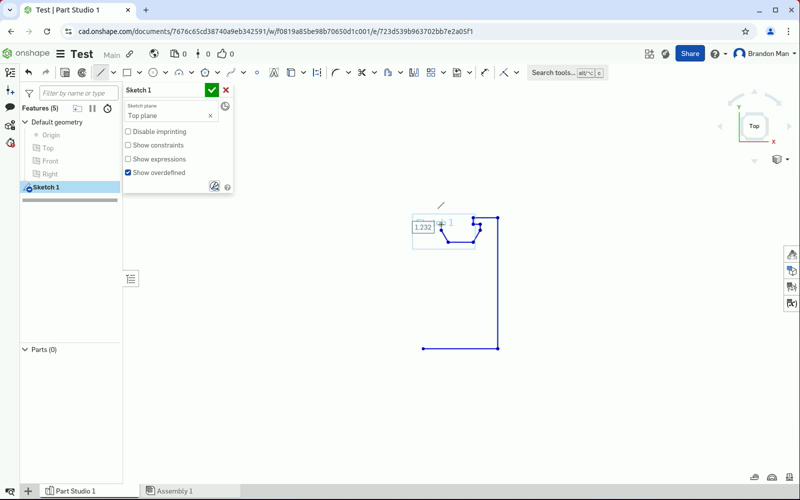
key_up(shift)
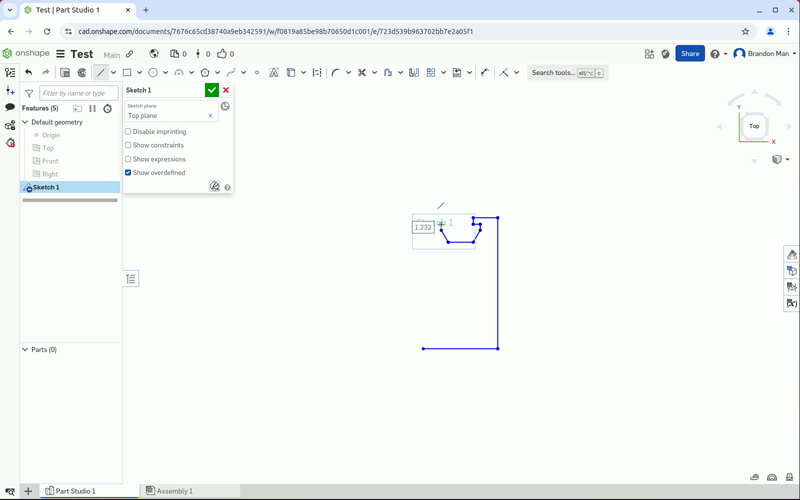
key_down(shift)
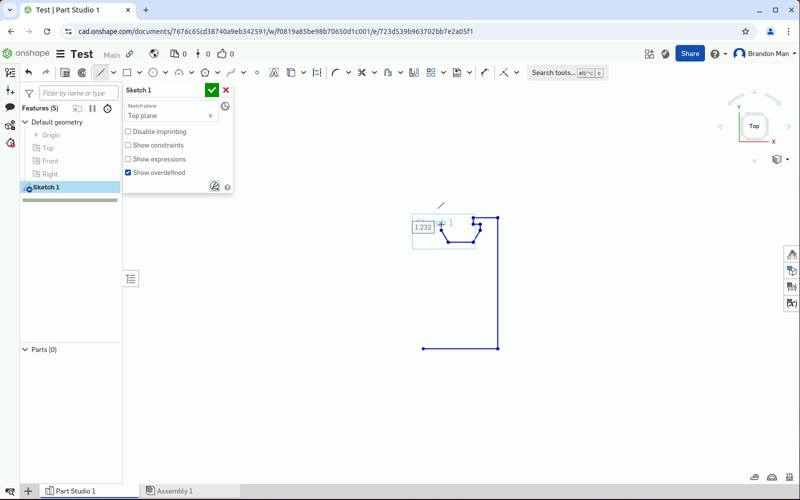
mouse_move(471, 224)
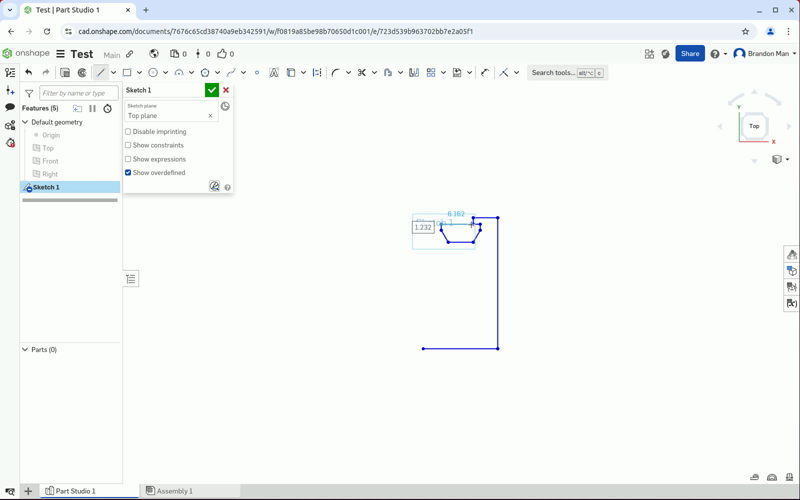
mouse_move(448, 224)
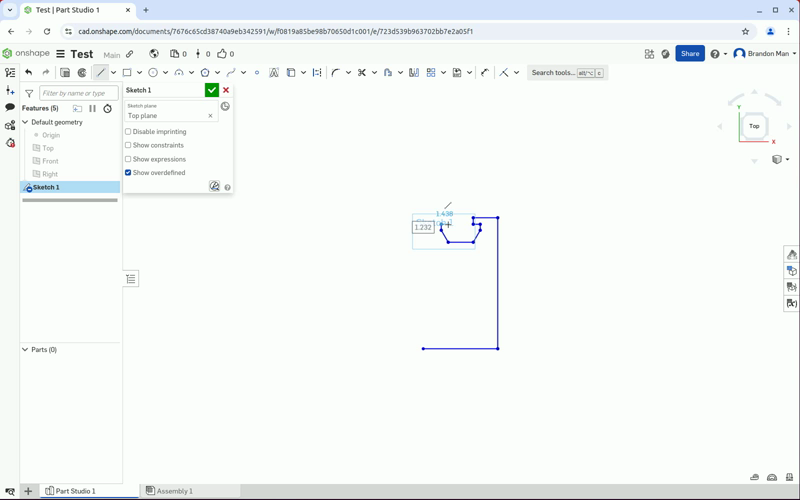
scroll(6)
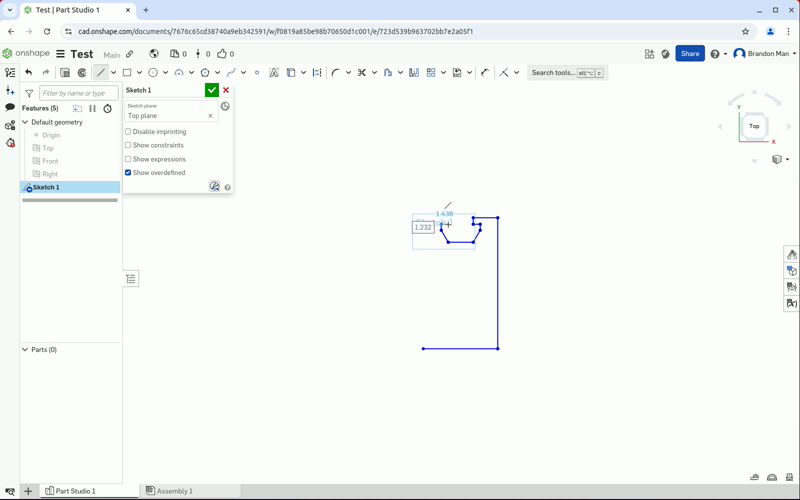
scroll(6)
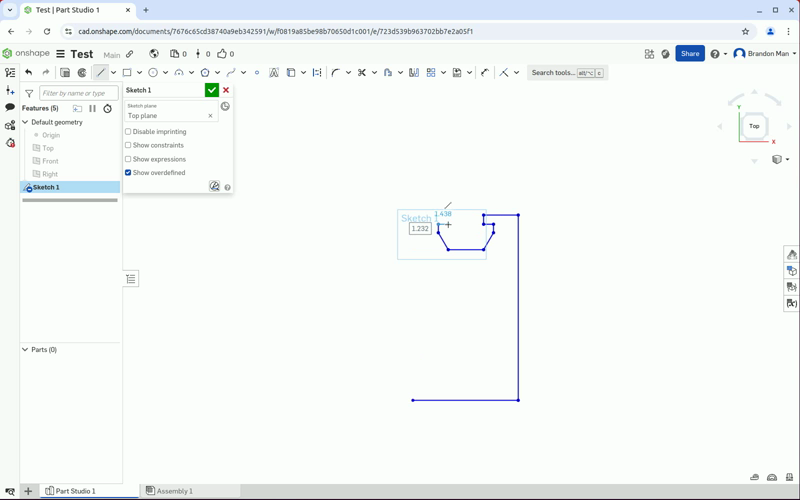
scroll(6)
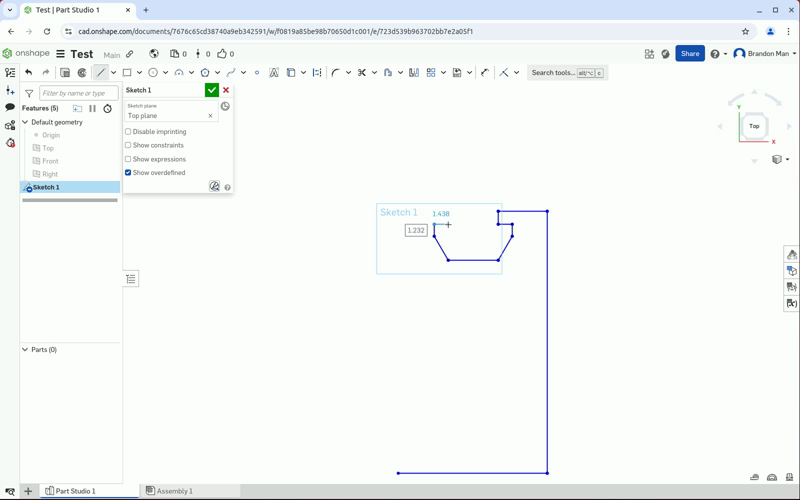
scroll(6)
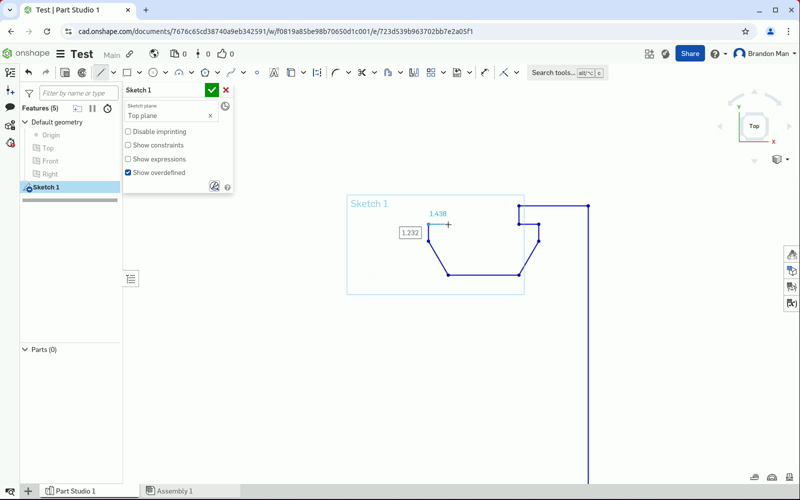
scroll(6)
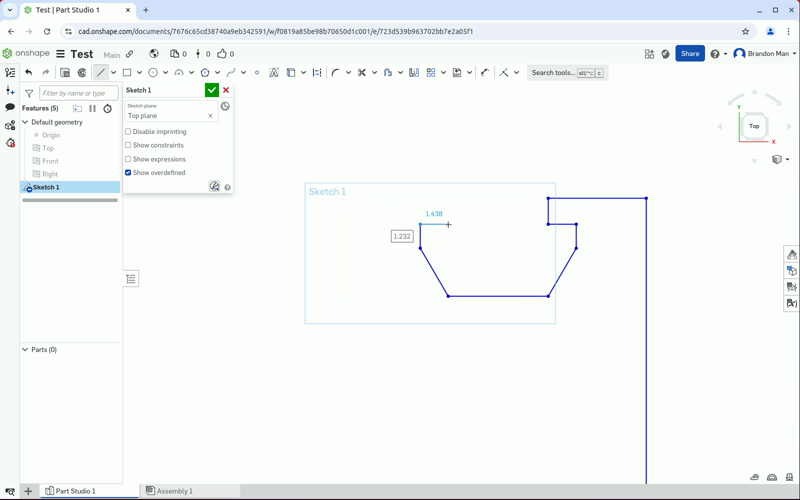
scroll(6)
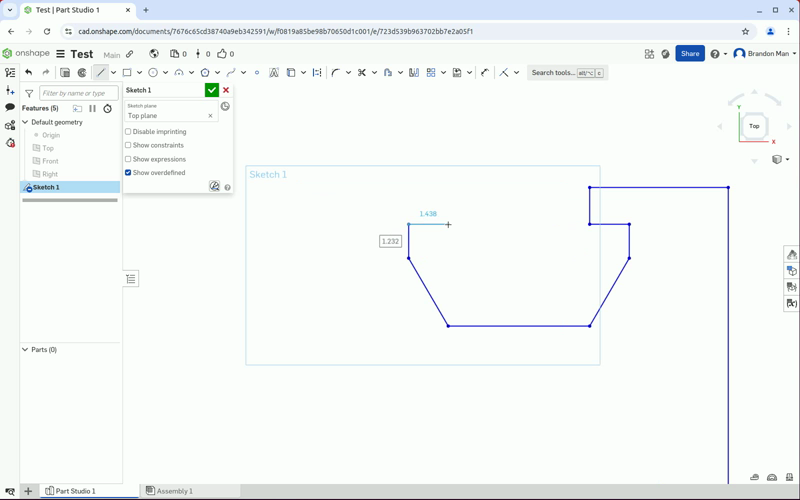
scroll(6)
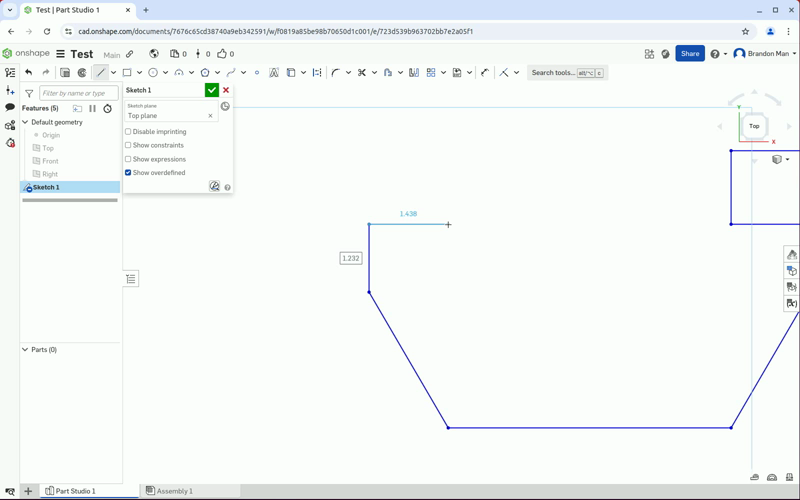
click(448, 224)
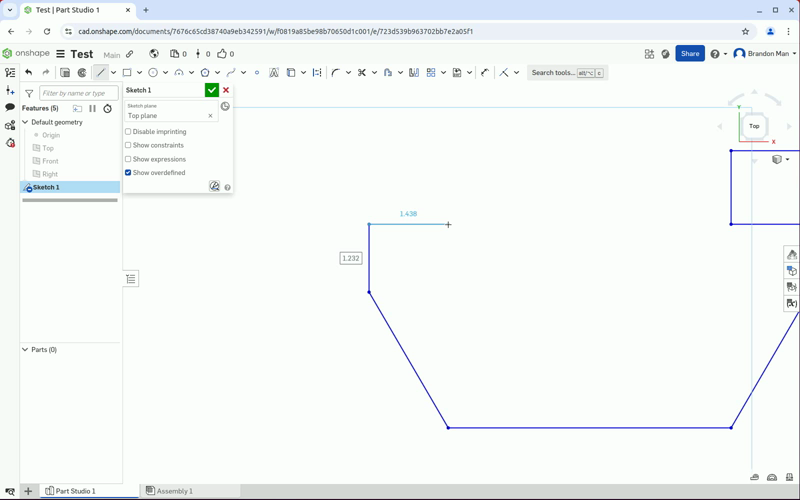
scroll(-6)
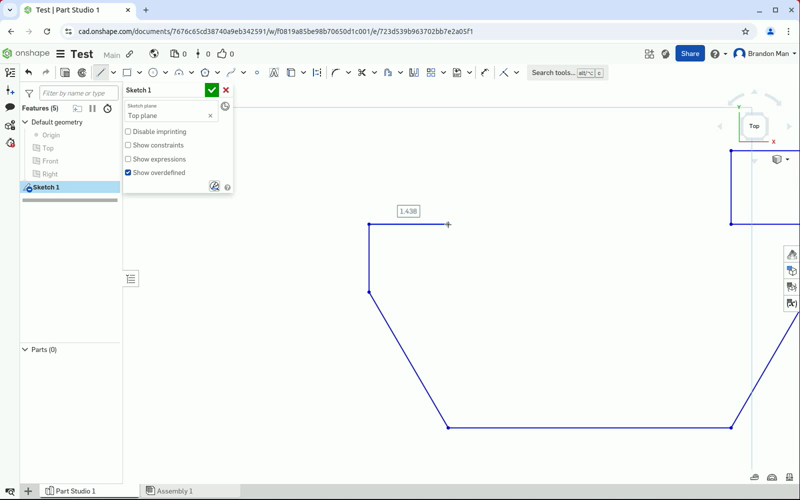
scroll(-6)
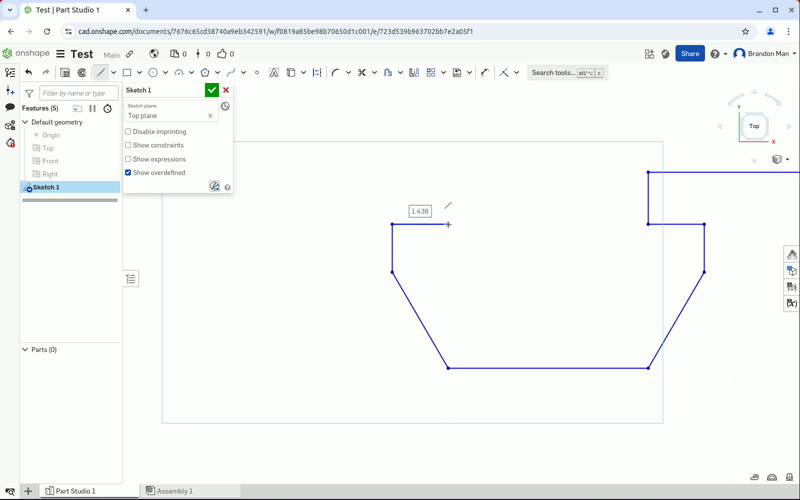
scroll(-6)
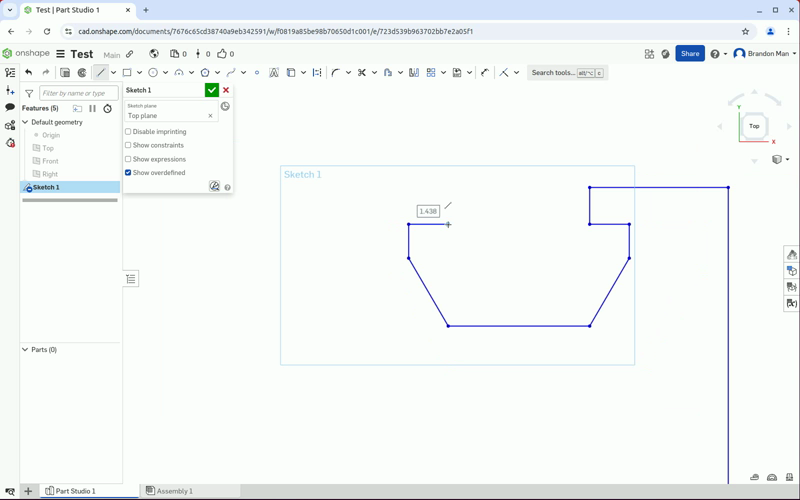
scroll(-6)
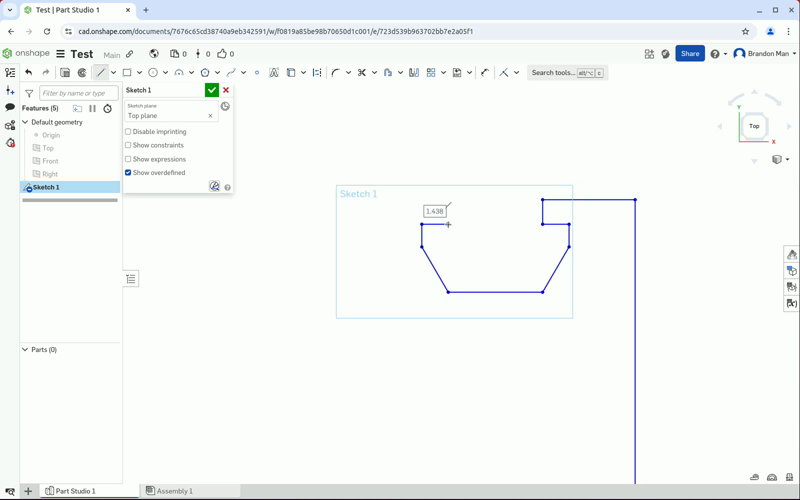
scroll(-6)
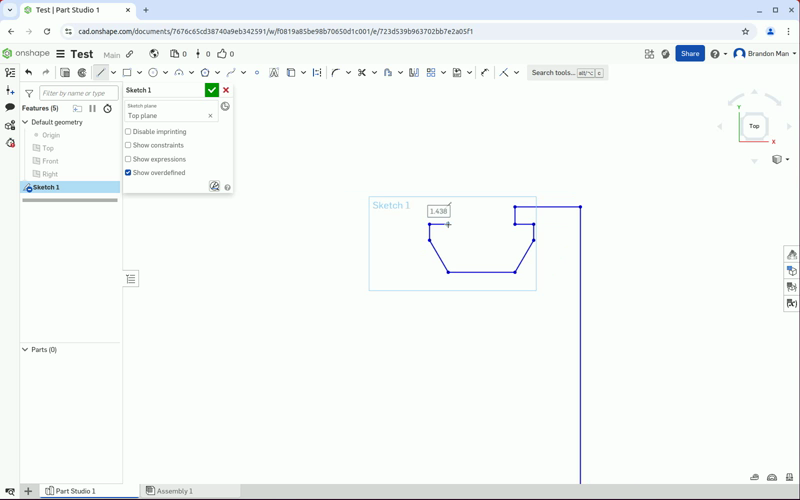
scroll(-6)
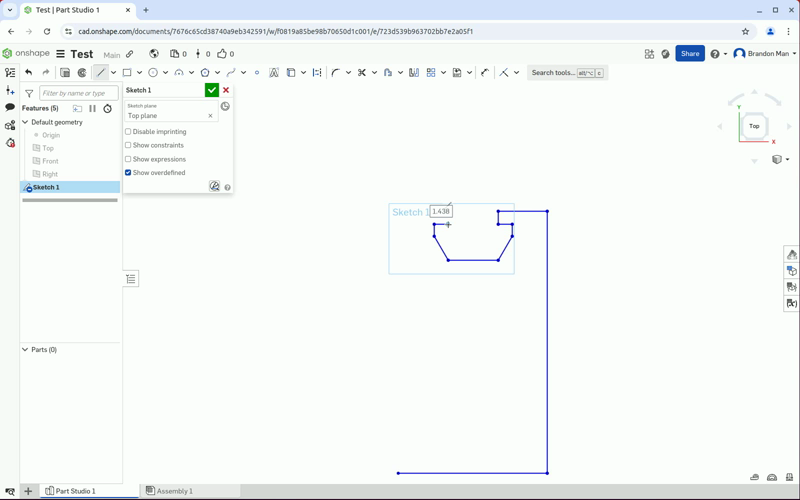
scroll(-6)
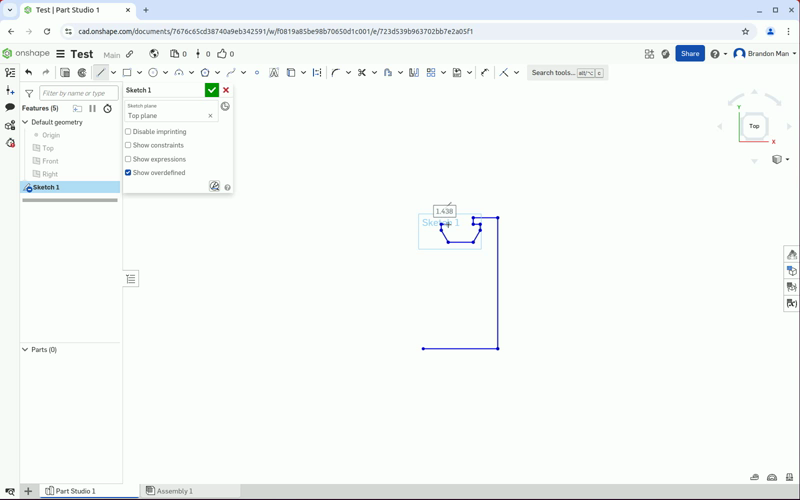
key_up(shift)
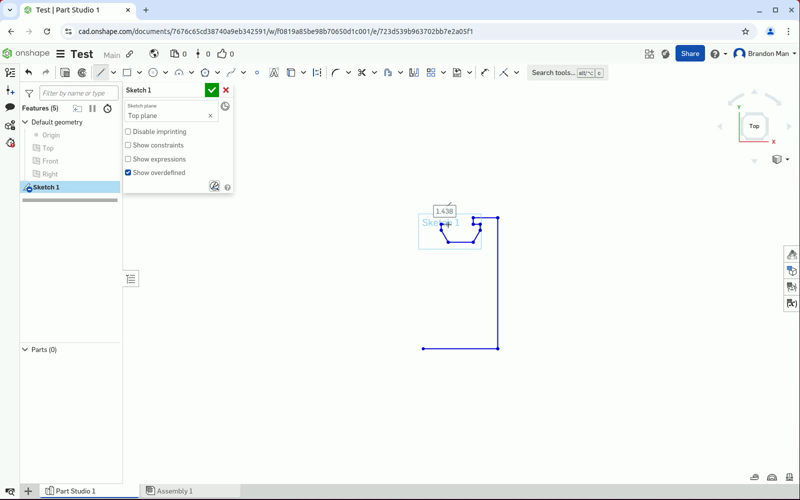
key_down(shift)
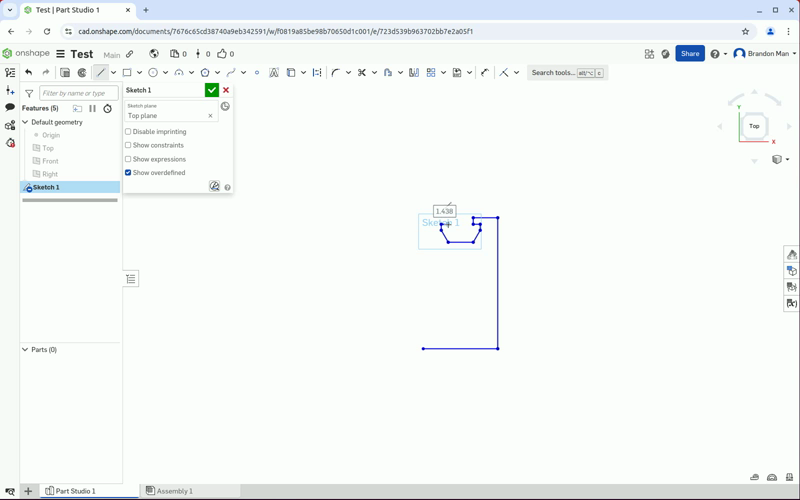
mouse_move(478, 224)
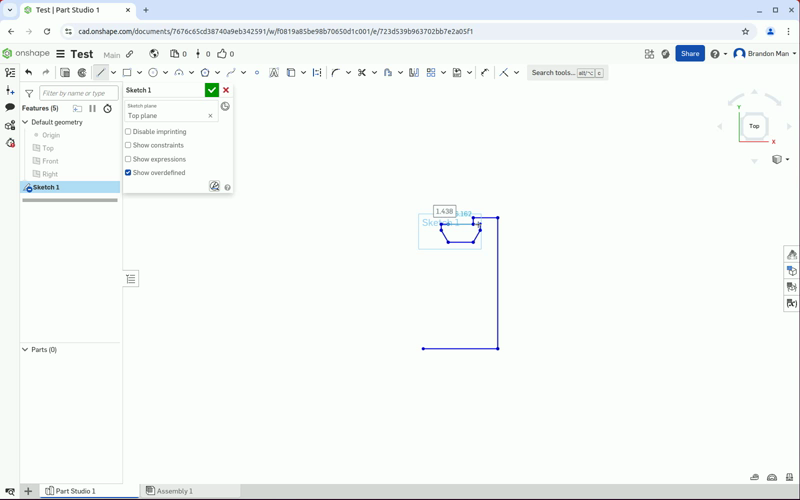
mouse_move(448, 217)
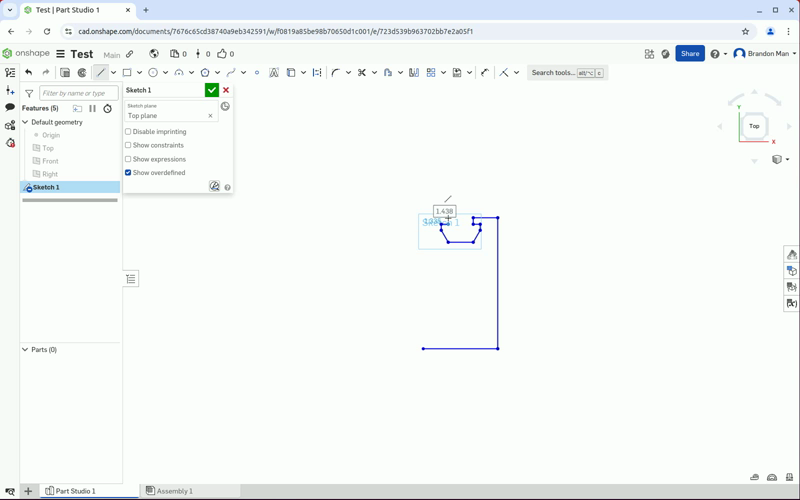
scroll(6)
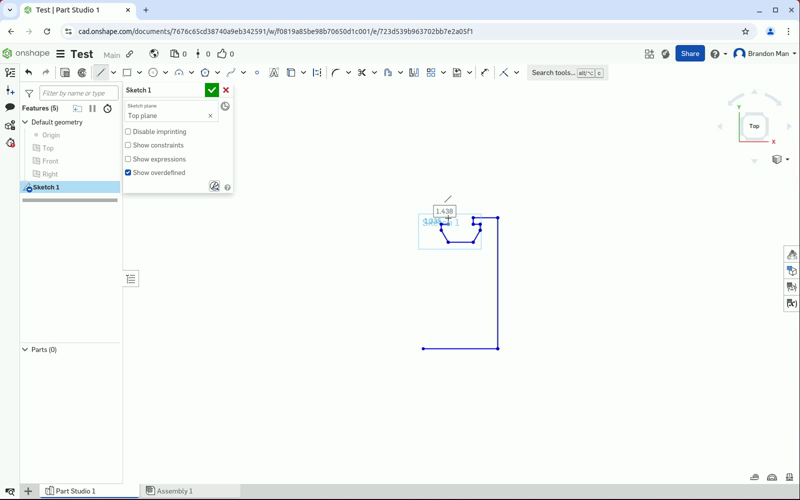
scroll(6)
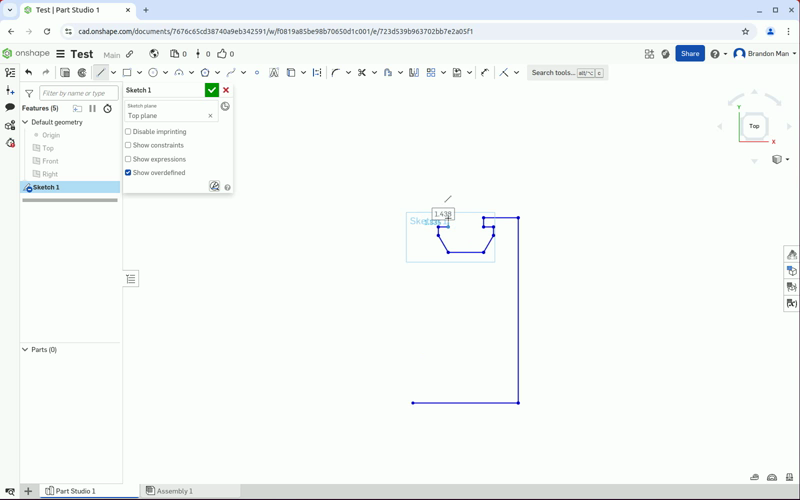
scroll(6)
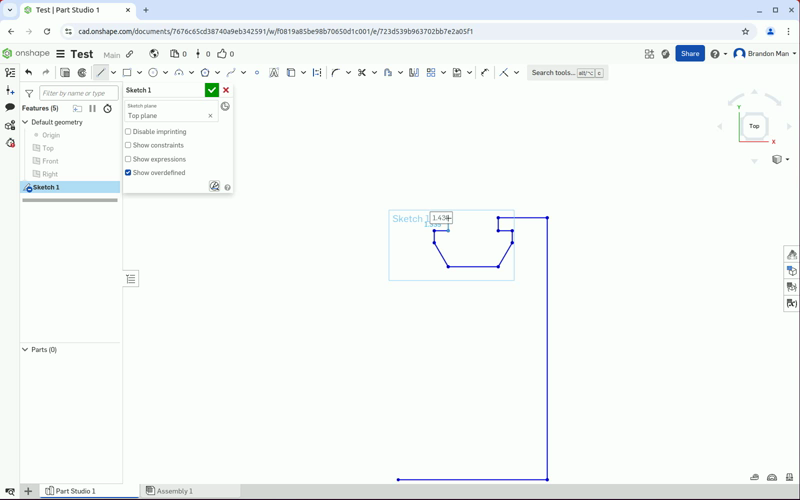
scroll(6)
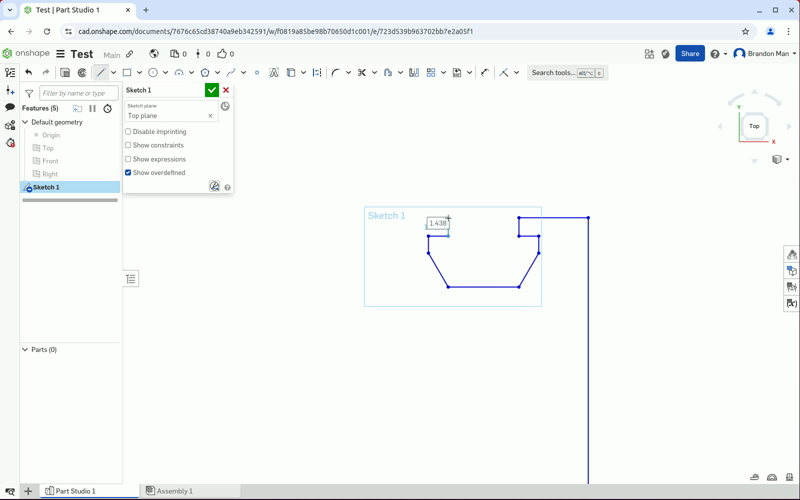
scroll(6)
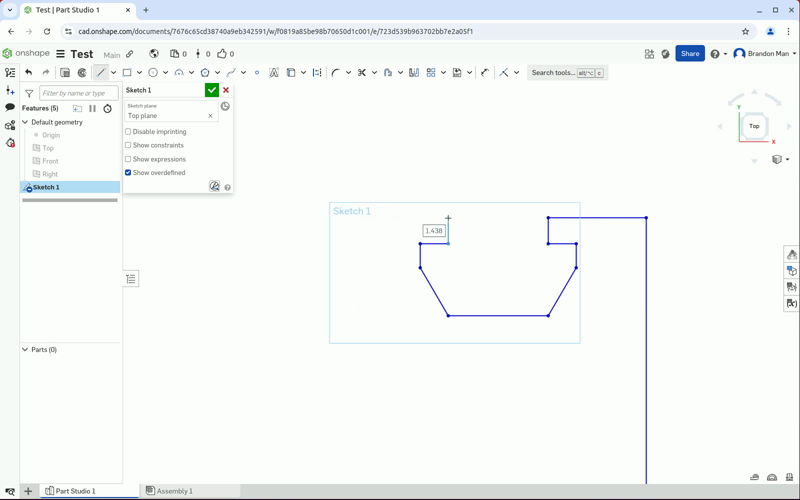
scroll(6)
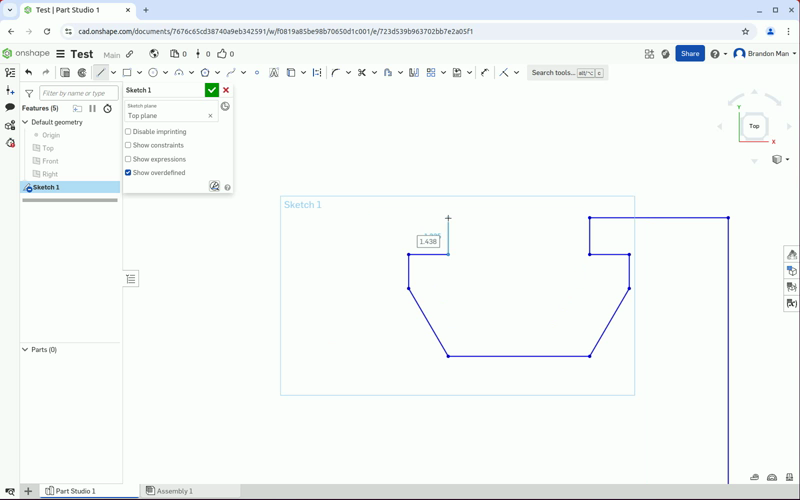
scroll(6)
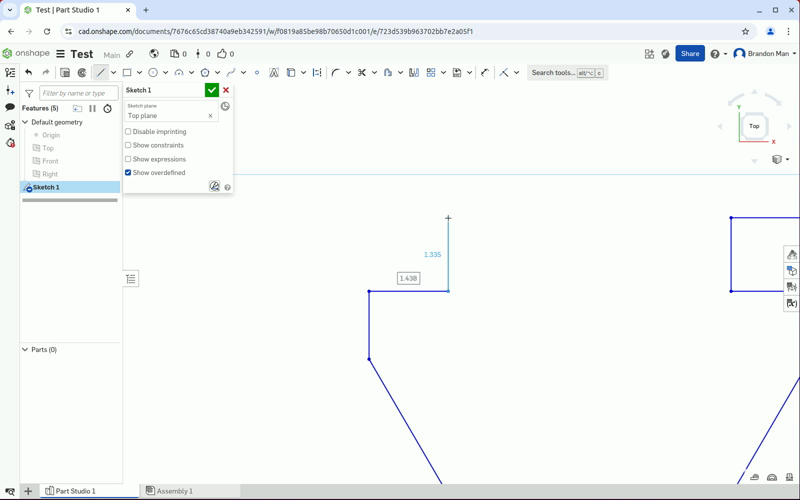
click(448, 217)
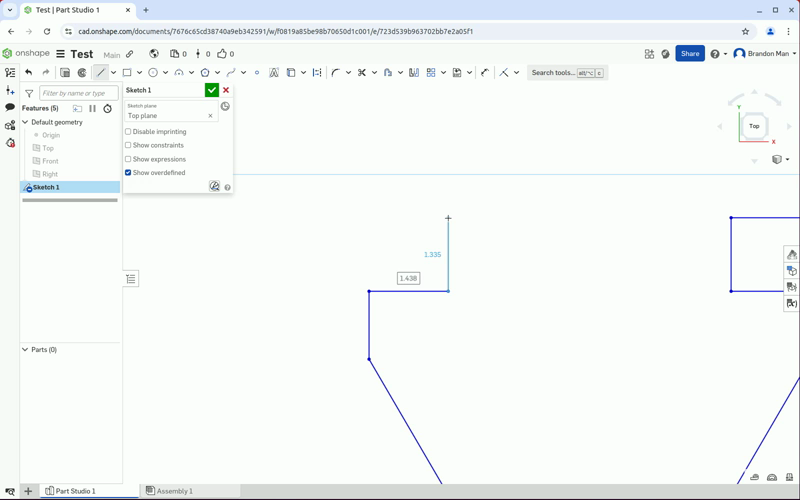
scroll(-6)
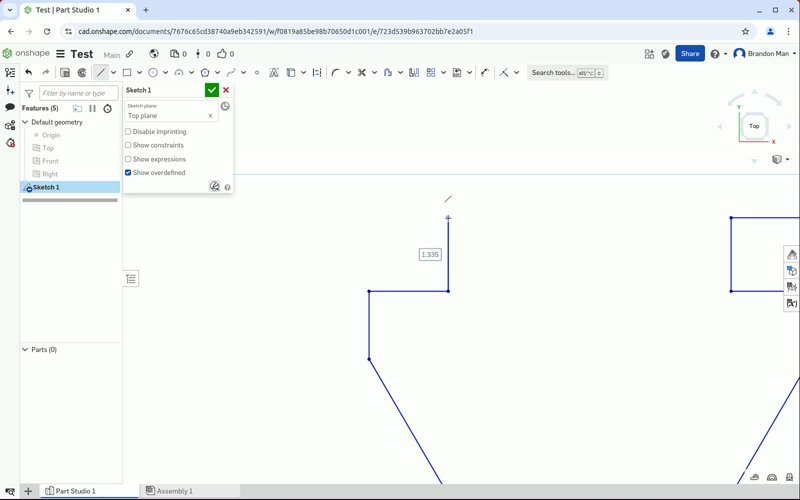
scroll(-6)
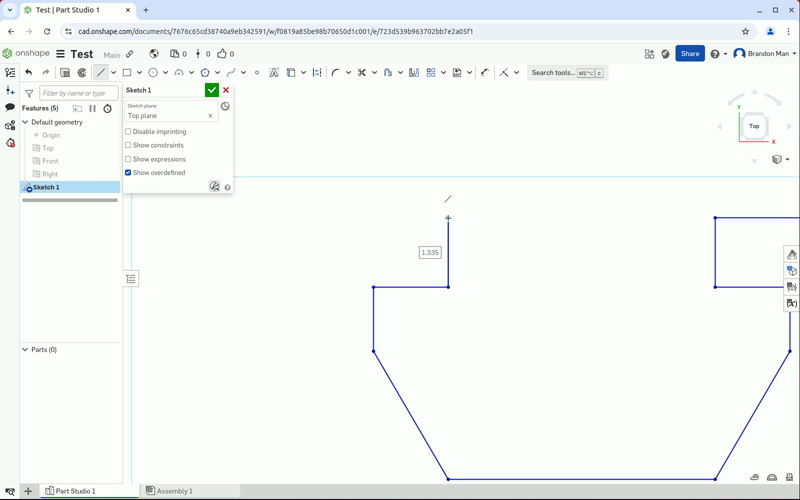
scroll(-6)
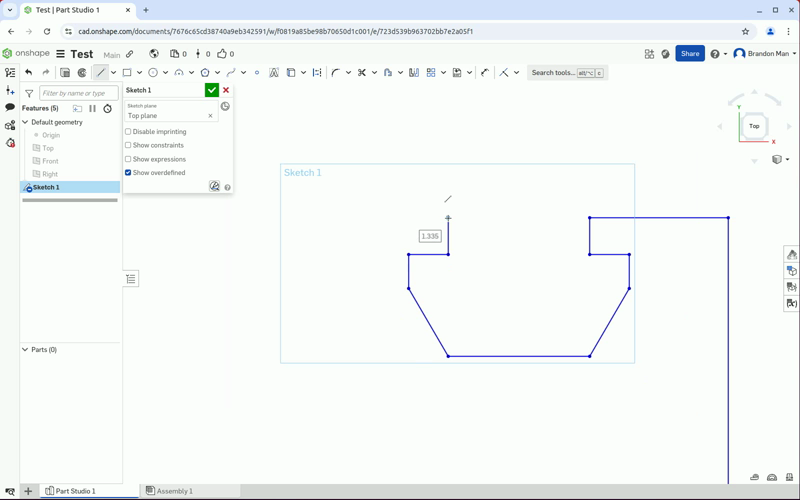
scroll(-6)
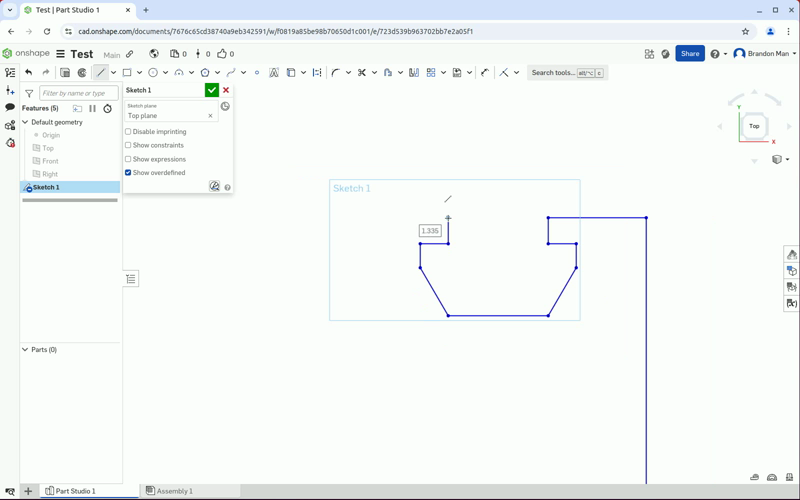
scroll(-6)
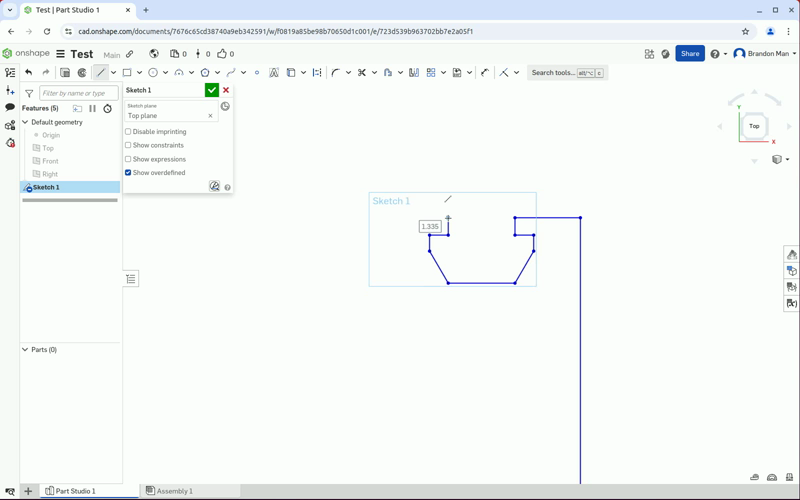
scroll(-6)
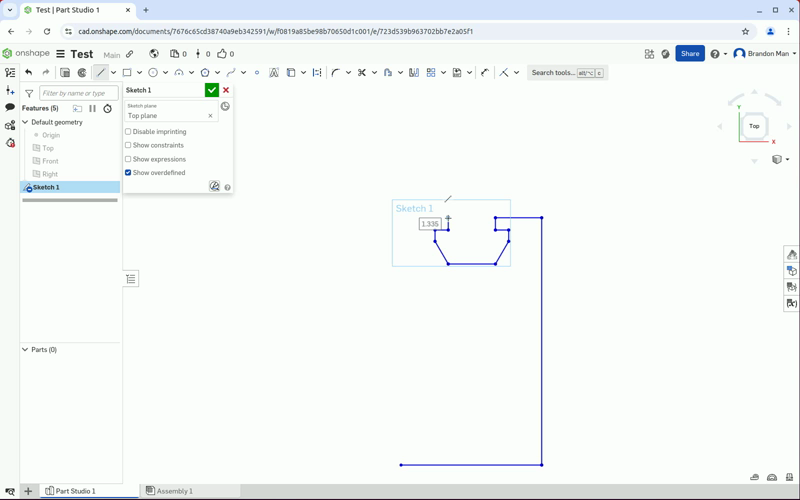
scroll(-6)
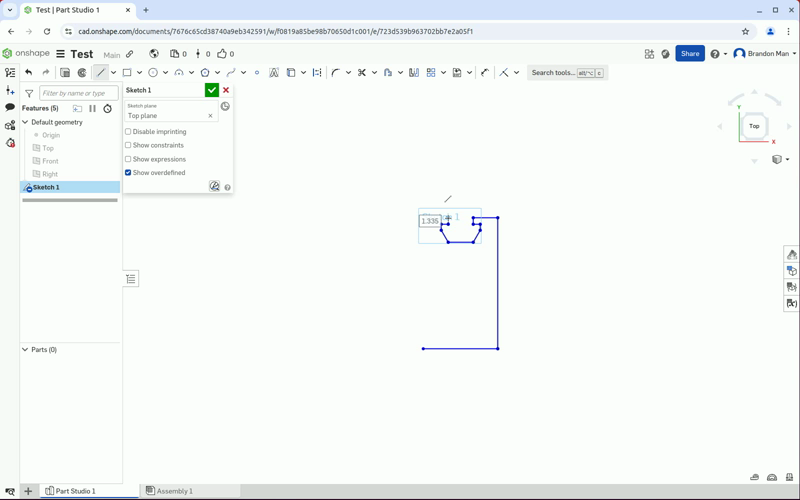
key_up(shift)
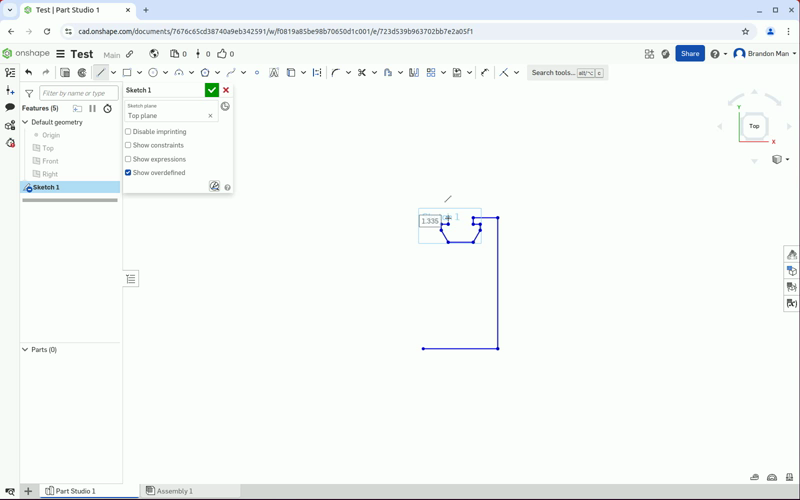
key_down(shift)
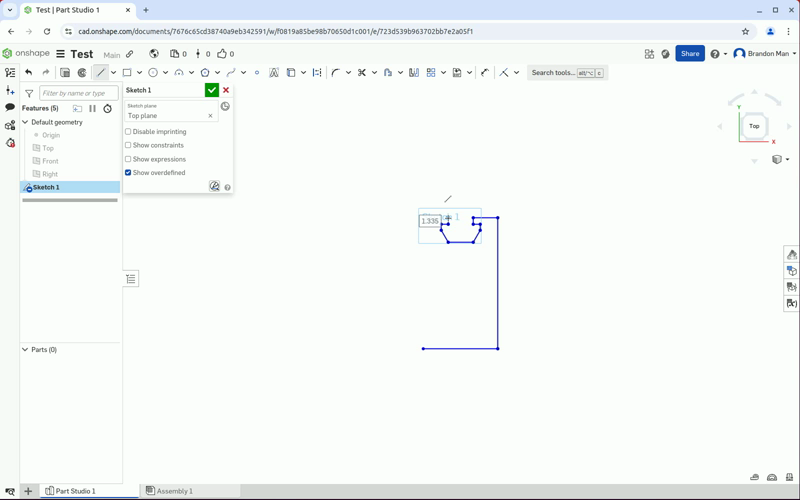
mouse_move(478, 217)
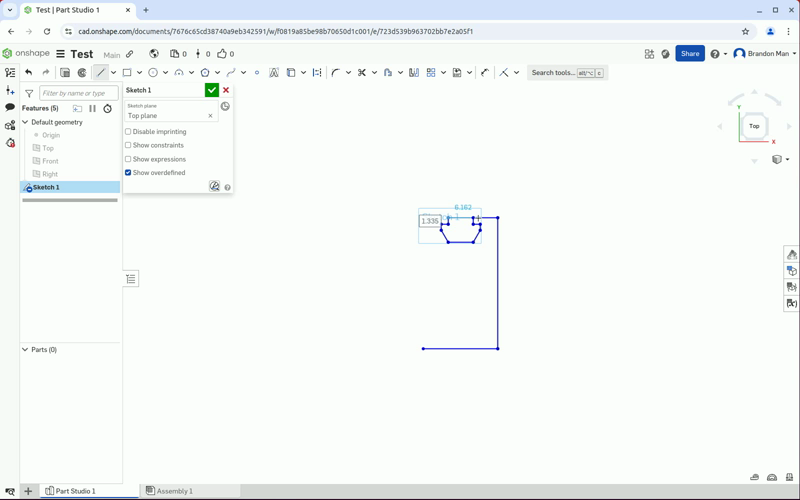
mouse_move(423, 217)
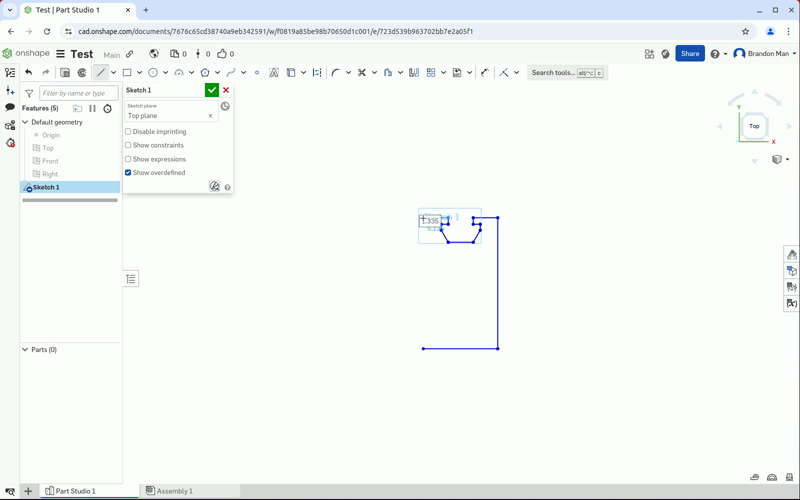
click(423, 217)
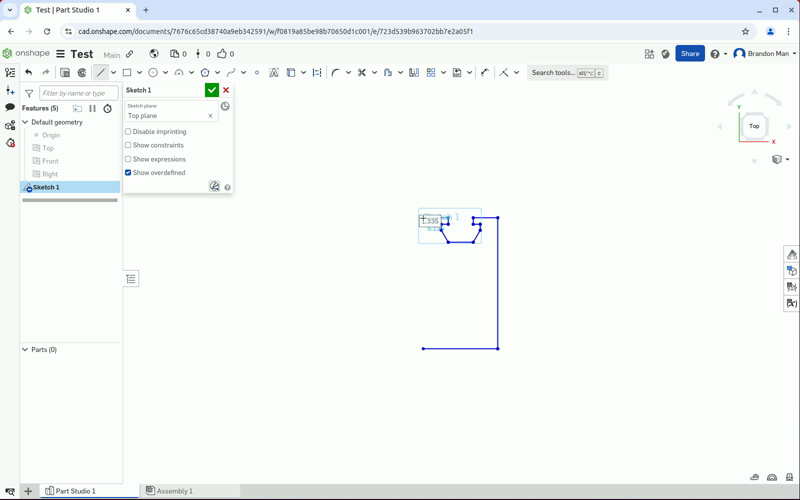
key_up(shift)
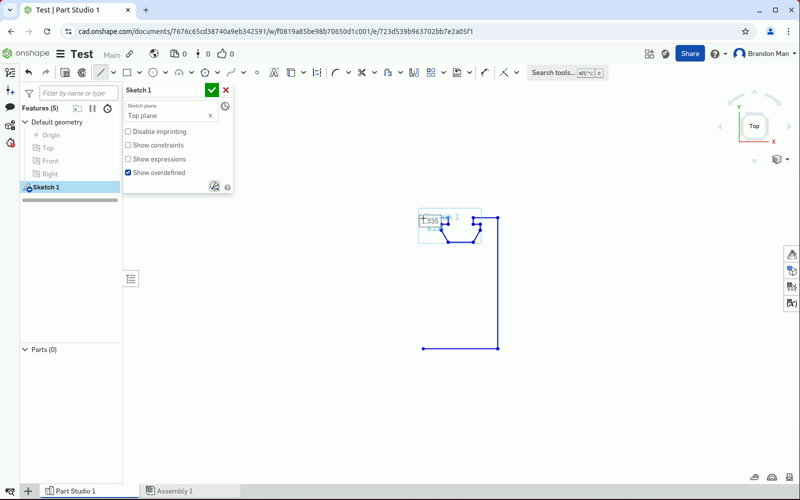
key_down(shift)
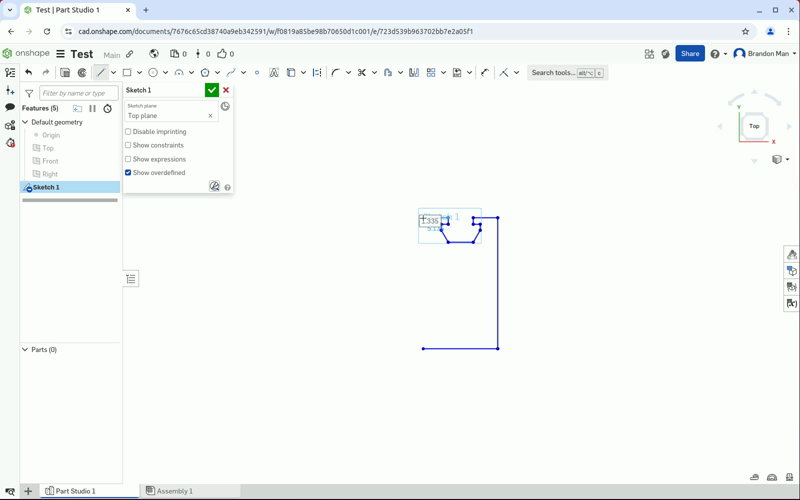
mouse_move(423, 348)
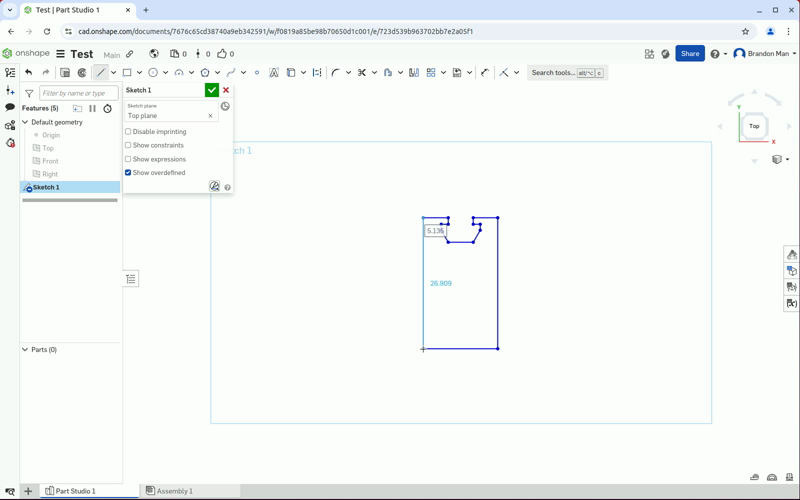
key_up(shift)
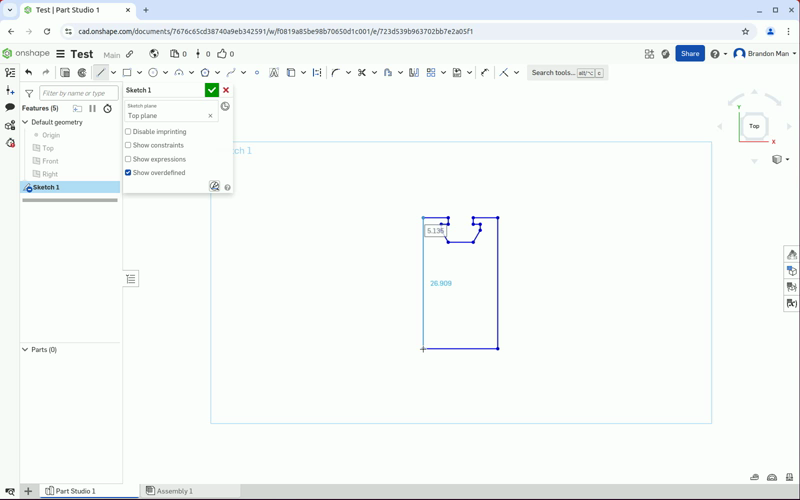
click(423, 348)
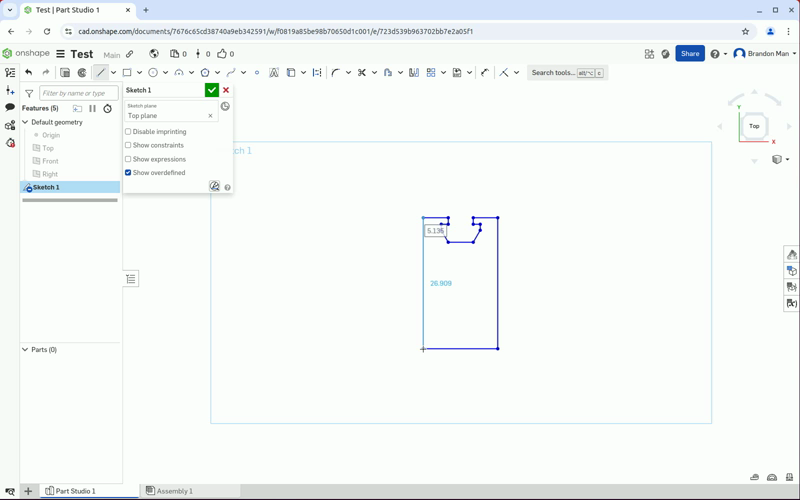
key(esc)
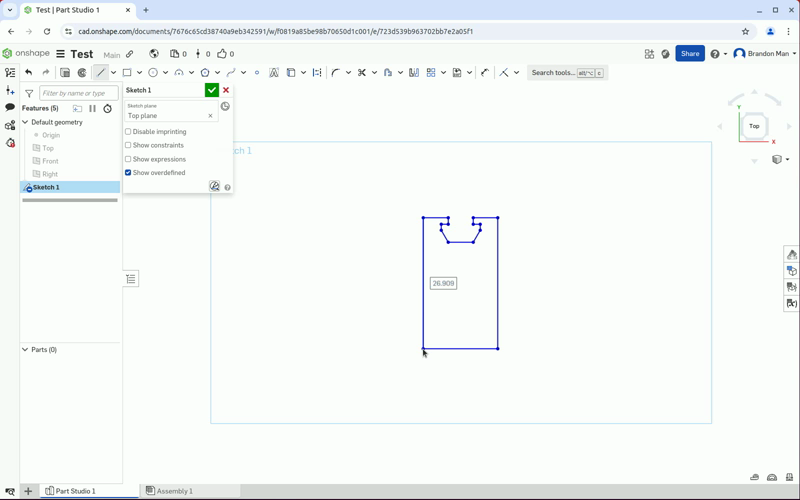
mouse_move(481, 336)
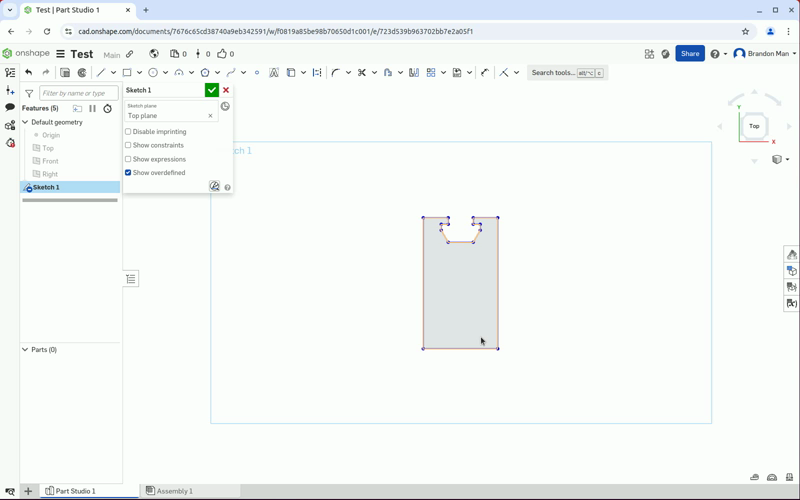
click(481, 336)
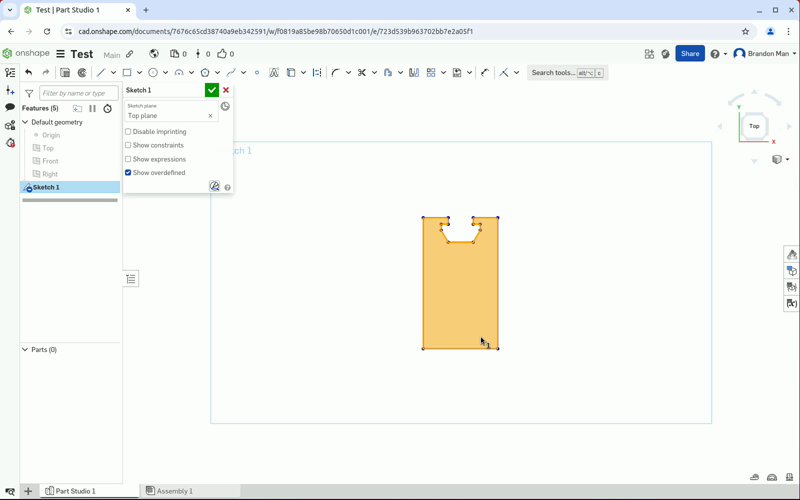
mouse_move(73, 352)
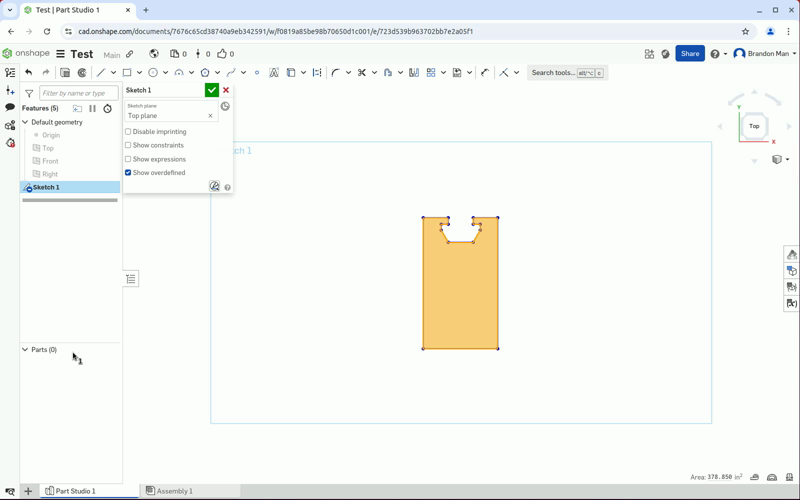
key(shift+y)
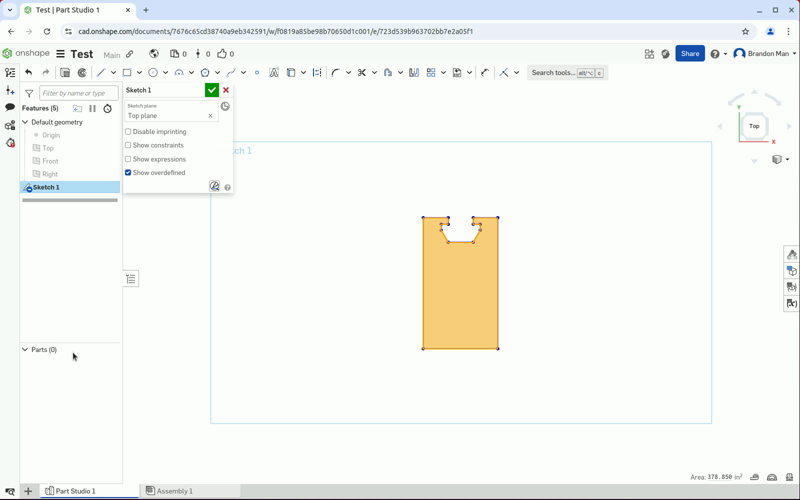
key(shift+e)
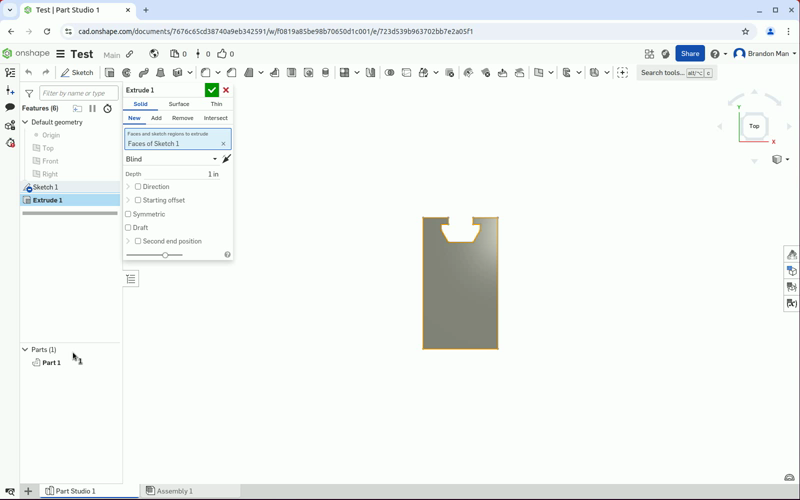
mouse_move(143, 106)
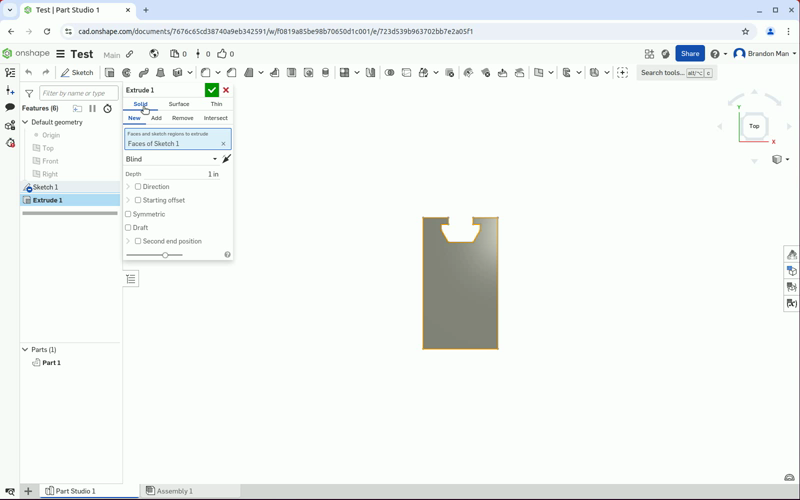
click(143, 106)
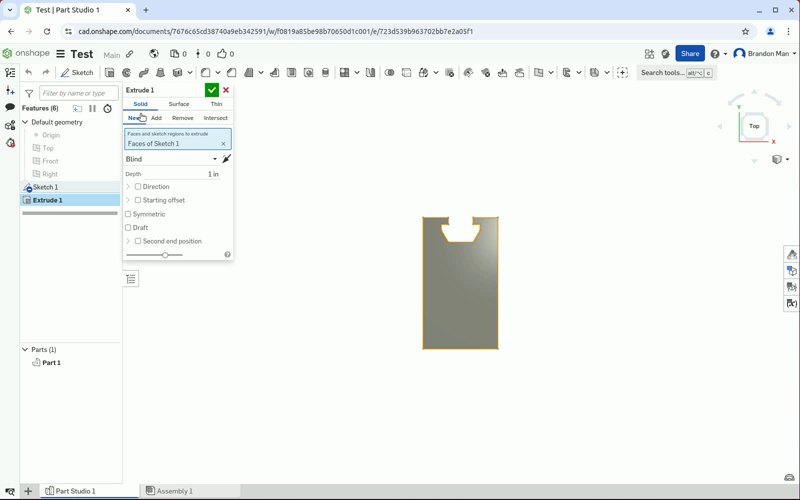
mouse_move(137, 120)
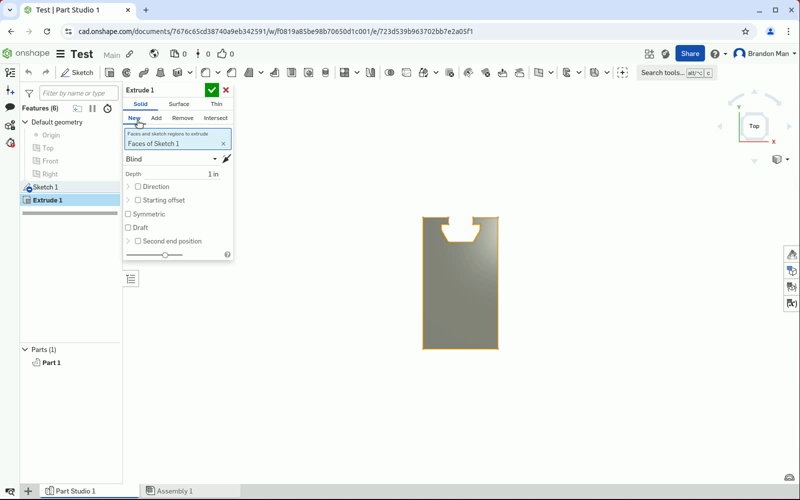
click(137, 120)
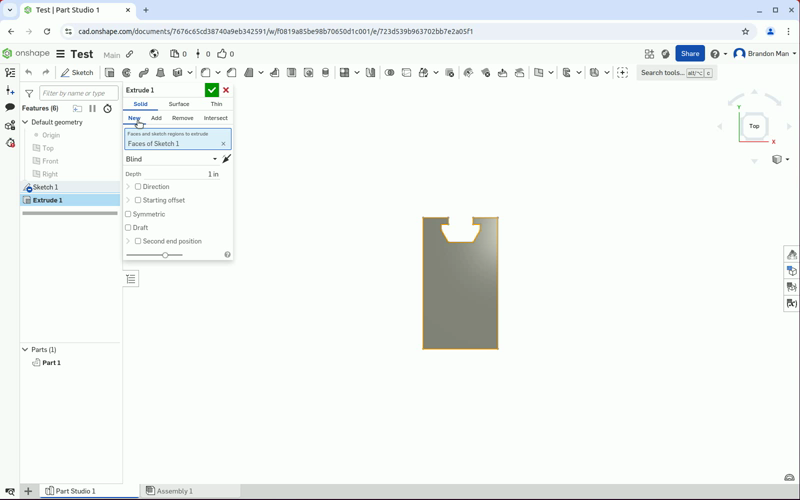
key(tab, 4)
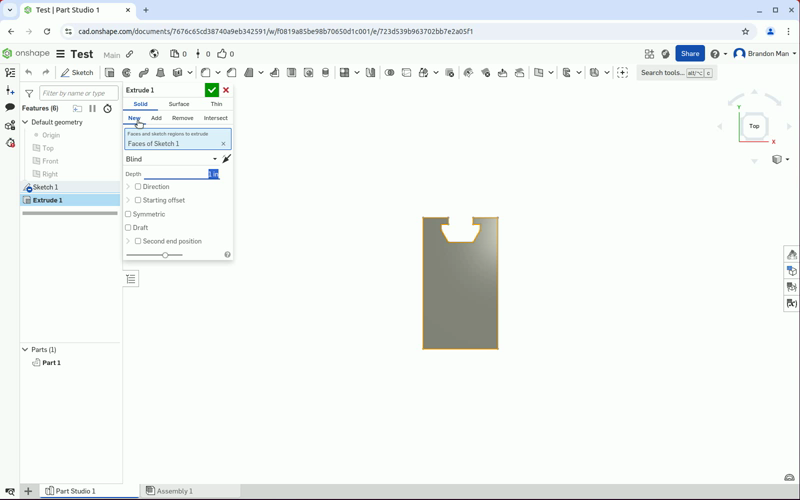
text(15.405)
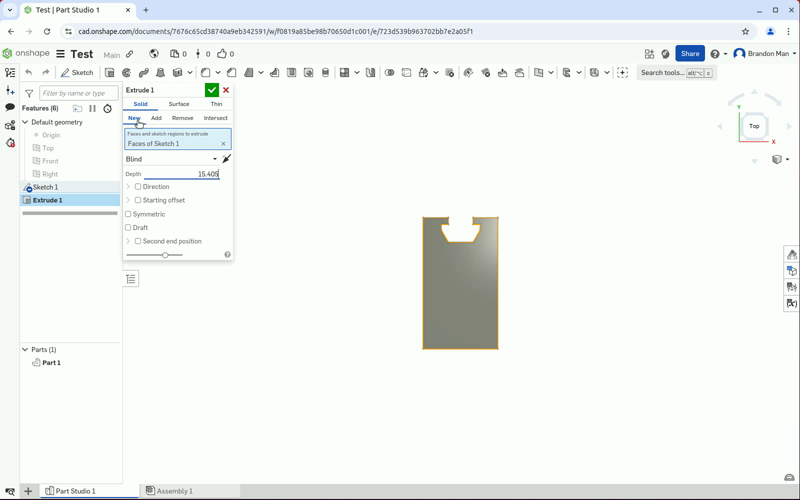
key(enter)
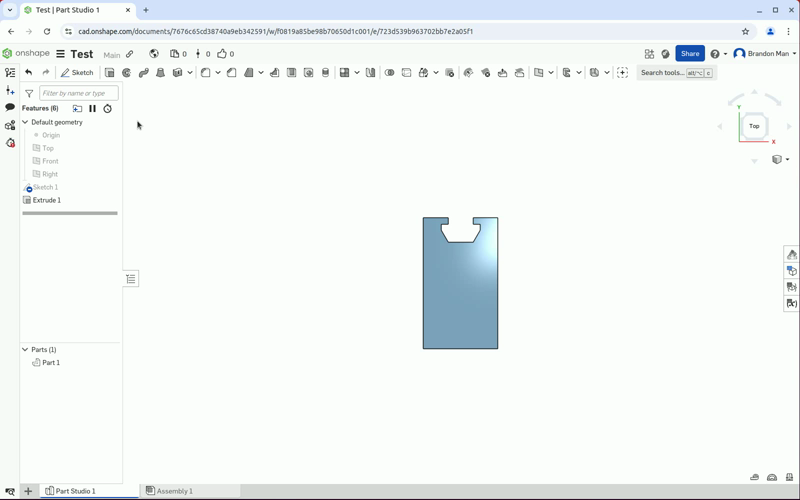
key(shift+h)
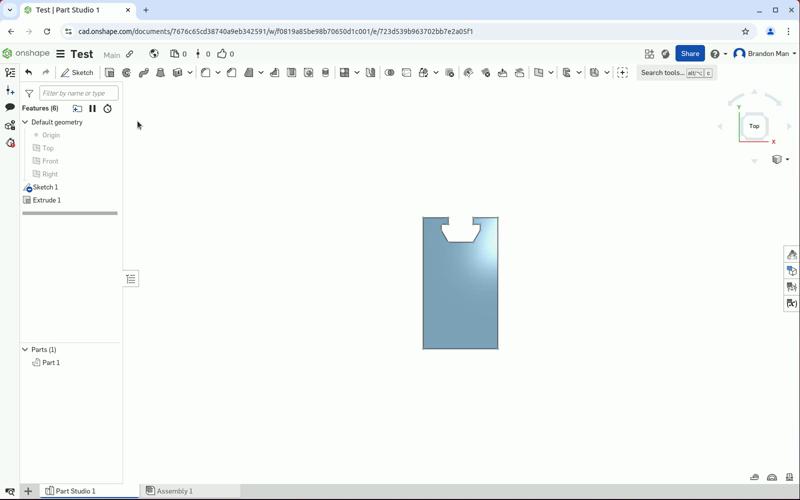
key(shift+h)
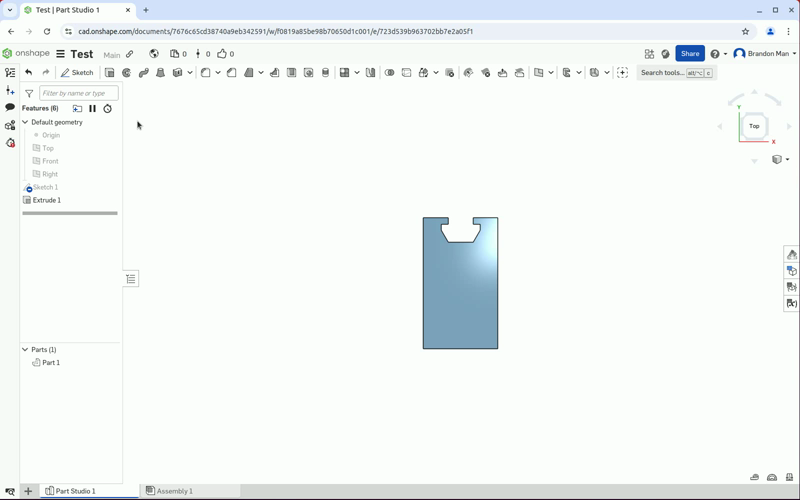
mouse_move(73, 189)
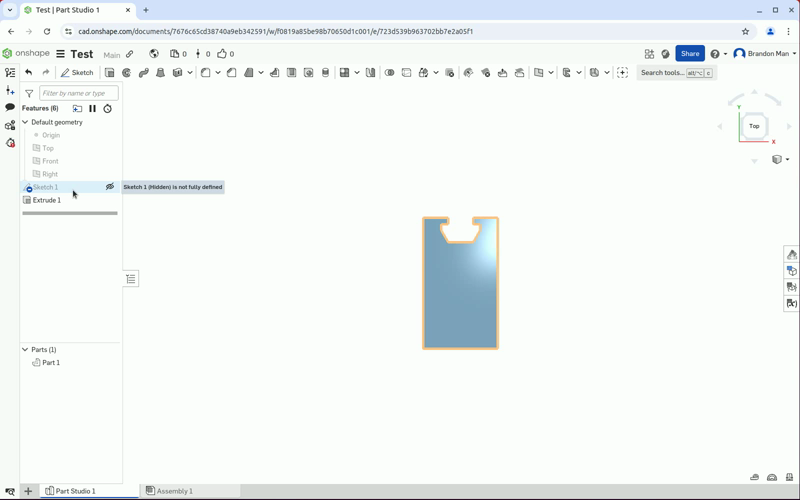
click(73, 189)
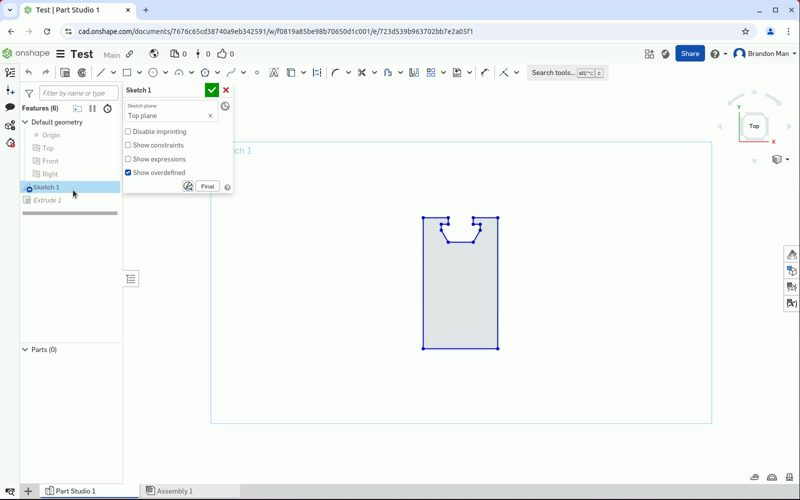
mouse_move(229, 92)
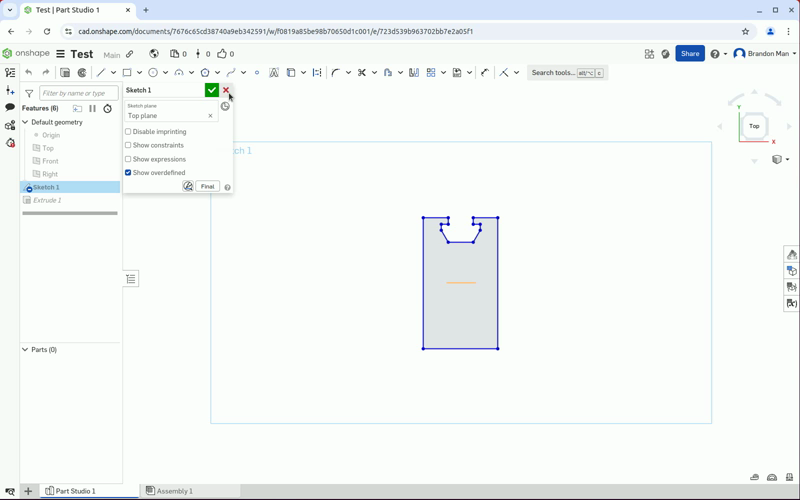
click(229, 92)
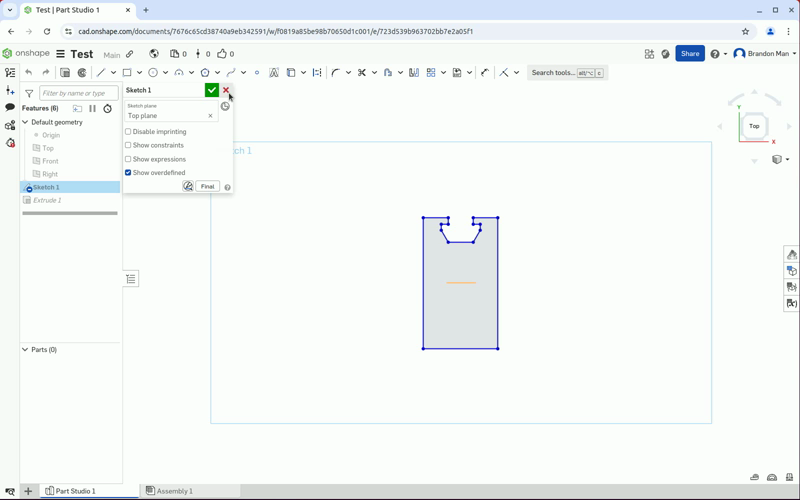
key(shift+s)
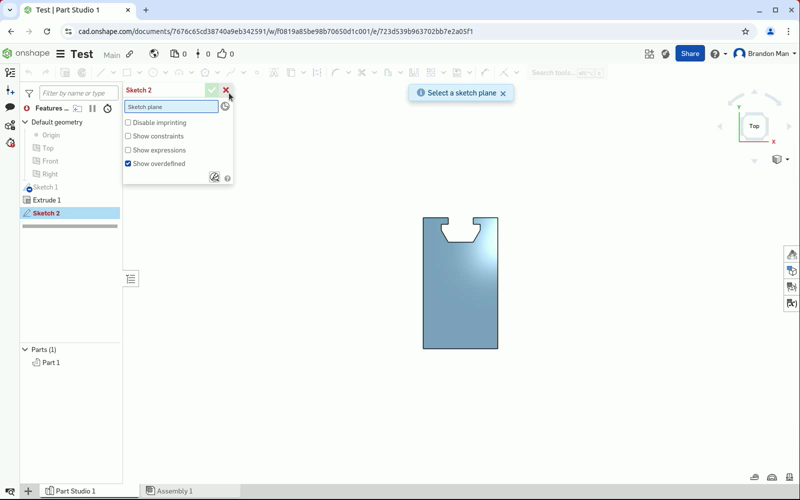
mouse_move(73, 150)
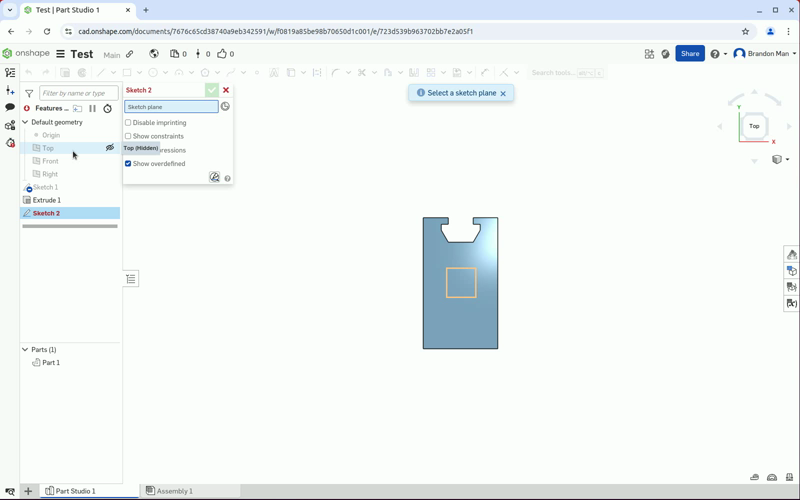
click(73, 150)
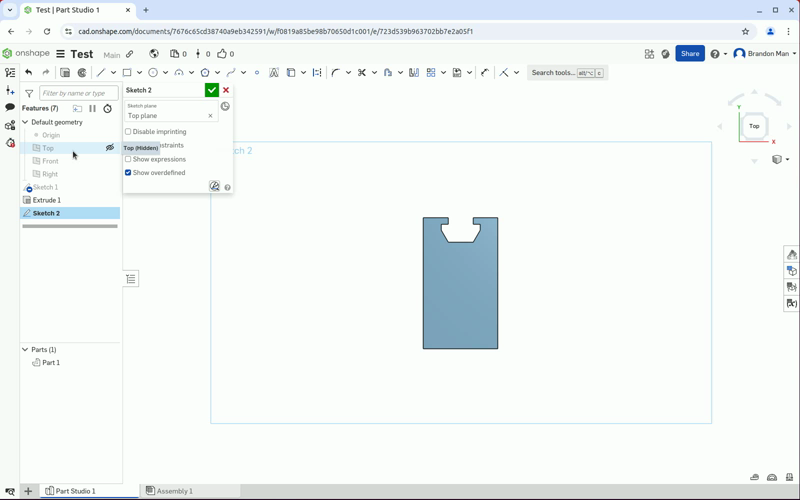
mouse_move(73, 352)
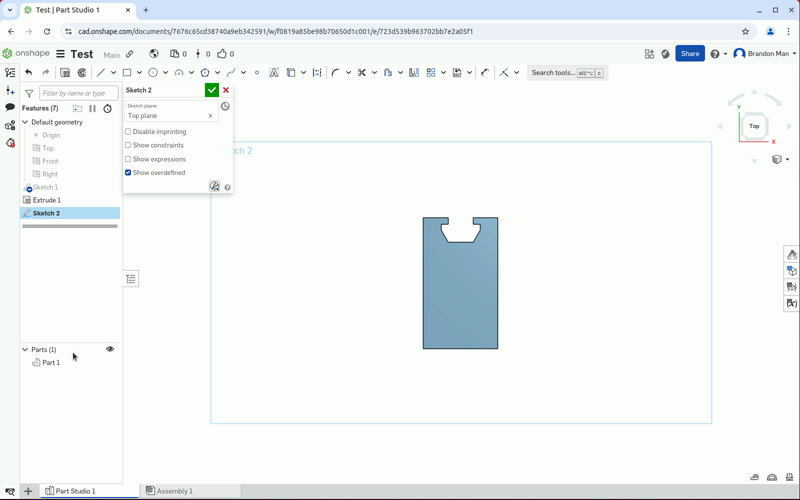
key(y)
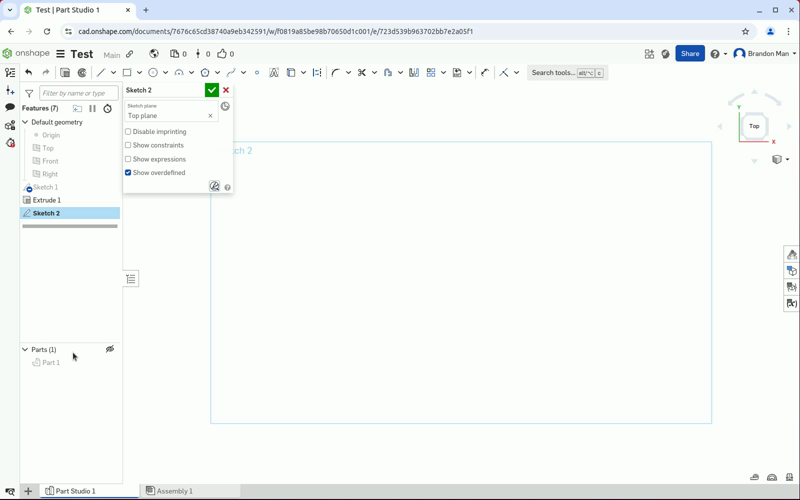
key(l)
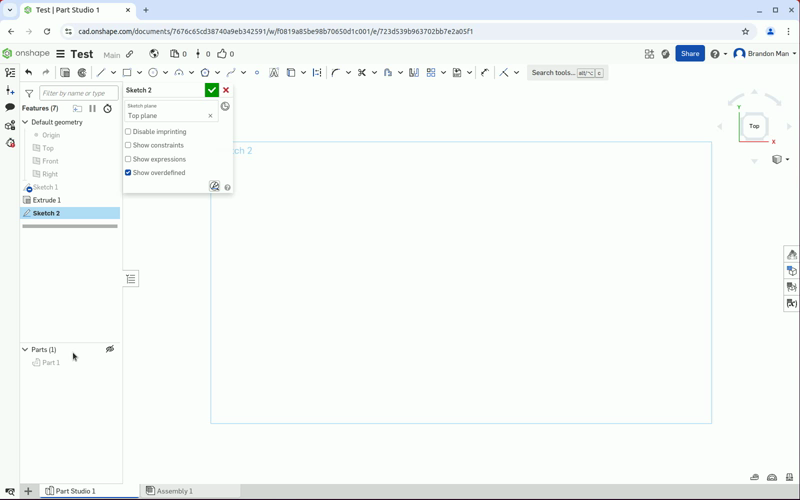
key_down(shift)
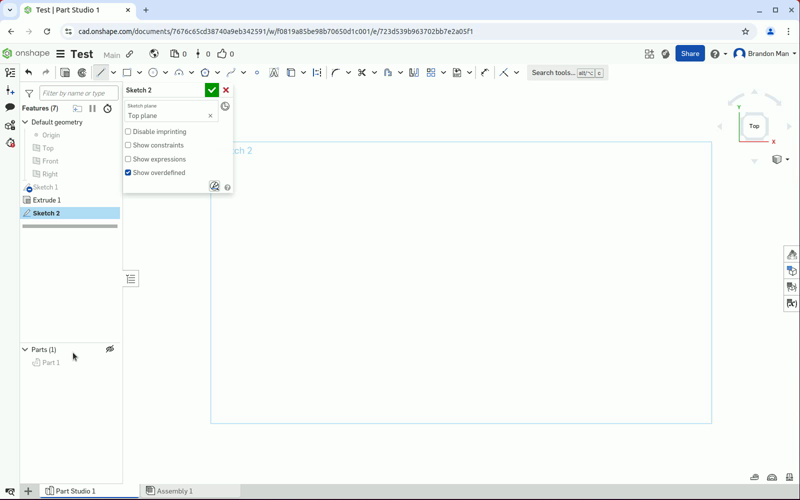
mouse_move(498, 348)
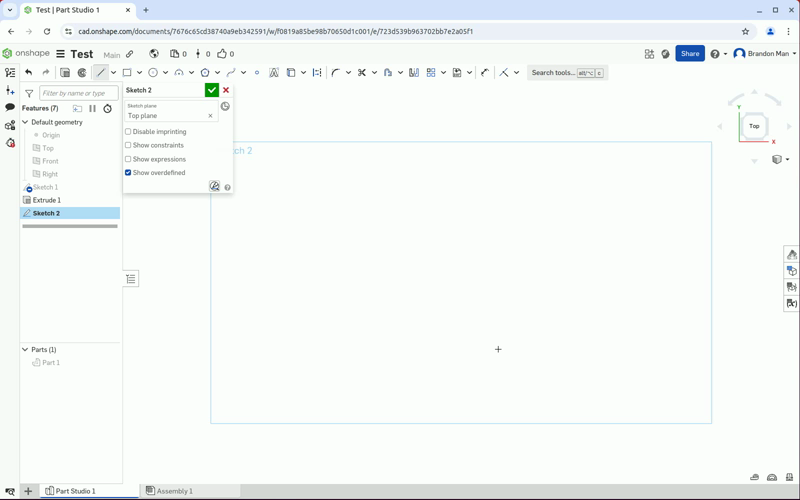
click(498, 348)
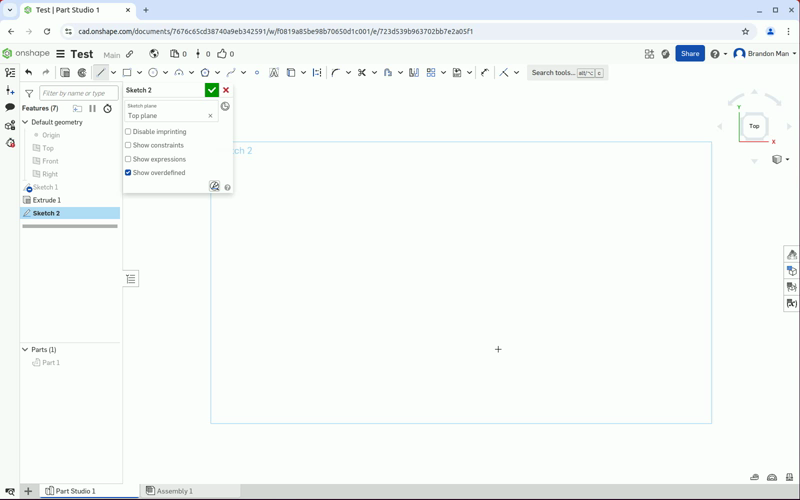
key_up(shift)
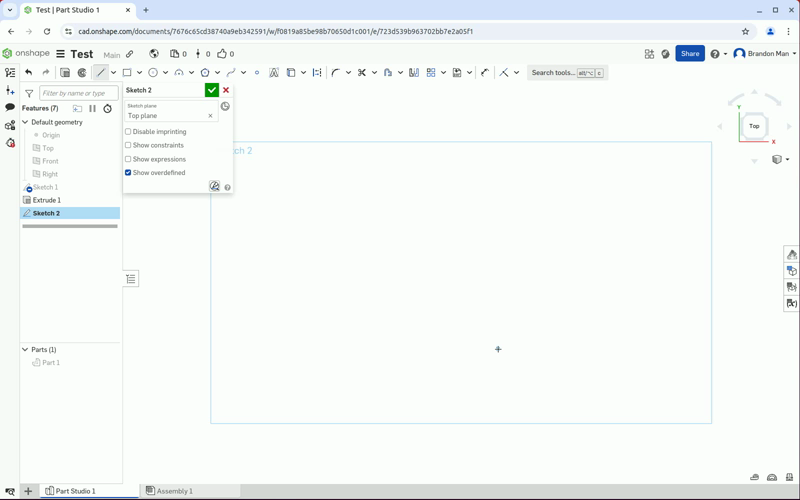
key_down(shift)
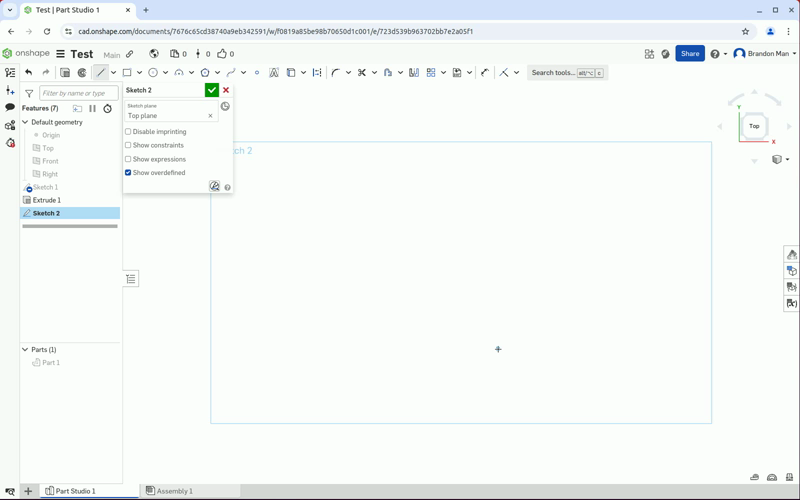
mouse_move(572, 348)
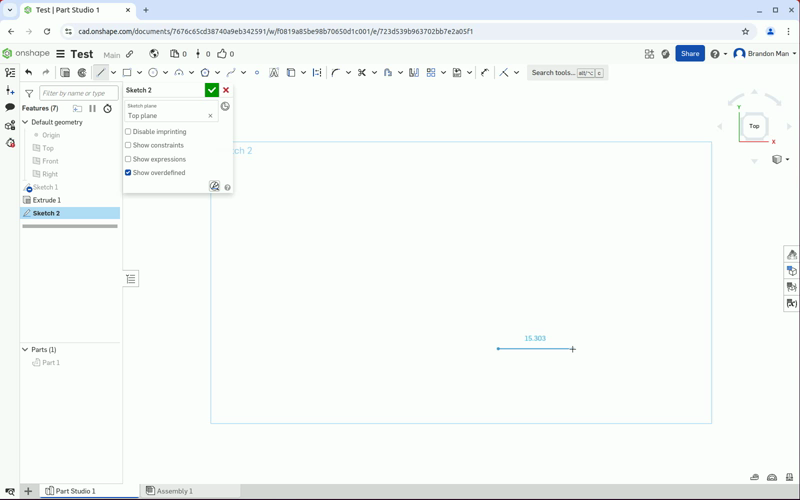
click(572, 348)
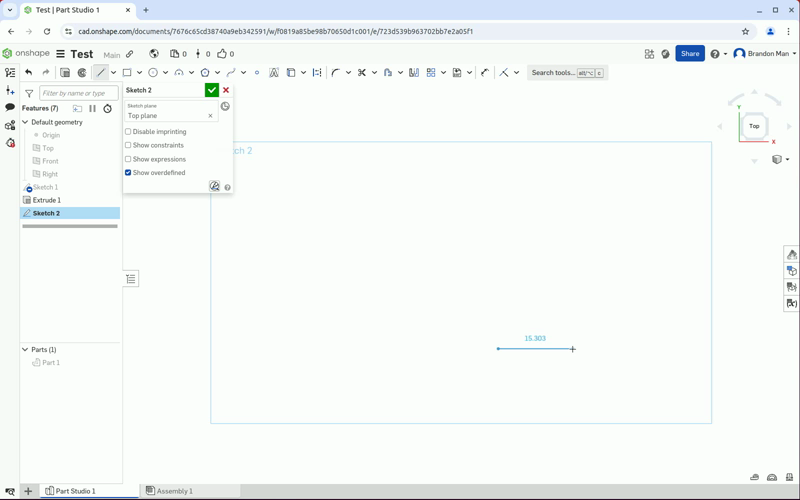
key_up(shift)
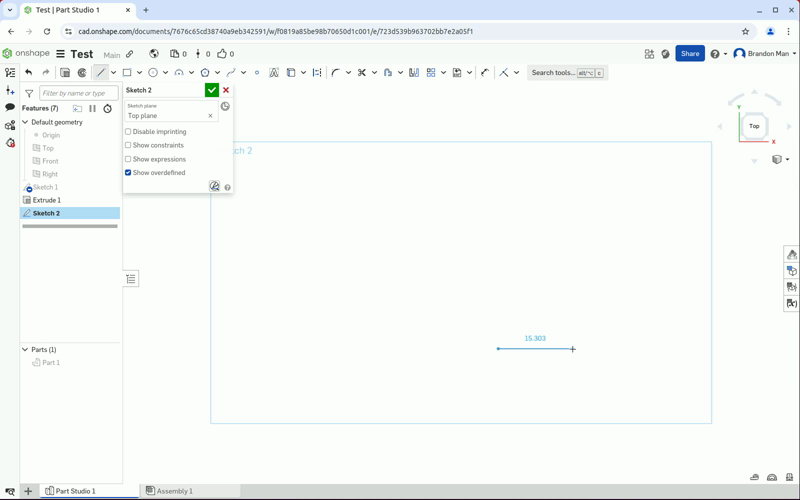
key_down(shift)
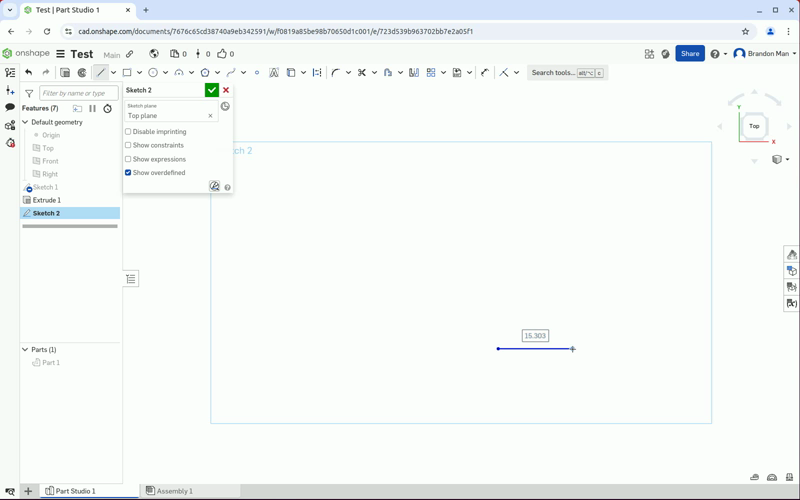
mouse_move(498, 217)
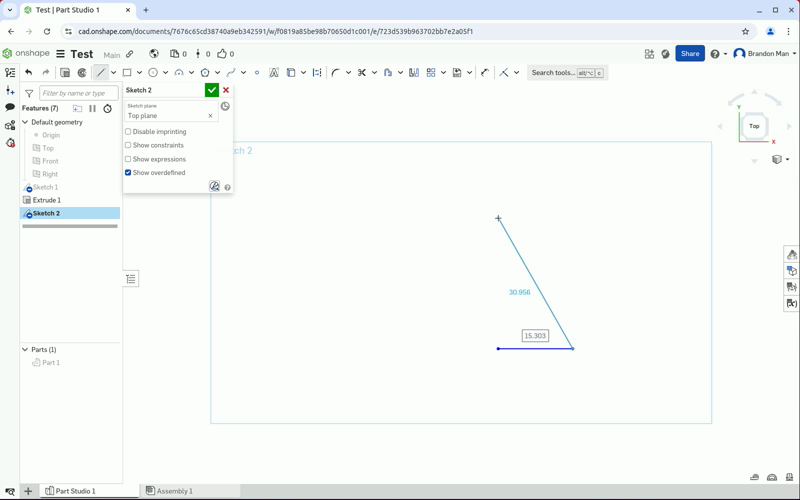
click(498, 217)
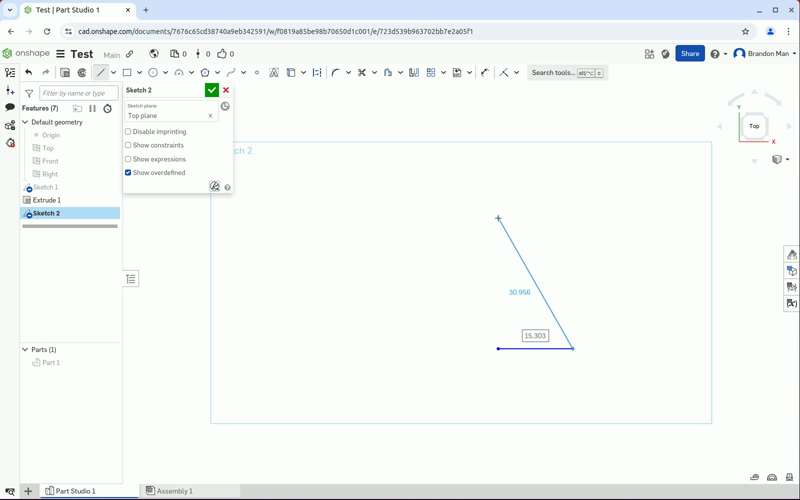
key_up(shift)
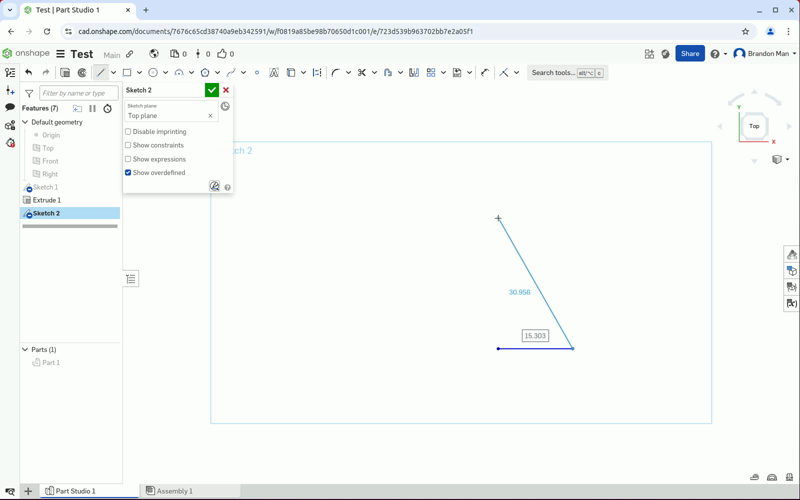
key_down(shift)
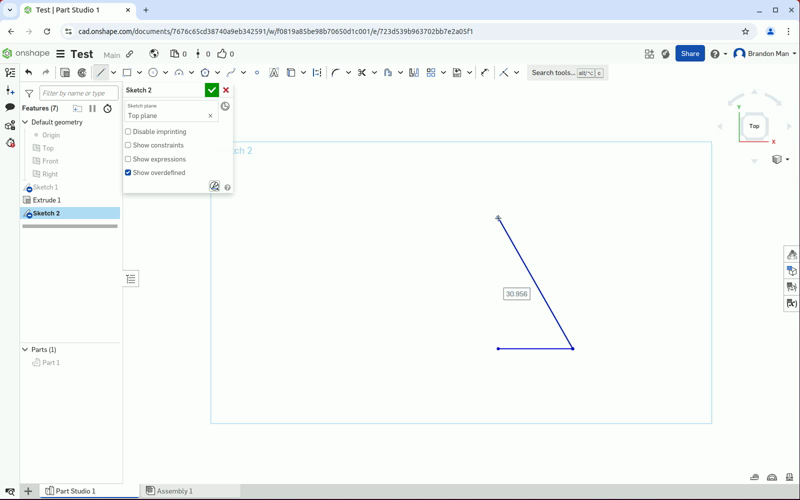
mouse_move(498, 348)
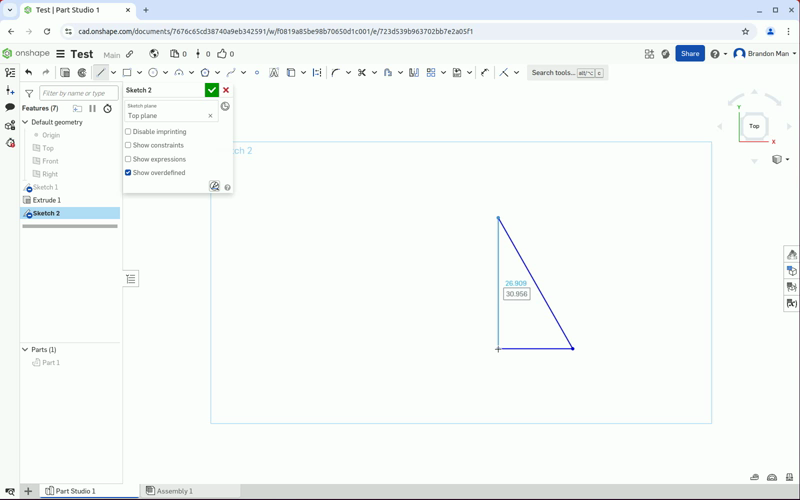
key_up(shift)
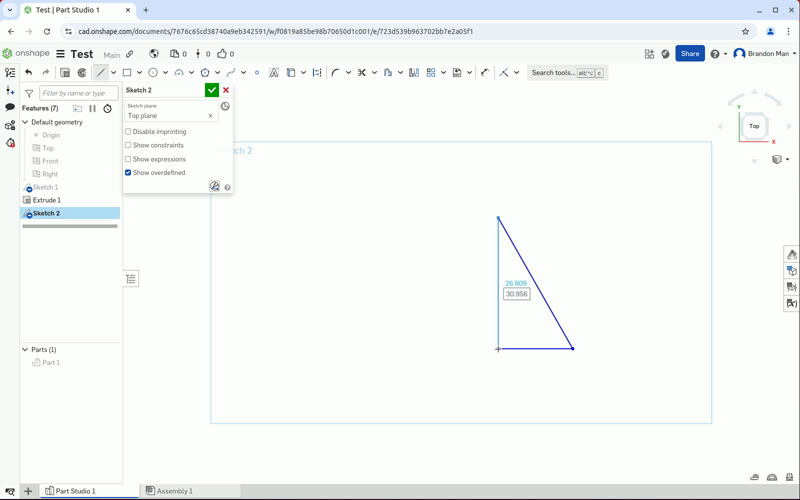
click(498, 348)
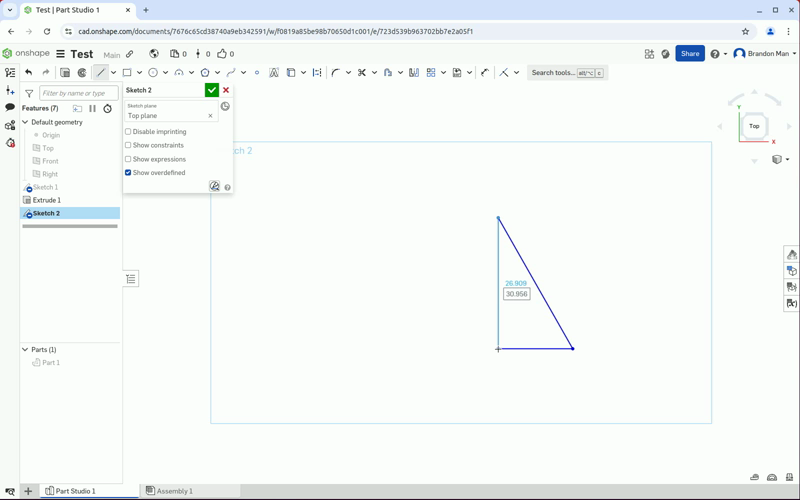
key(esc)
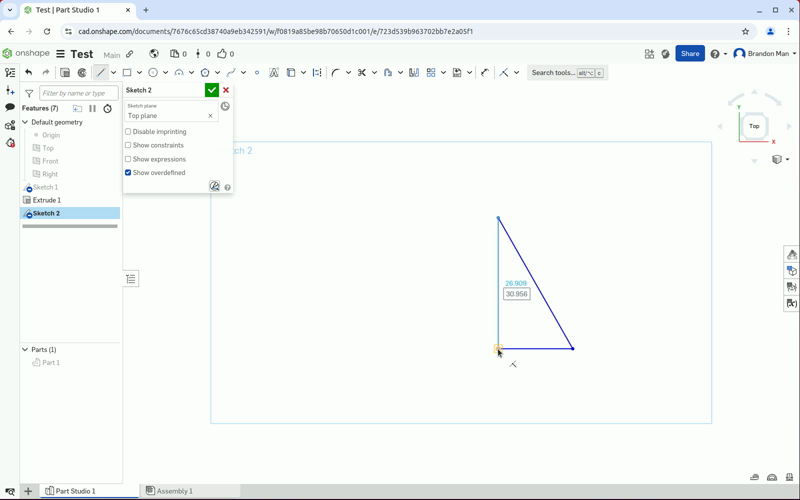
mouse_move(534, 291)
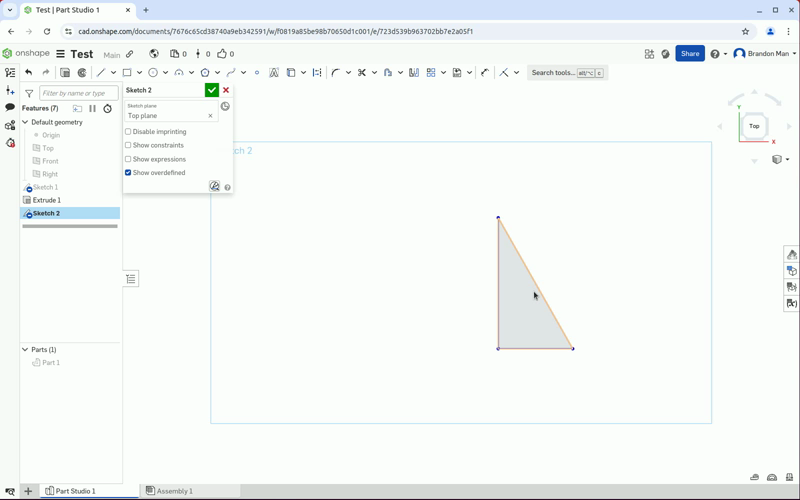
click(534, 291)
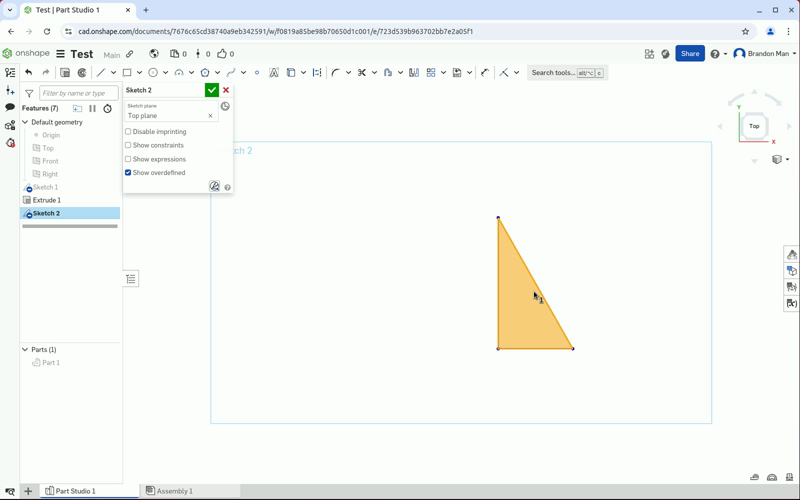
mouse_move(73, 352)
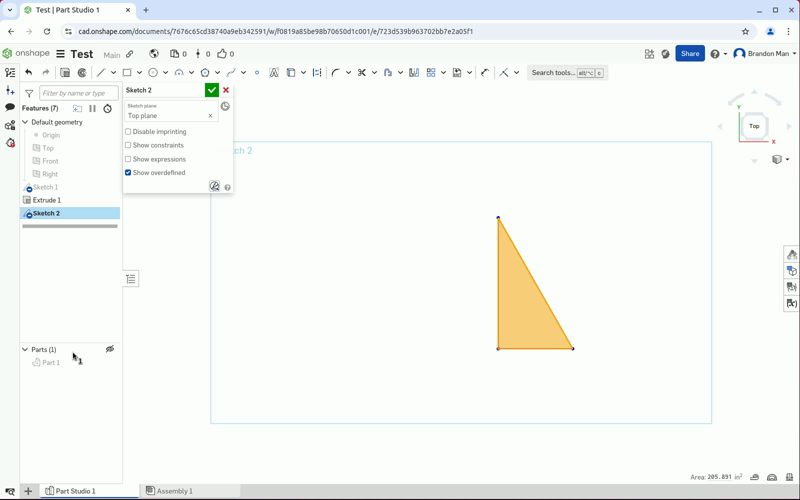
key(shift+y)
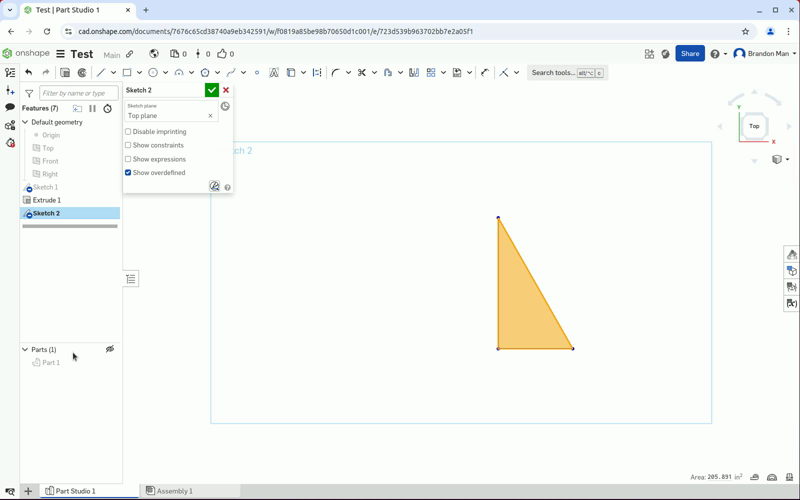
key(shift+e)
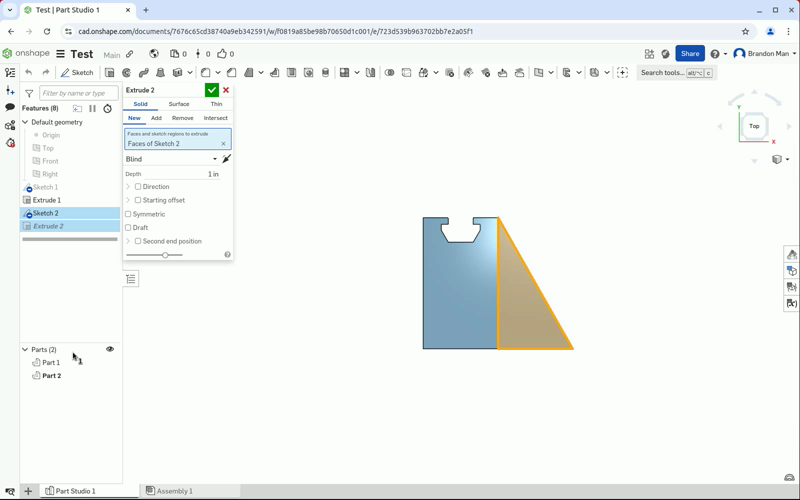
mouse_move(143, 106)
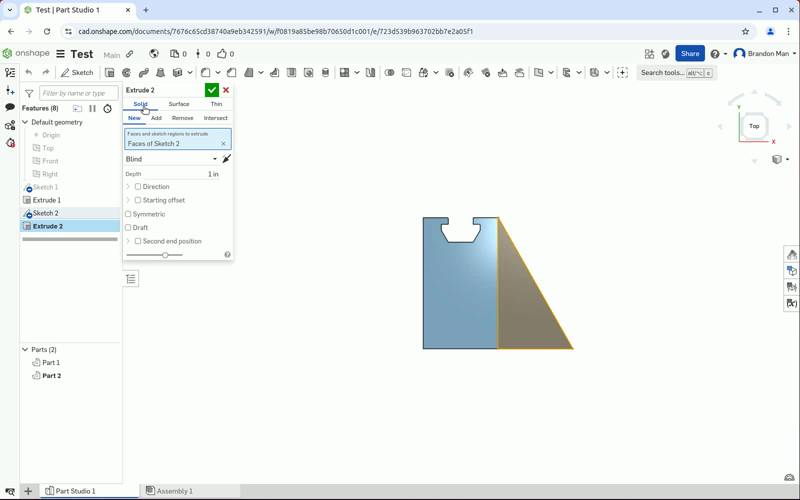
click(143, 106)
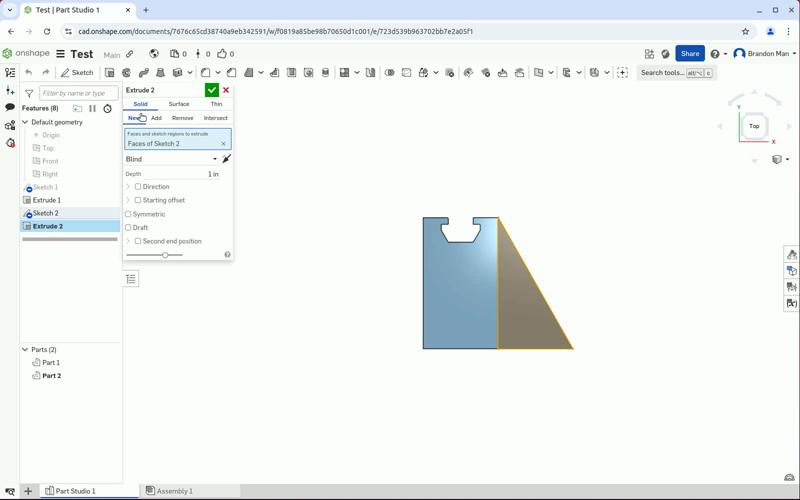
mouse_move(137, 120)
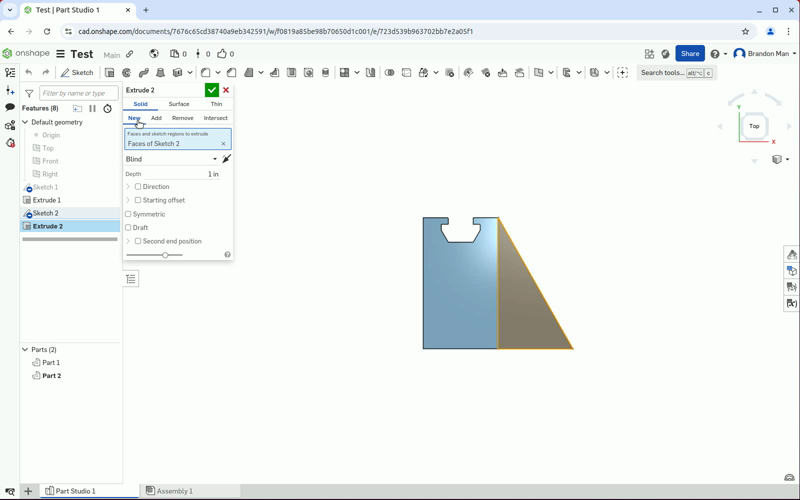
click(137, 120)
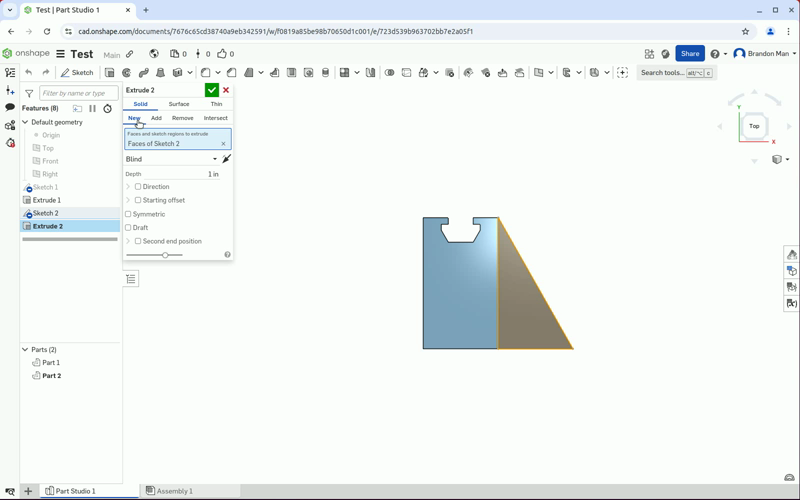
key(tab, 4)
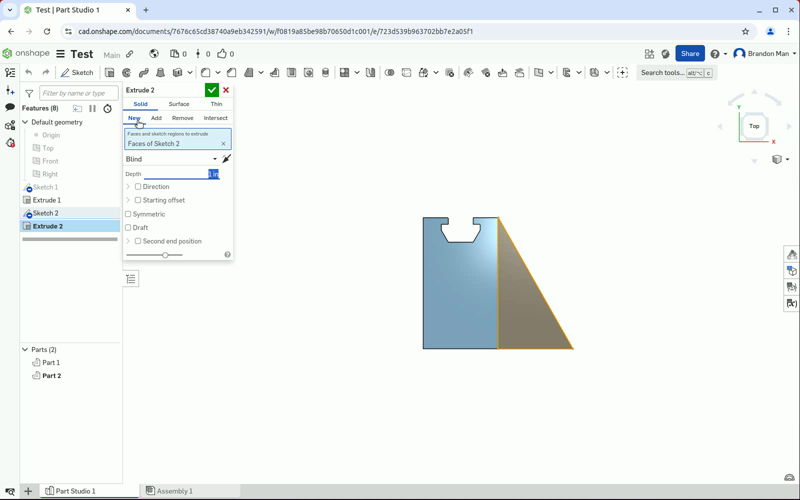
text(15.405)
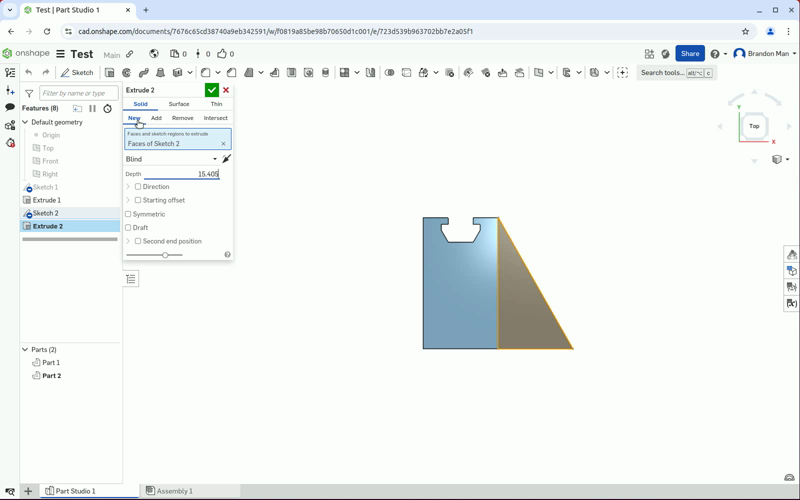
key(enter)
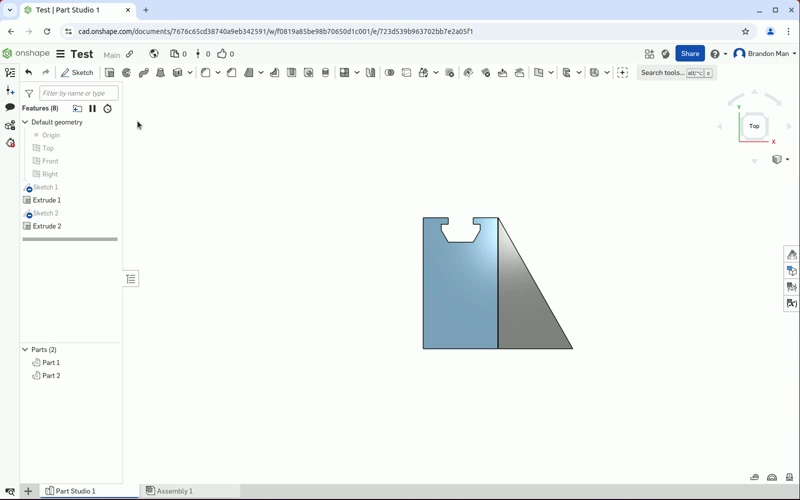
key(shift+h)
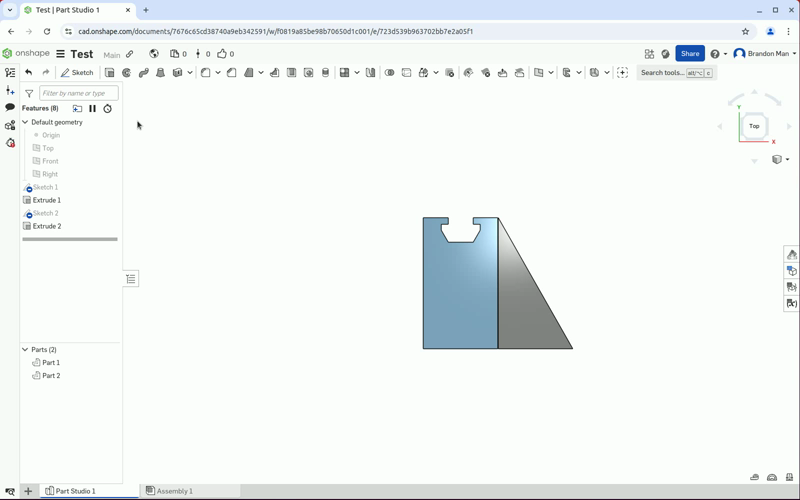
key(shift+h)
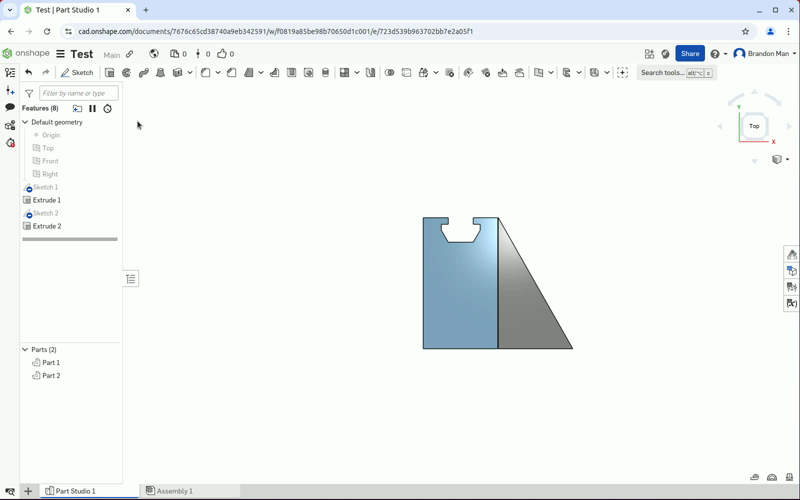
mouse_move(73, 189)
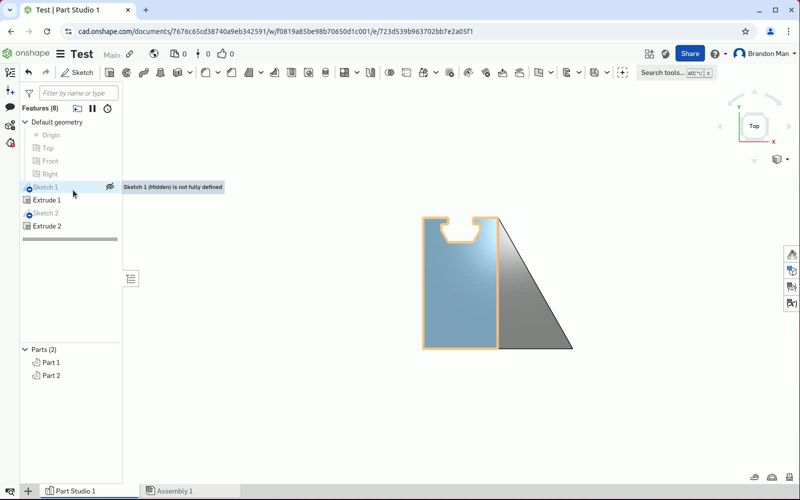
click(73, 189)
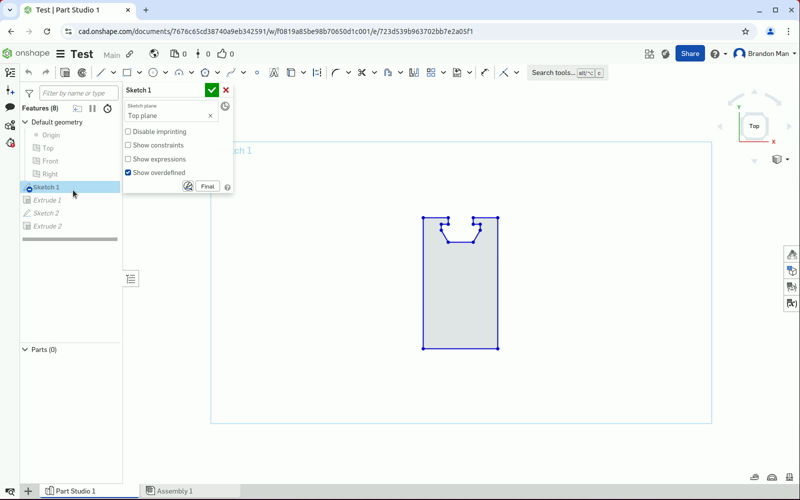
mouse_move(229, 92)
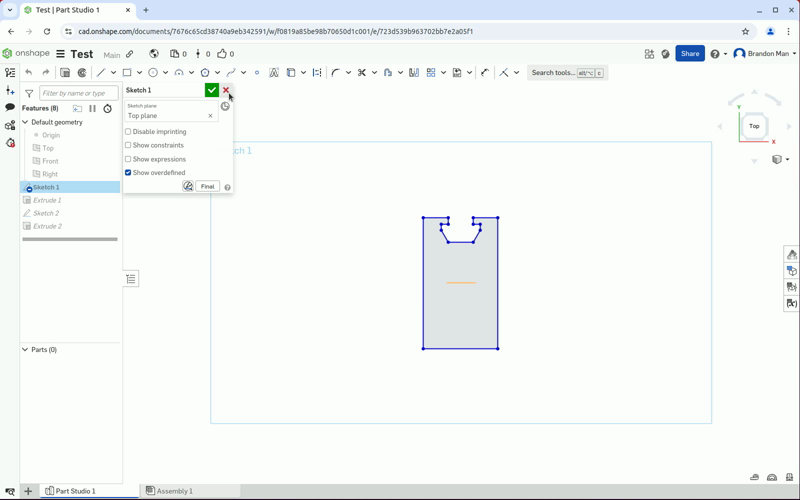
click(229, 92)
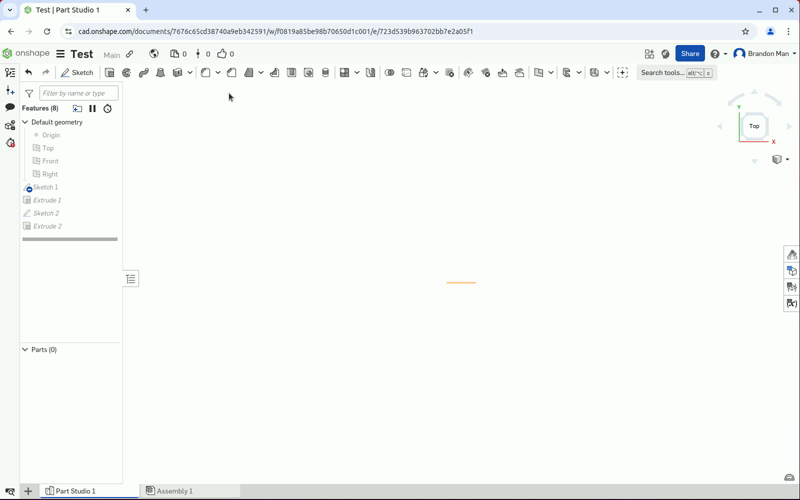
mouse_move(73, 352)
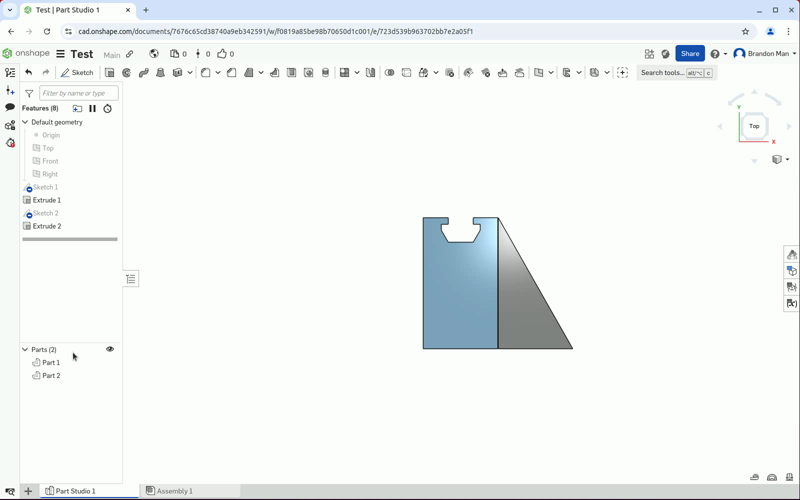
key(y)
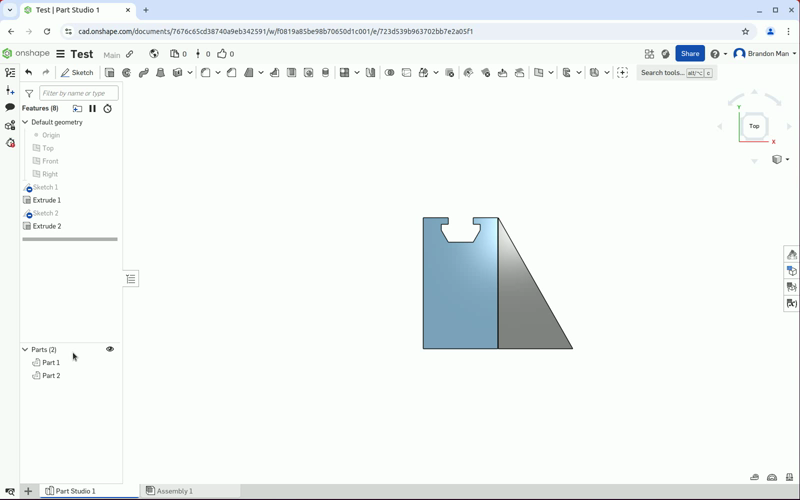
key(shift+p)
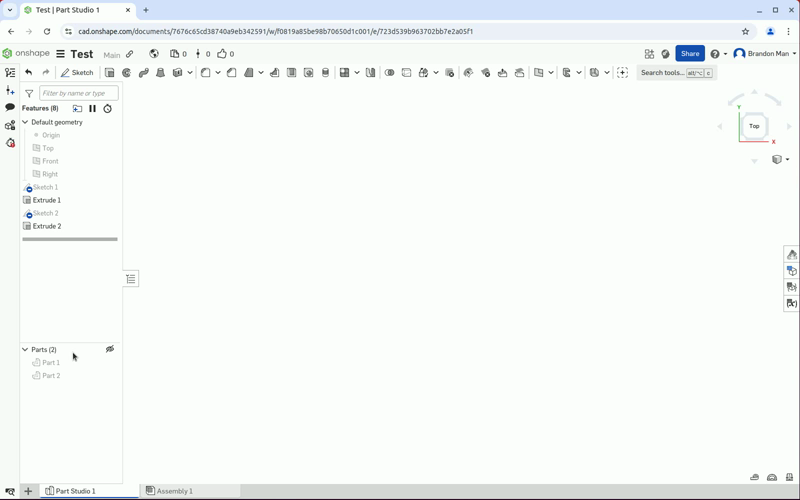
key(space)
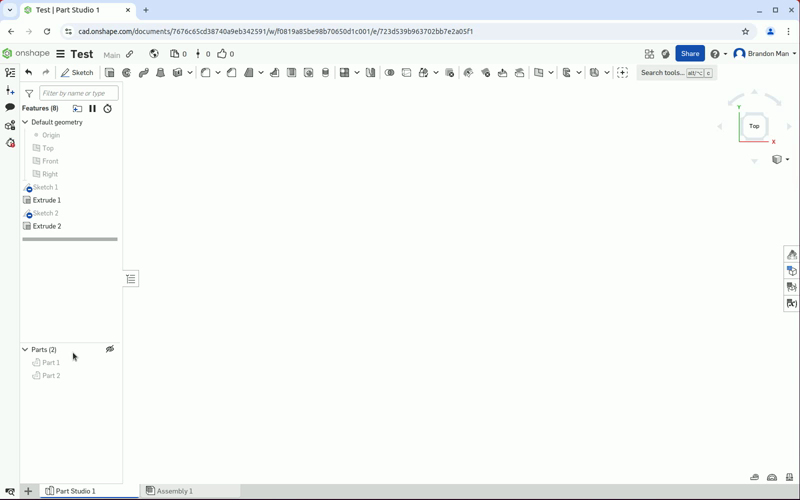
key_down(shift)
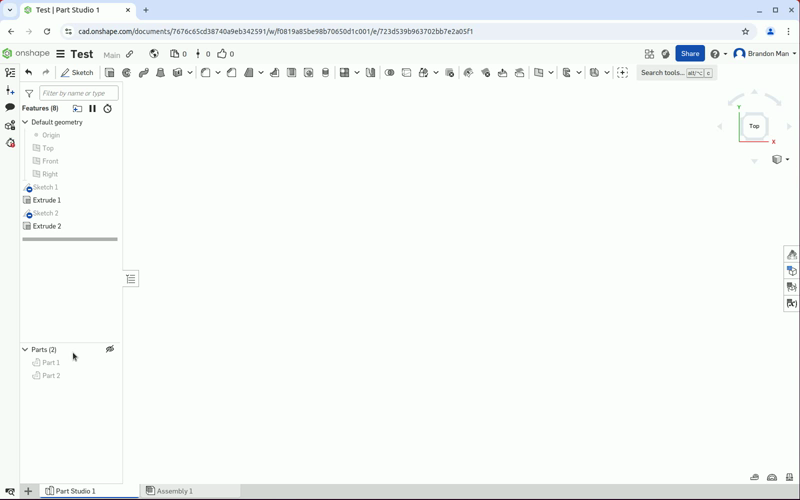
key(up)
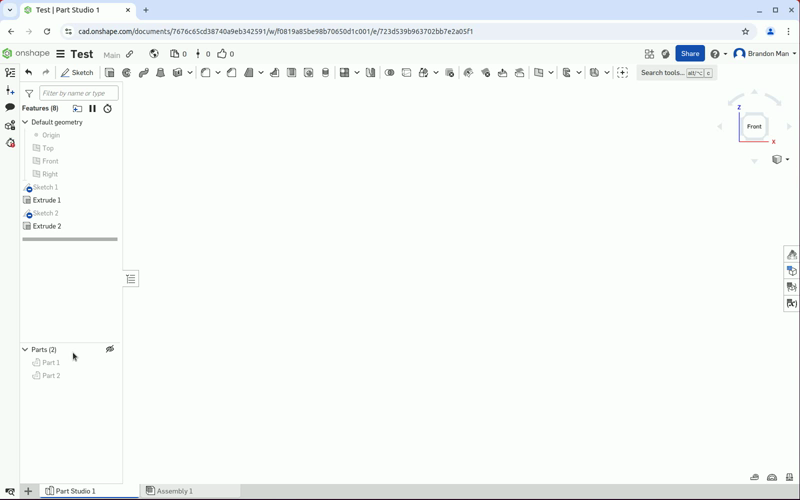
key_up(shift)
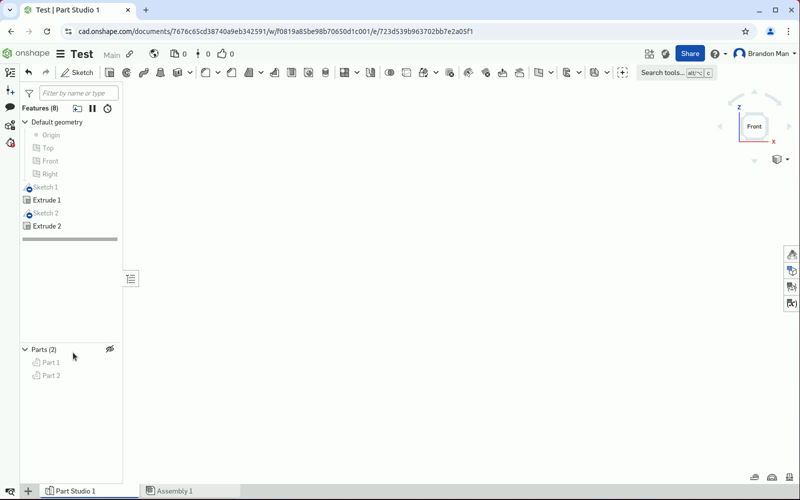
mouse_move(73, 352)
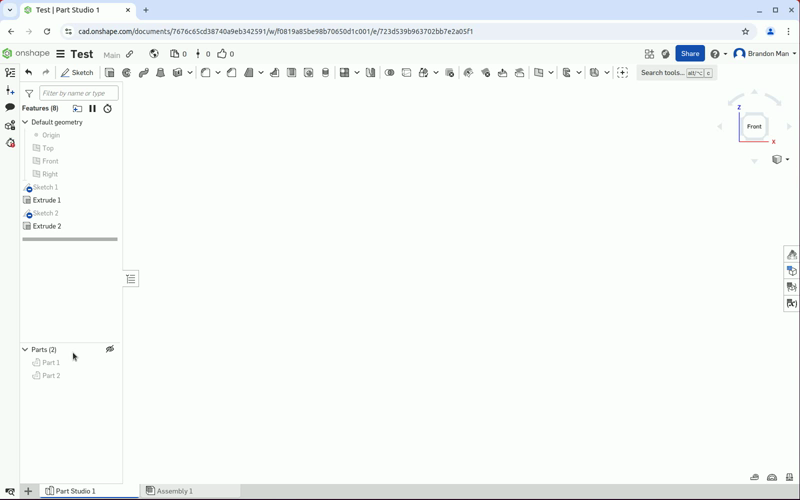
key(shift+y)
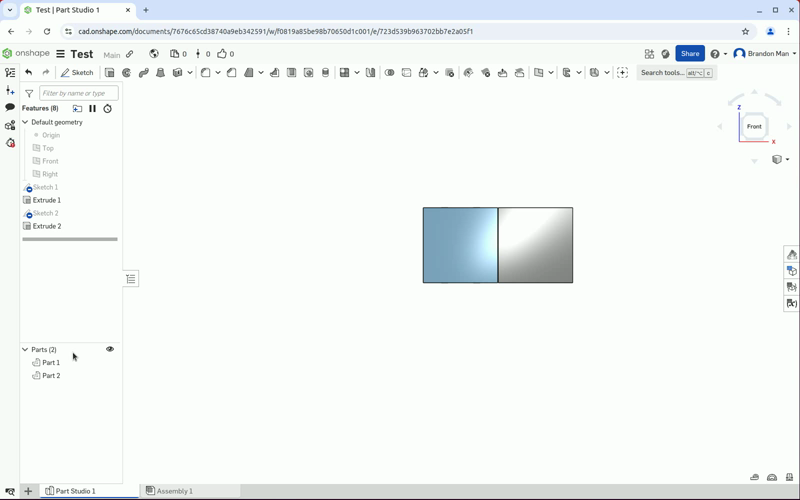
mouse_move(541, 75)
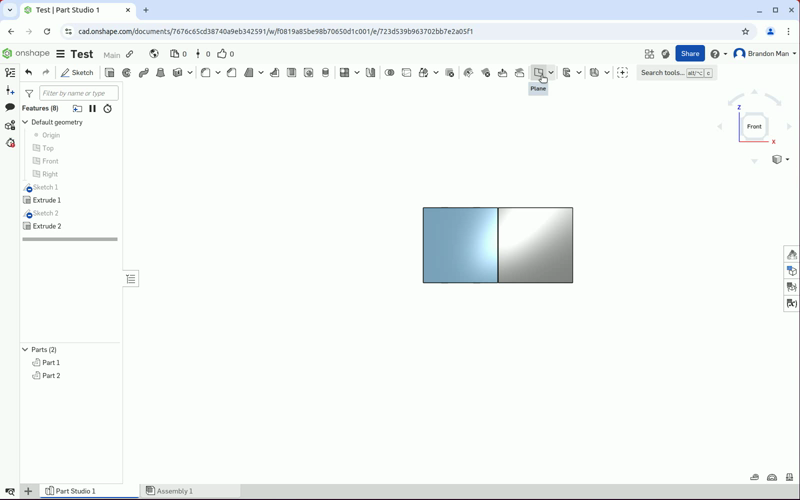
click(541, 75)
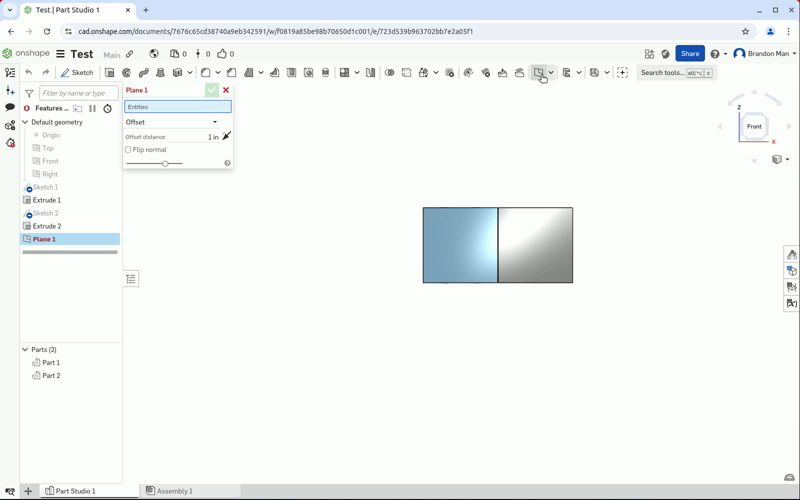
mouse_move(73, 163)
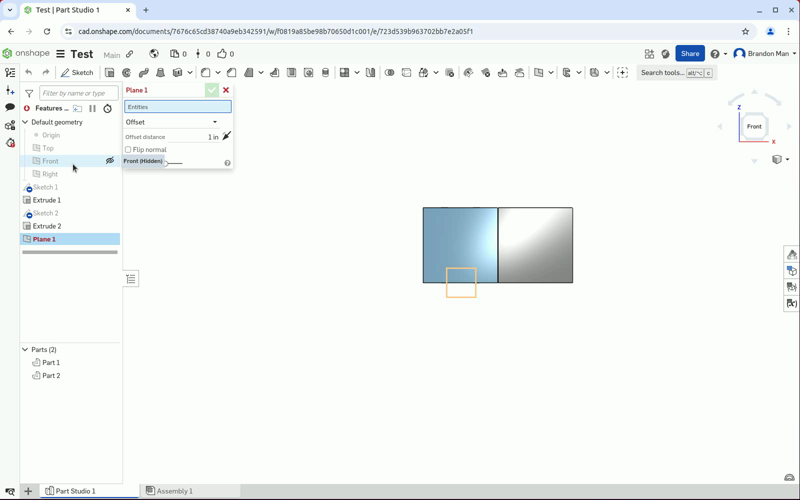
click(73, 163)
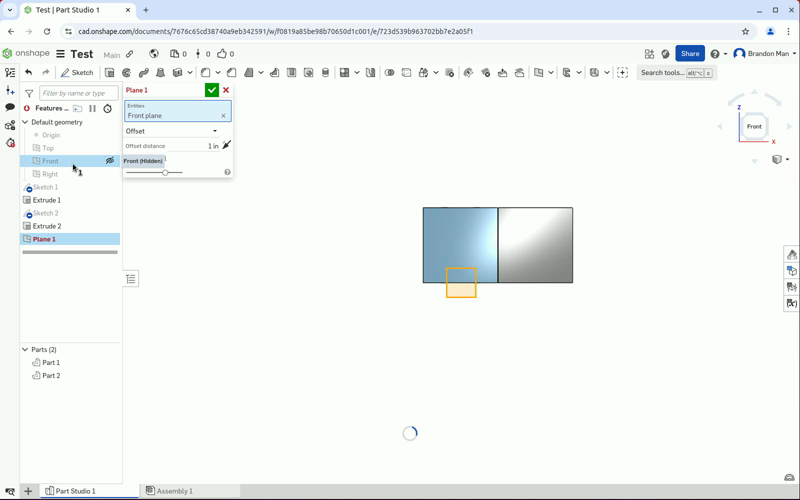
key(tab, 2)
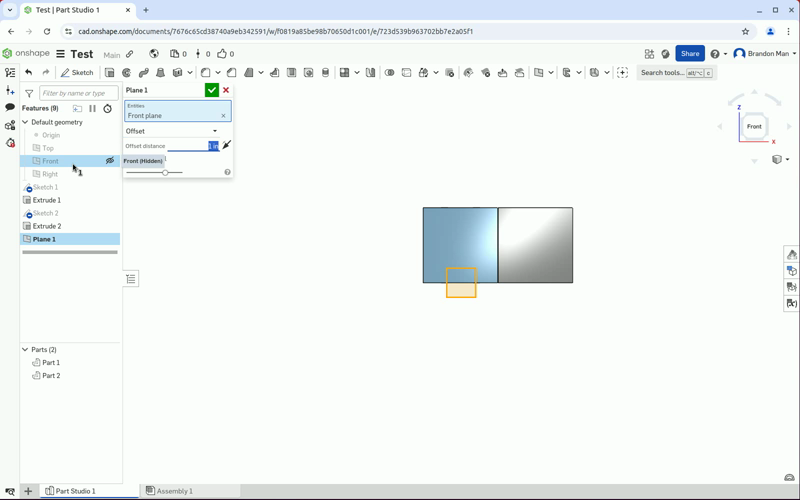
text(13.495)
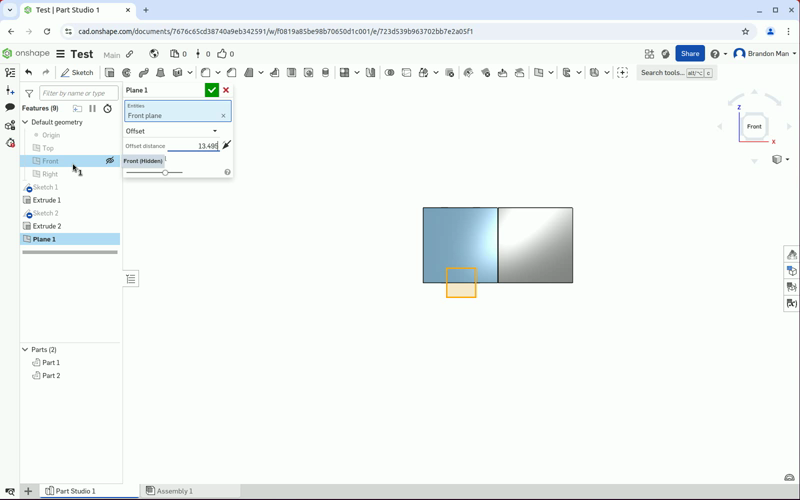
key(enter, 2)
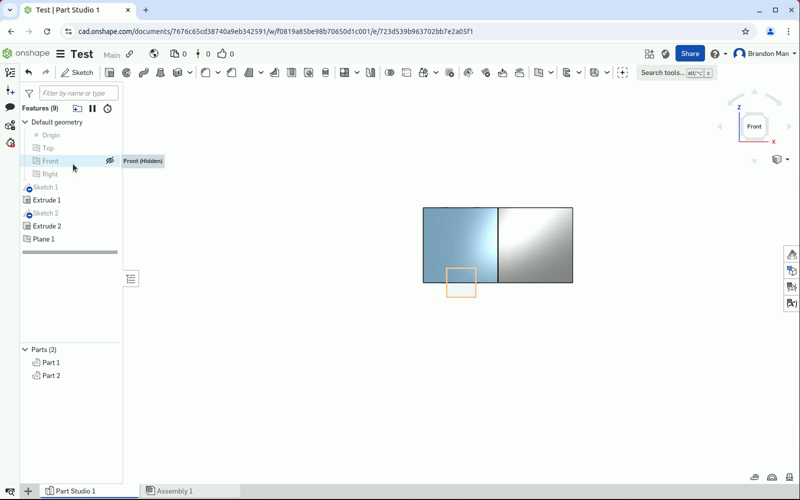
key(shift+s)
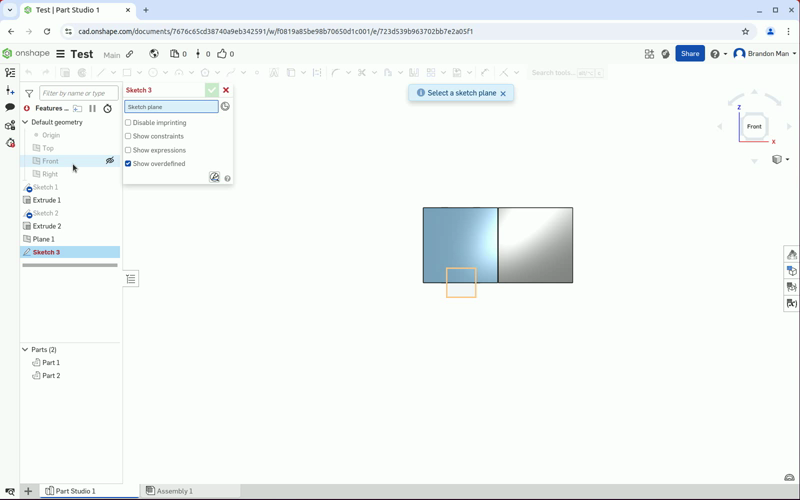
mouse_move(73, 241)
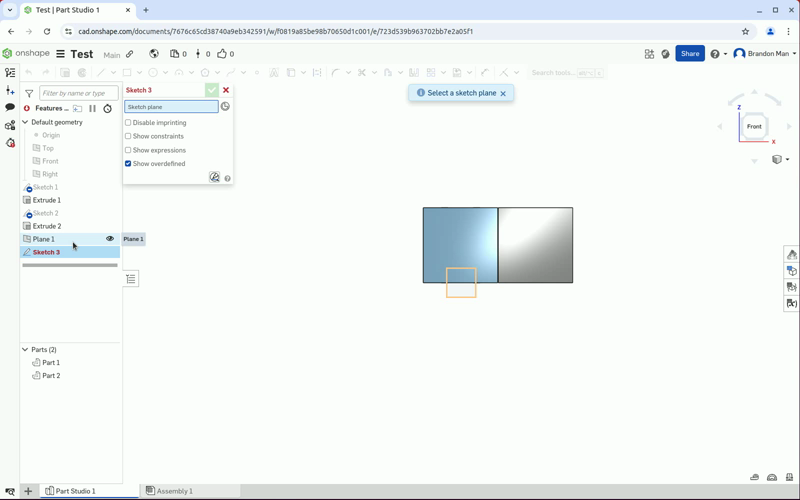
click(73, 241)
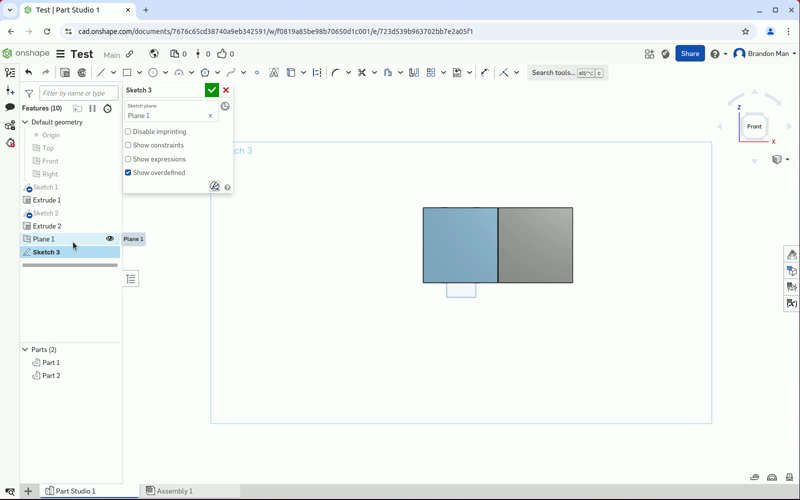
mouse_move(73, 352)
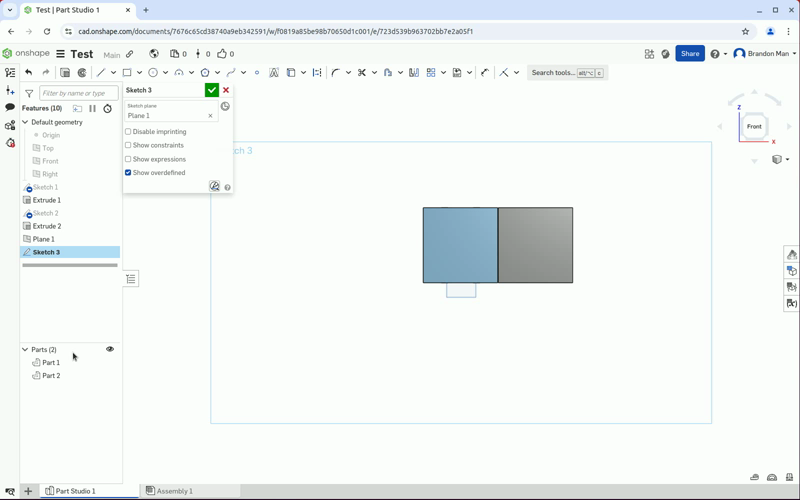
key(y)
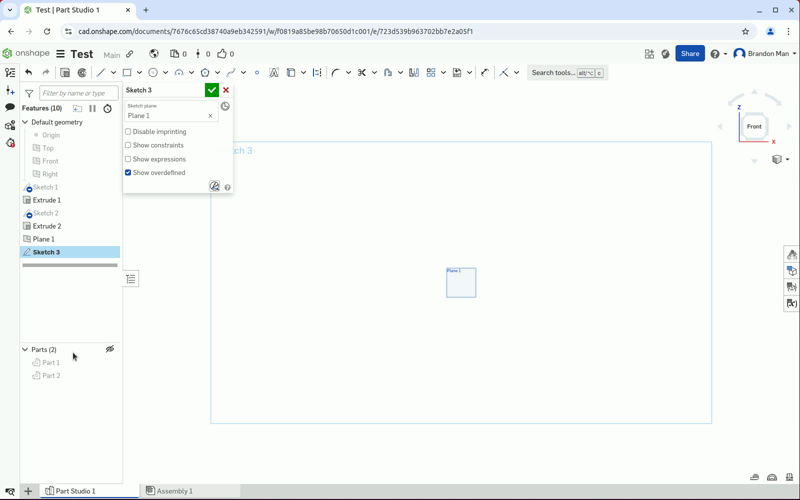
key(c)
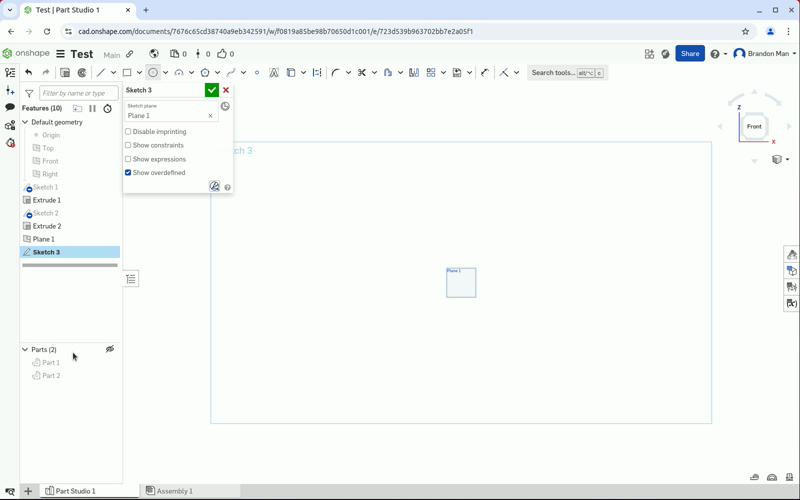
key_down(shift)
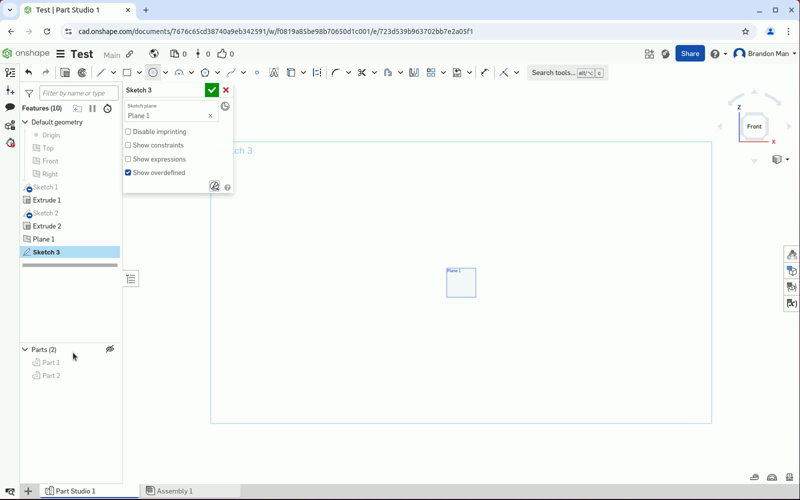
mouse_move(536, 245)
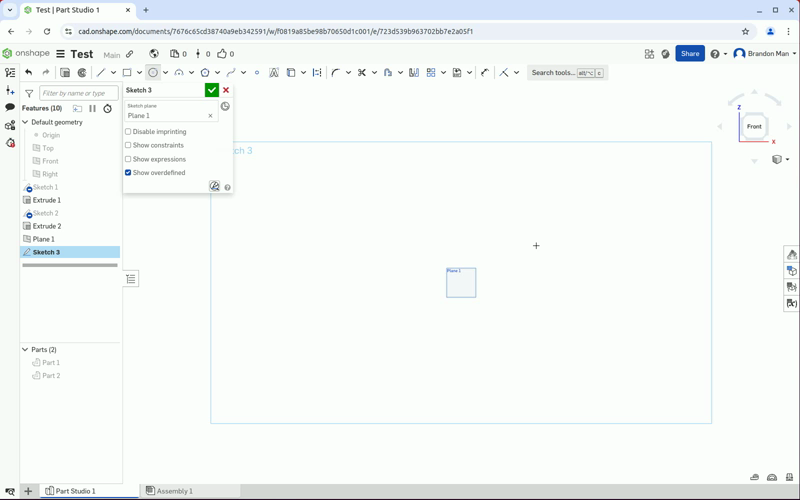
click(536, 245)
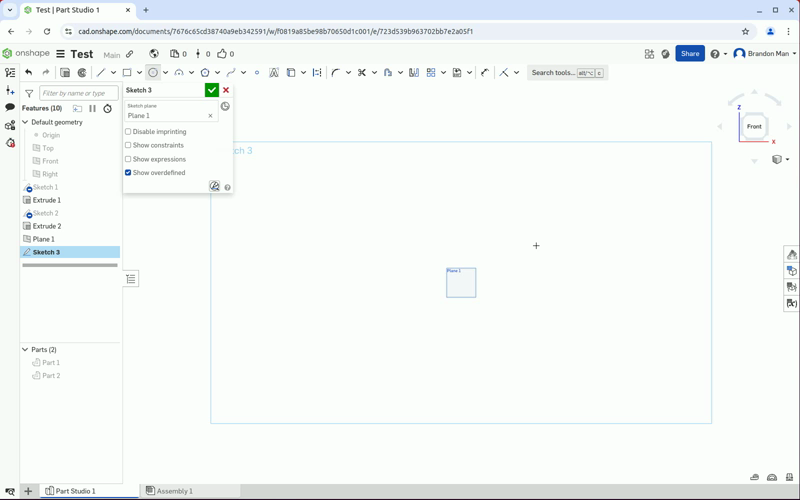
key_up(shift)
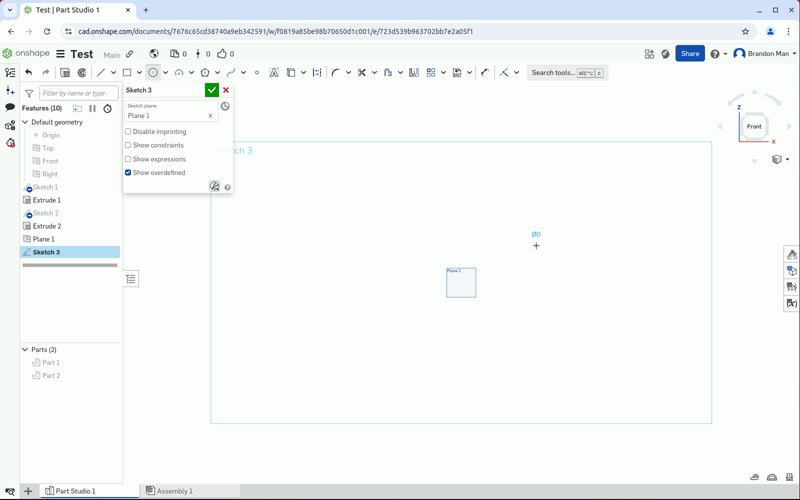
mouse_move(547, 245)
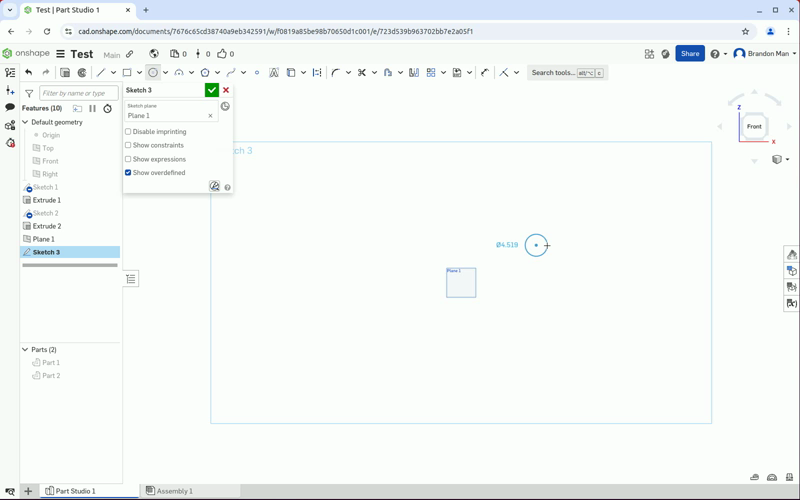
click(547, 245)
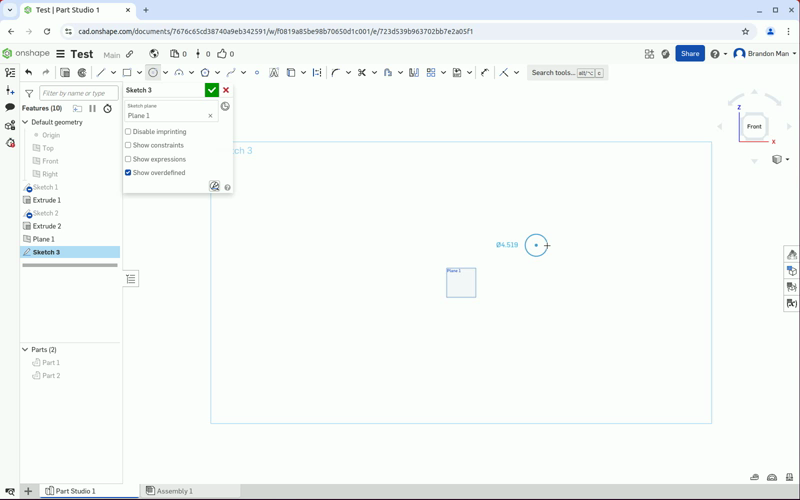
key(esc)
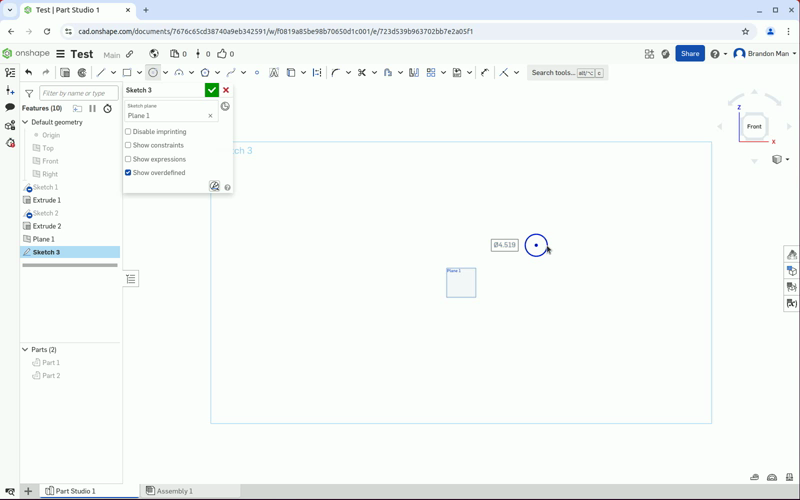
mouse_move(541, 248)
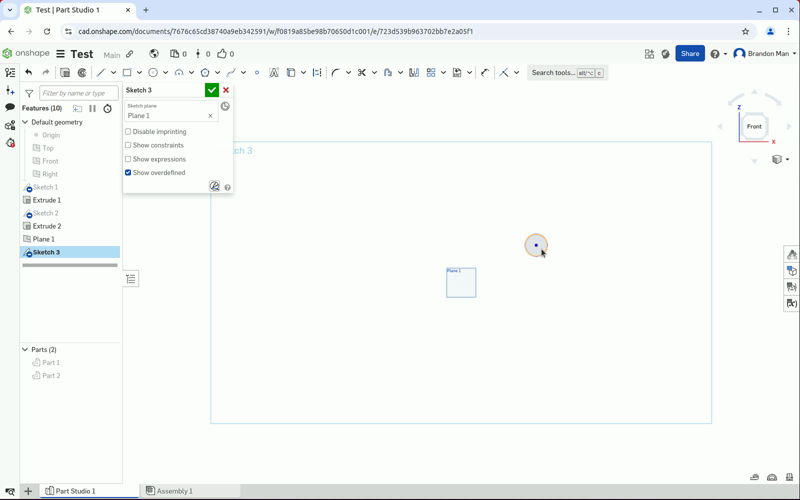
scroll(6)
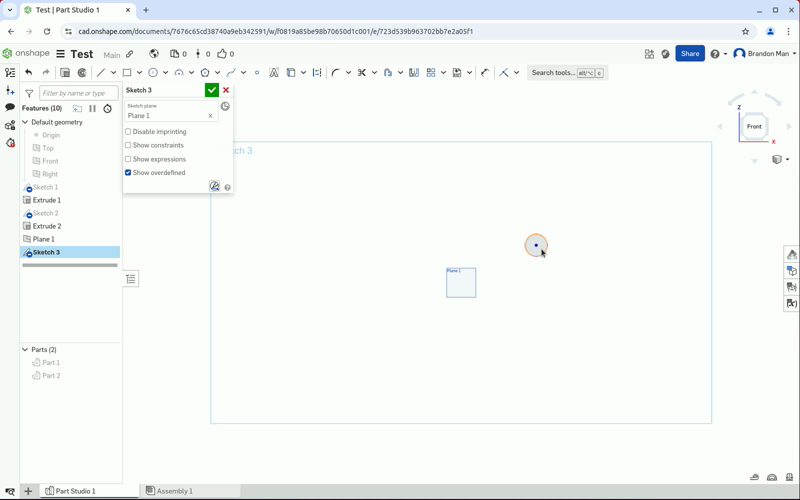
scroll(6)
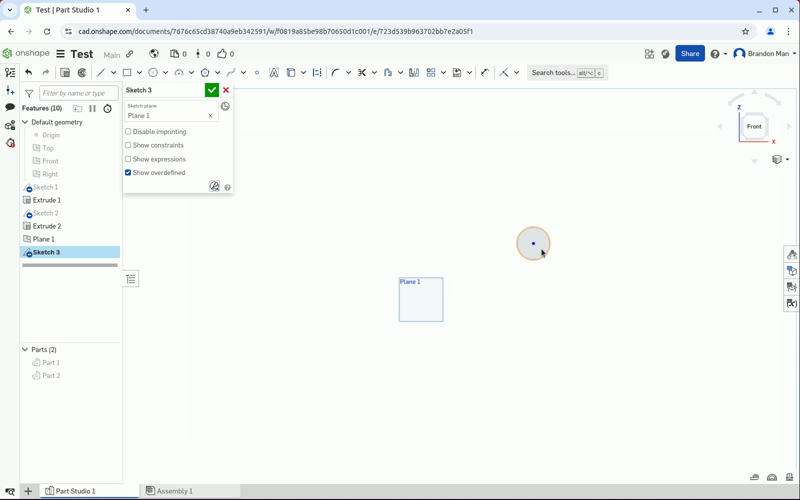
scroll(6)
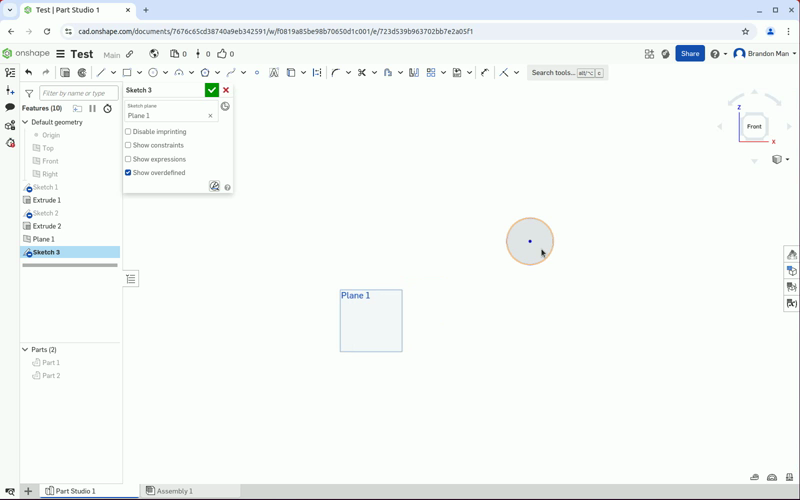
scroll(6)
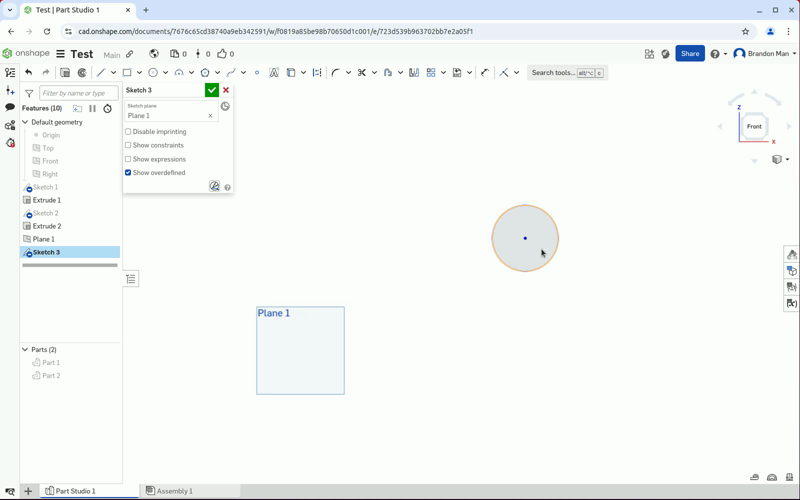
scroll(6)
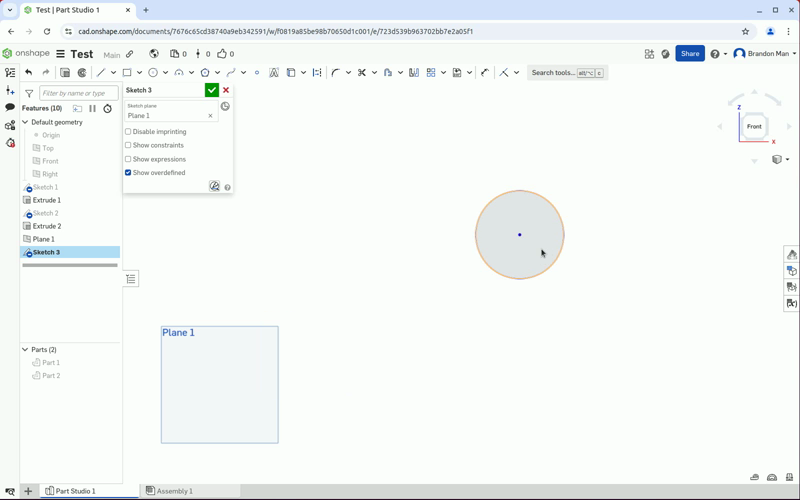
scroll(6)
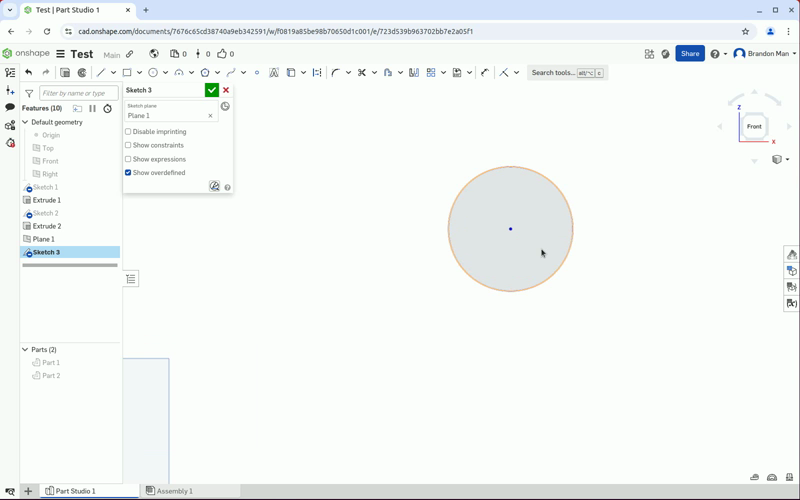
scroll(6)
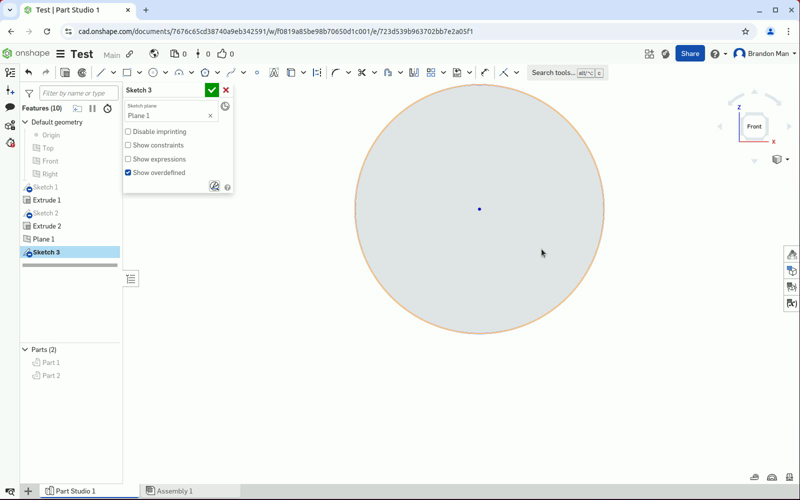
click(541, 248)
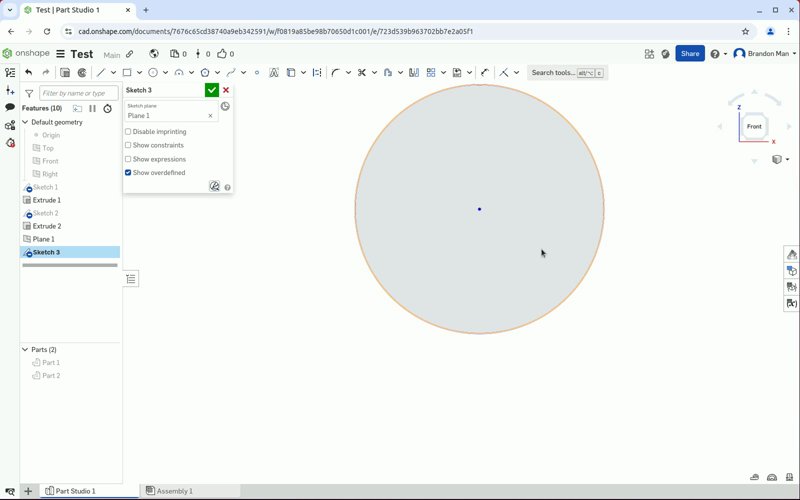
scroll(-6)
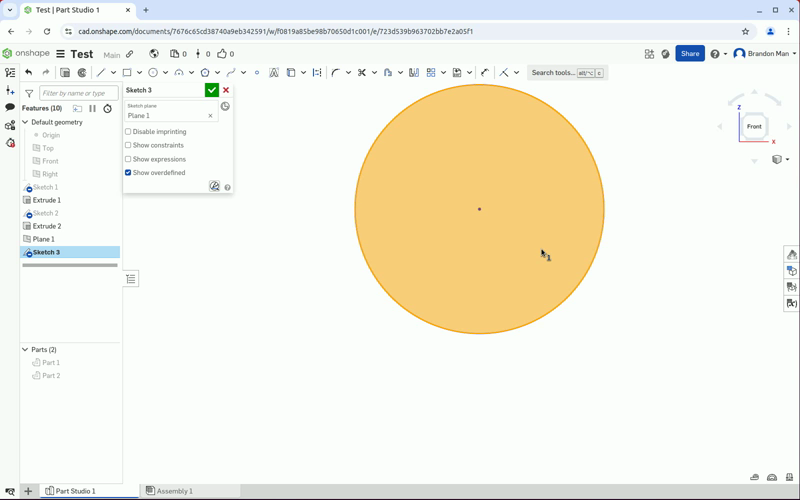
scroll(-6)
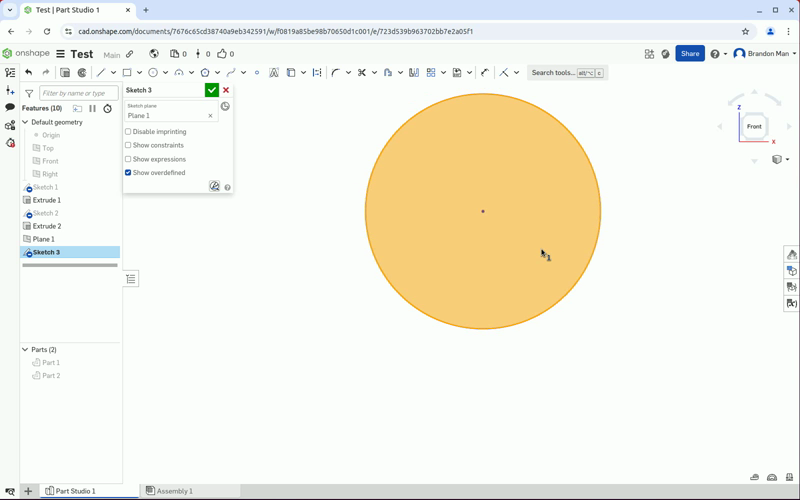
scroll(-6)
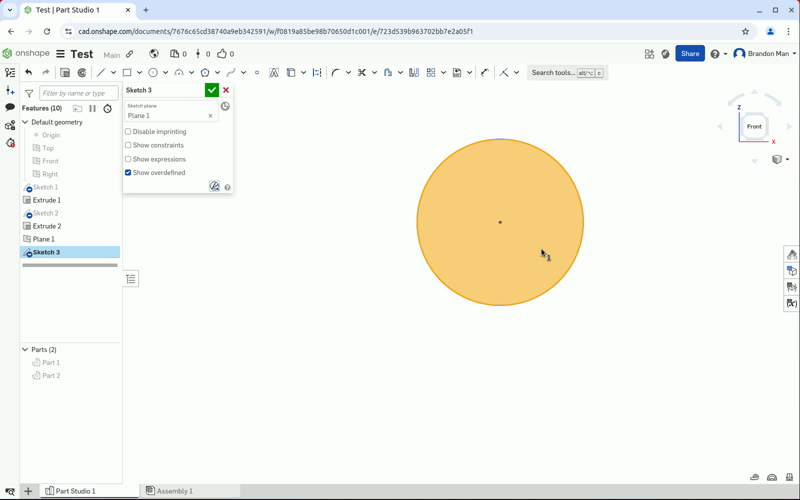
scroll(-6)
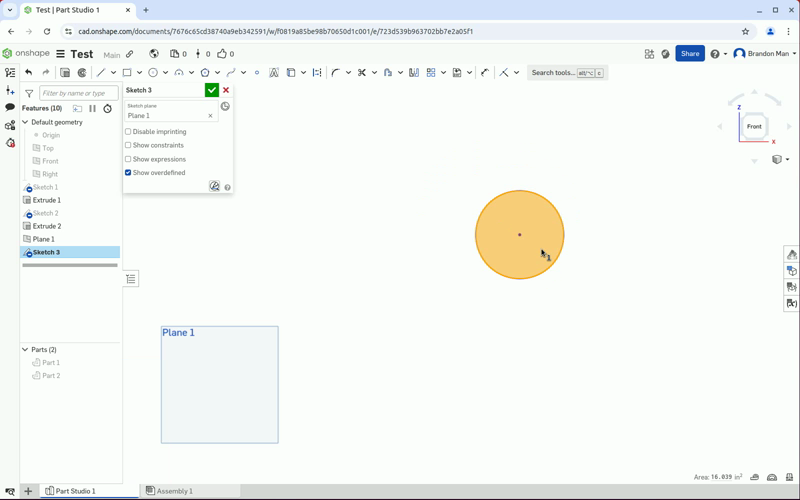
scroll(-6)
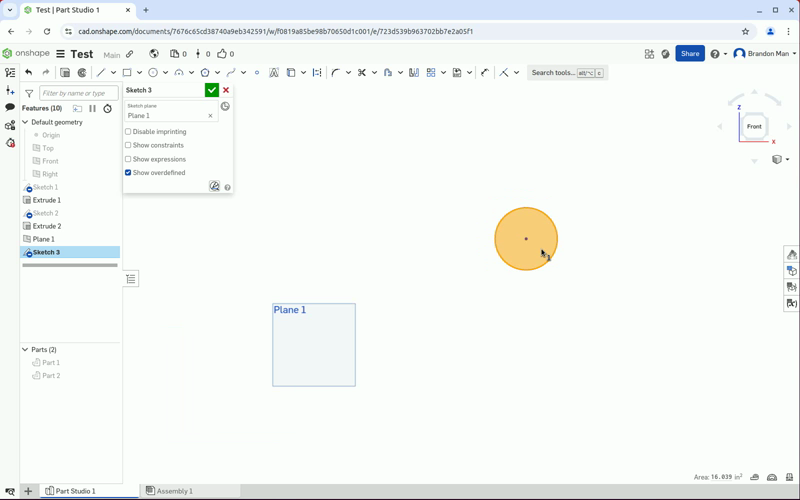
scroll(-6)
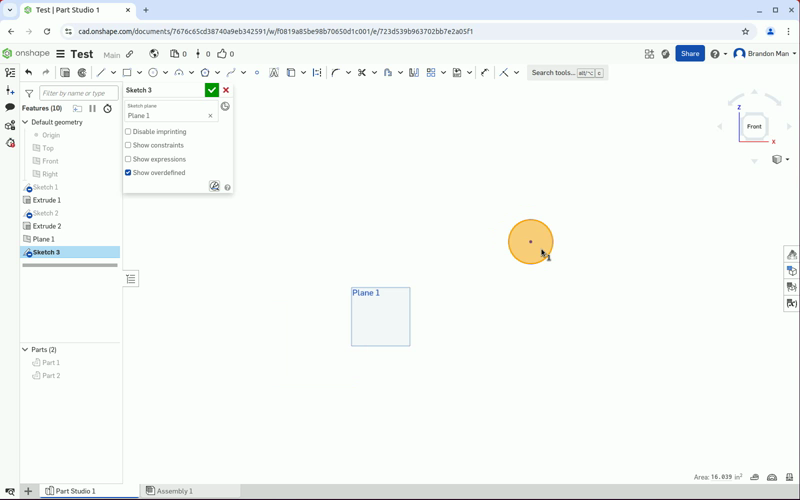
scroll(-6)
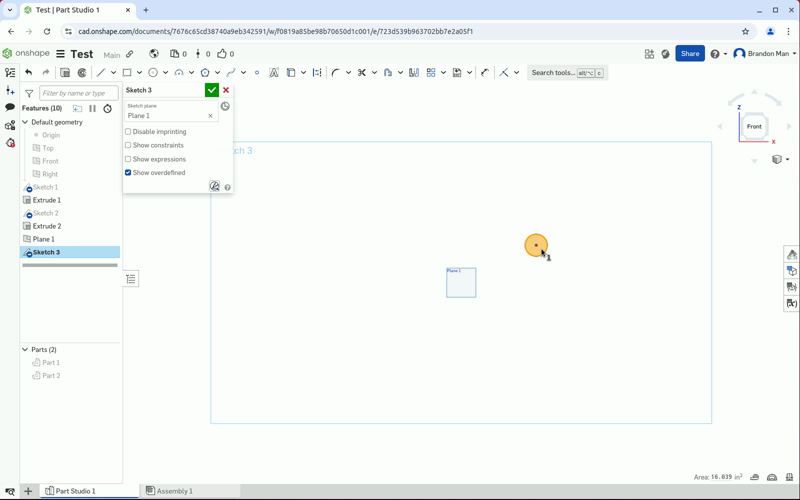
mouse_move(73, 352)
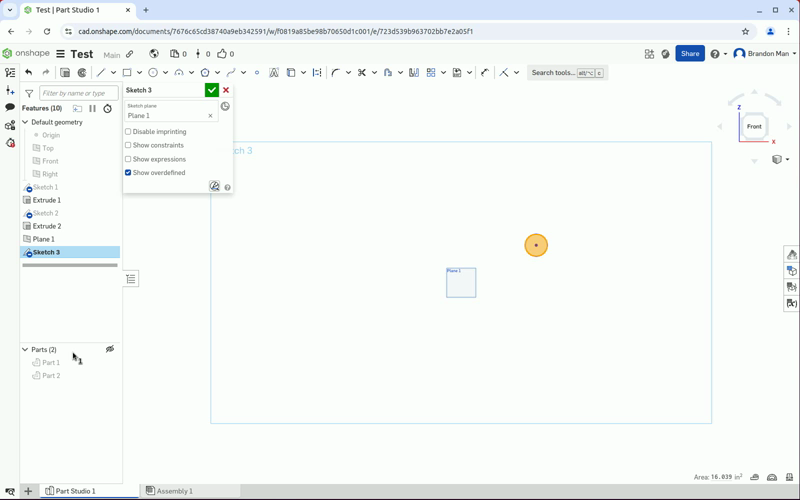
key(shift+y)
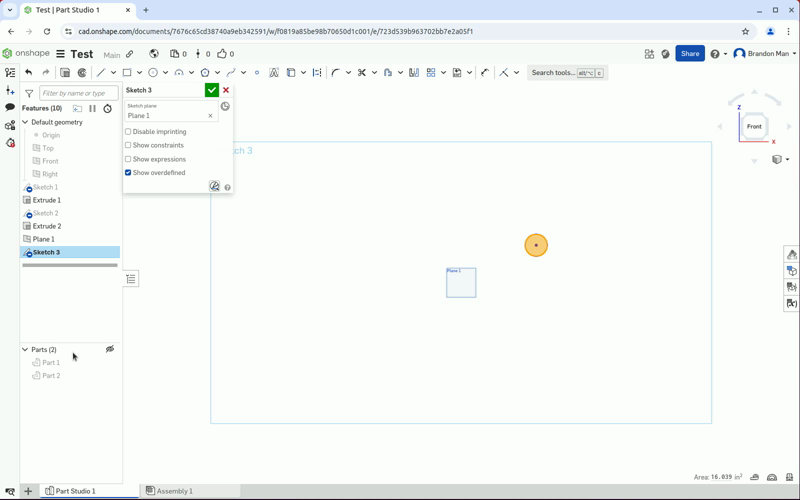
key(shift+e)
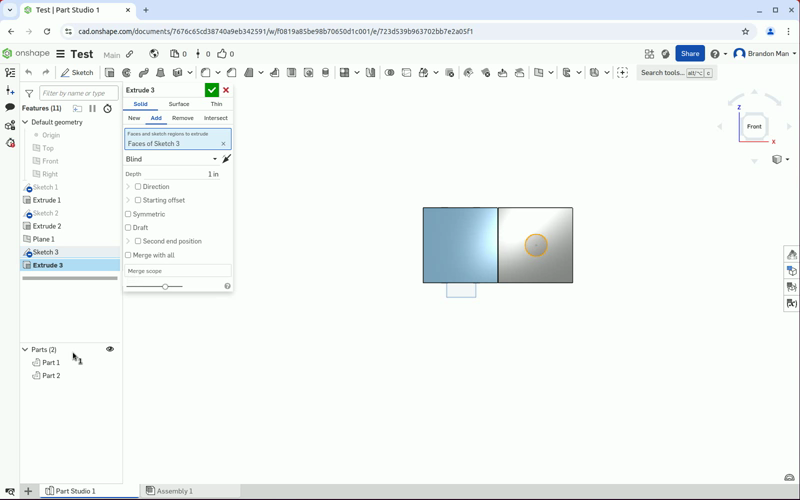
mouse_move(143, 106)
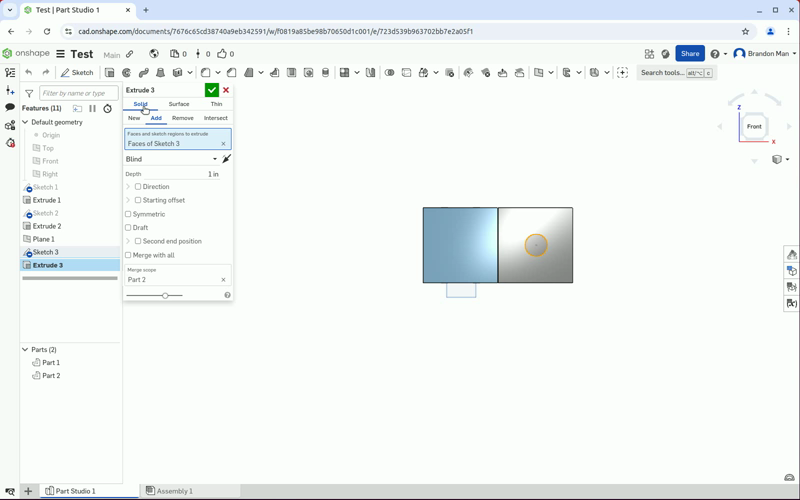
click(143, 106)
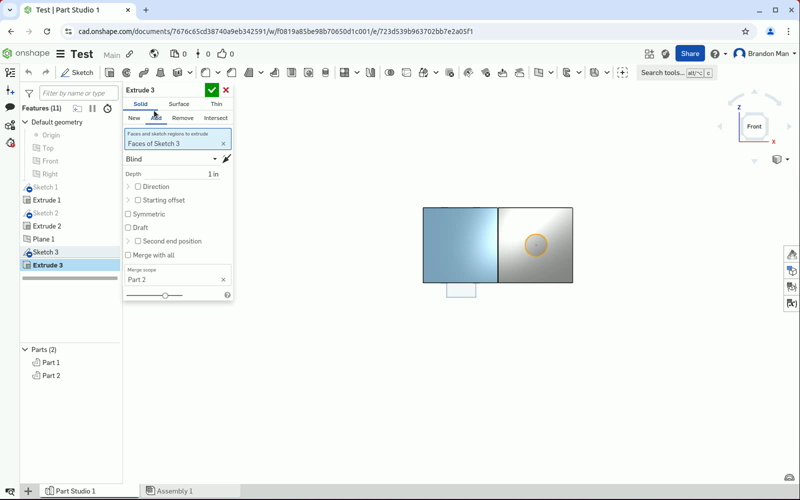
mouse_move(186, 120)
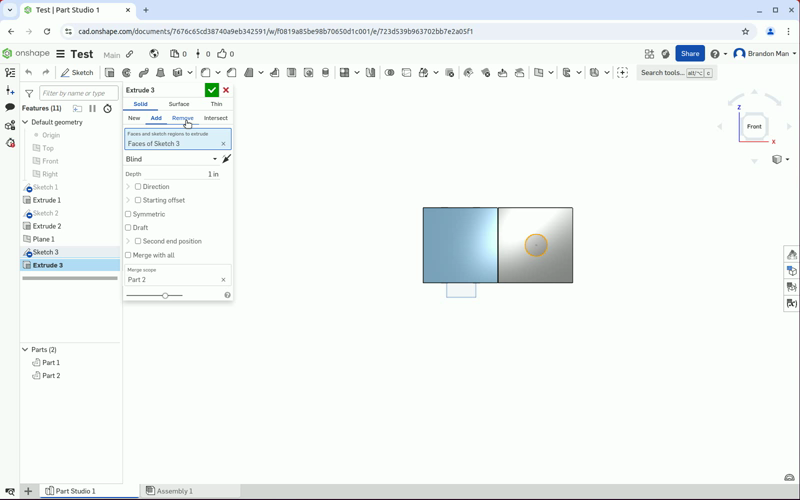
click(186, 120)
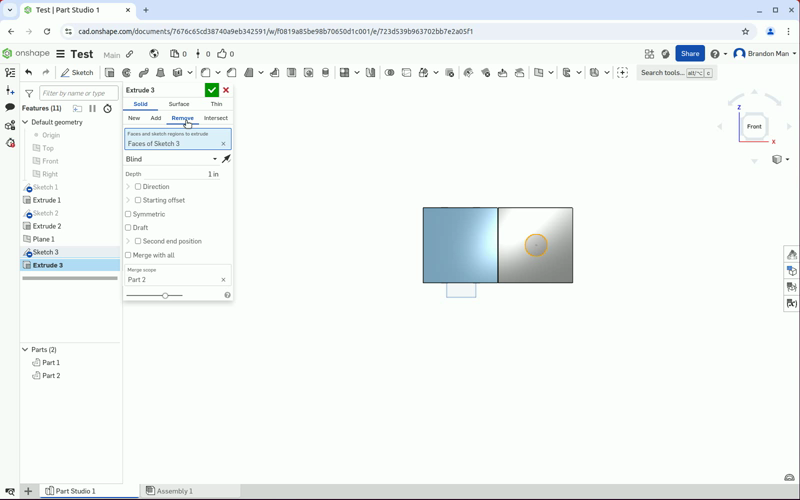
key(tab, 4)
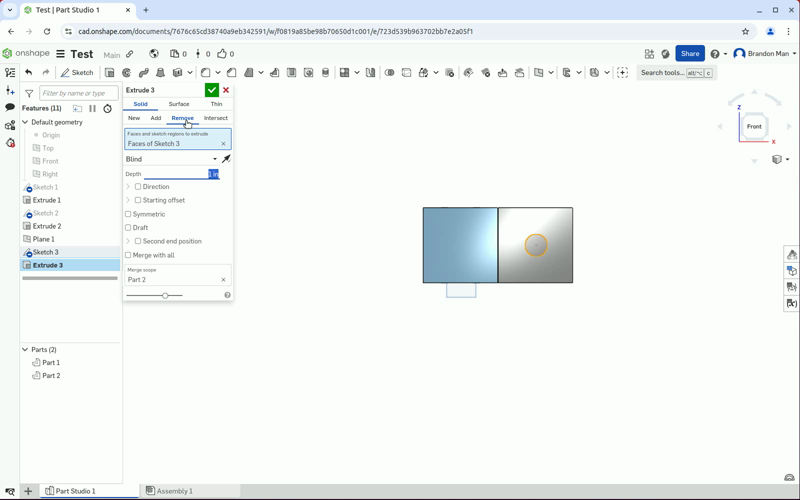
text(19.257)
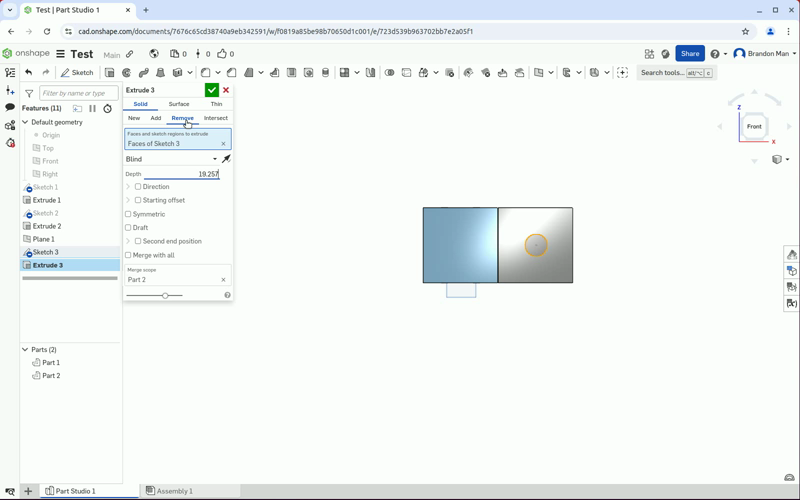
key(tab, 6)
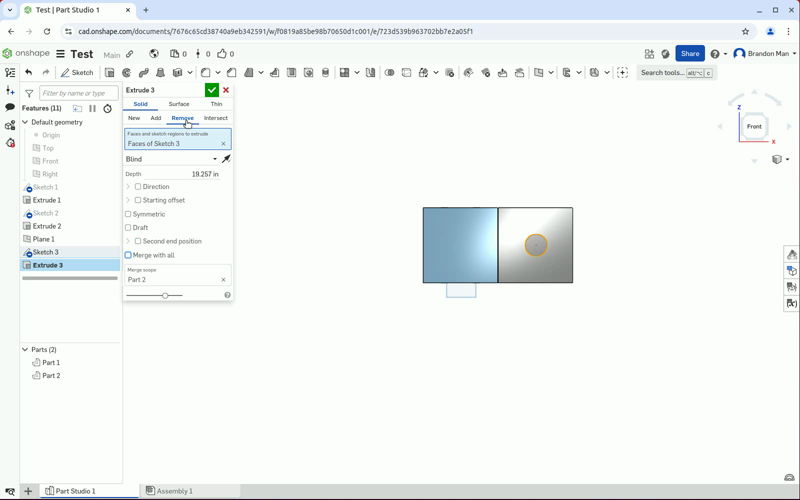
key(space)
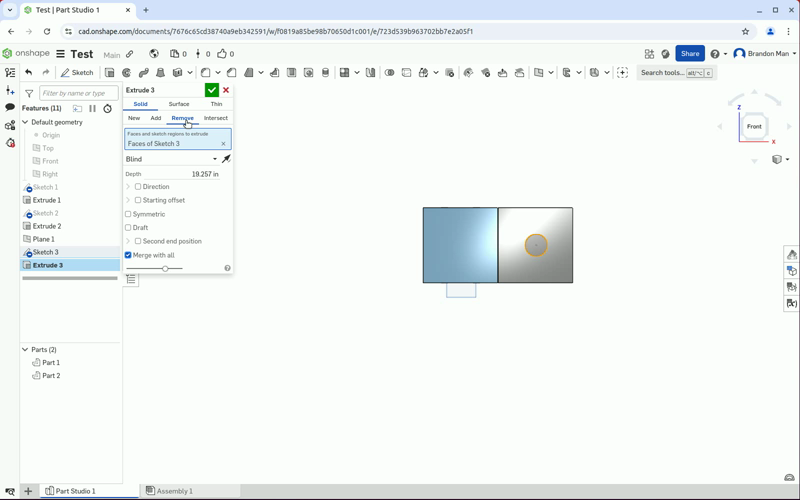
key(enter)
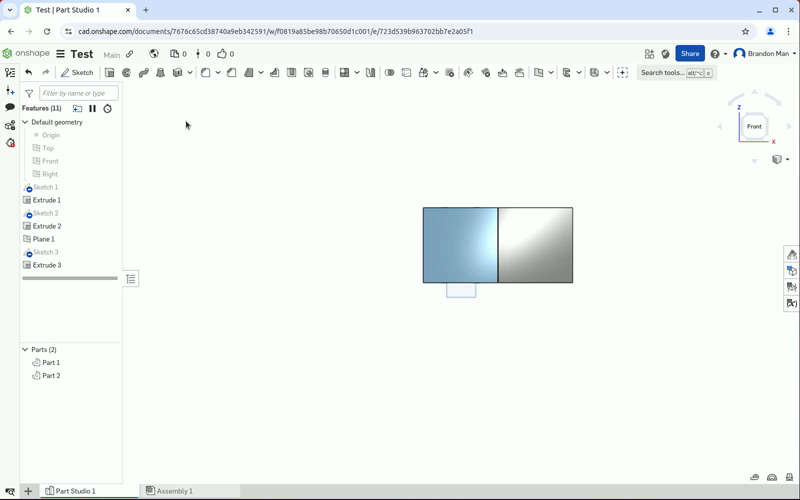
key(shift+h)
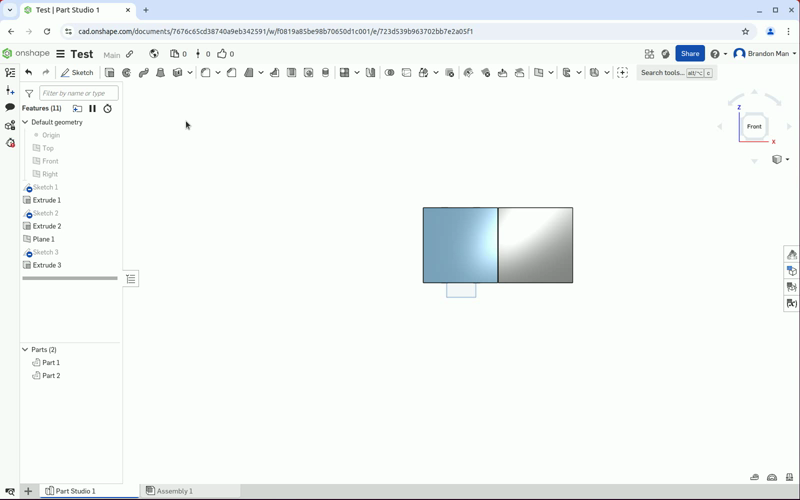
key(shift+h)
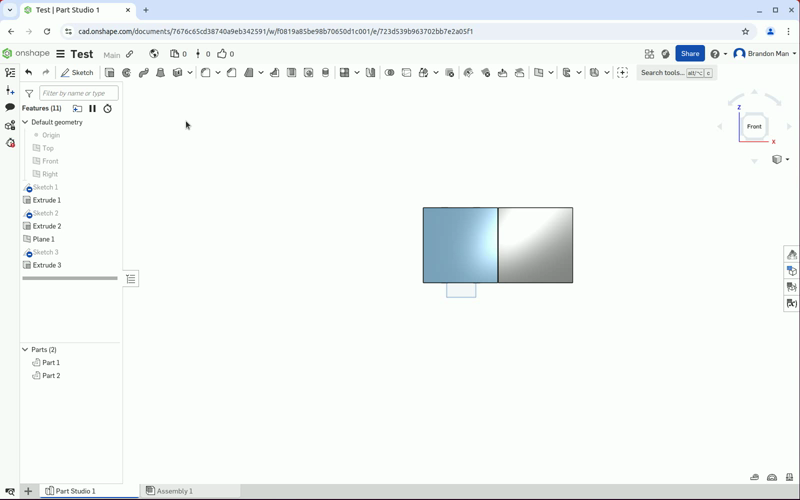
mouse_move(73, 189)
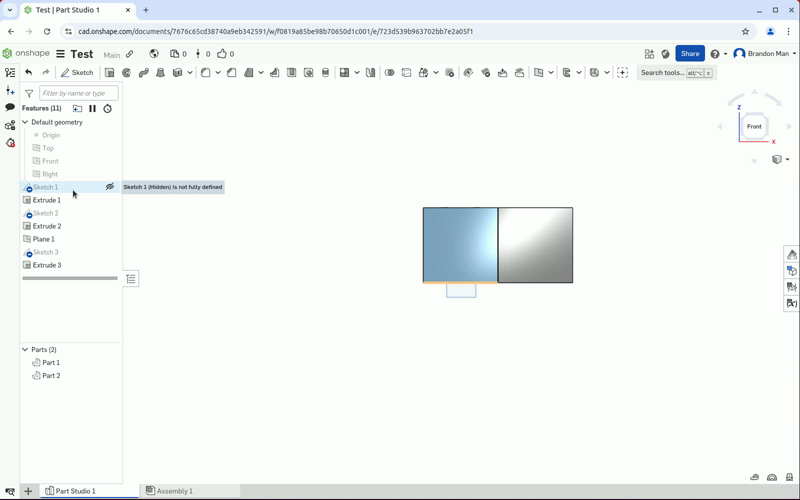
click(73, 189)
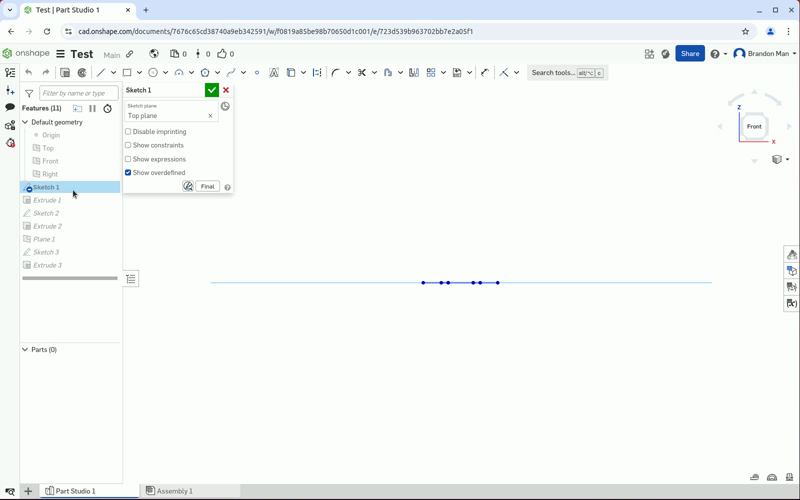
mouse_move(229, 92)
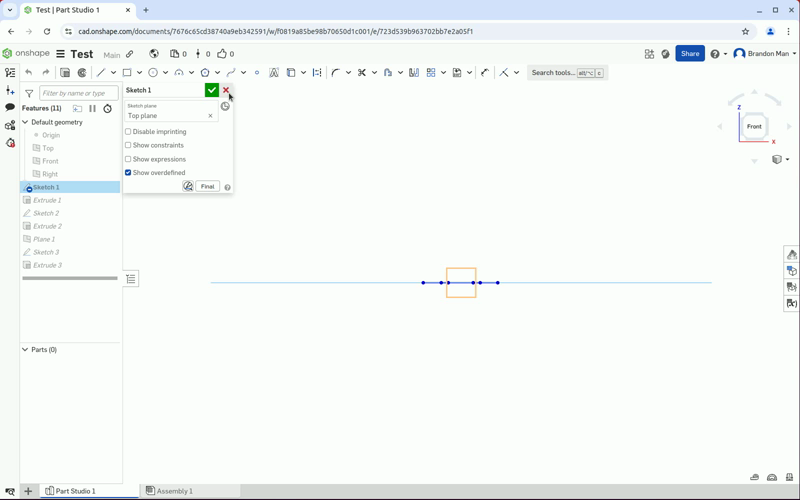
click(229, 92)
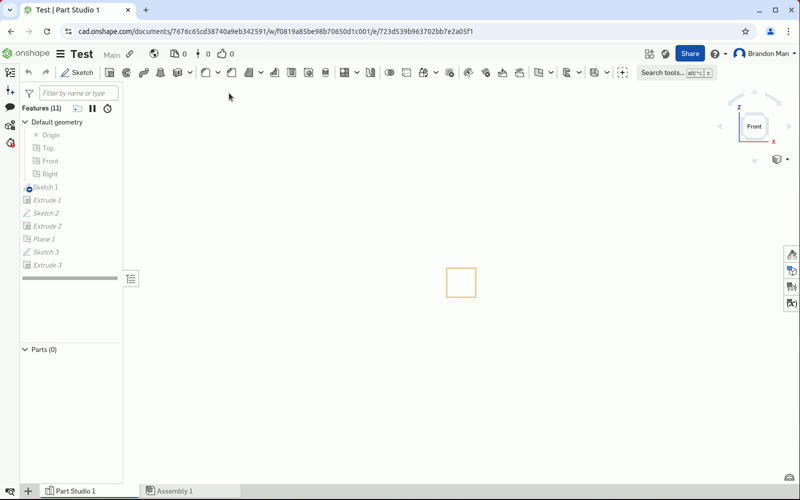
key(shift+s)
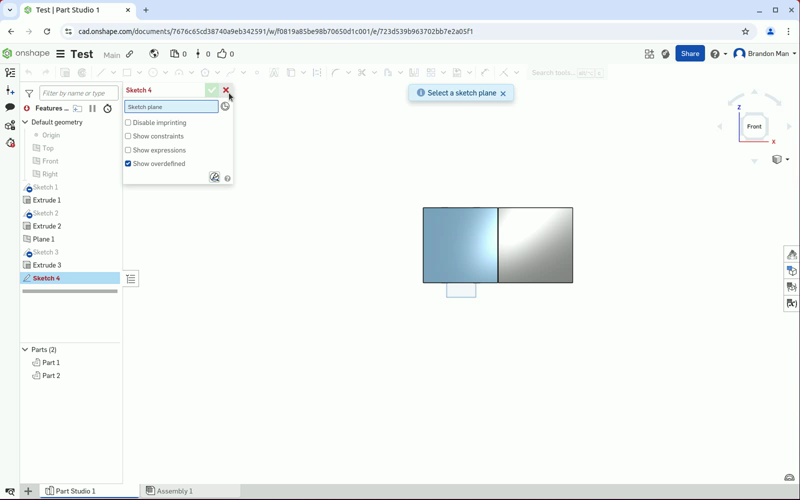
mouse_move(73, 241)
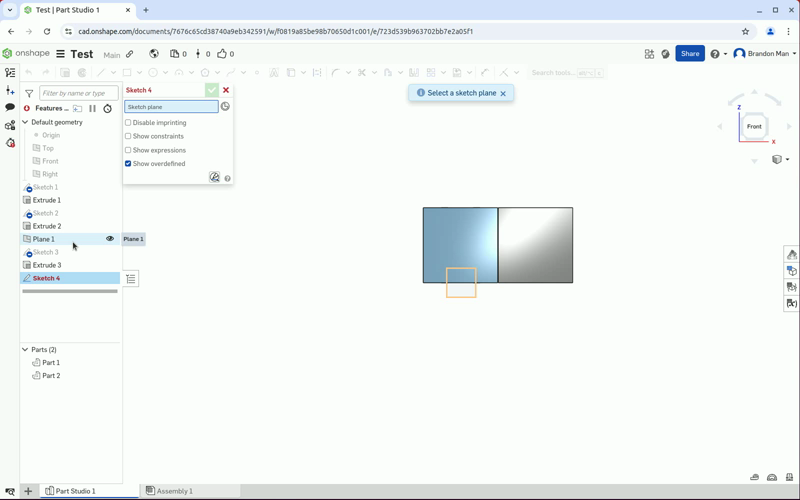
click(73, 241)
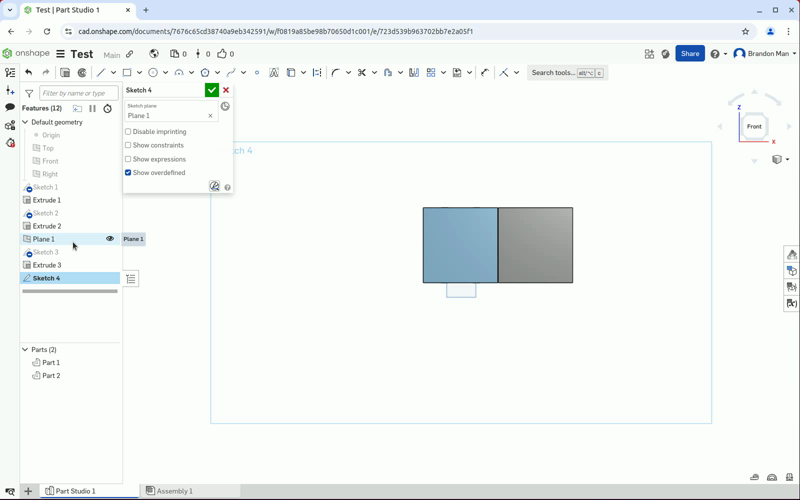
mouse_move(73, 352)
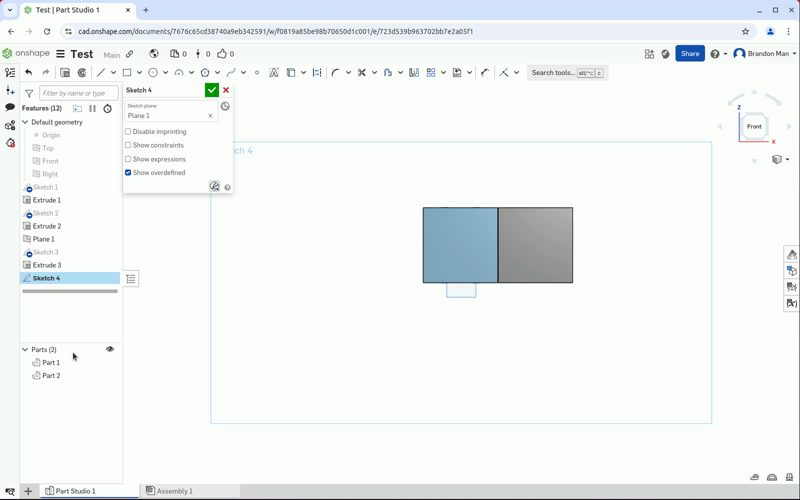
key(y)
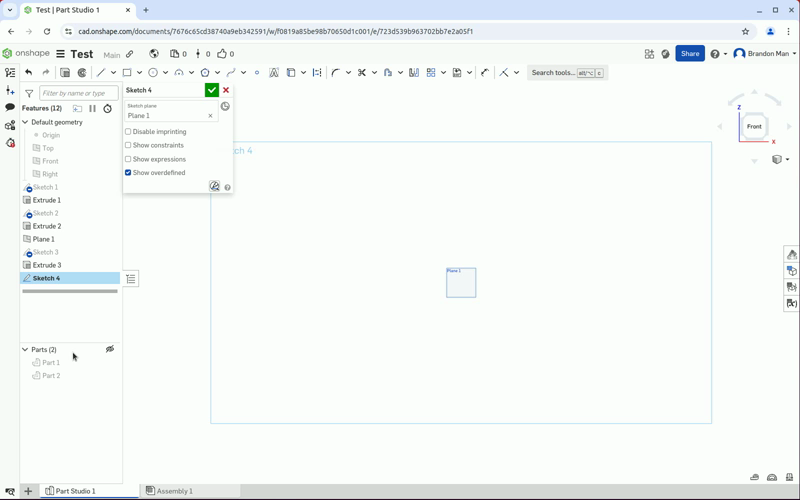
key(c)
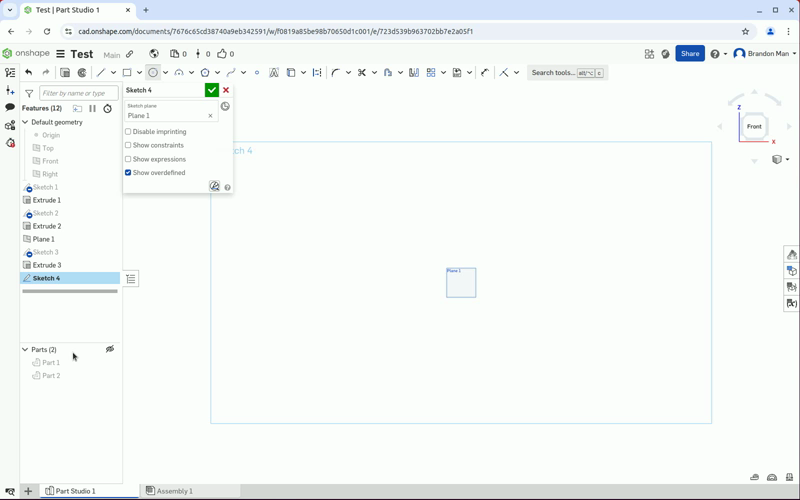
key_down(shift)
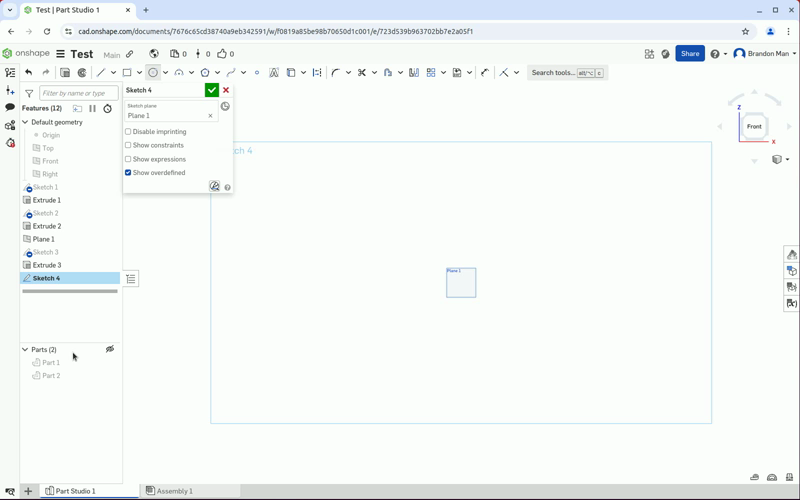
mouse_move(536, 245)
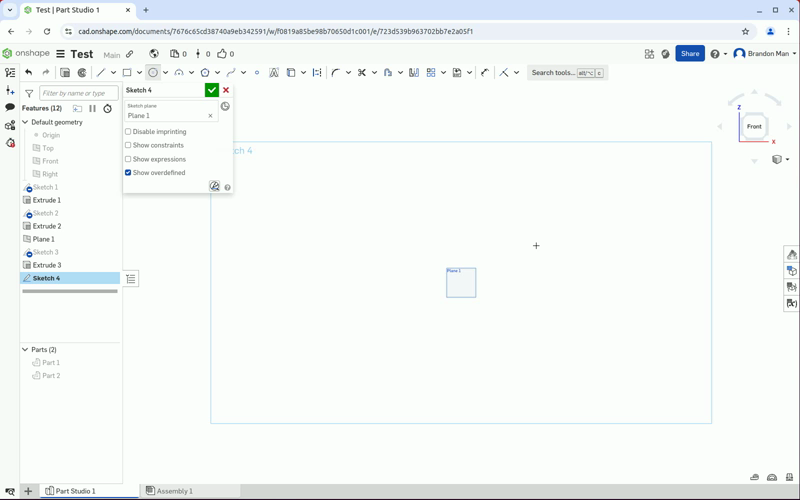
click(536, 245)
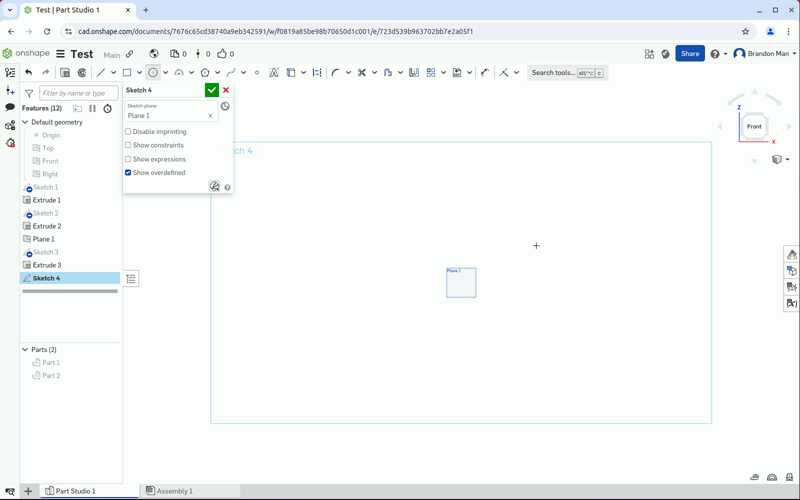
key_up(shift)
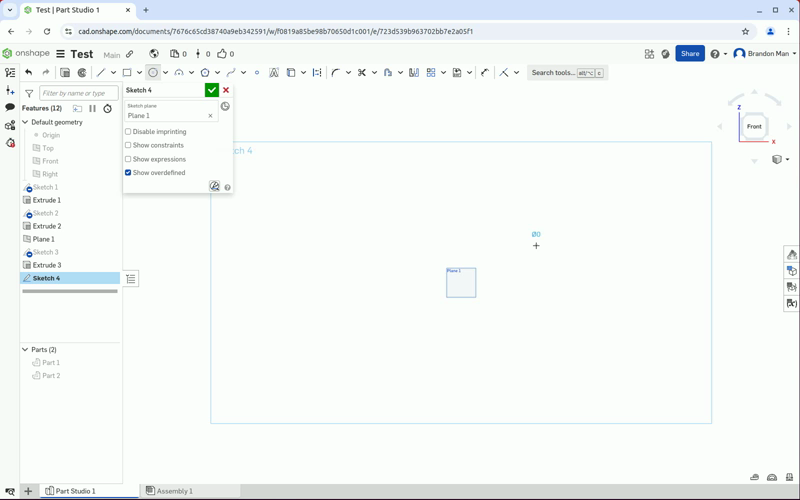
mouse_move(555, 245)
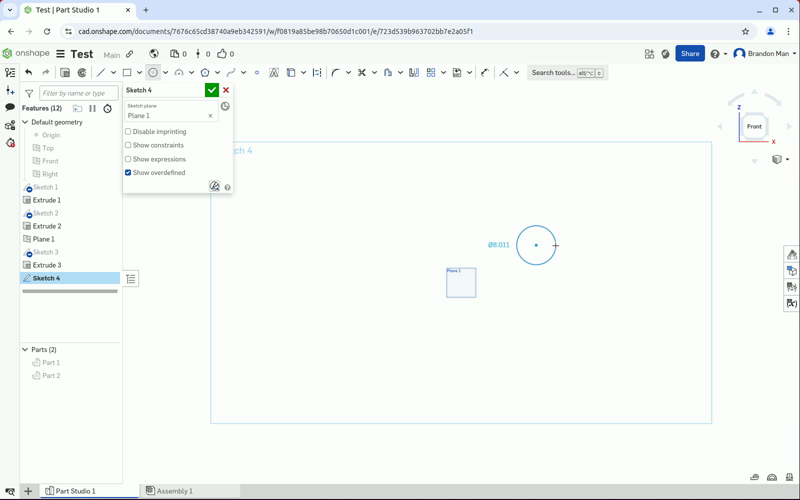
click(555, 245)
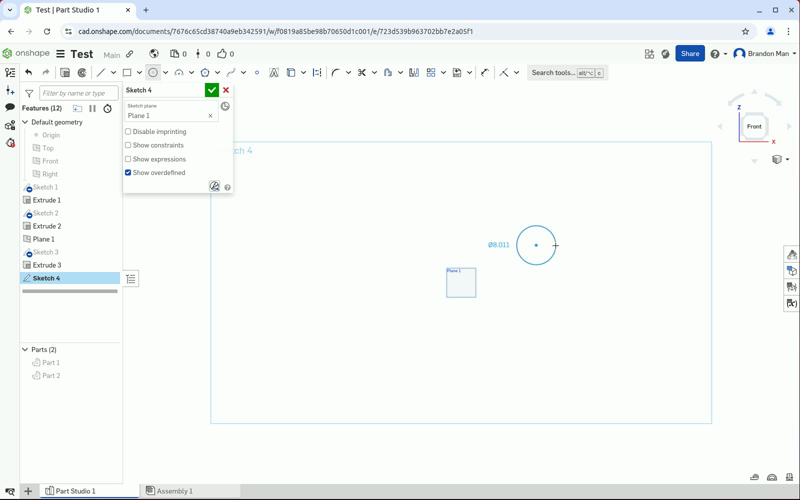
key(esc)
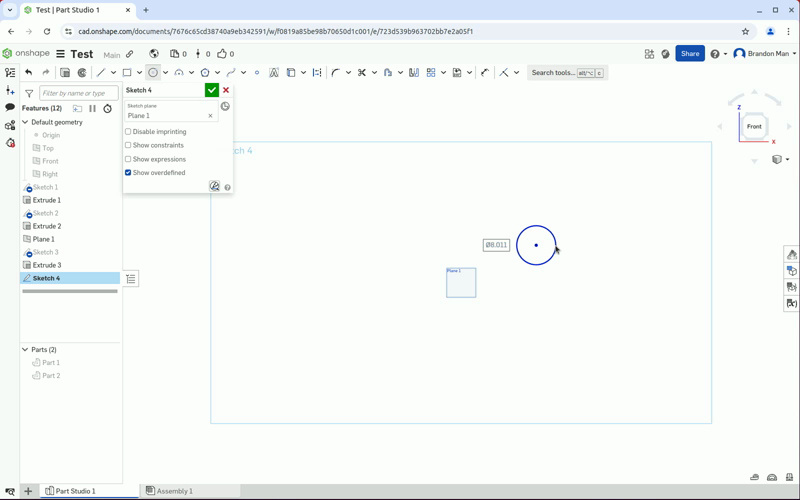
key(c)
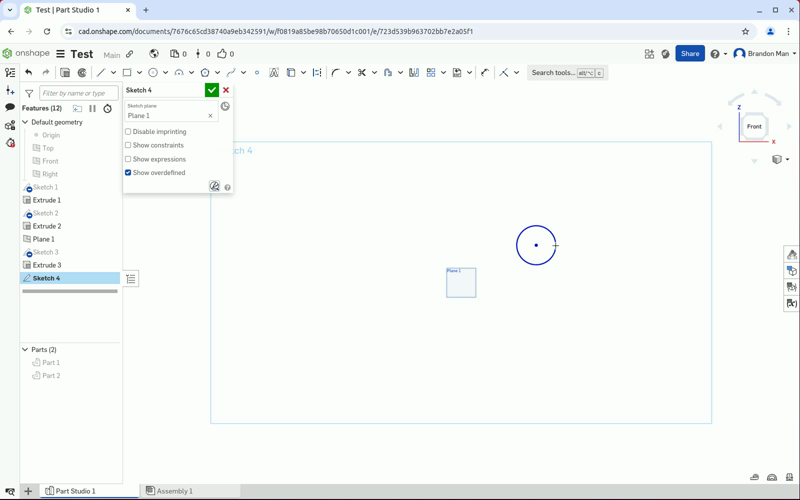
key_down(shift)
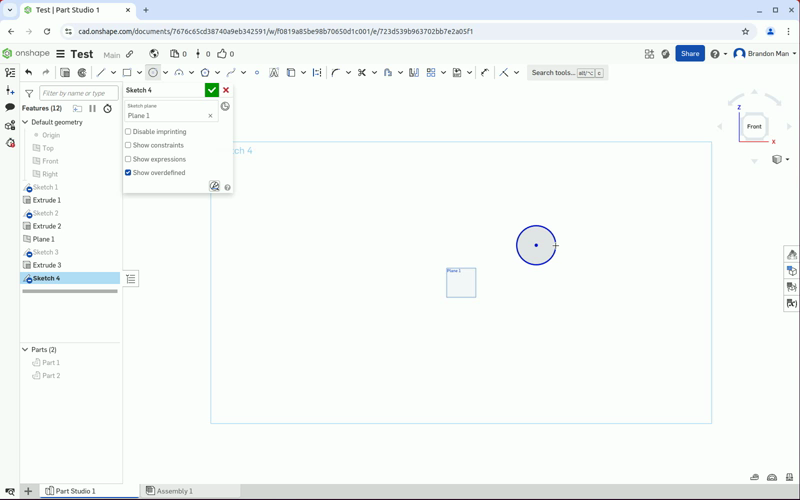
mouse_move(536, 245)
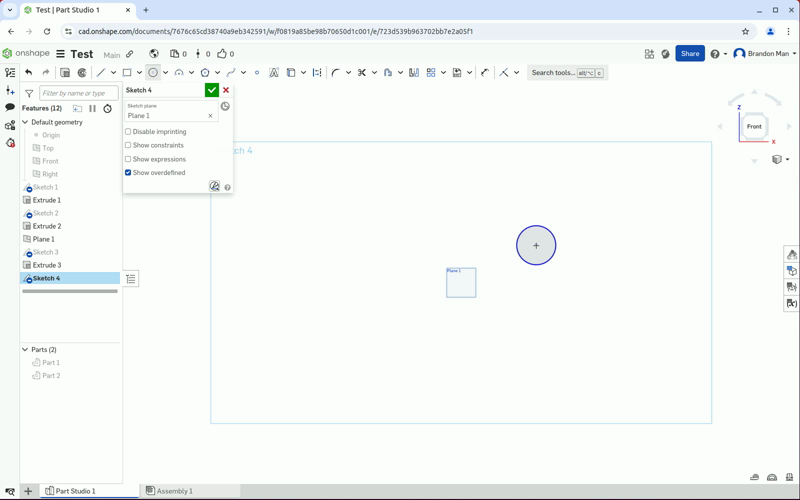
click(536, 245)
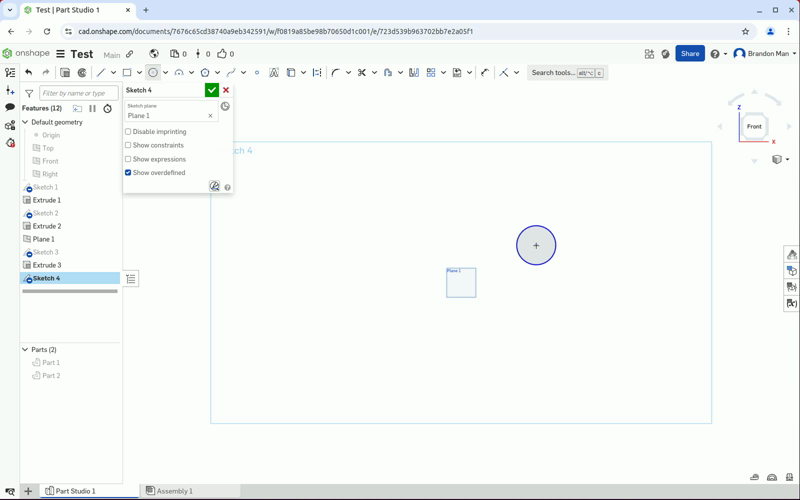
key_up(shift)
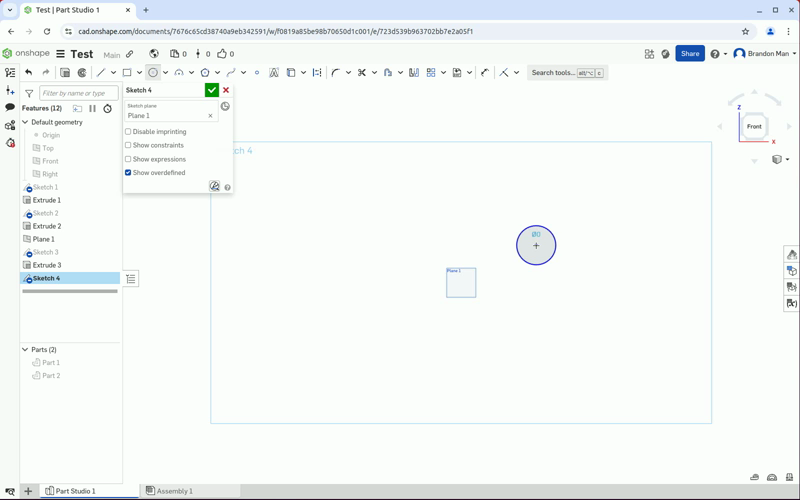
mouse_move(546, 245)
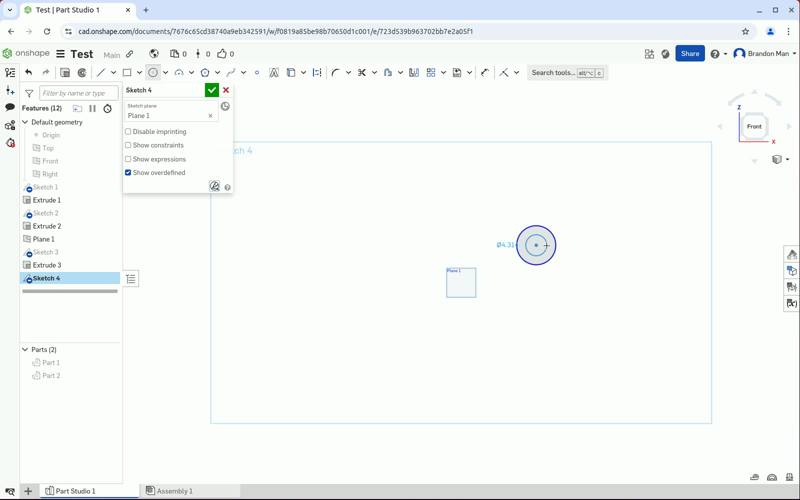
click(546, 245)
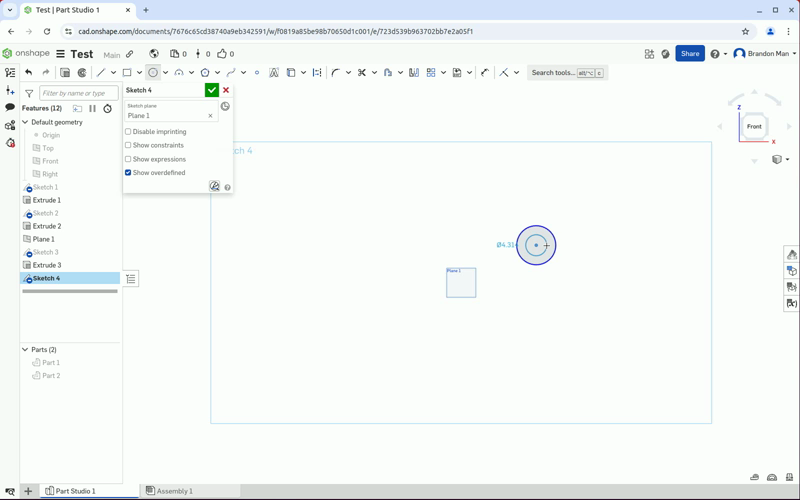
key(esc)
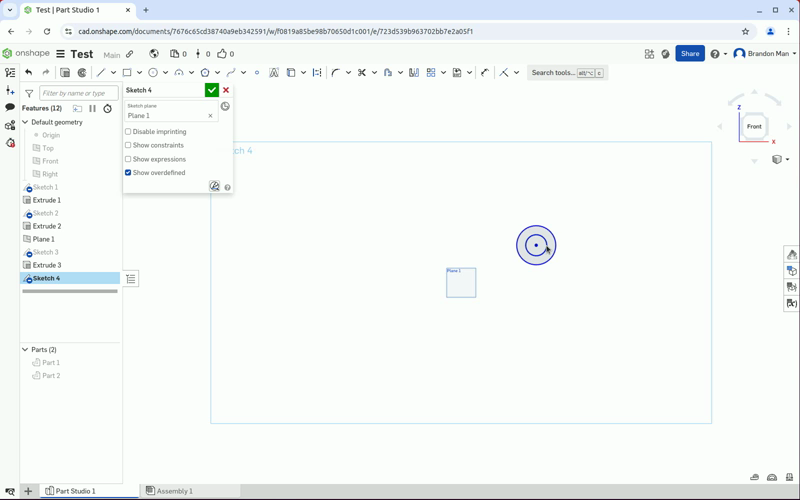
mouse_move(552, 251)
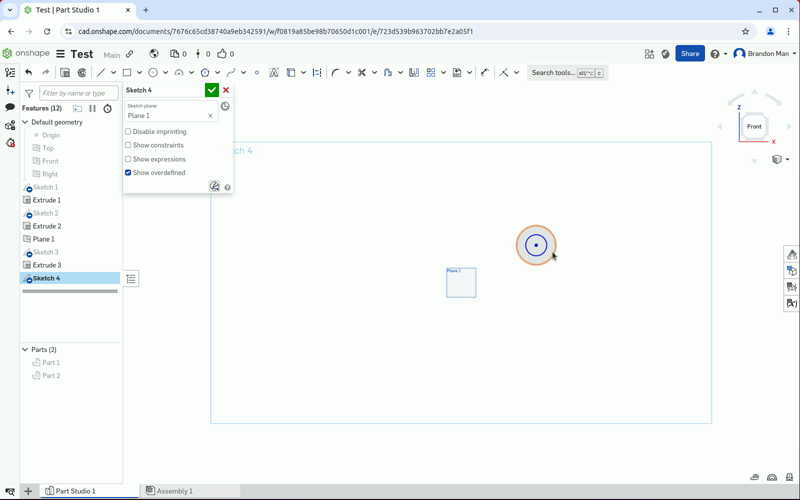
scroll(6)
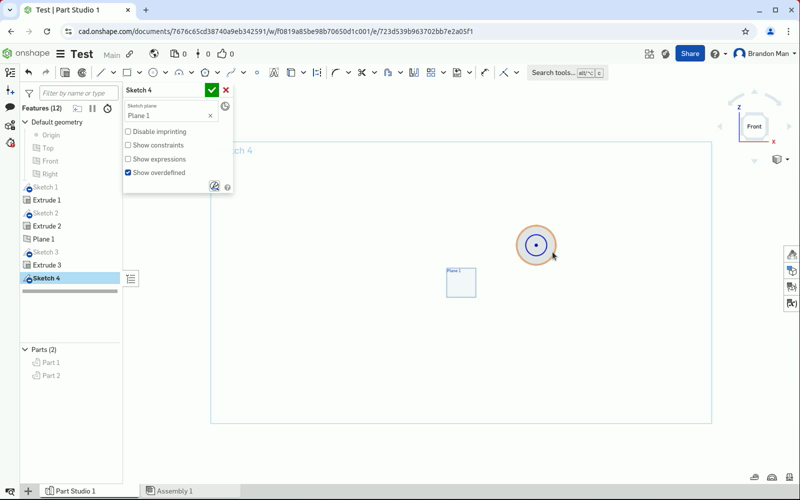
scroll(6)
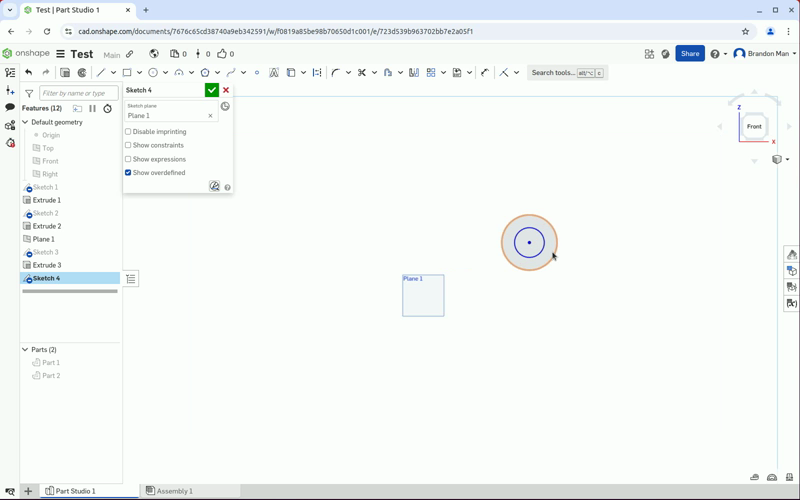
scroll(6)
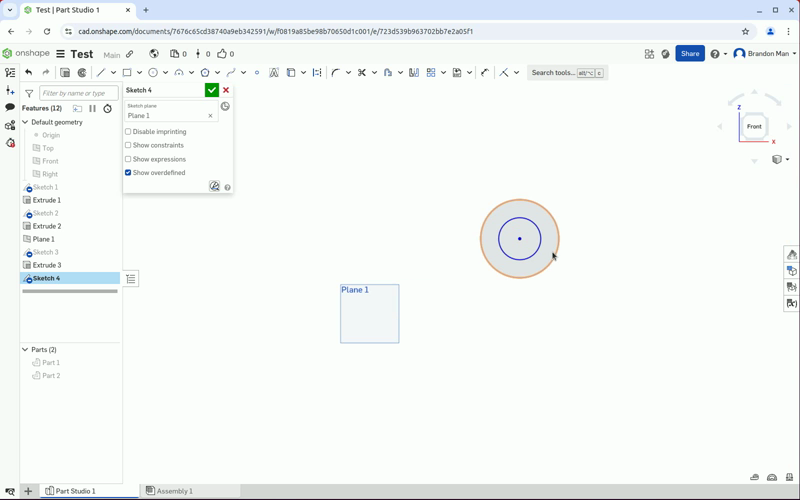
scroll(6)
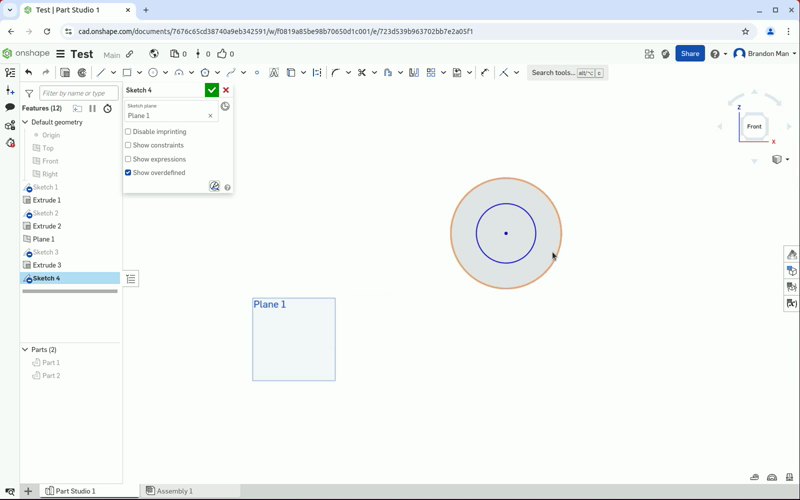
scroll(6)
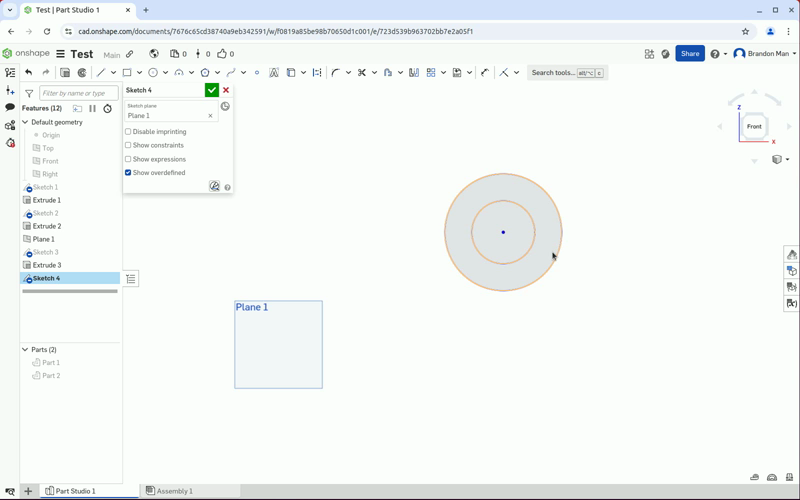
scroll(6)
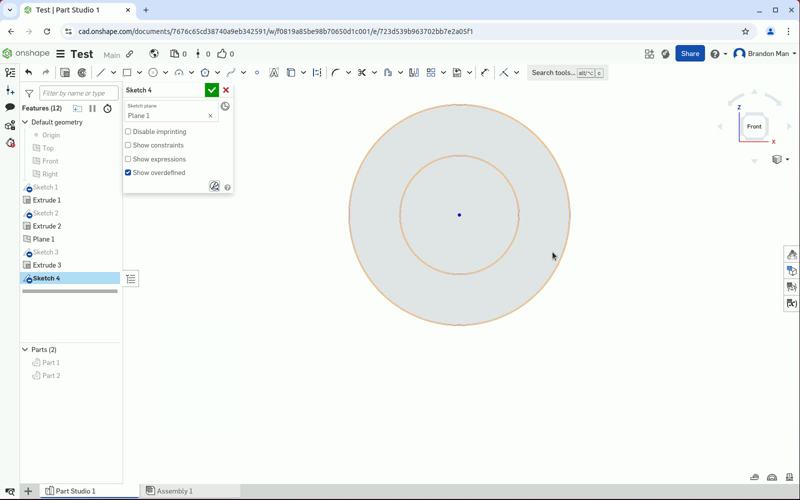
scroll(6)
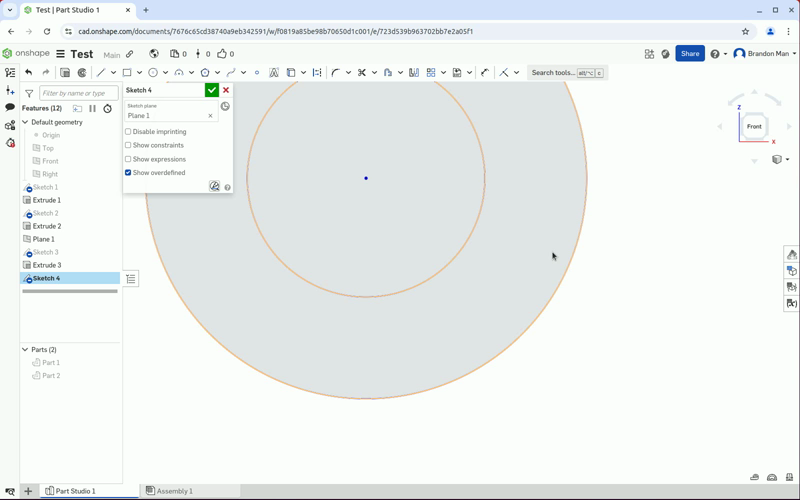
click(552, 251)
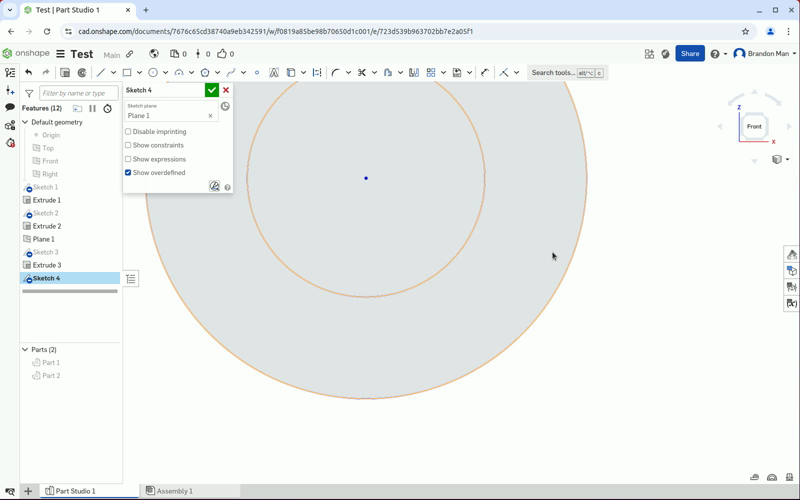
scroll(-6)
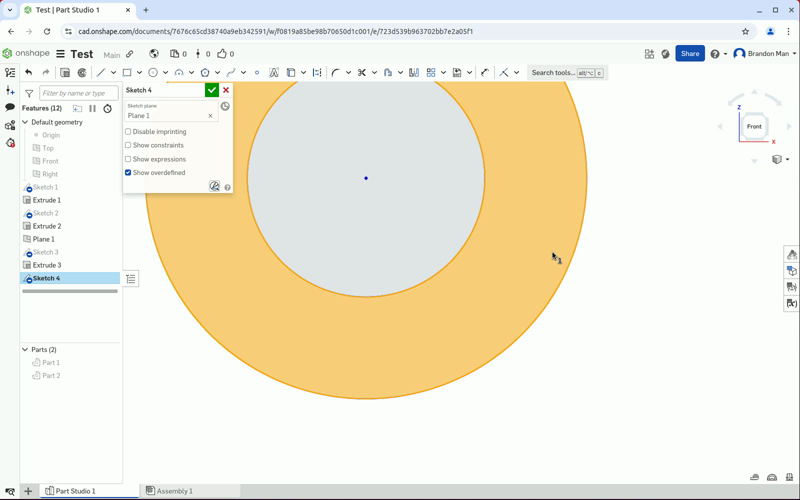
scroll(-6)
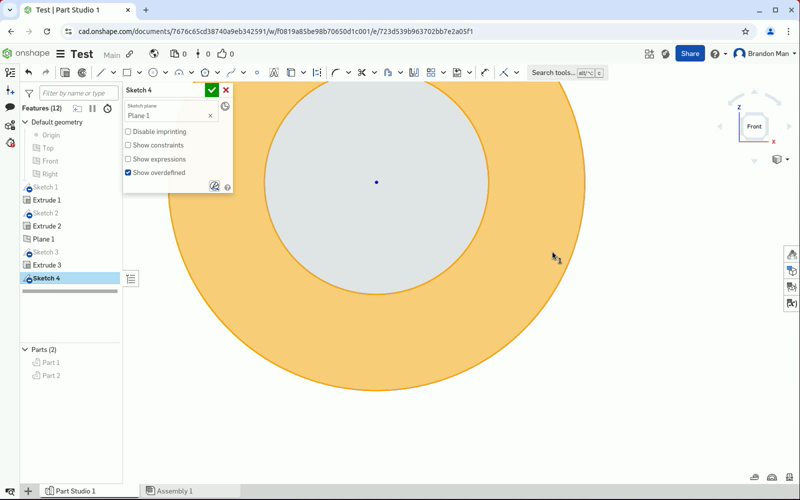
scroll(-6)
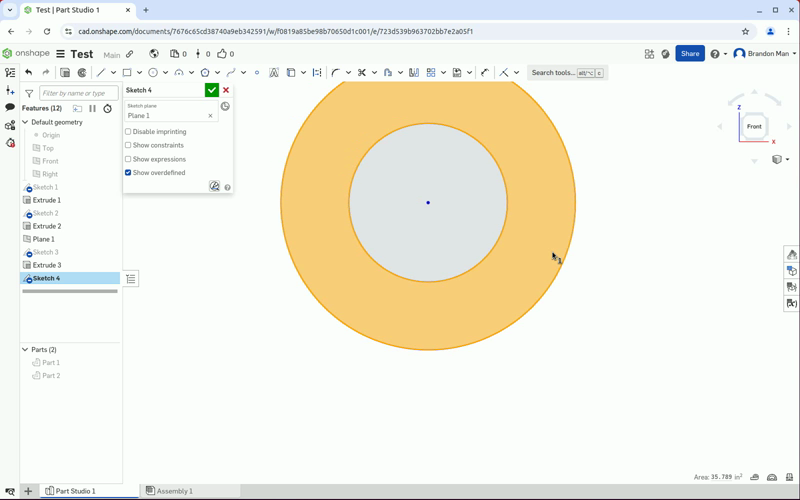
scroll(-6)
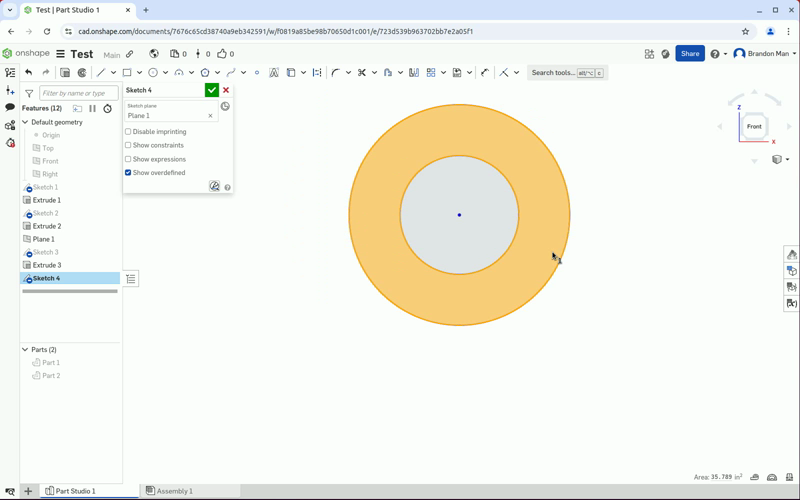
scroll(-6)
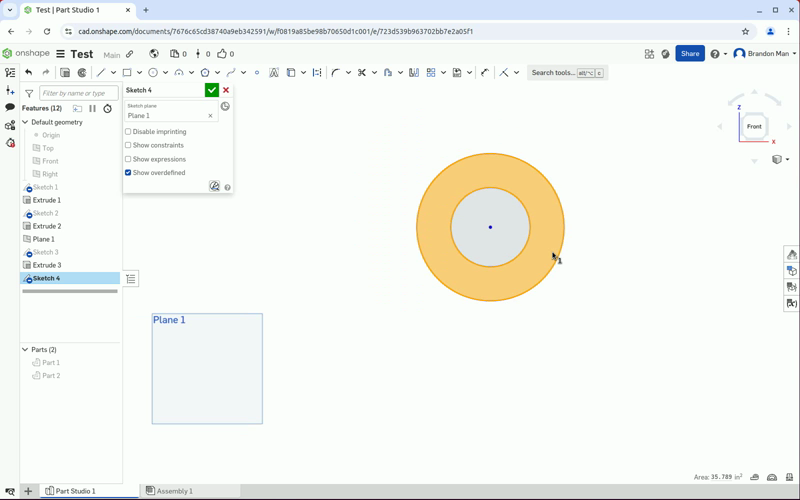
scroll(-6)
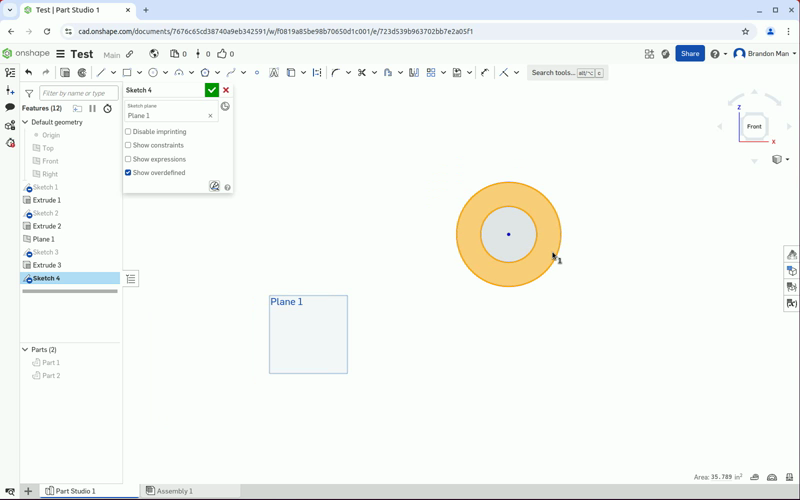
scroll(-6)
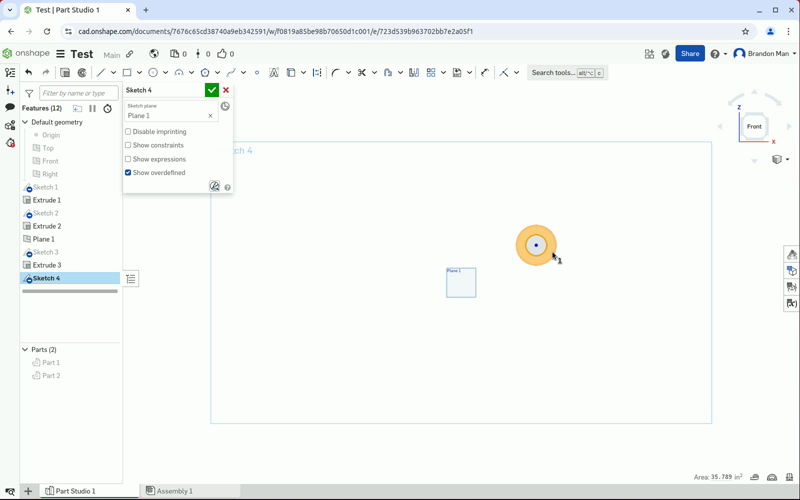
mouse_move(73, 352)
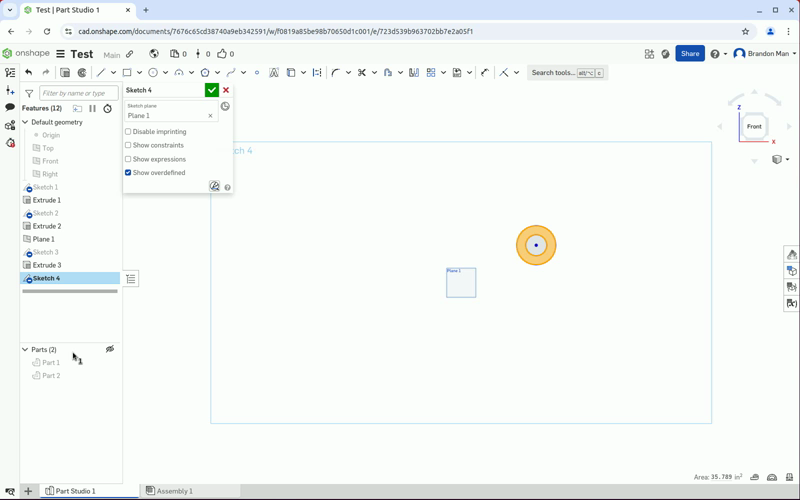
key(shift+y)
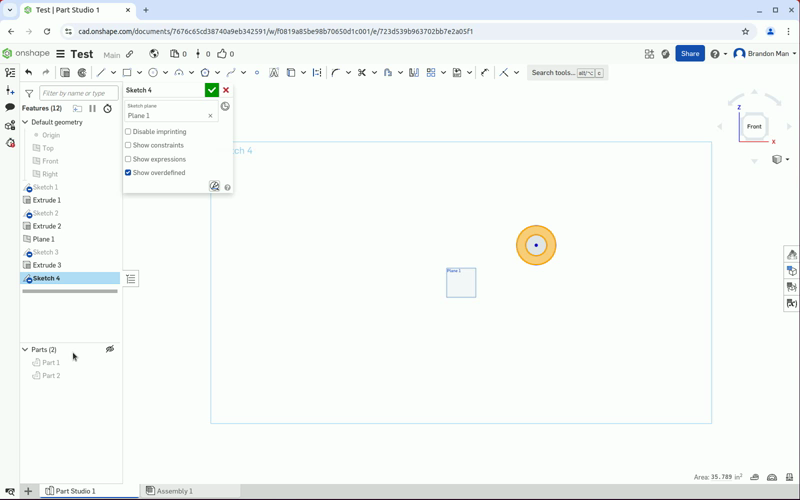
key(shift+e)
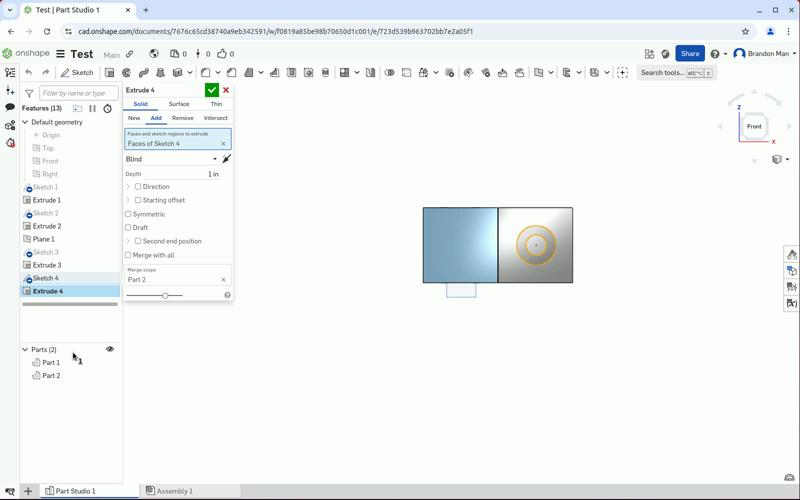
mouse_move(143, 106)
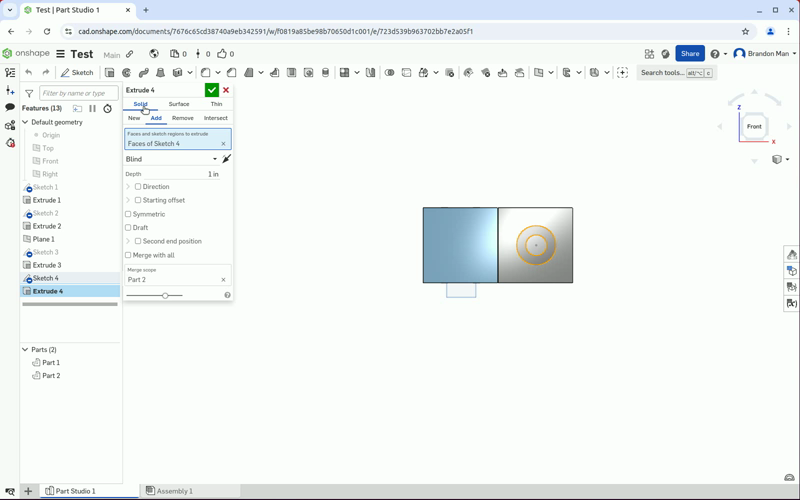
click(143, 106)
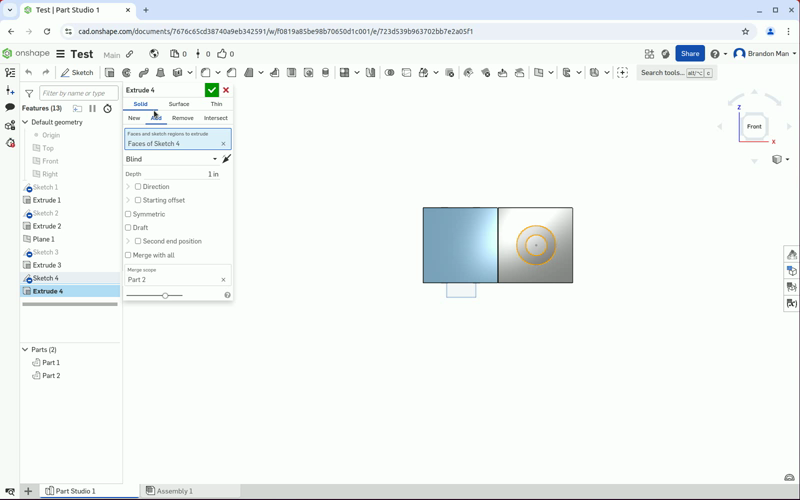
mouse_move(186, 120)
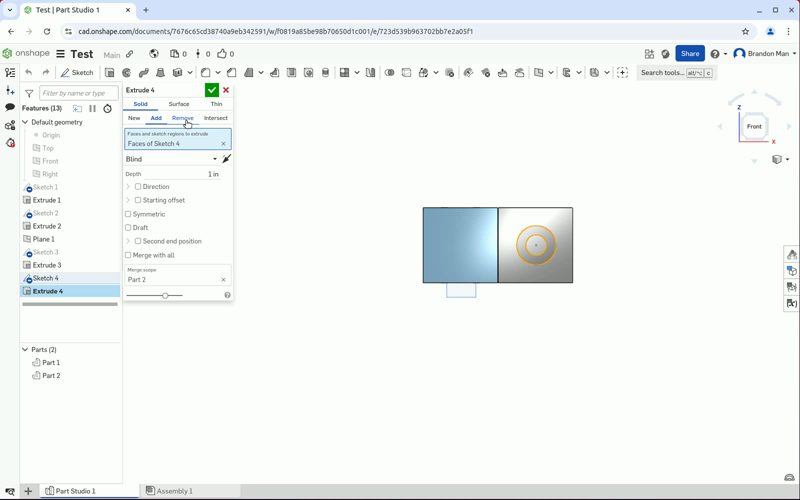
click(186, 120)
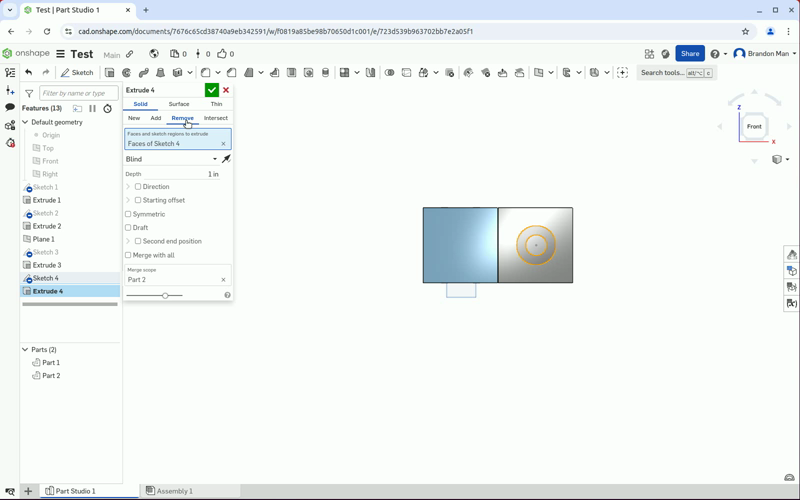
key(tab, 4)
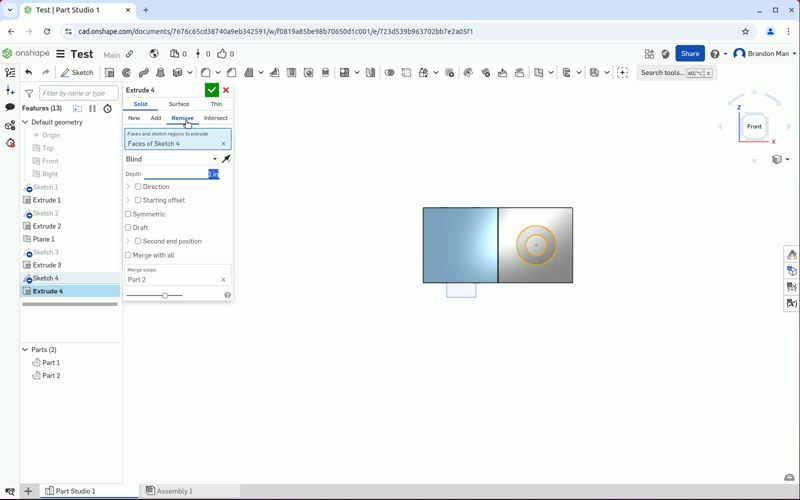
text(21.905)
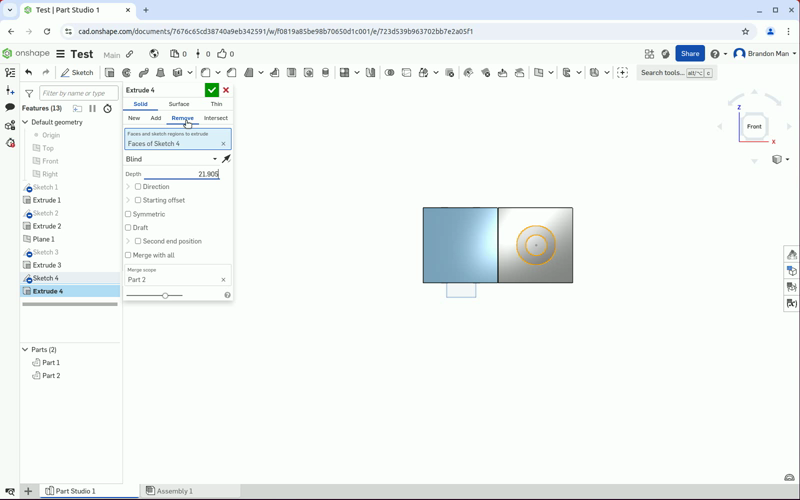
key(tab, 6)
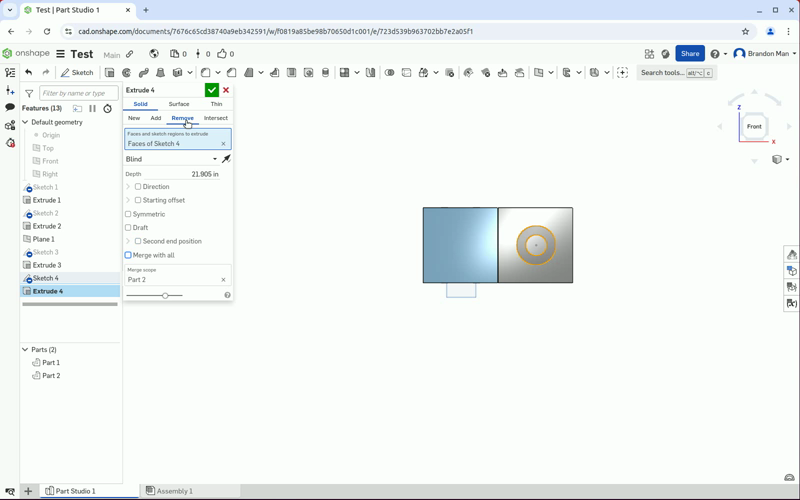
key(space)
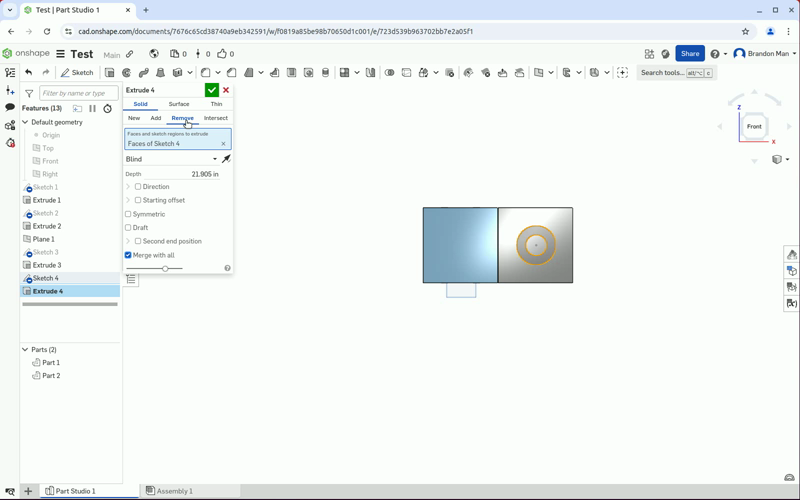
key(enter)
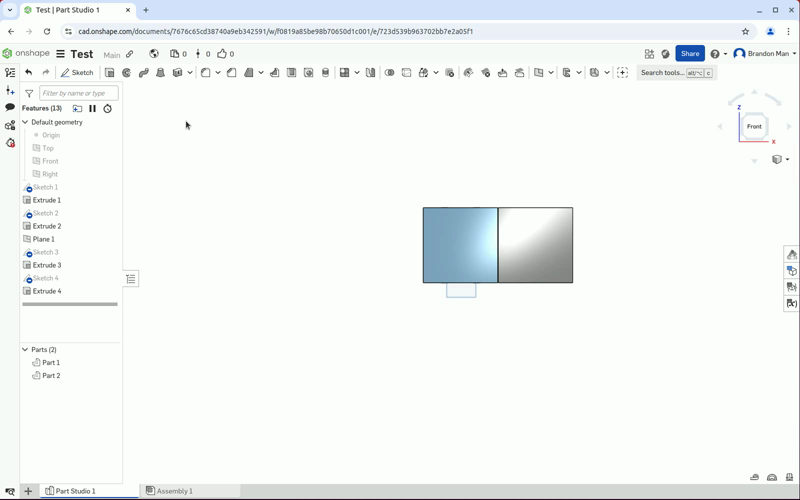
key(shift+h)
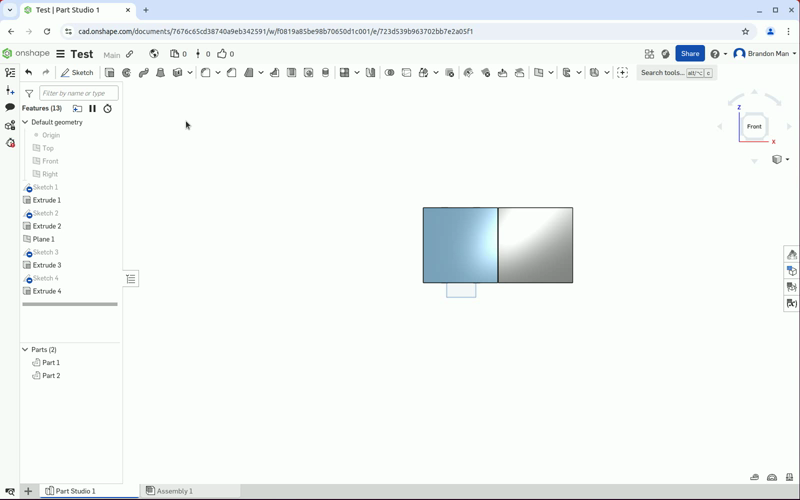
key(shift+h)
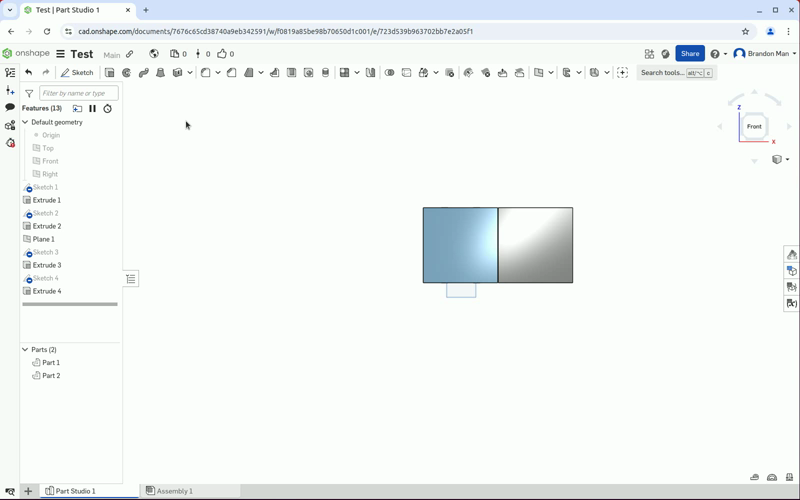
mouse_move(73, 189)
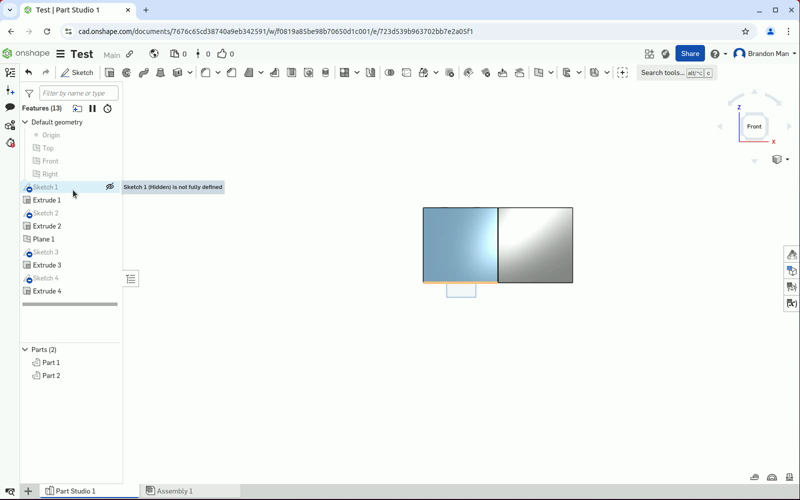
click(73, 189)
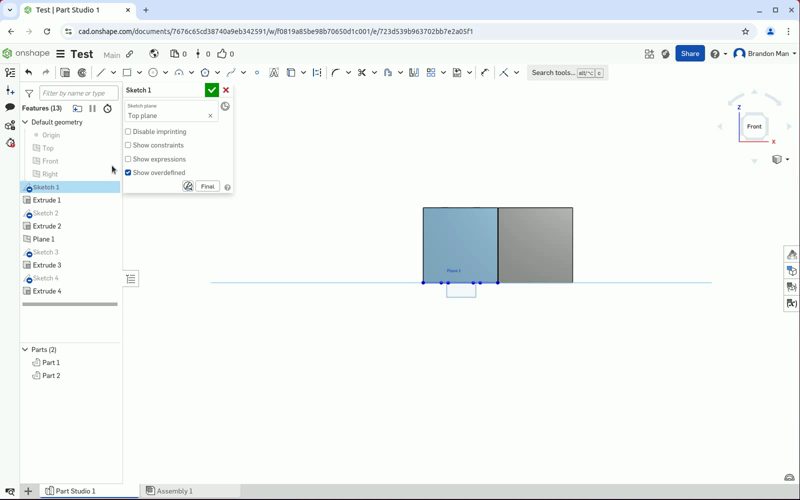
mouse_move(229, 92)
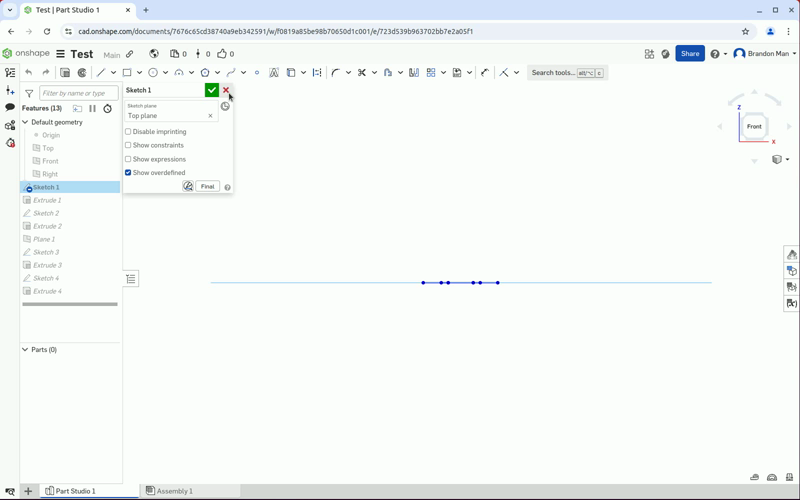
click(229, 92)
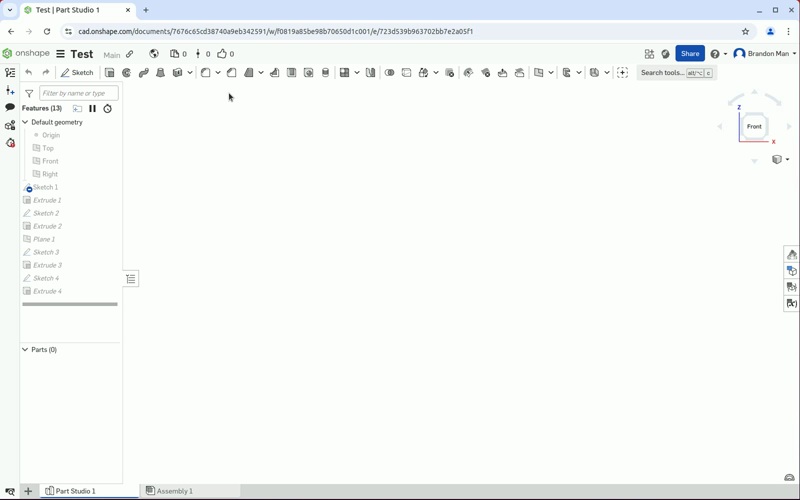
key(shift+s)
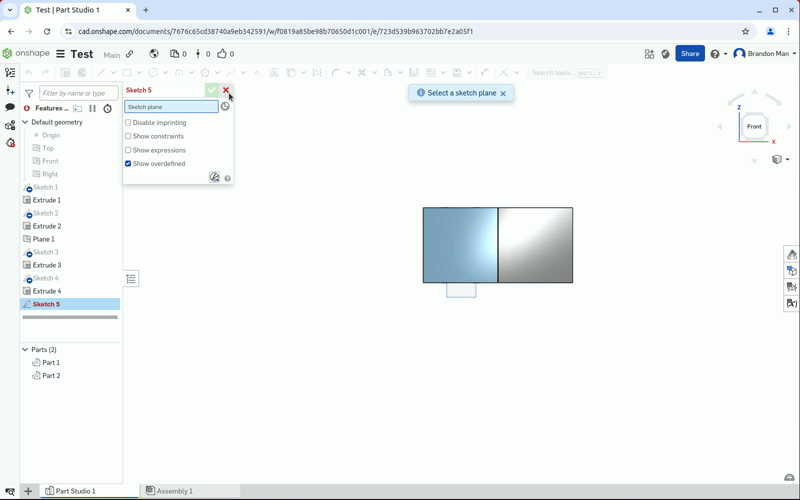
mouse_move(73, 241)
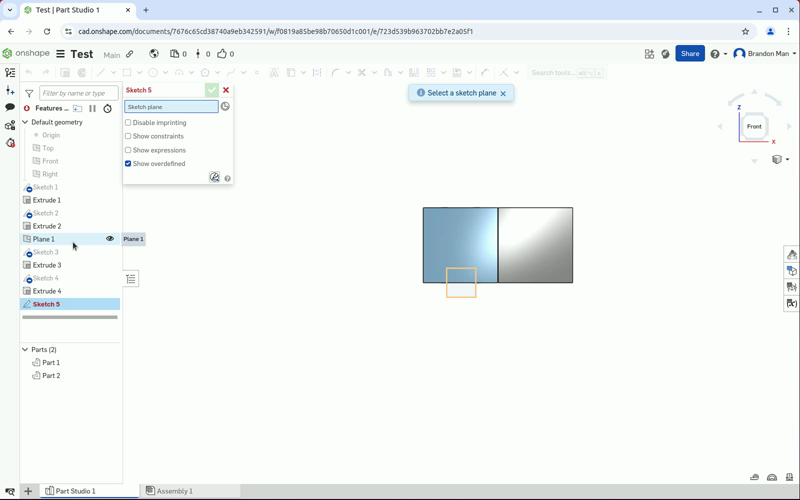
click(73, 241)
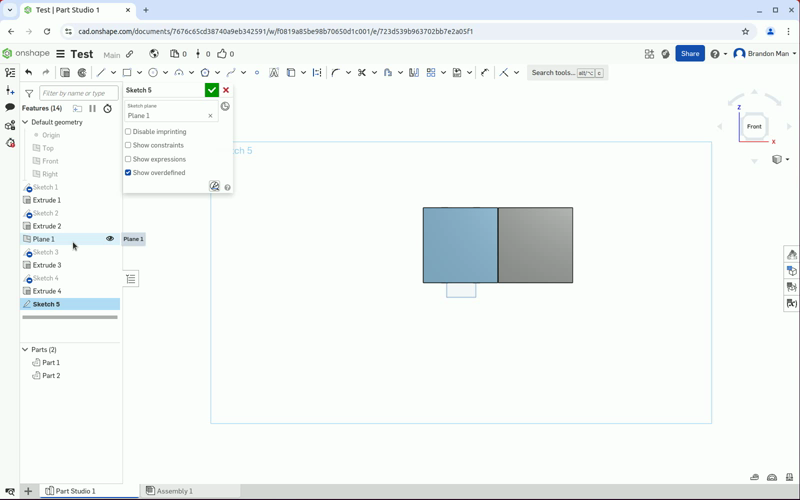
mouse_move(73, 352)
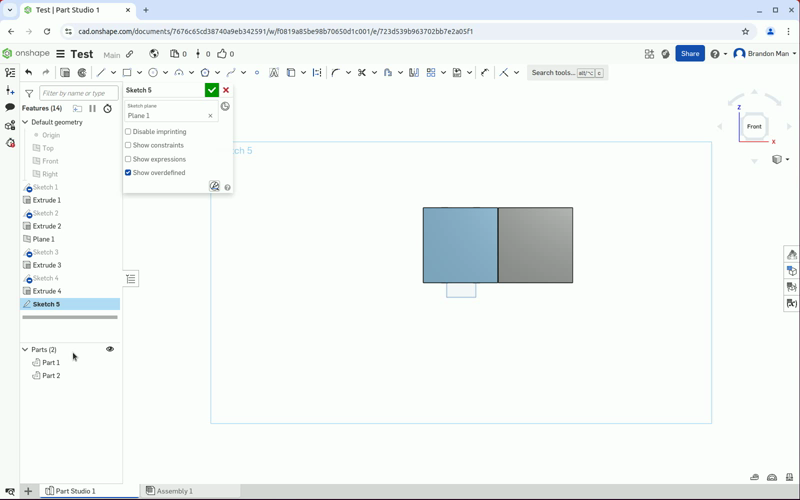
key(y)
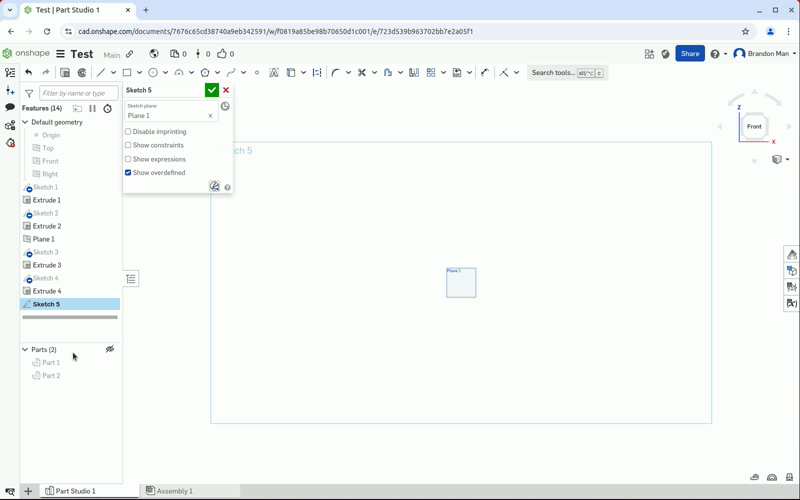
key(c)
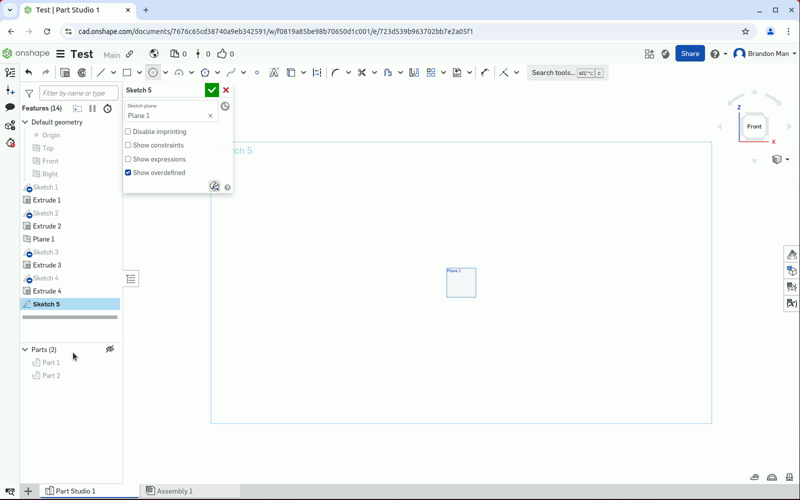
key_down(shift)
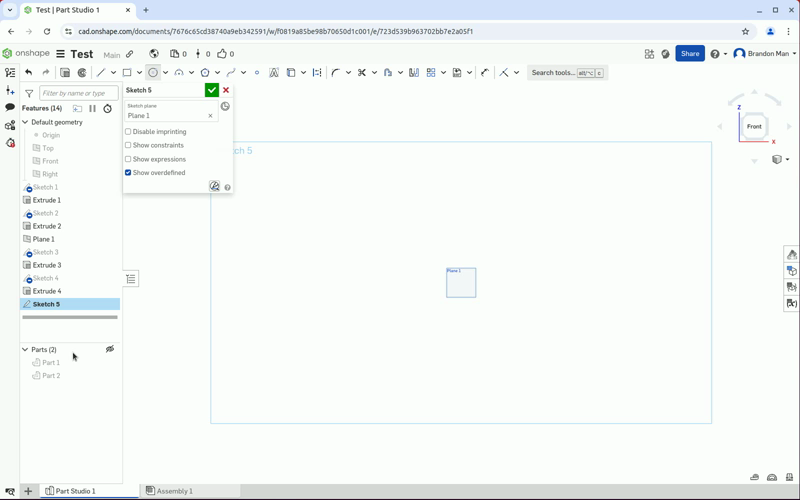
mouse_move(536, 245)
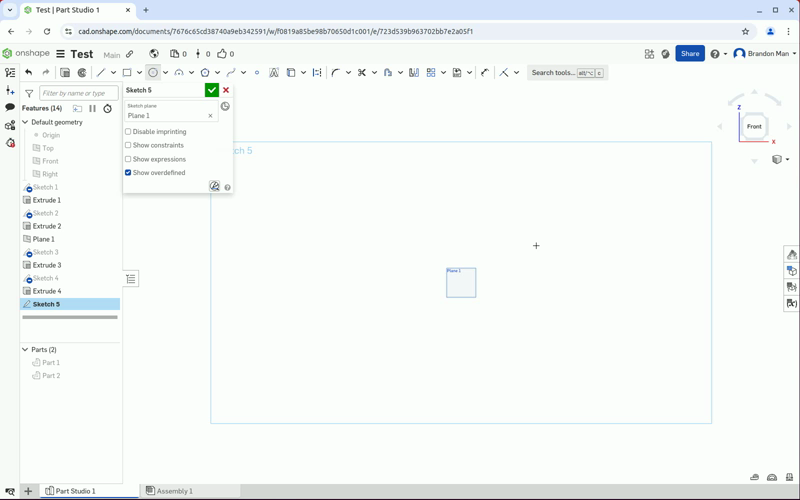
click(536, 245)
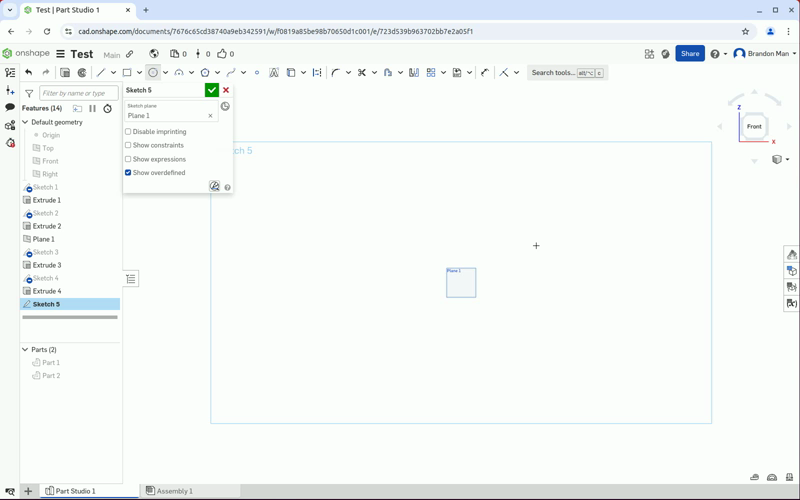
key_up(shift)
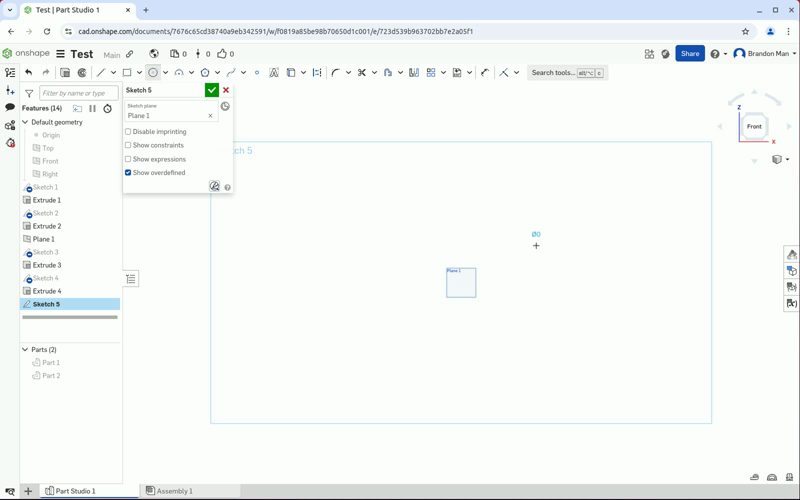
mouse_move(555, 245)
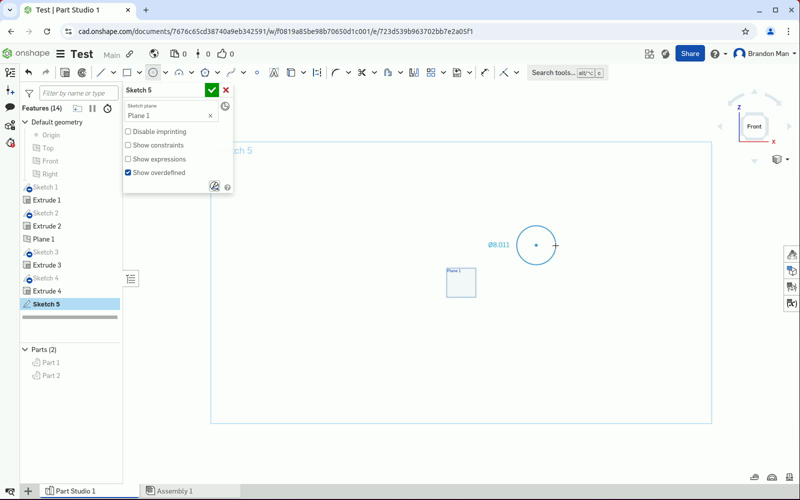
click(555, 245)
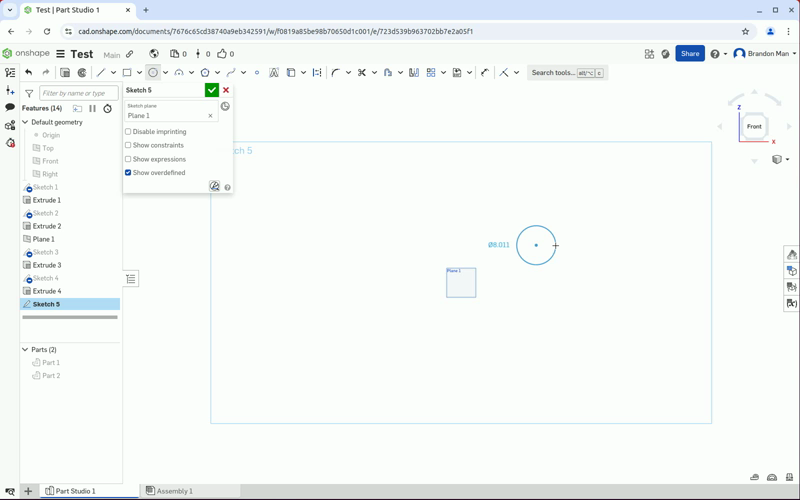
key(esc)
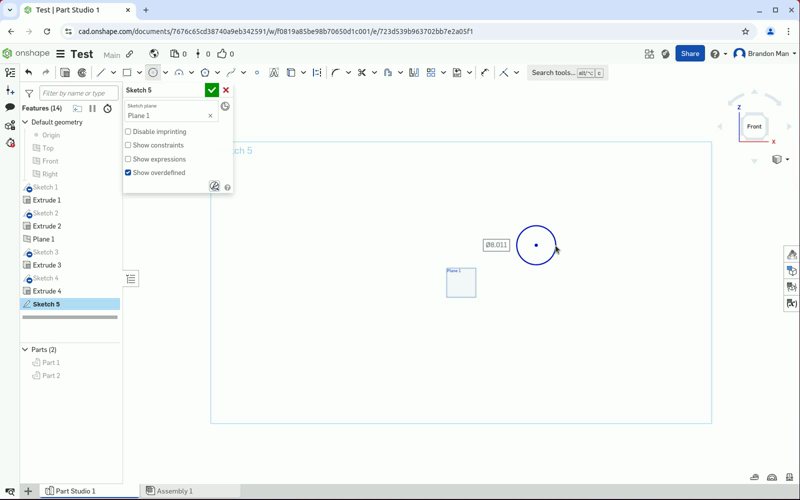
key(c)
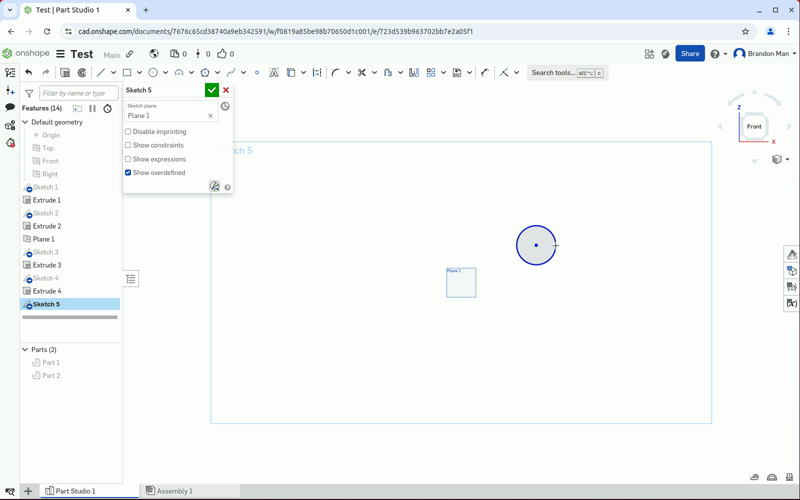
key_down(shift)
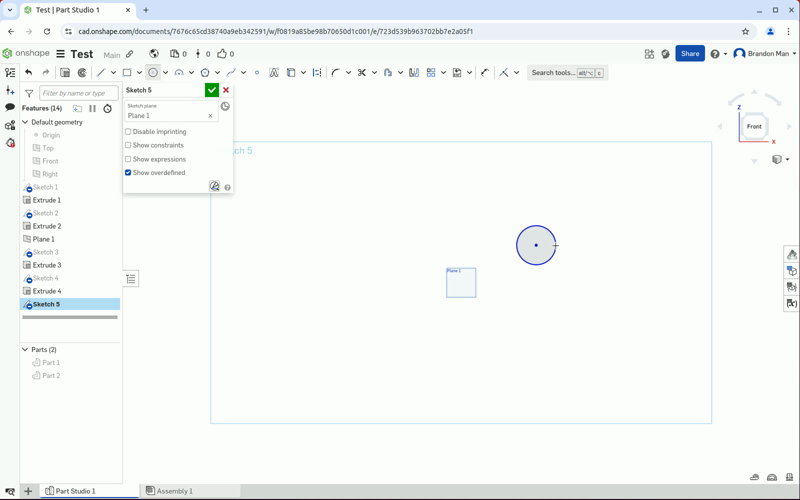
mouse_move(536, 245)
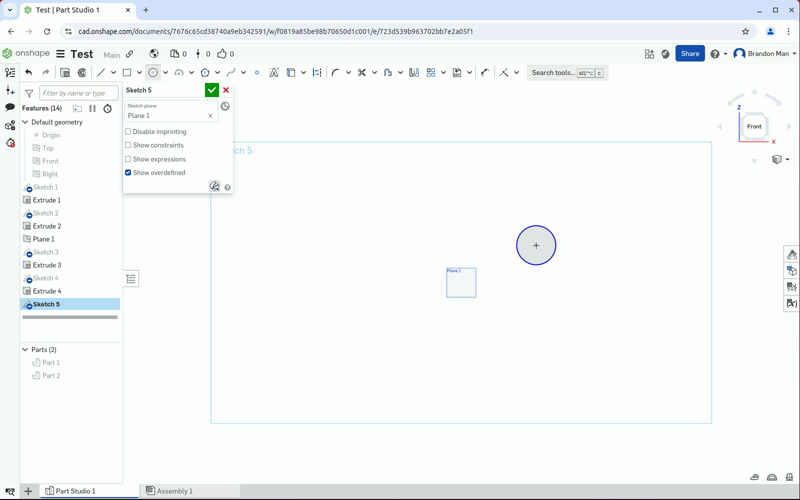
click(536, 245)
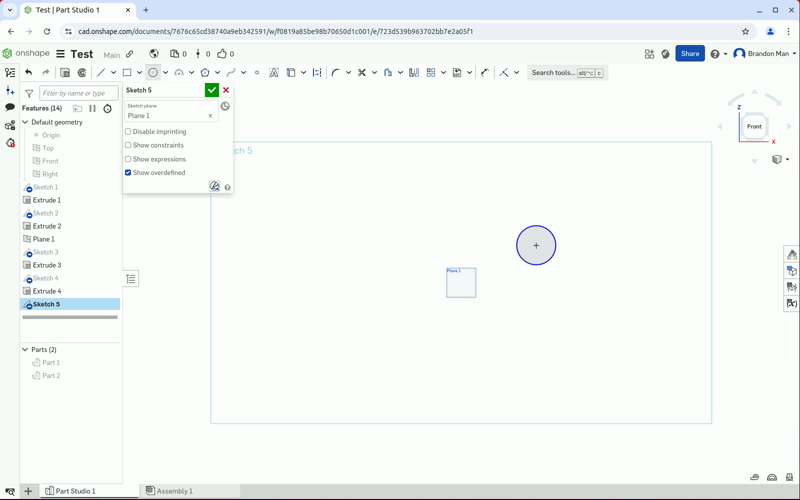
key_up(shift)
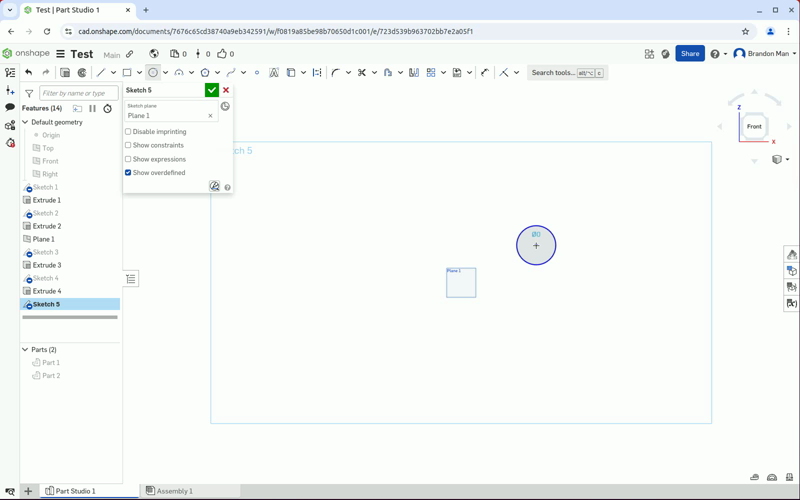
mouse_move(546, 245)
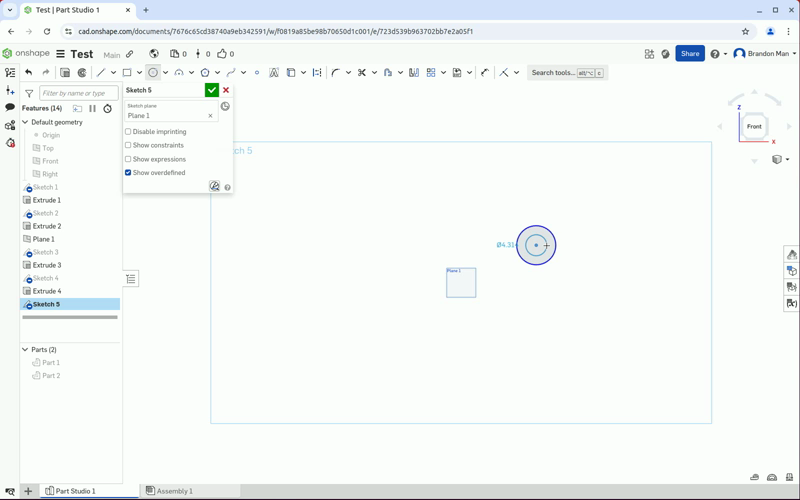
click(546, 245)
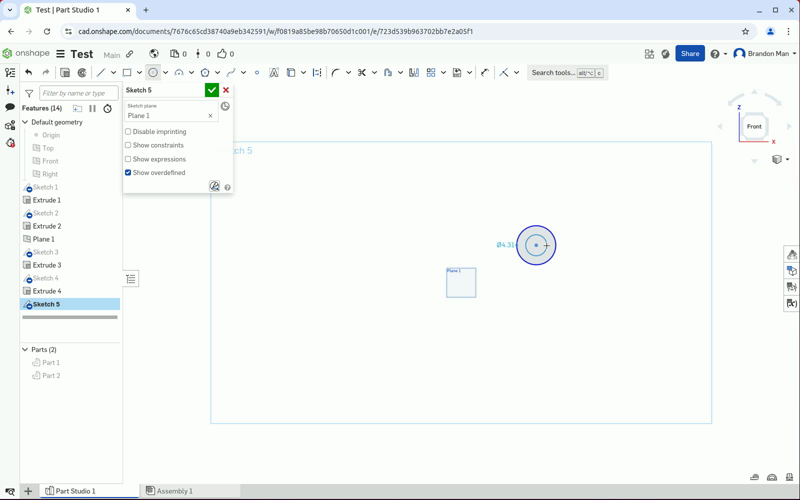
key(esc)
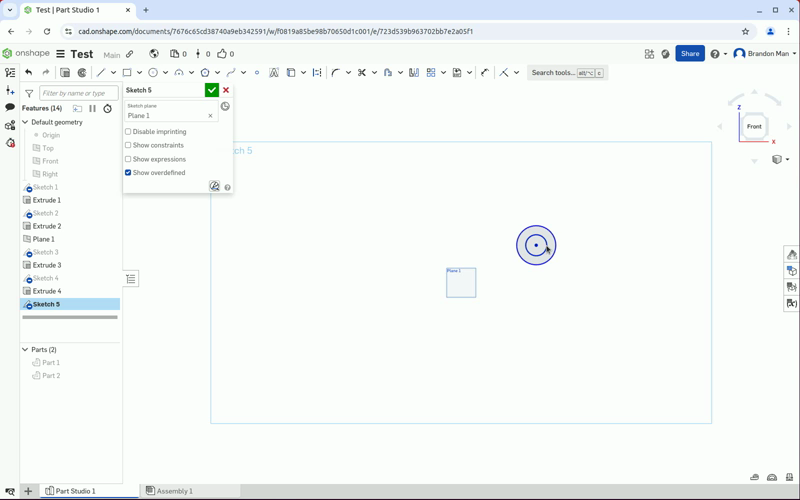
mouse_move(520, 251)
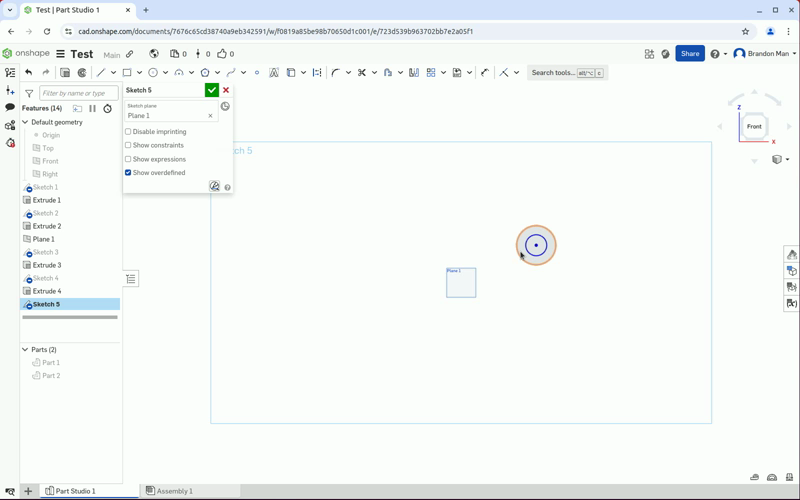
scroll(6)
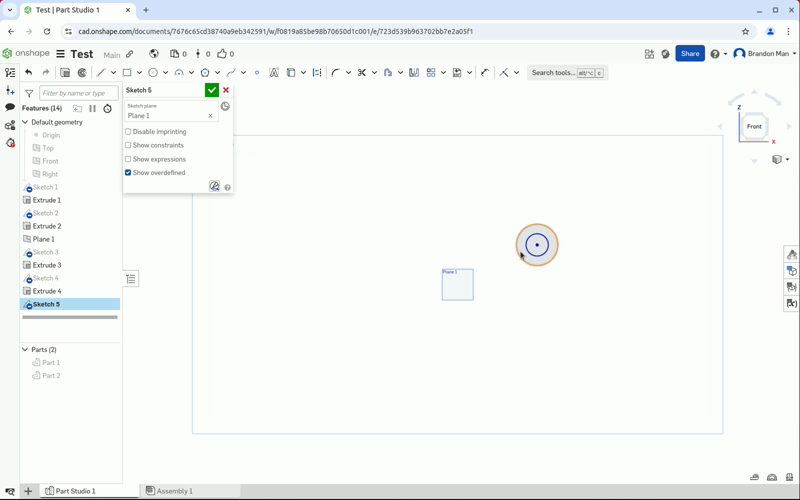
scroll(6)
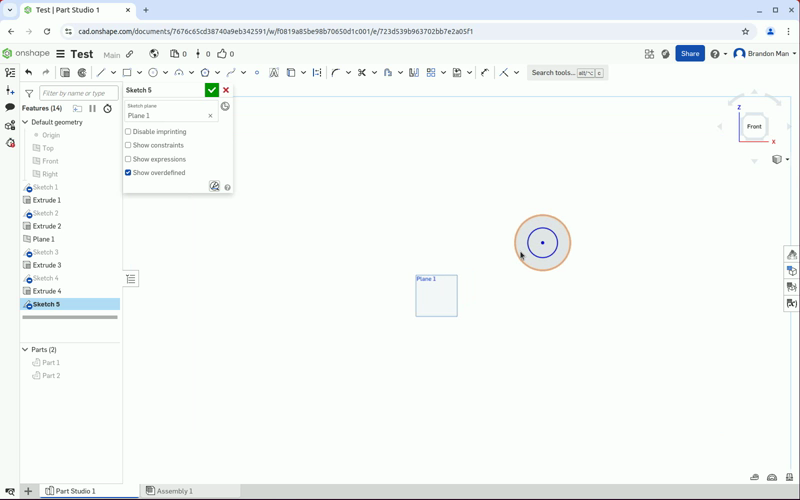
scroll(6)
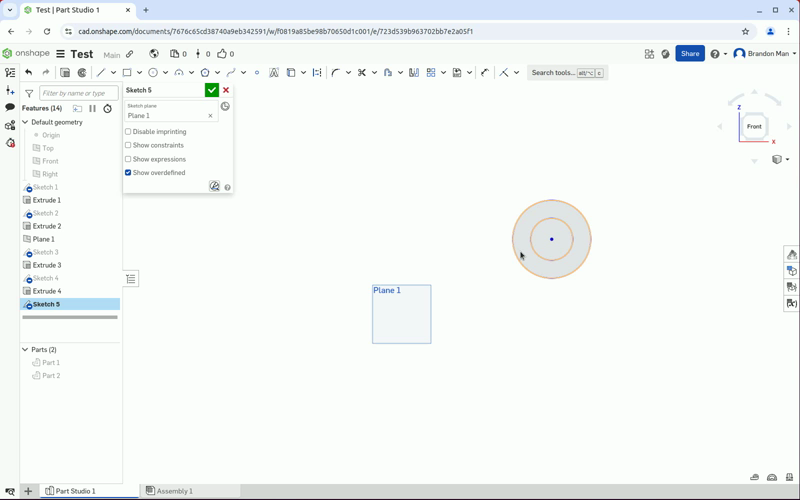
scroll(6)
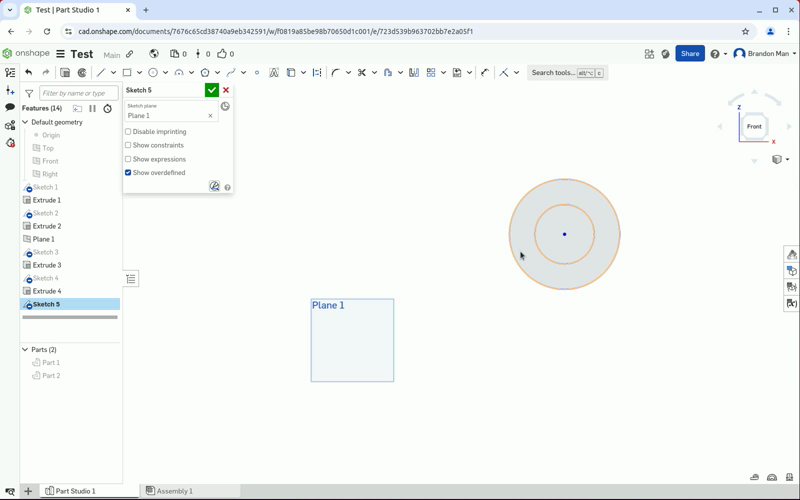
scroll(6)
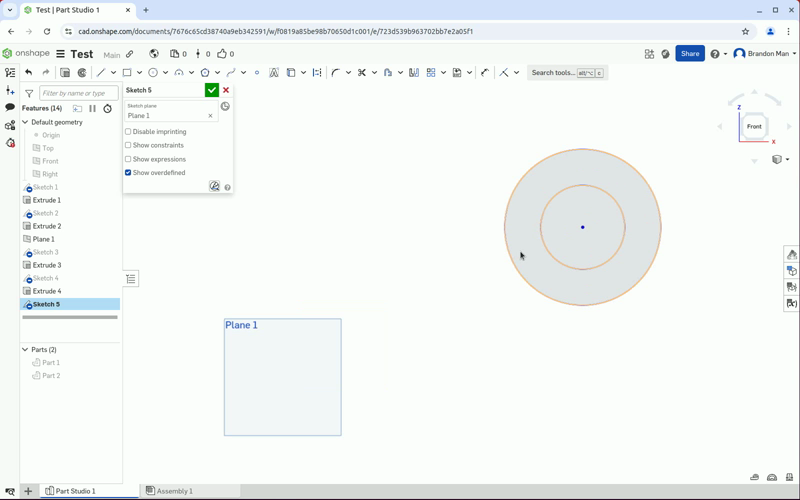
scroll(6)
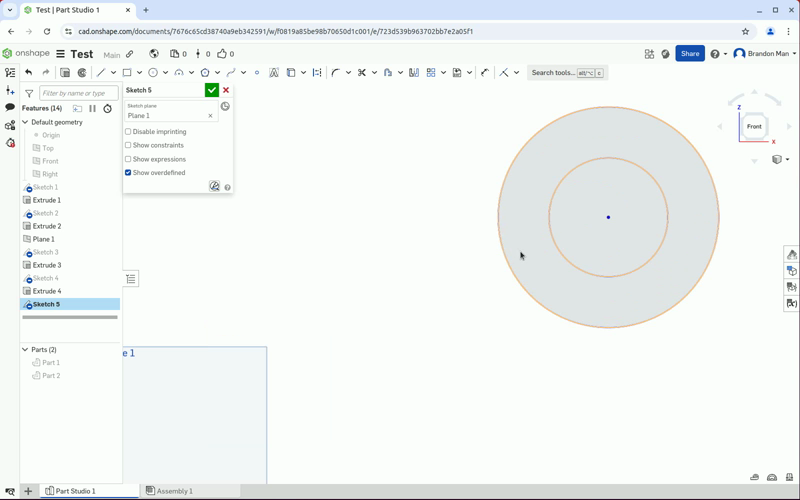
scroll(6)
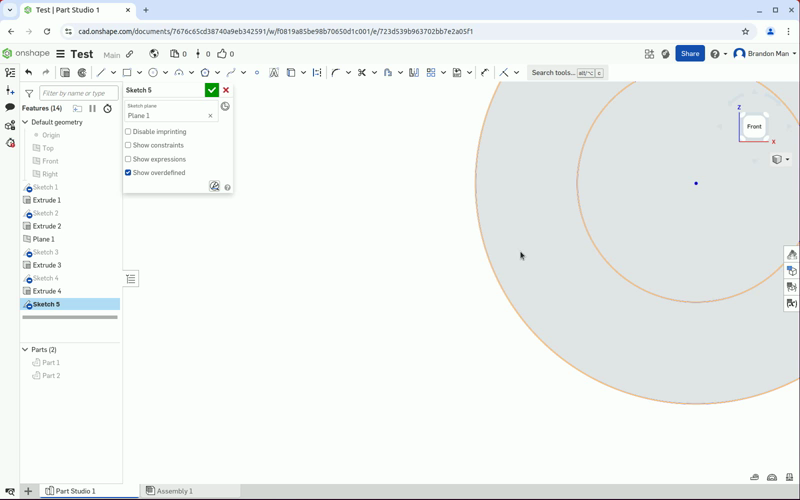
click(520, 251)
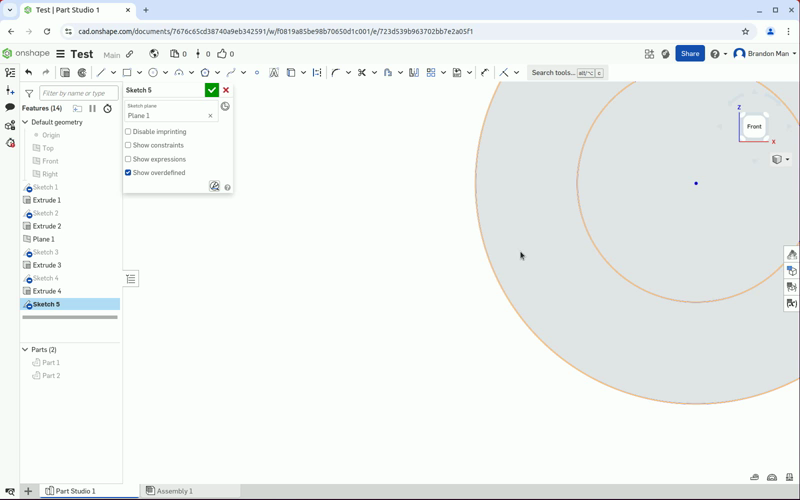
scroll(-6)
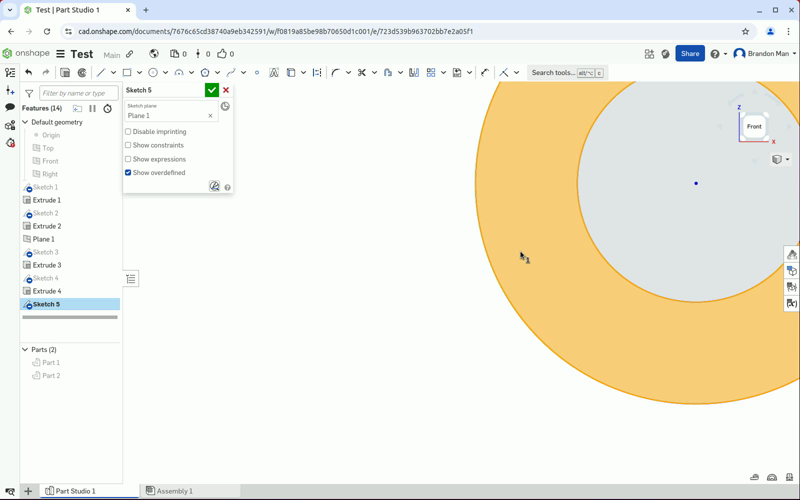
scroll(-6)
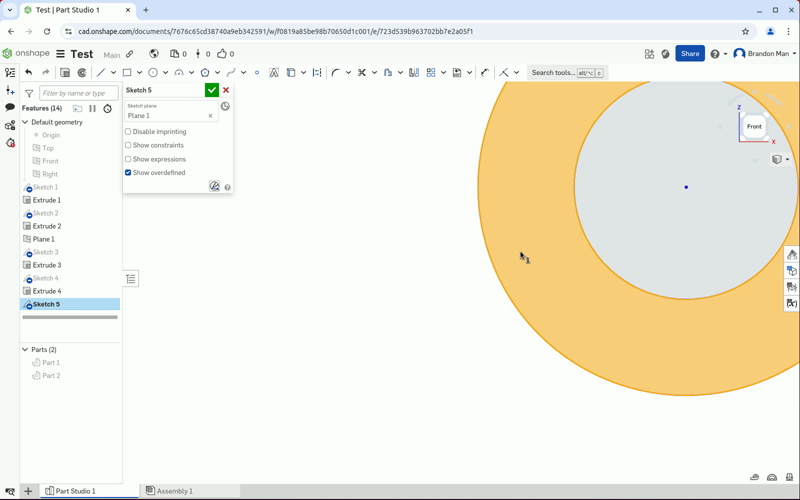
scroll(-6)
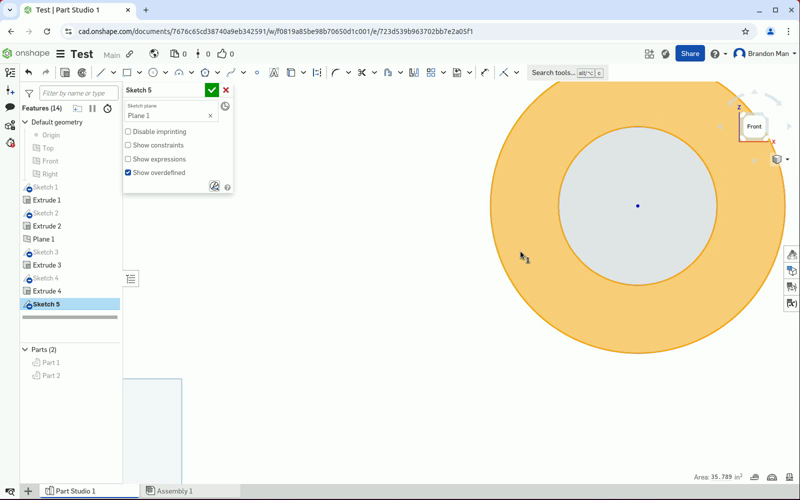
scroll(-6)
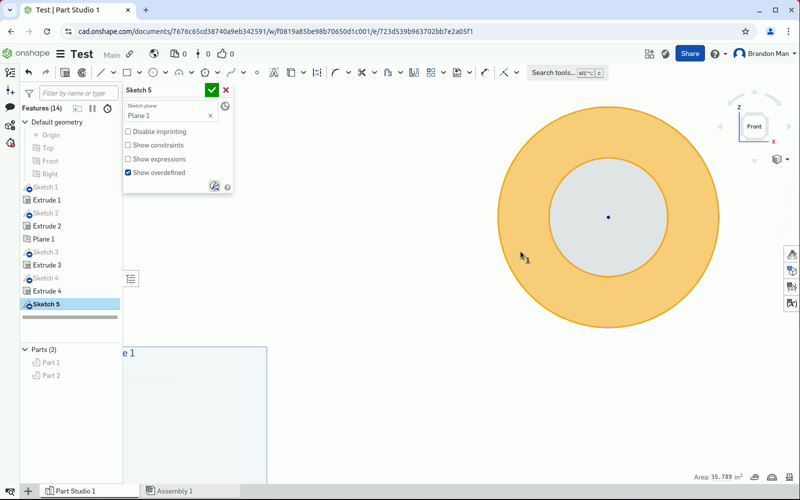
scroll(-6)
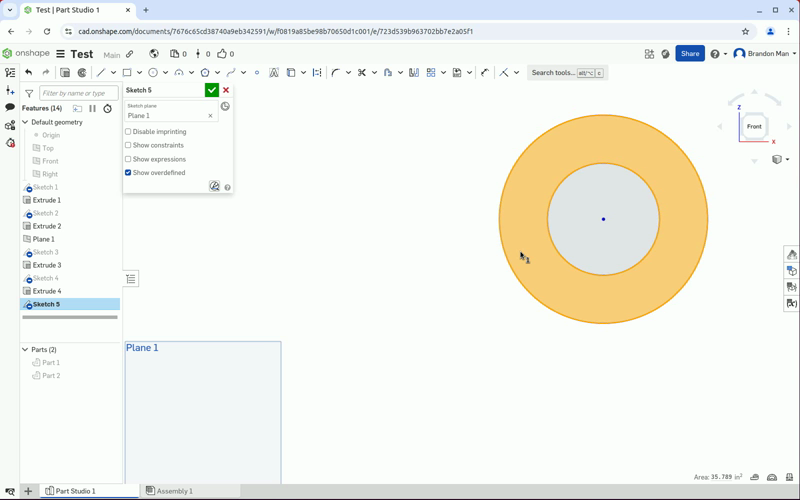
scroll(-6)
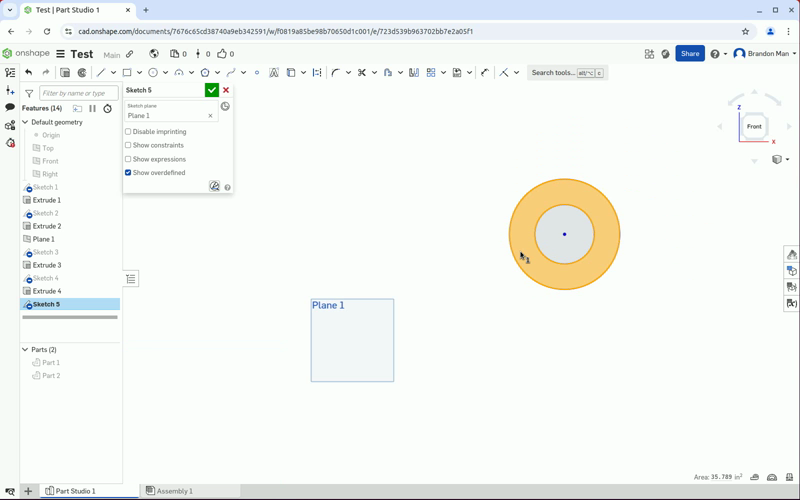
scroll(-6)
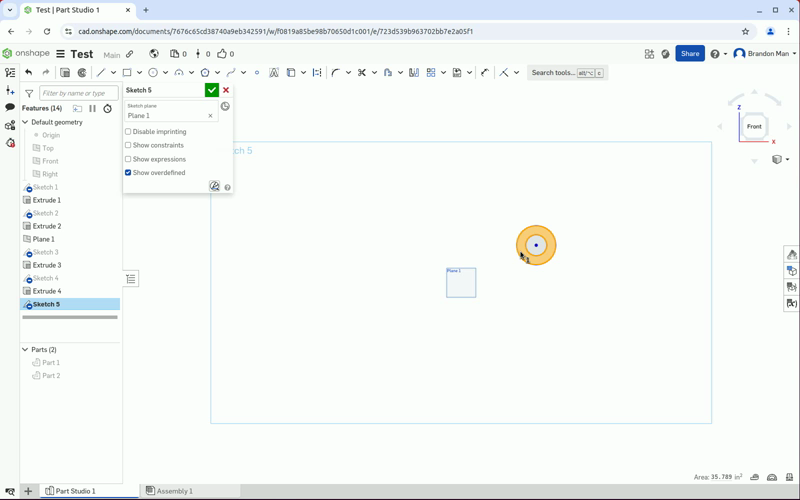
mouse_move(73, 352)
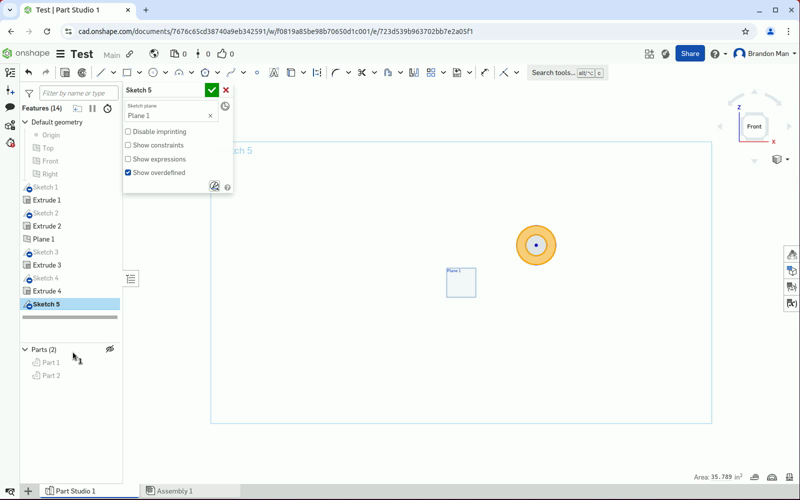
key(shift+y)
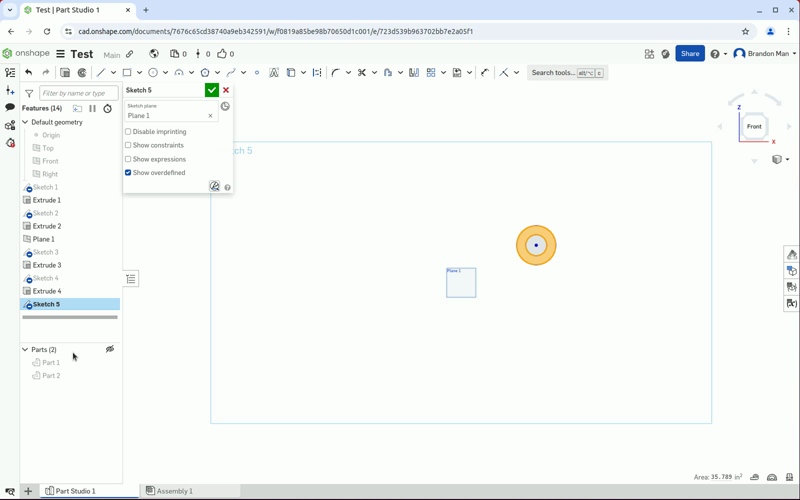
key(shift+e)
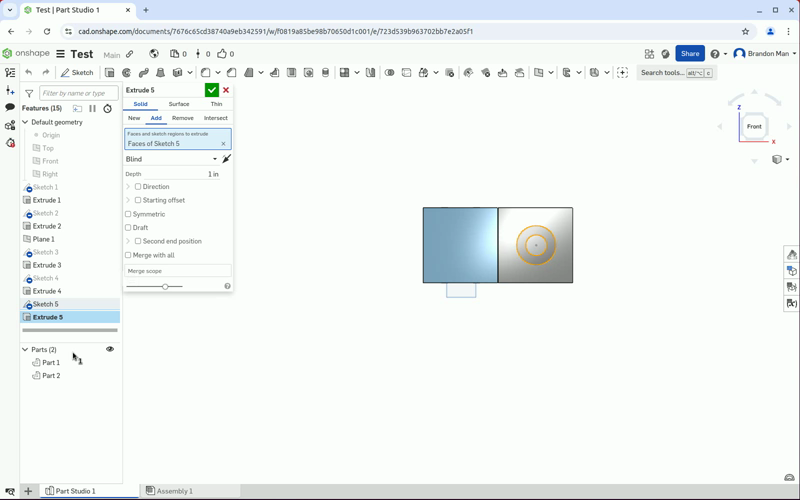
mouse_move(143, 106)
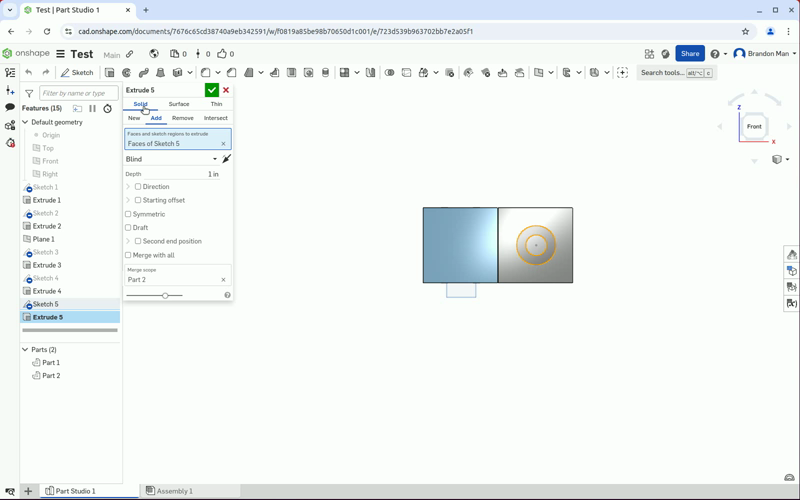
click(143, 106)
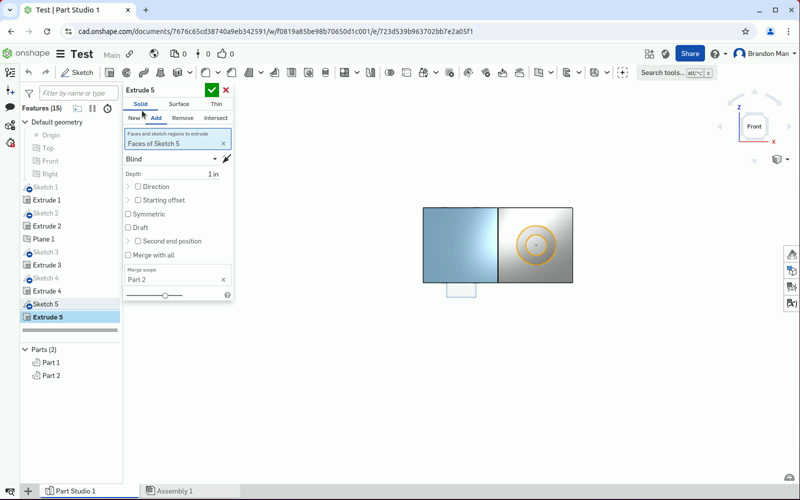
mouse_move(137, 120)
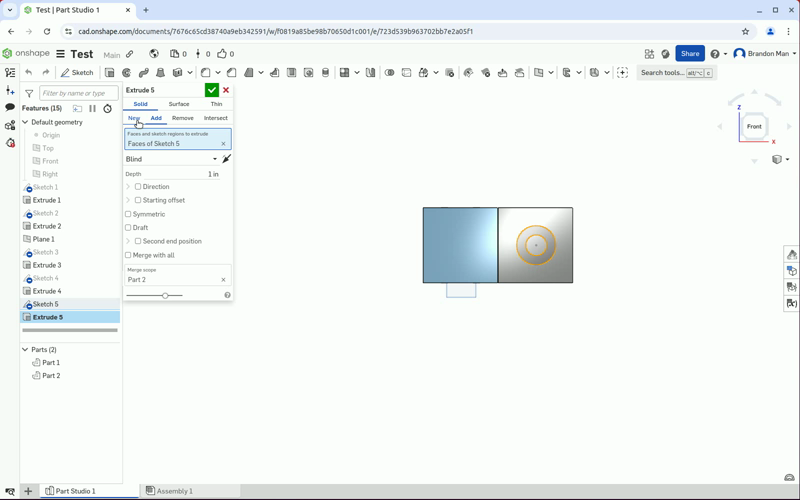
click(137, 120)
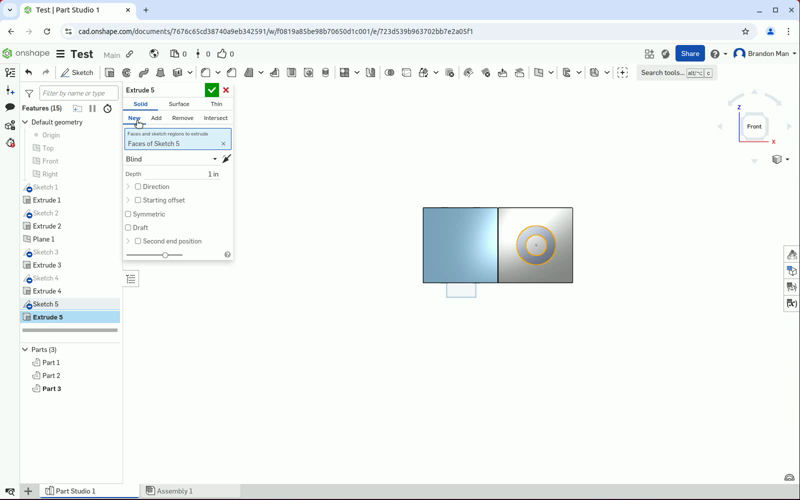
key(tab, 4)
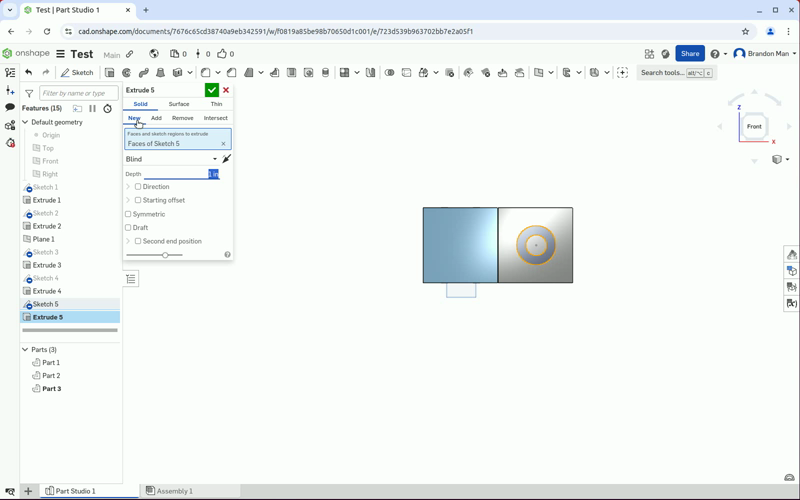
text(-3.851)
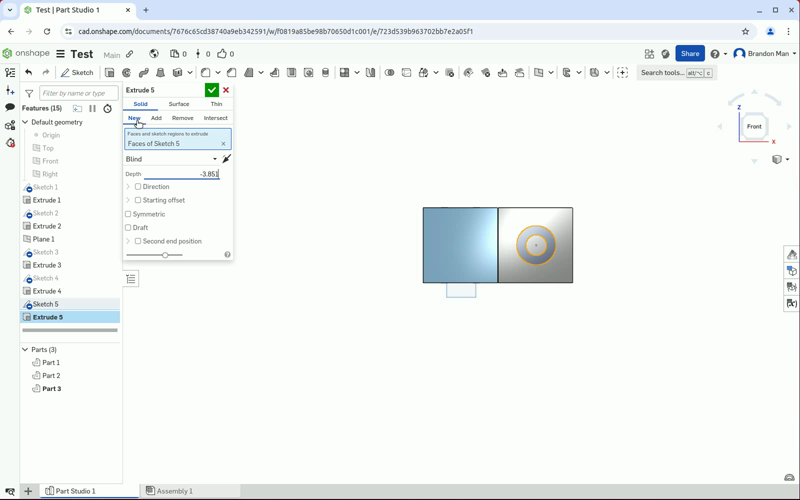
key(enter)
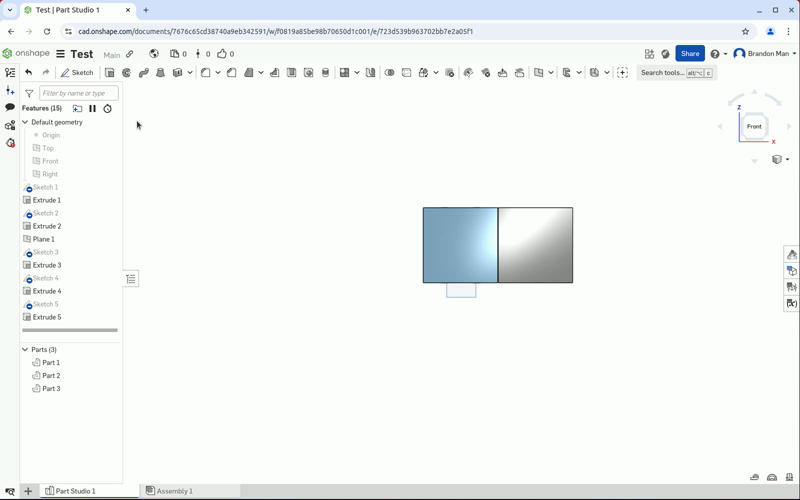
key(shift+h)
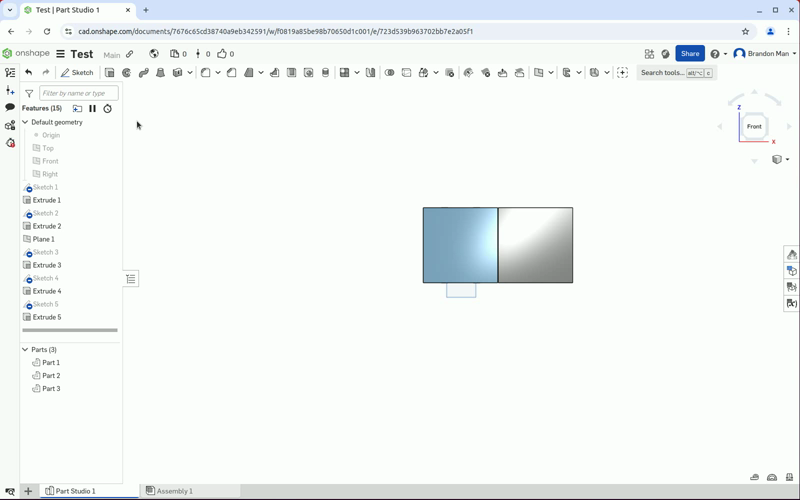
key(shift+h)
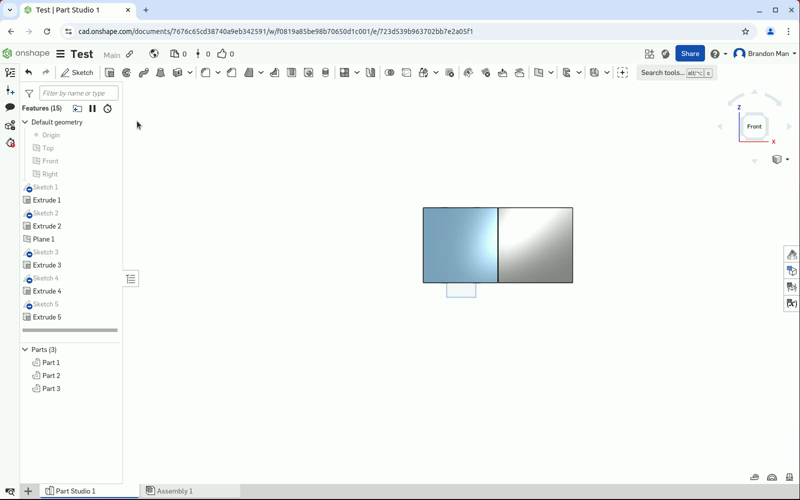
mouse_move(73, 189)
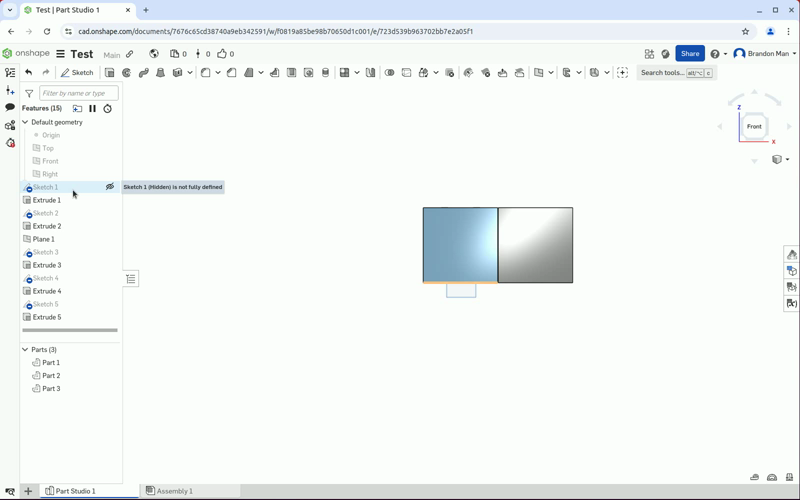
click(73, 189)
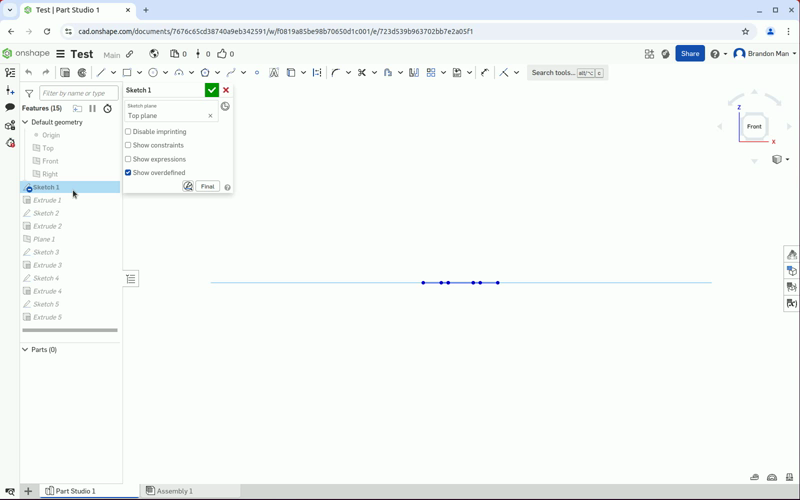
mouse_move(229, 92)
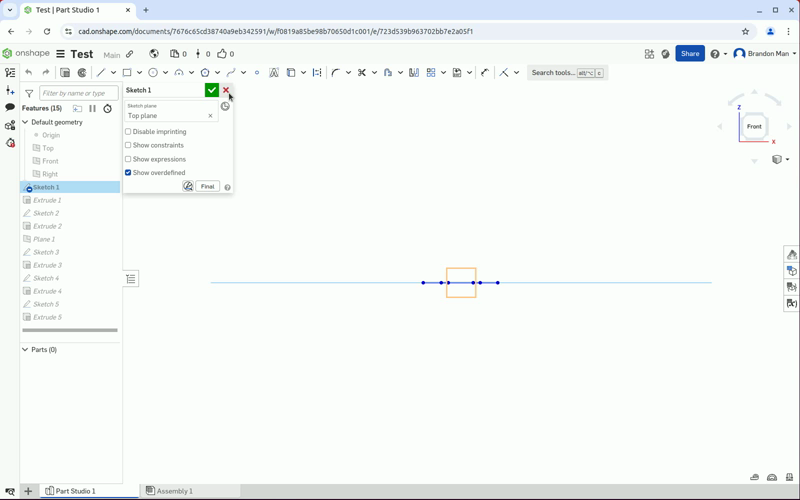
click(229, 92)
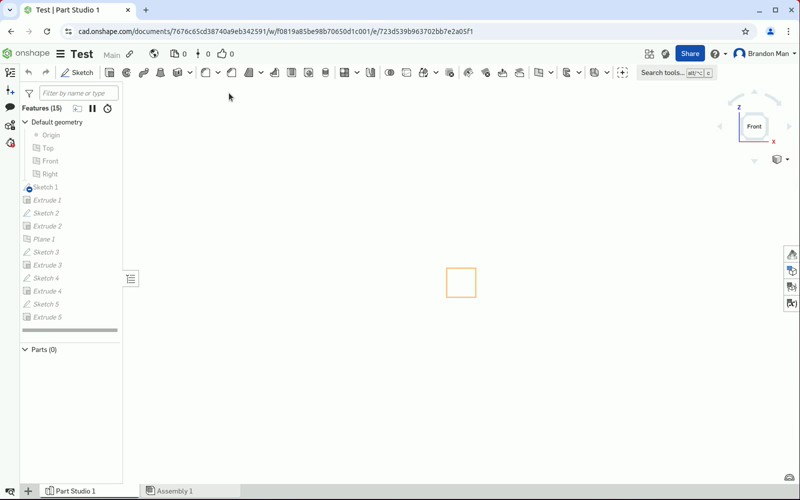
key(shift+s)
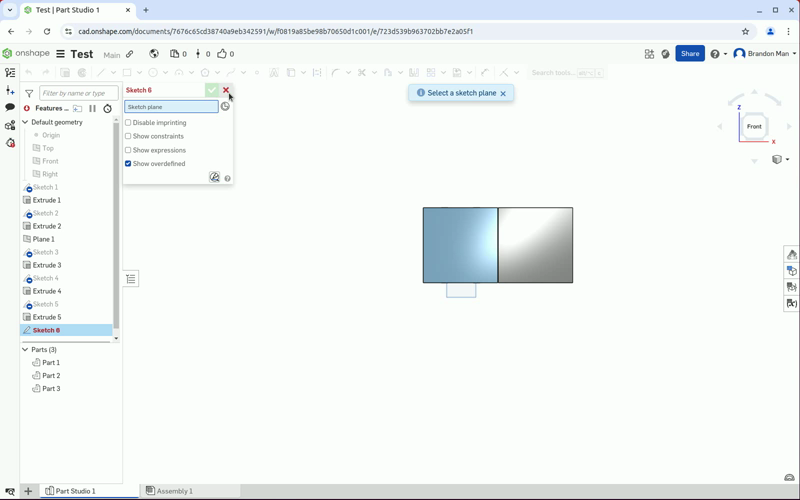
mouse_move(69, 241)
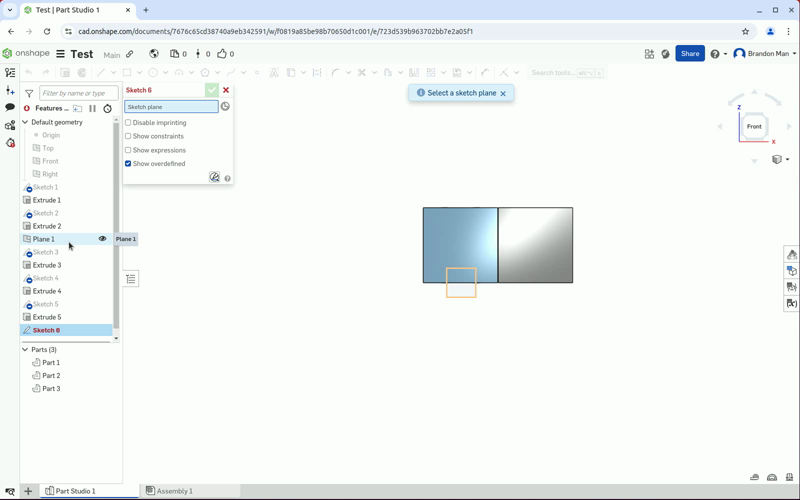
click(69, 241)
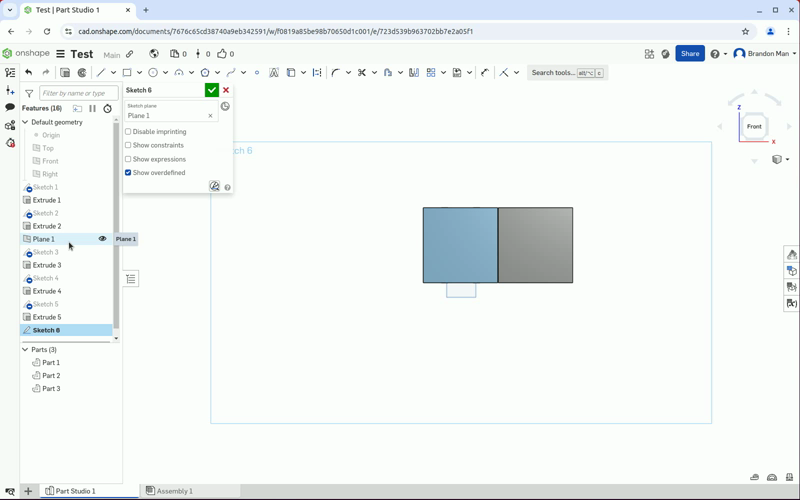
mouse_move(73, 352)
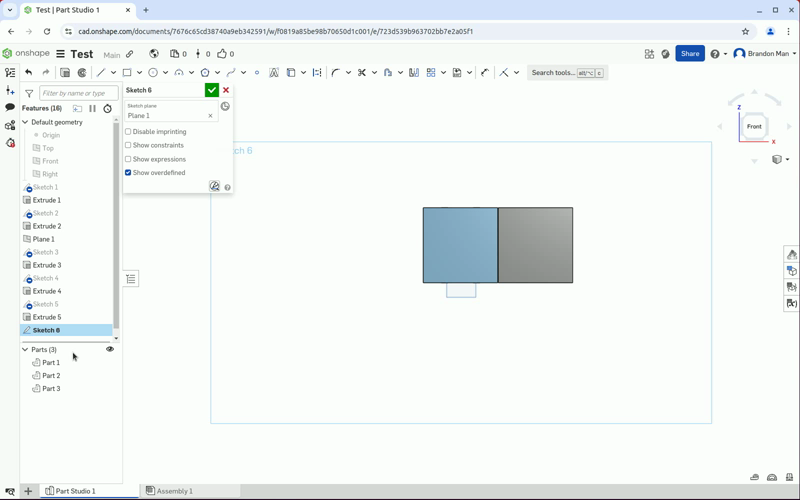
key(y)
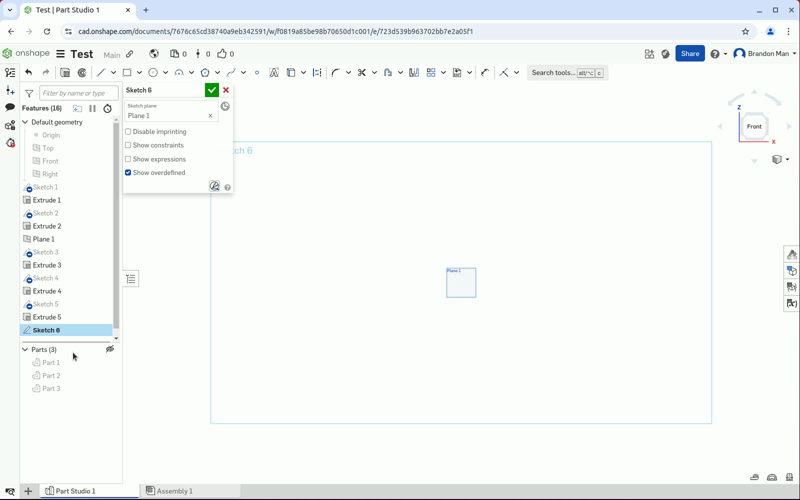
key(l)
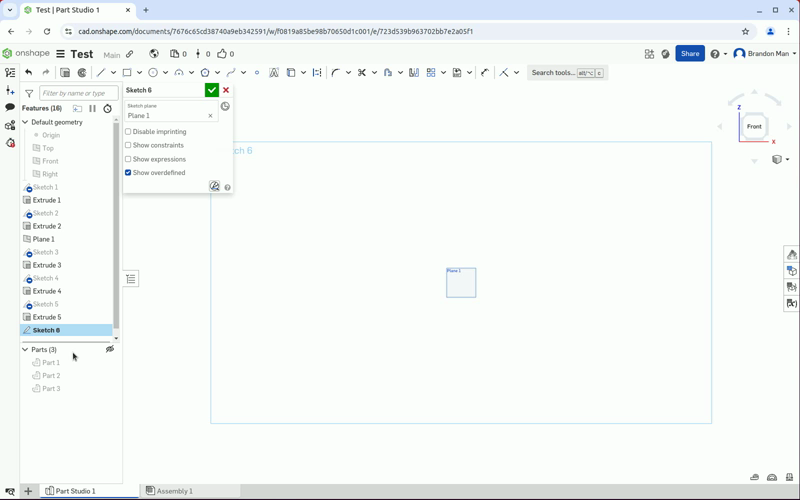
key_down(shift)
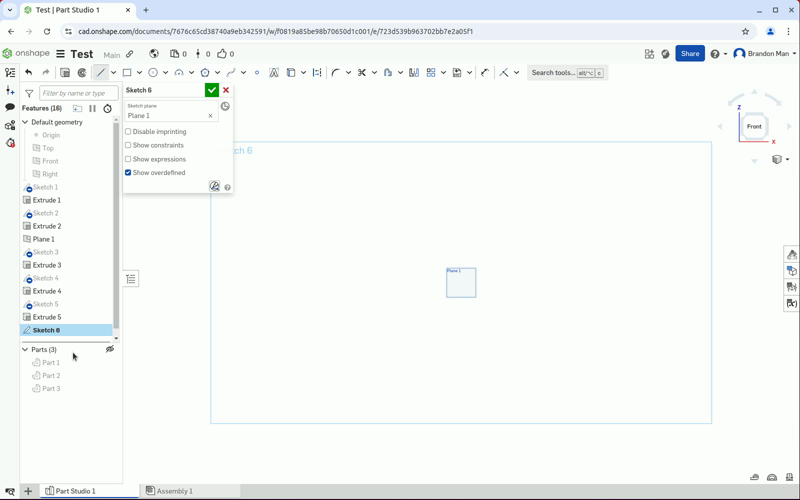
mouse_move(423, 255)
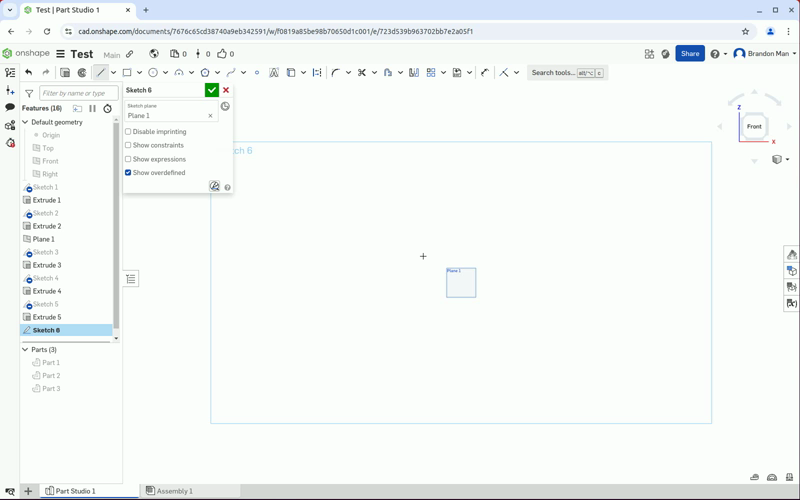
click(423, 255)
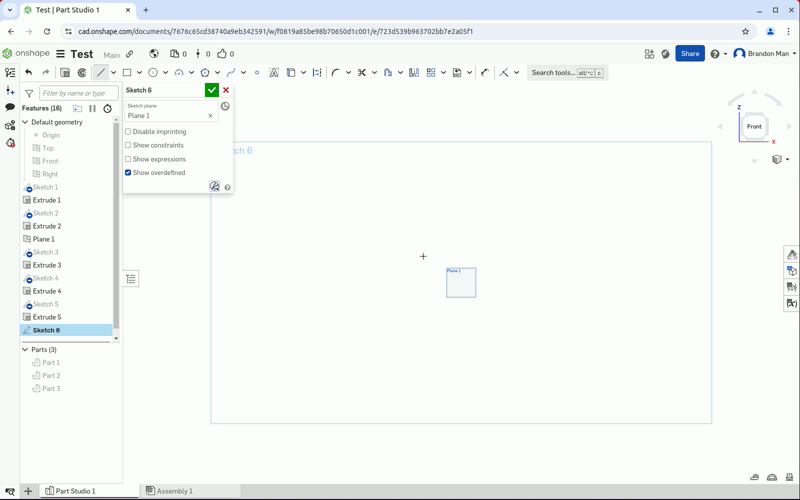
key_up(shift)
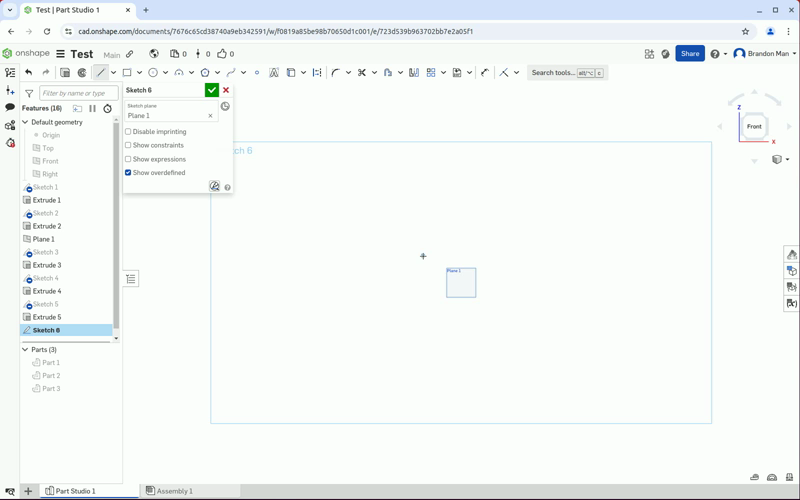
key_down(shift)
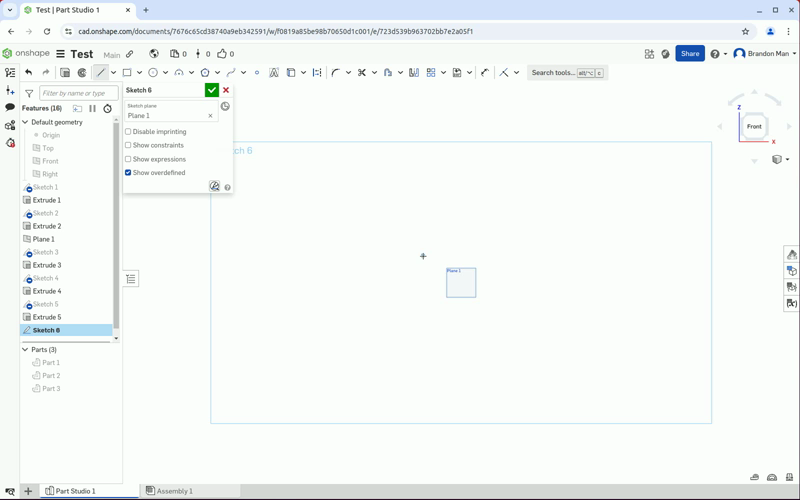
mouse_move(498, 255)
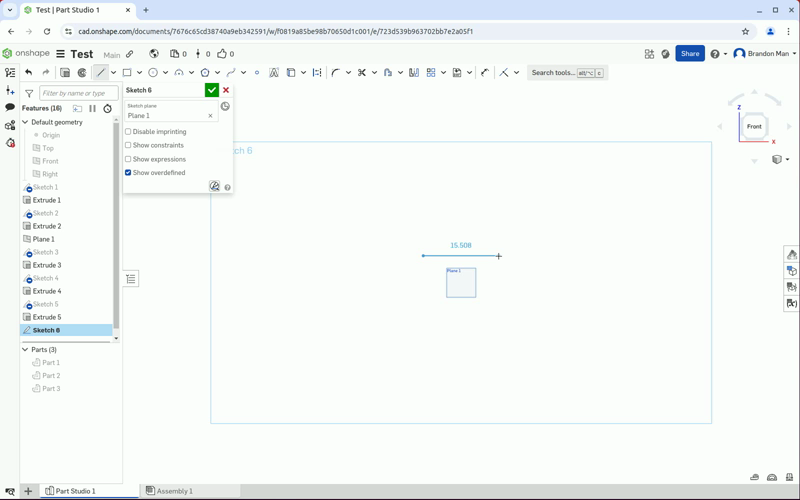
click(498, 255)
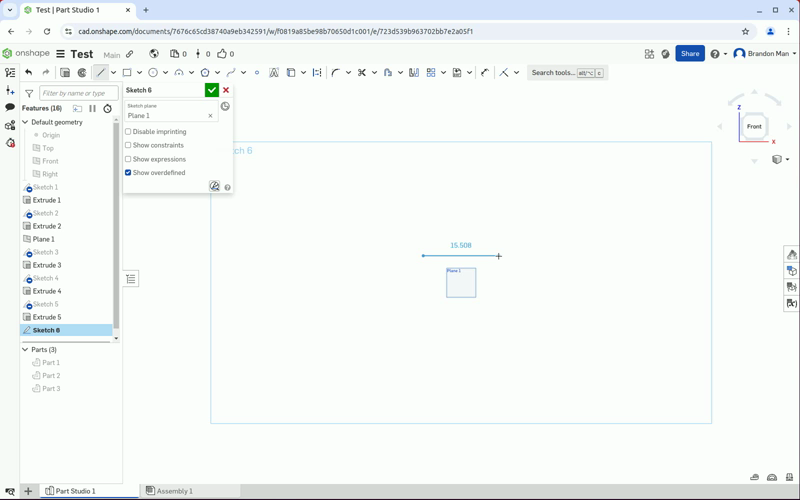
key_up(shift)
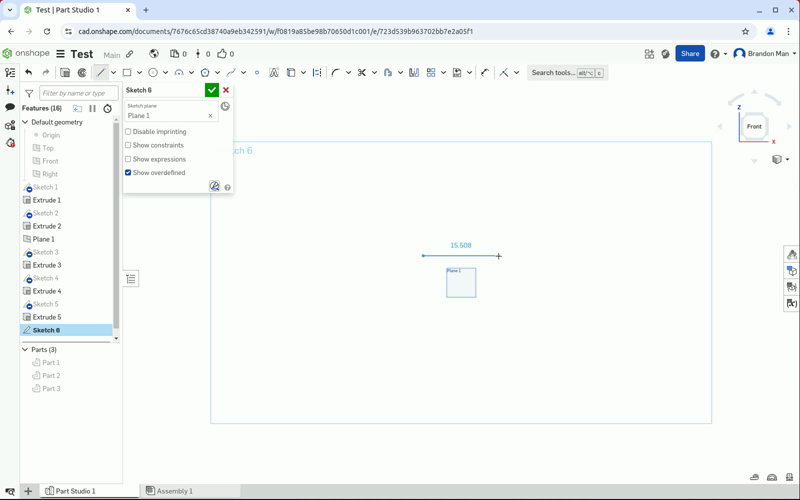
key_down(shift)
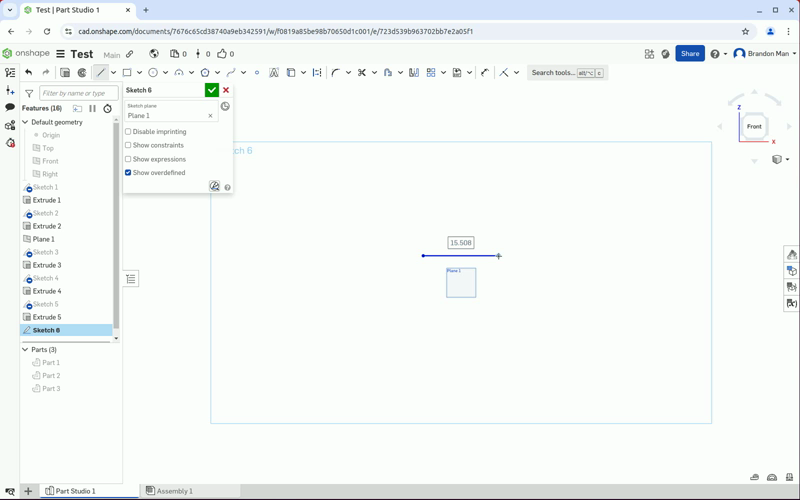
mouse_move(528, 255)
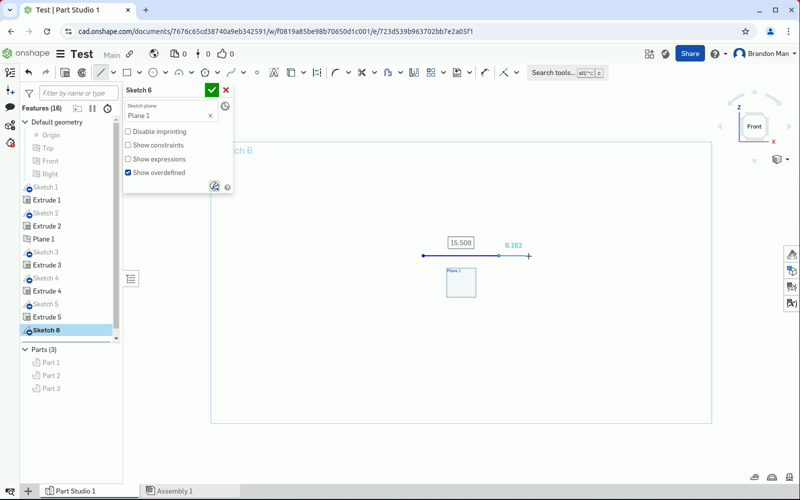
mouse_move(498, 234)
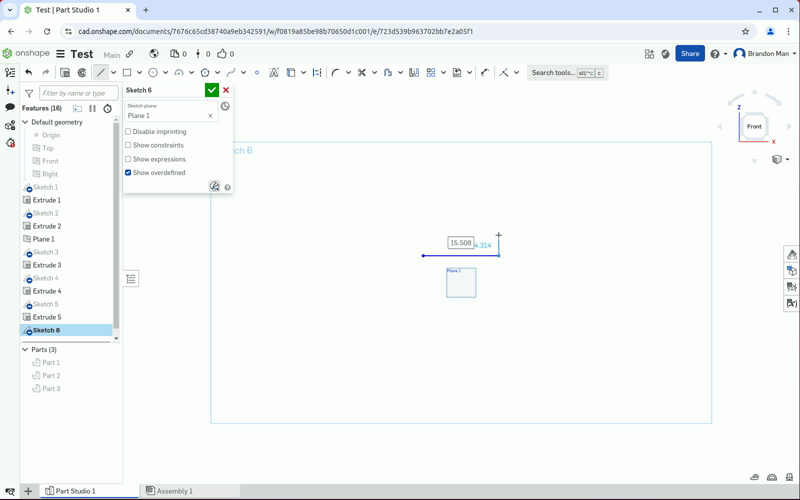
click(498, 234)
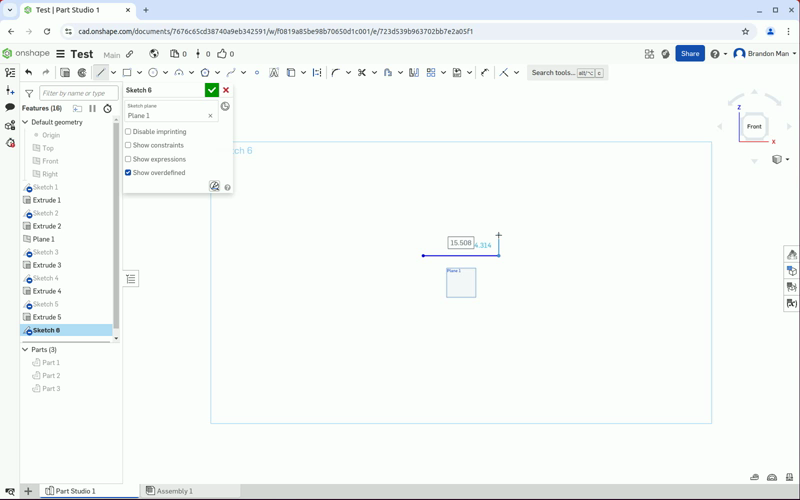
key_up(shift)
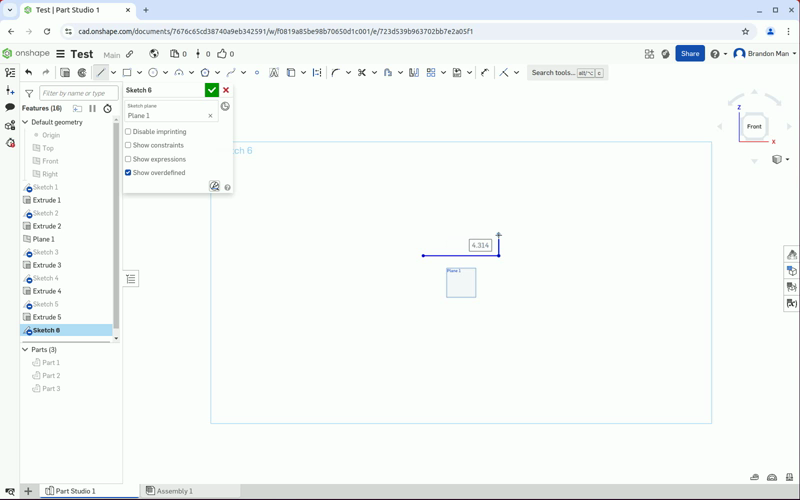
key_down(shift)
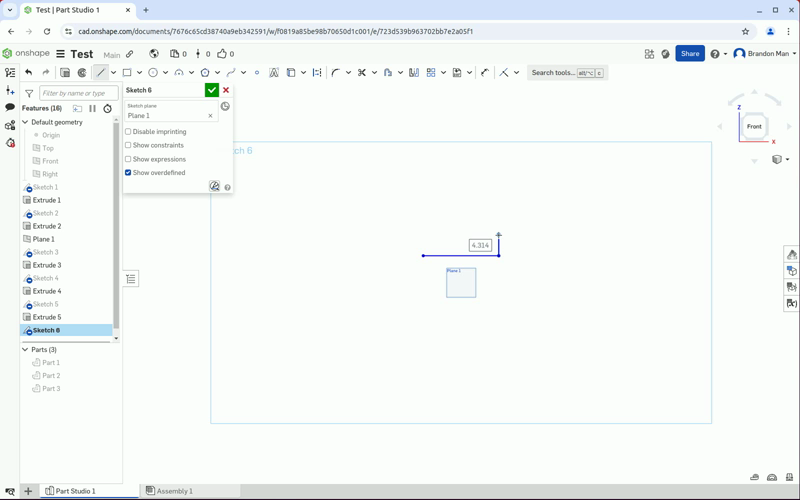
mouse_move(423, 234)
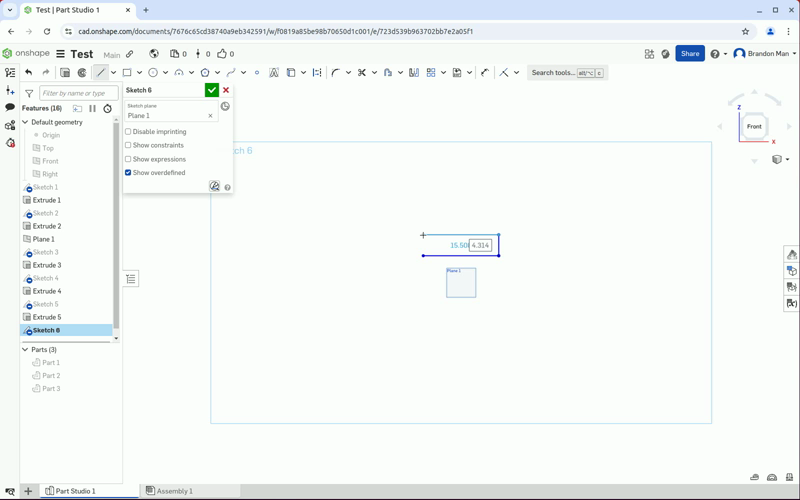
click(423, 234)
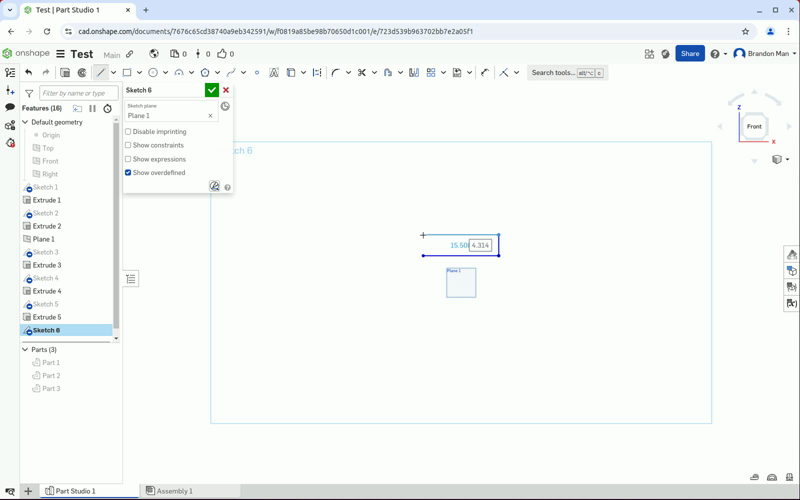
key_up(shift)
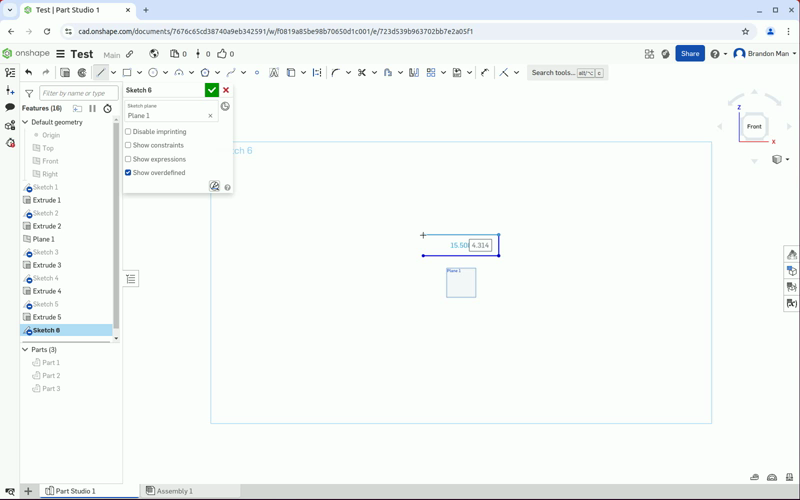
mouse_move(453, 234)
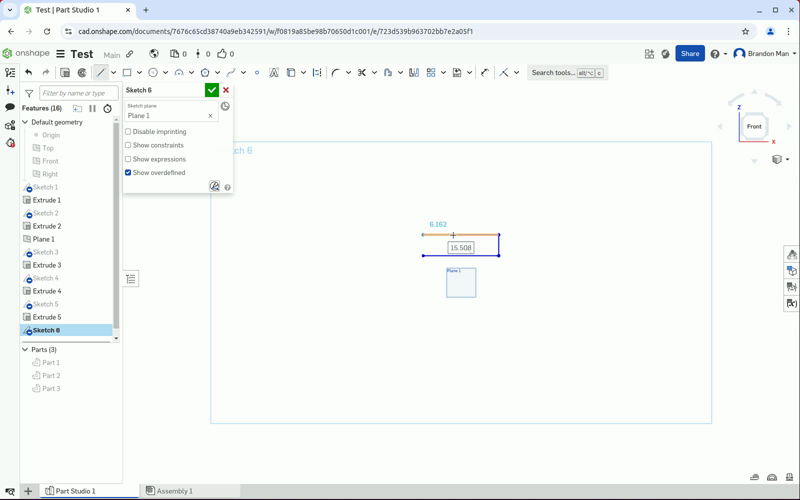
key_down(shift)
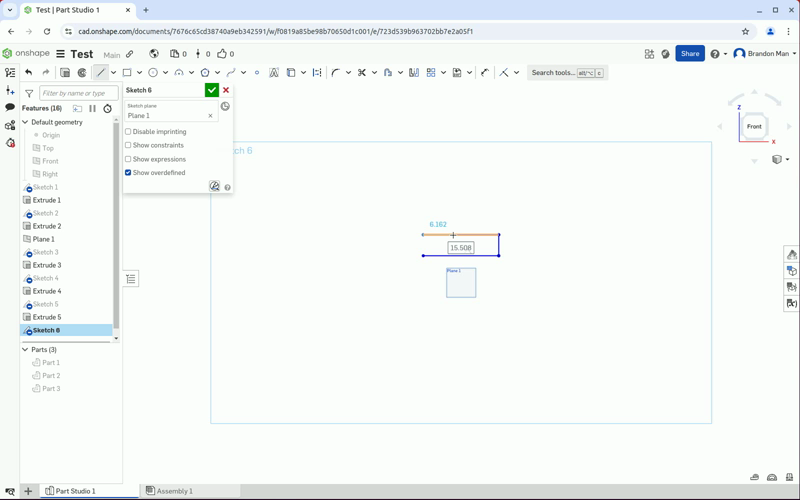
mouse_move(423, 255)
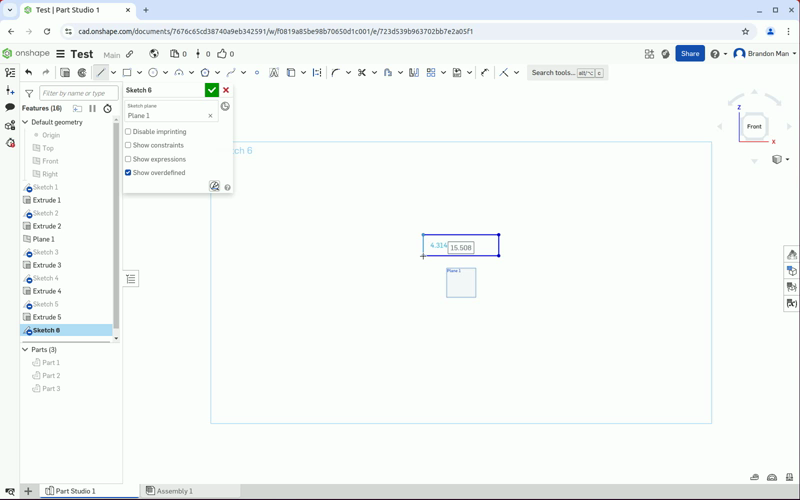
key_up(shift)
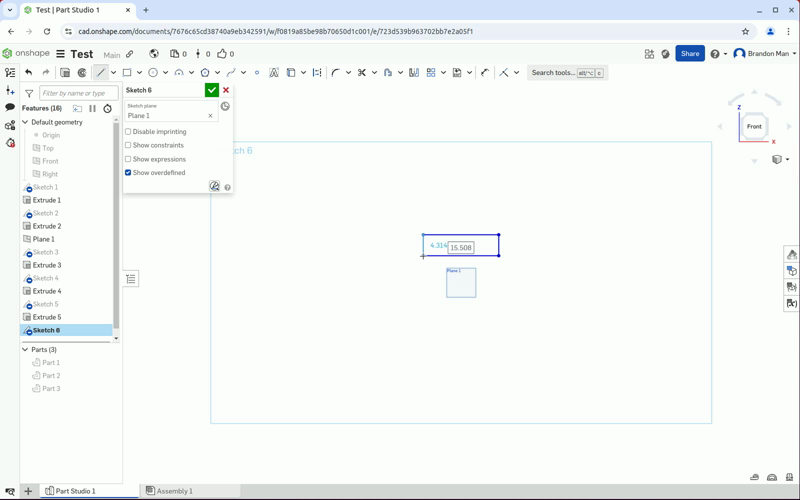
click(423, 255)
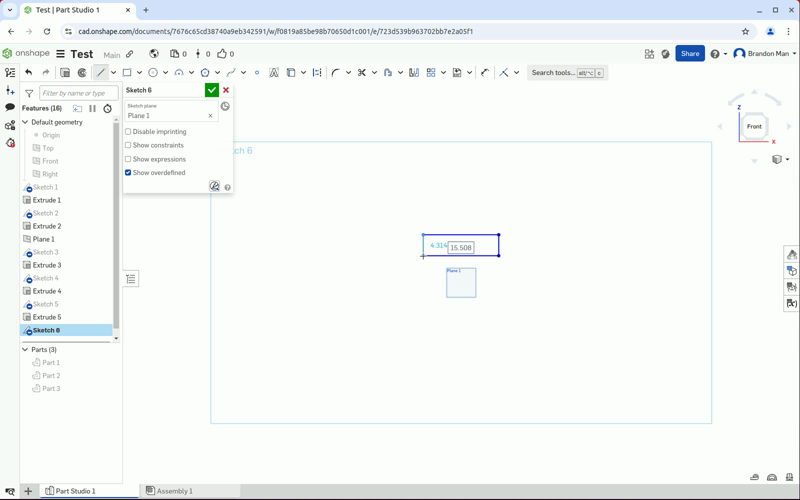
key(esc)
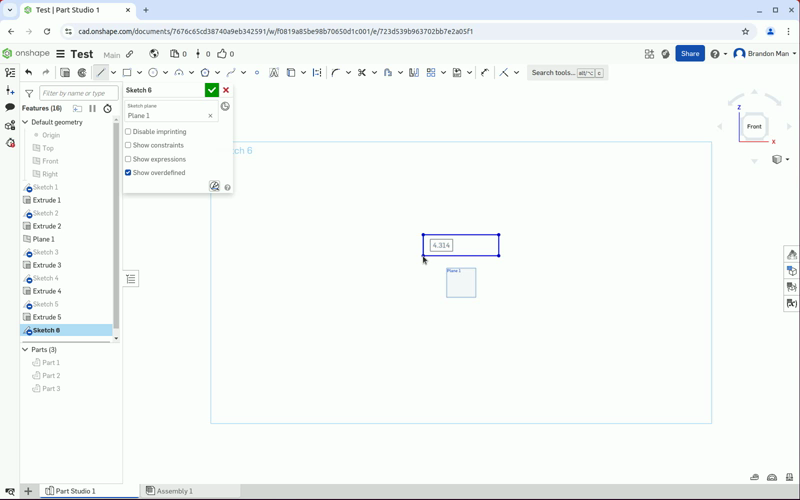
mouse_move(476, 250)
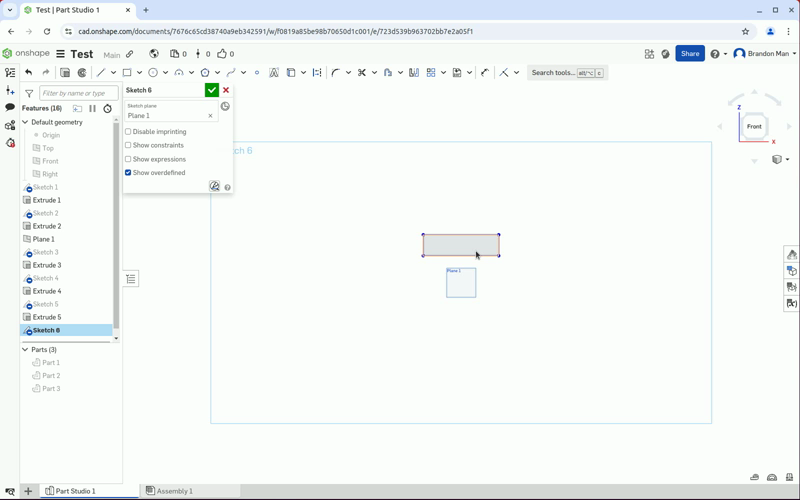
scroll(6)
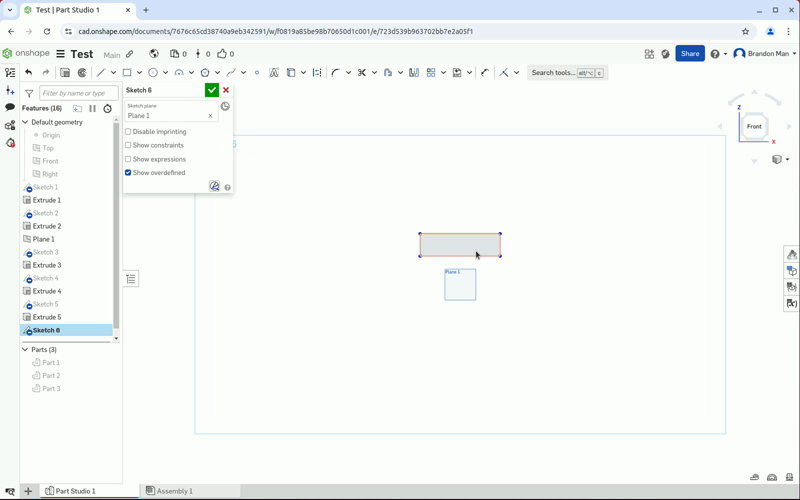
scroll(6)
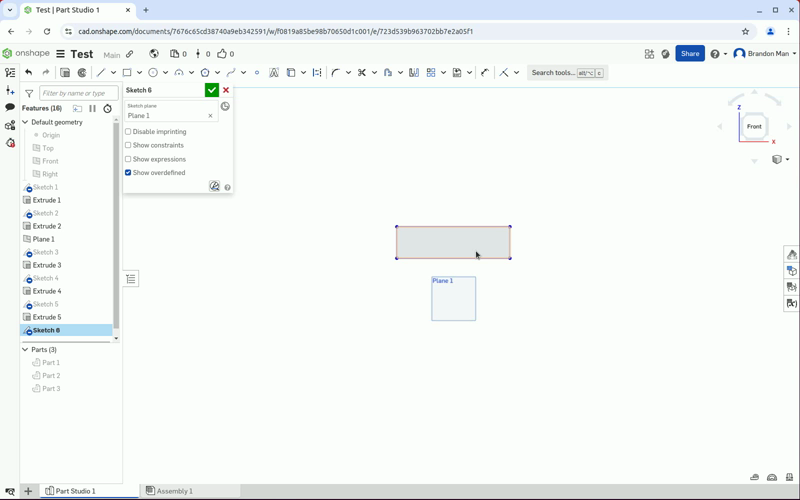
scroll(6)
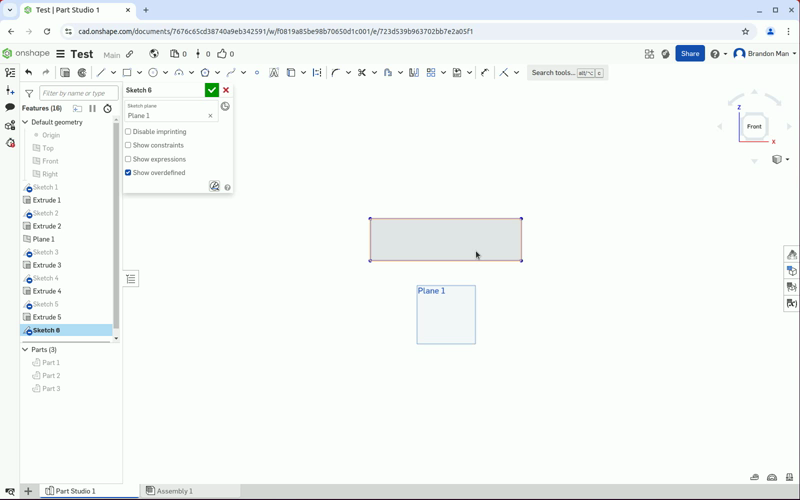
scroll(6)
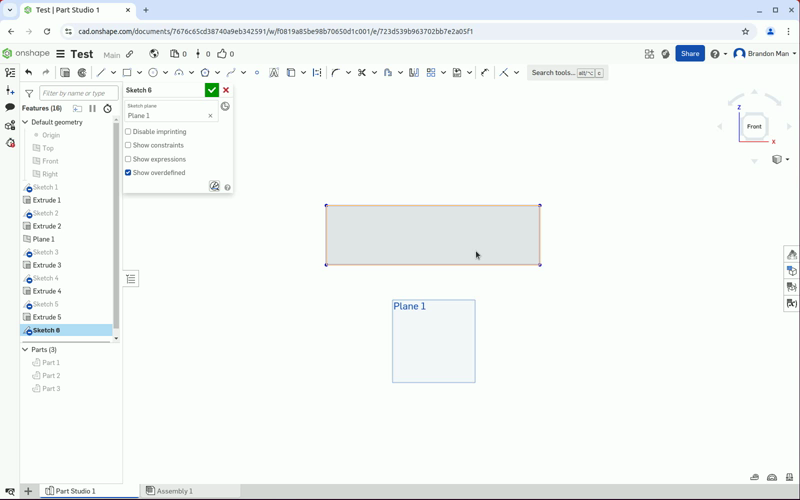
scroll(6)
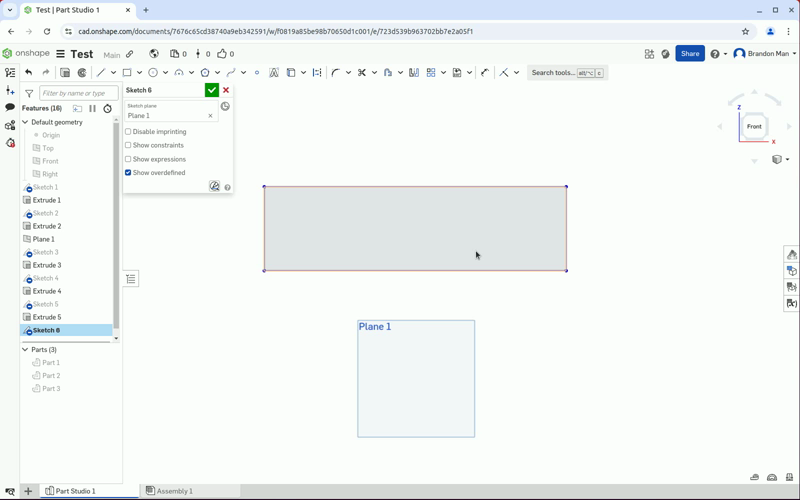
scroll(6)
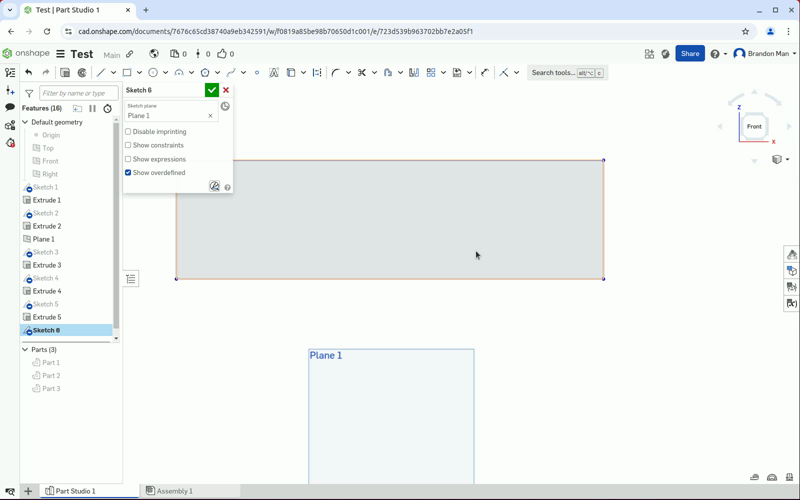
scroll(6)
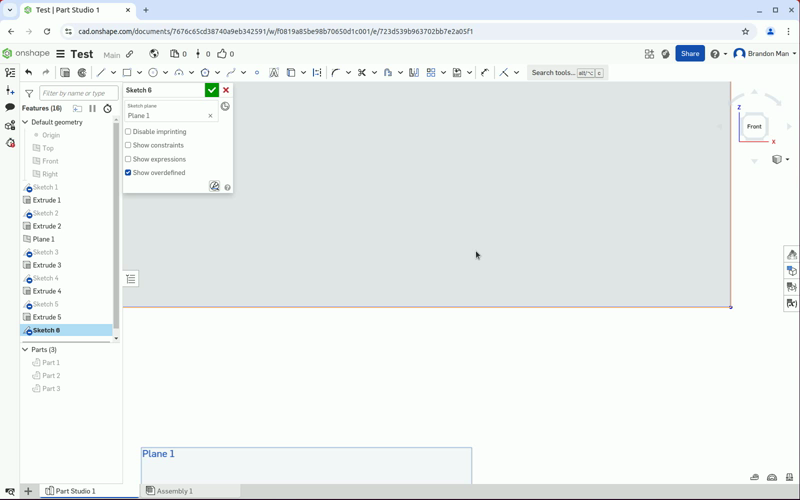
click(476, 250)
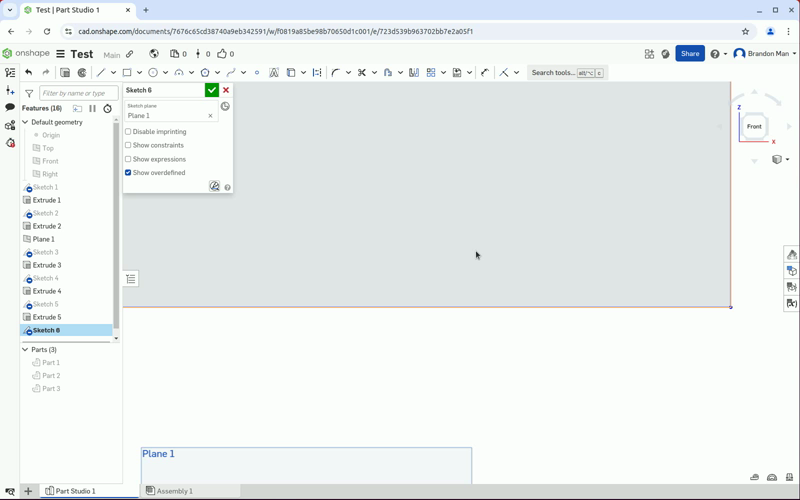
scroll(-6)
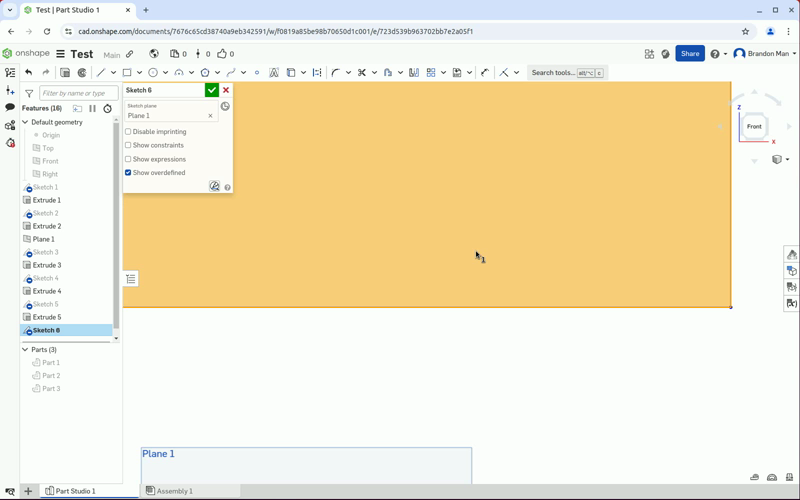
scroll(-6)
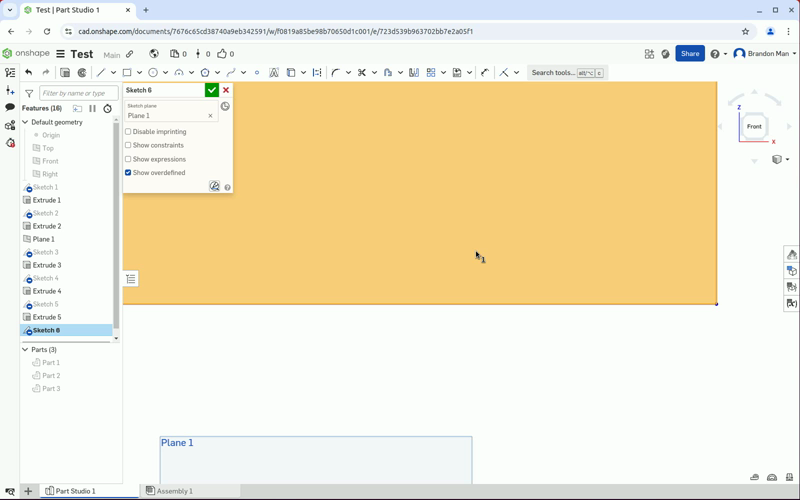
scroll(-6)
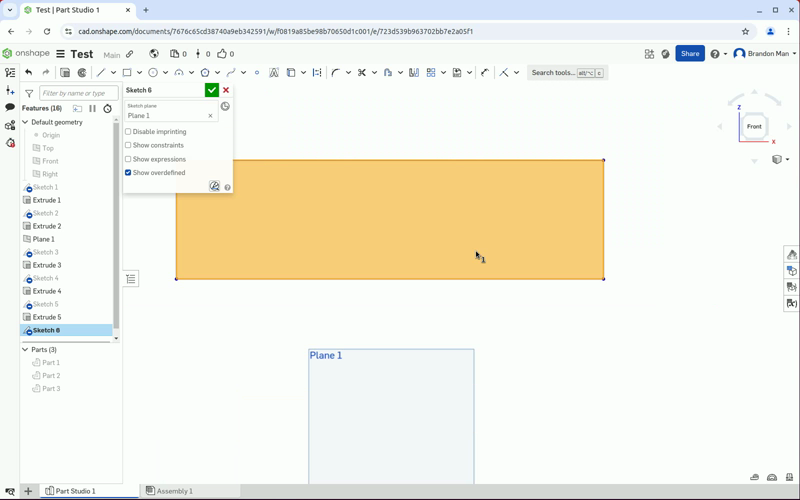
scroll(-6)
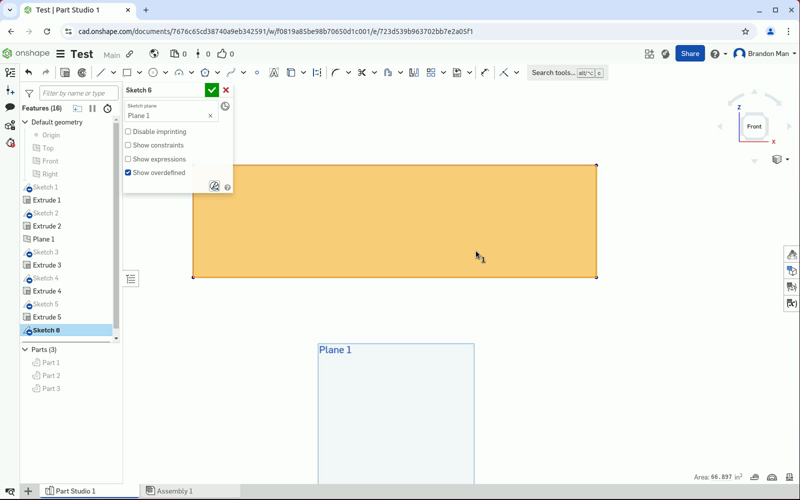
scroll(-6)
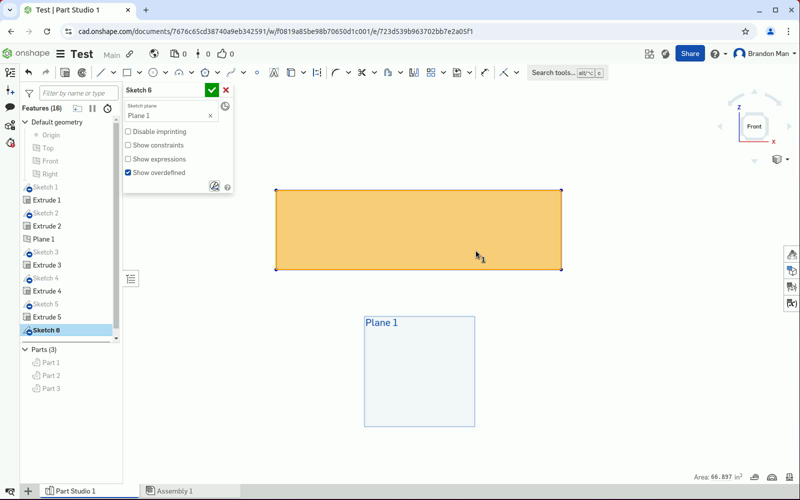
scroll(-6)
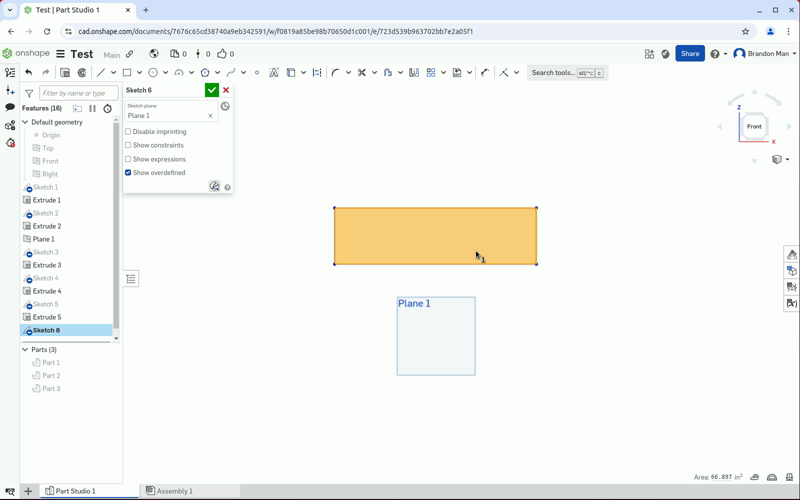
scroll(-6)
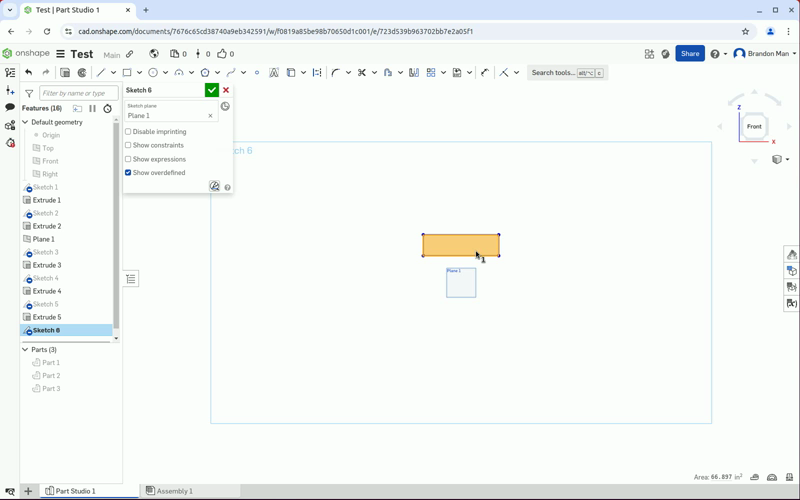
mouse_move(73, 352)
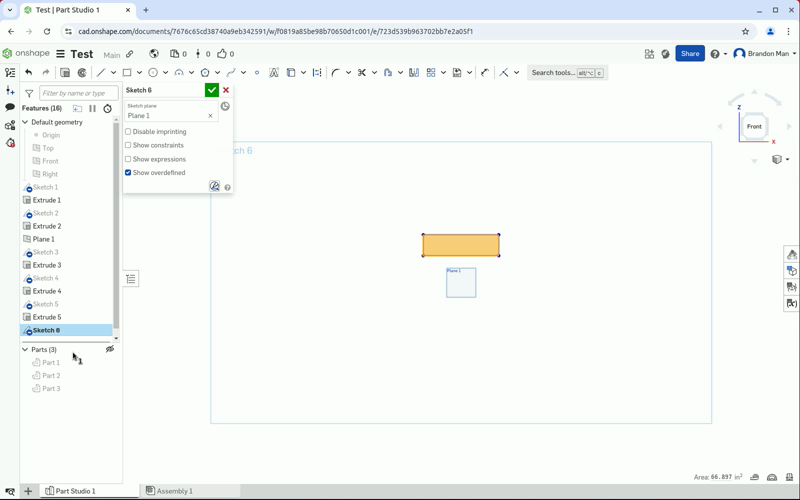
key(shift+y)
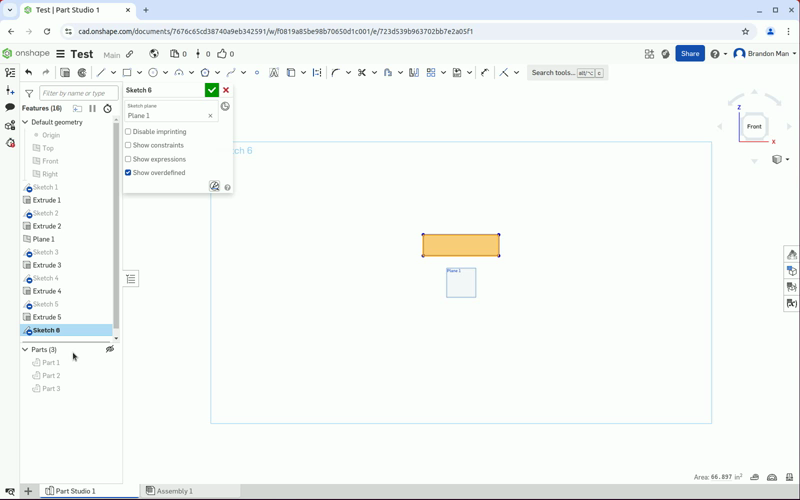
key(shift+e)
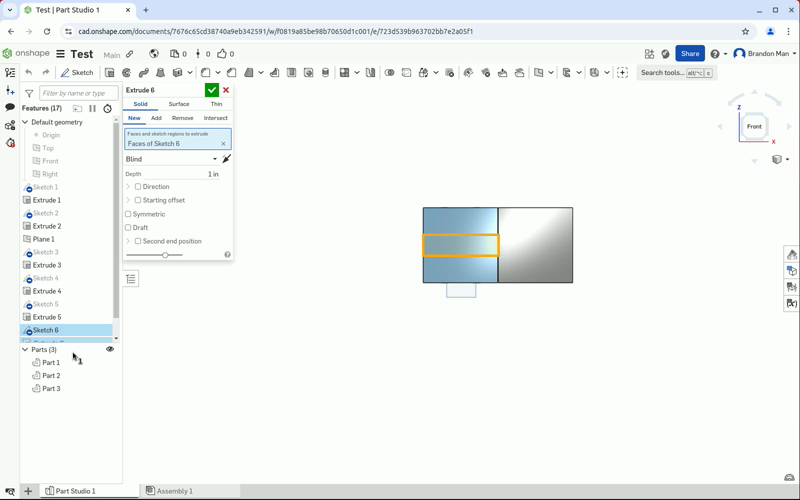
mouse_move(143, 106)
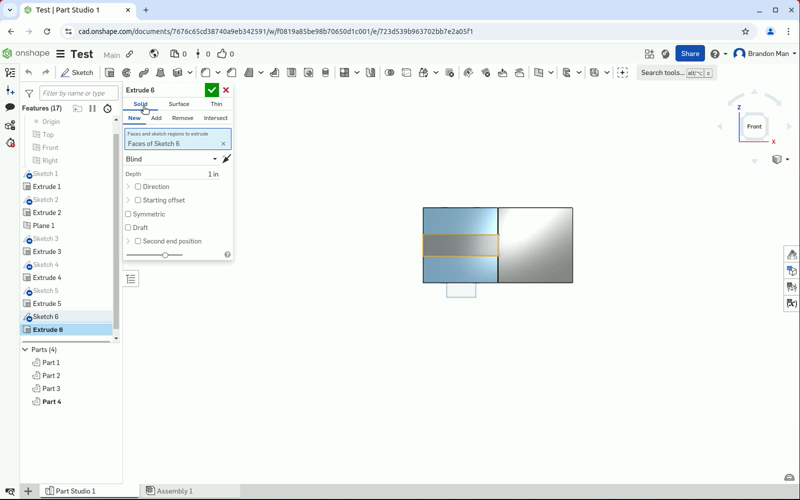
click(143, 106)
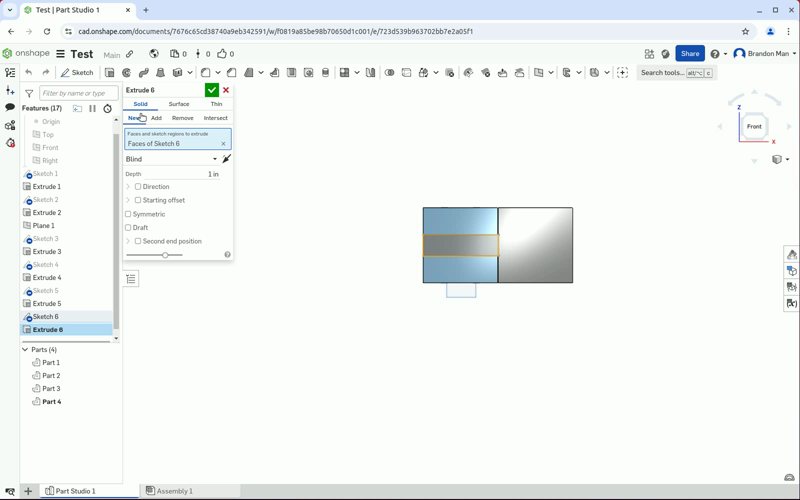
mouse_move(137, 120)
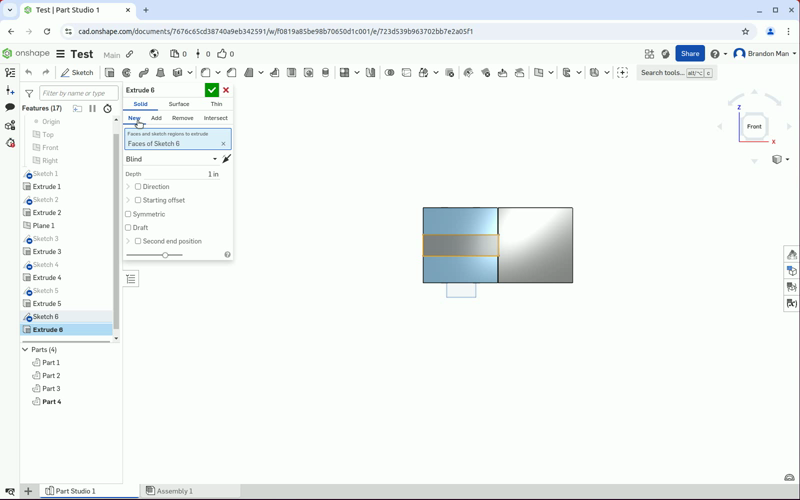
click(137, 120)
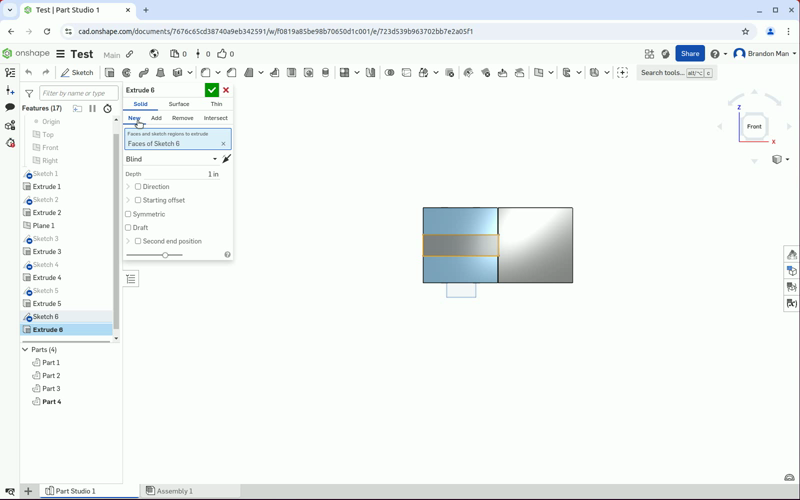
key(tab, 4)
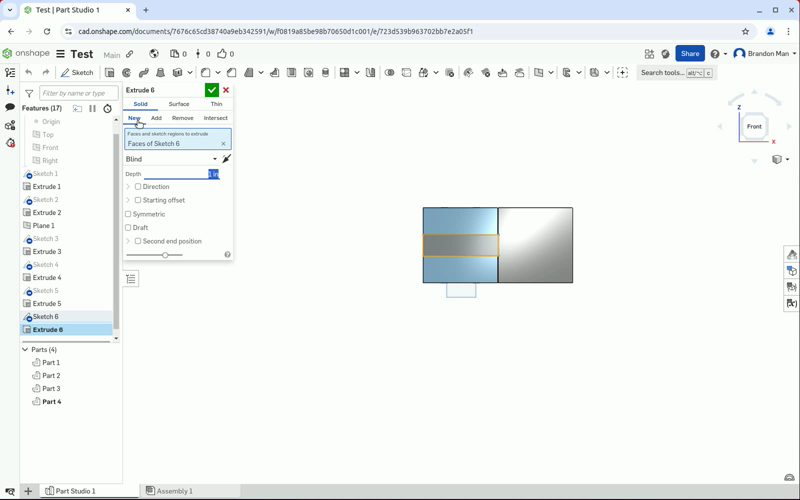
text(2.407)
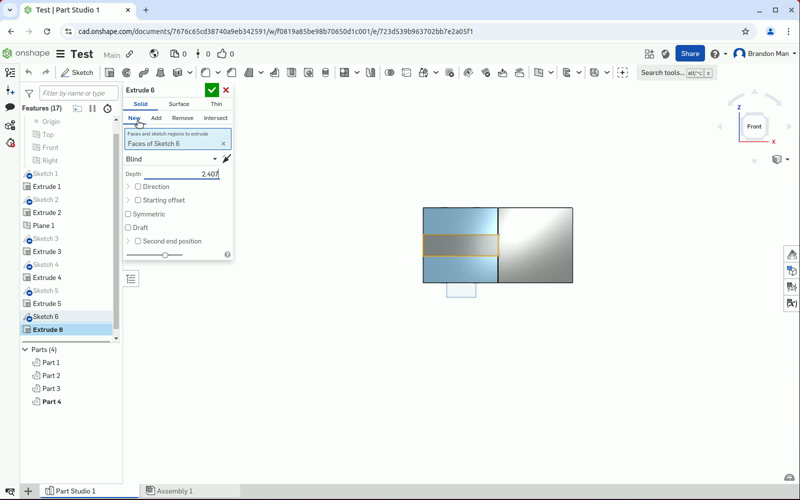
key(enter)
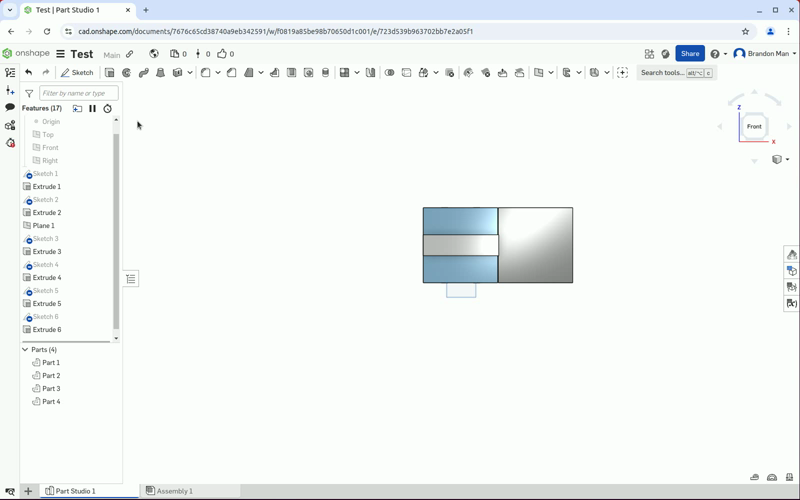
key(shift+h)
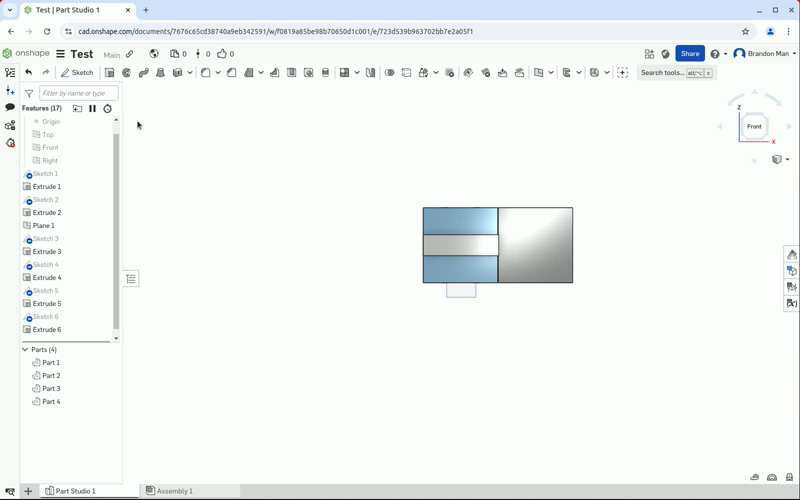
key(shift+h)
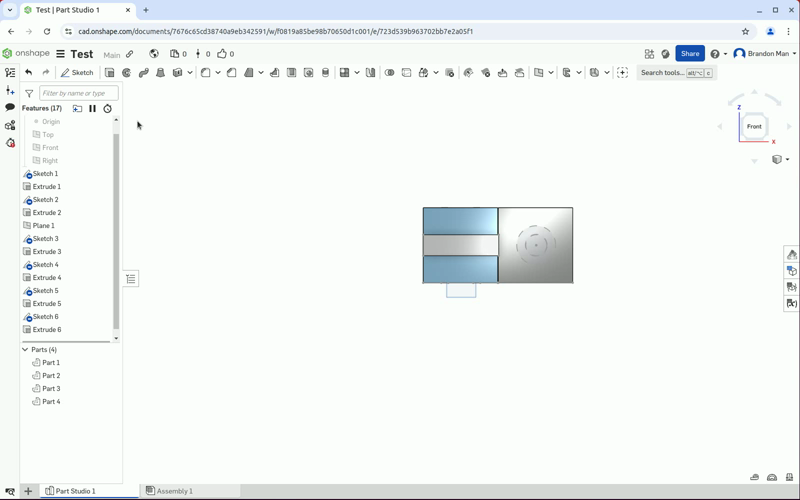
key(shift+7)
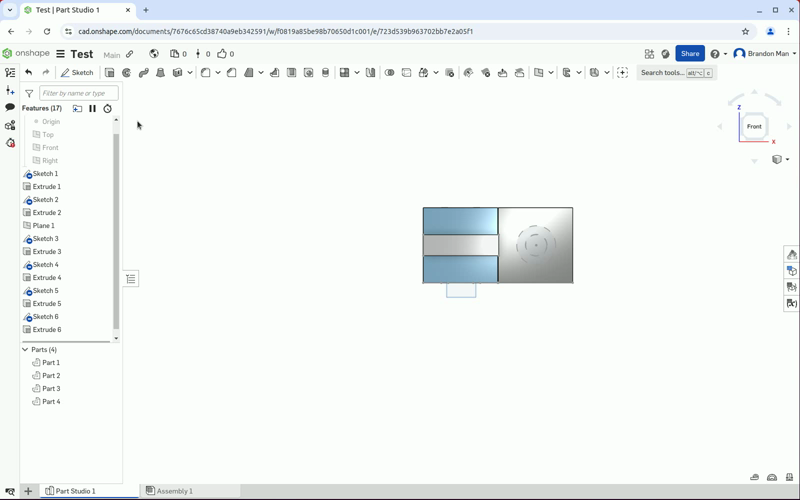
key(left, 2)
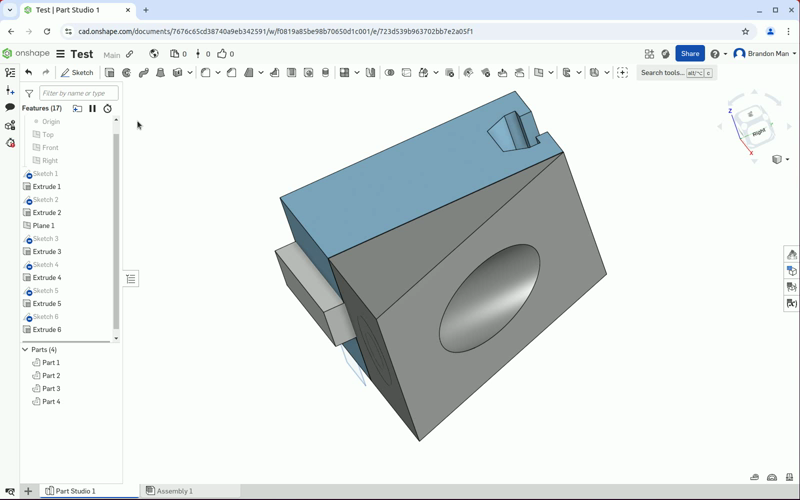
key(down, 2)
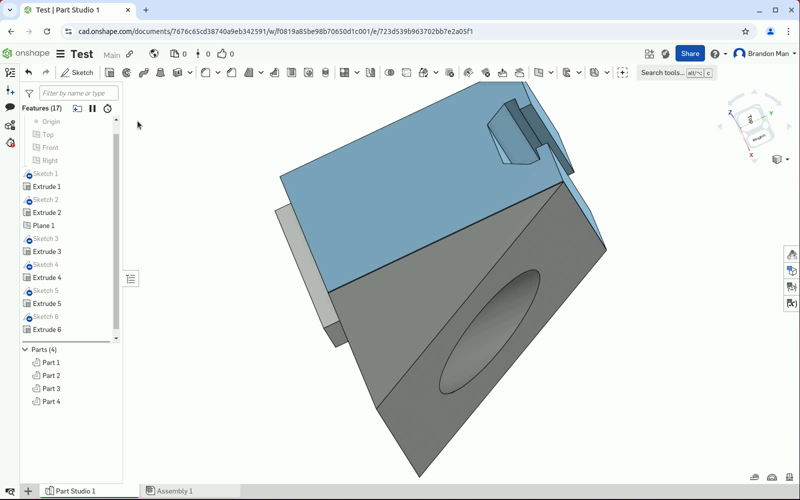
key(up, 2)
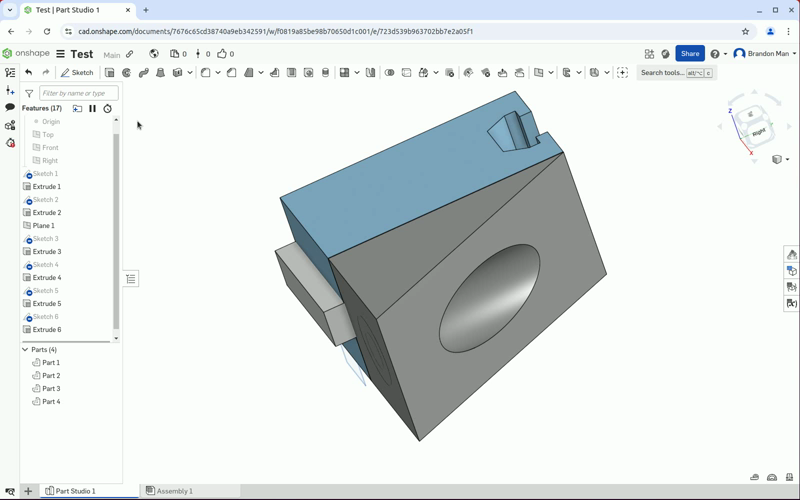
key(right, 2)
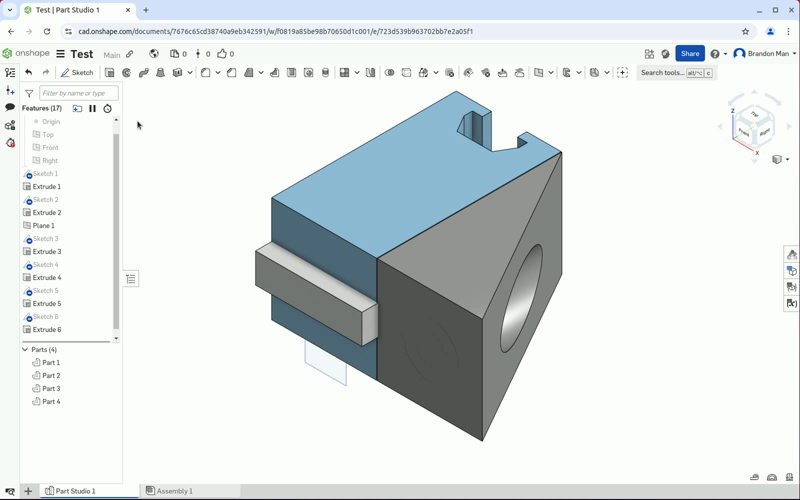
mouse_move(69, 176)
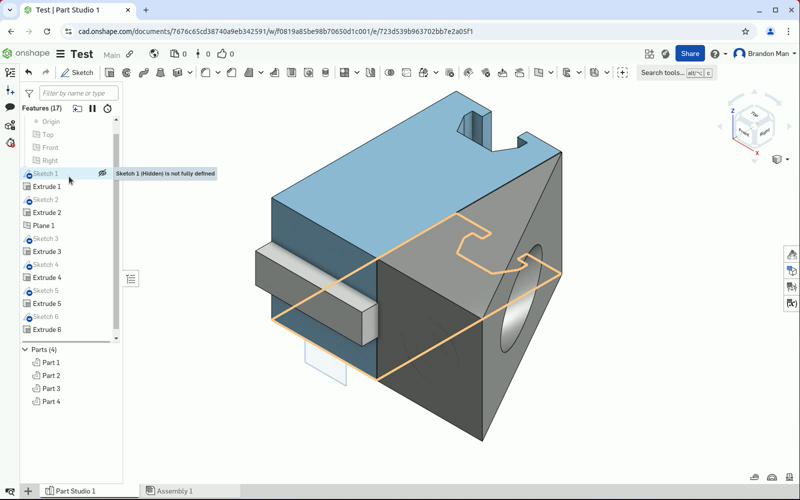
click(69, 176)